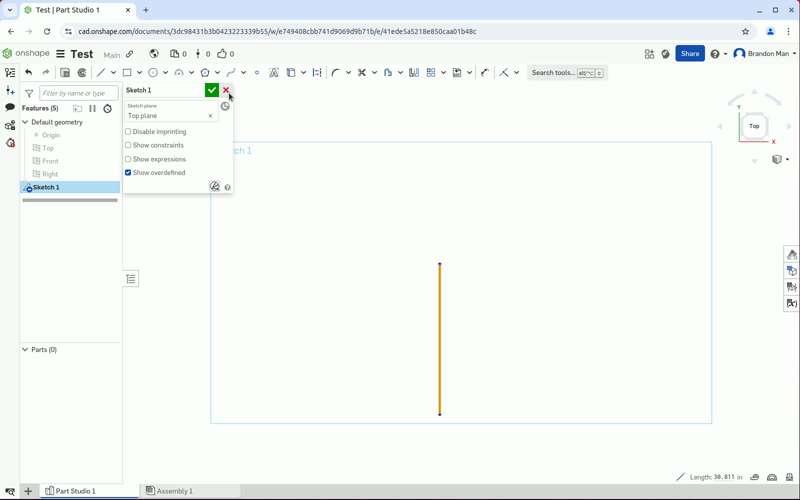
key(shift+h)
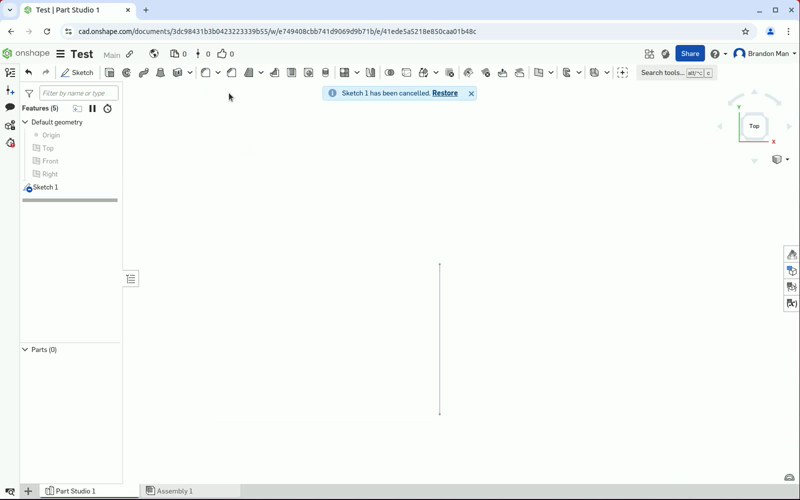
key(shift+s)
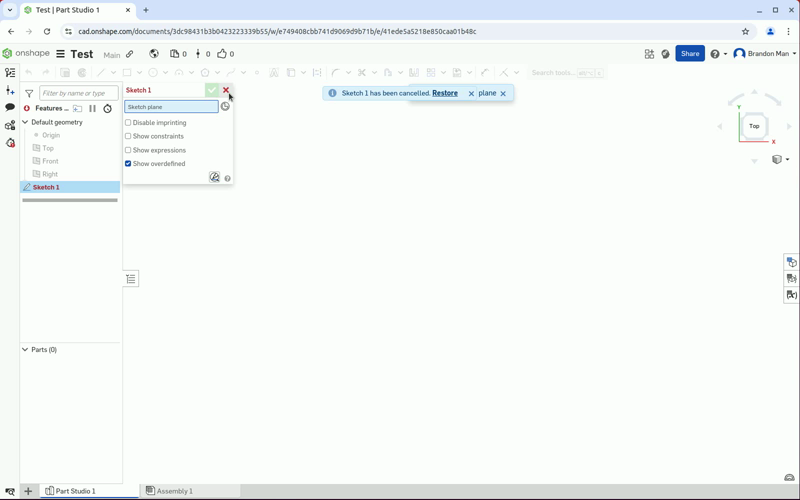
mouse_move(73, 150)
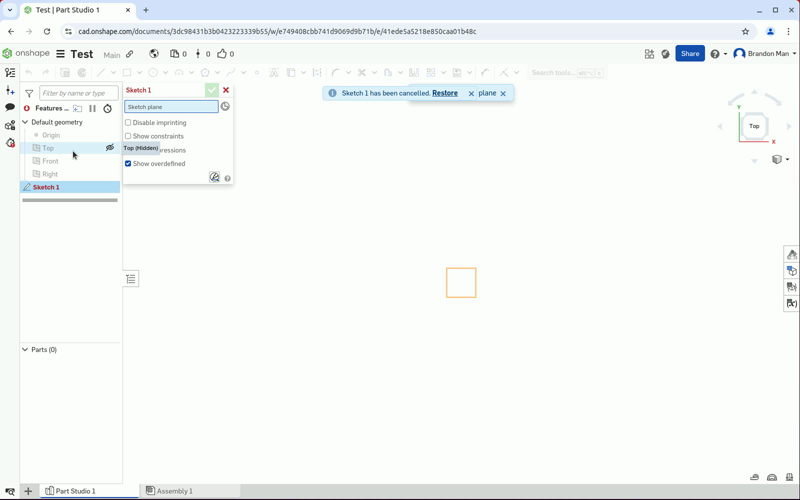
click(73, 150)
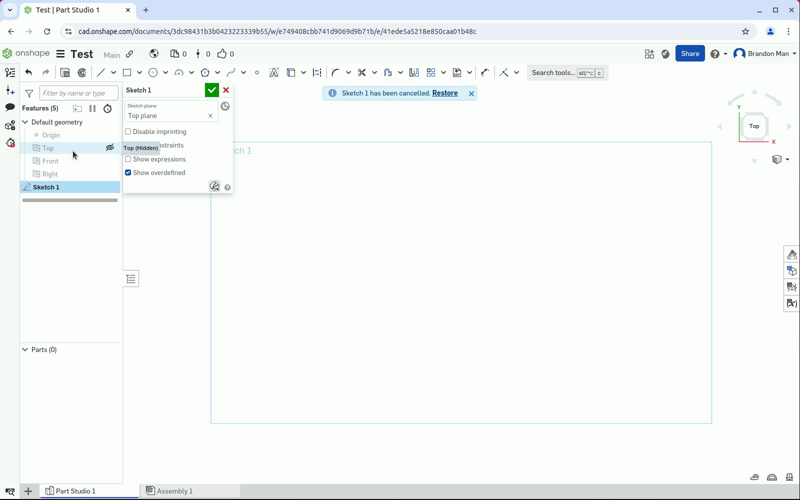
mouse_move(73, 352)
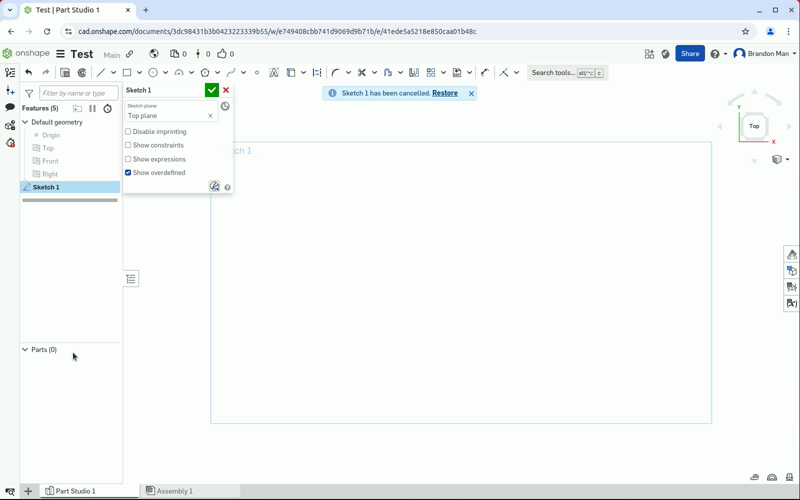
key(y)
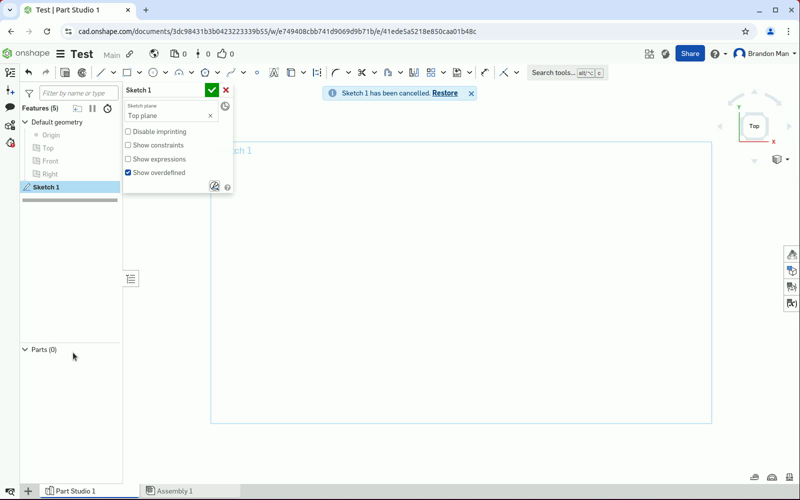
key(l)
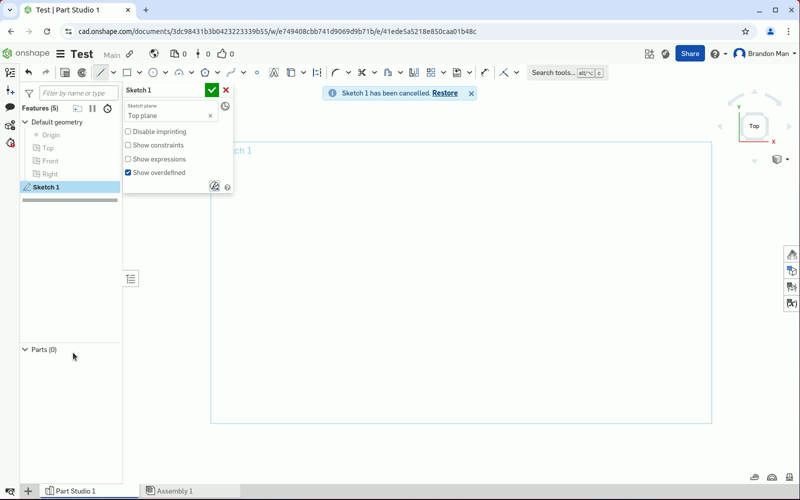
key_down(shift)
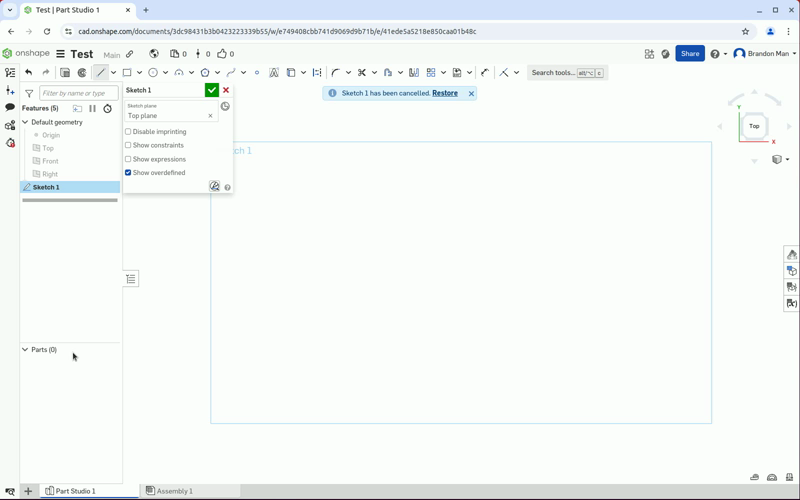
mouse_move(372, 300)
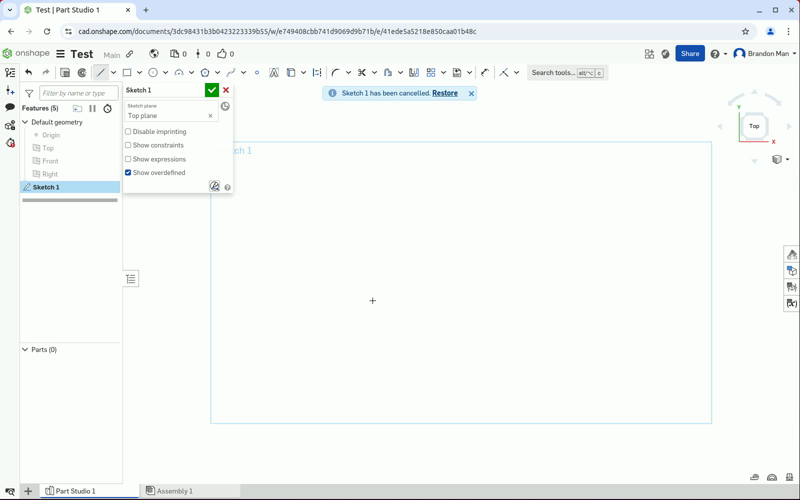
click(372, 300)
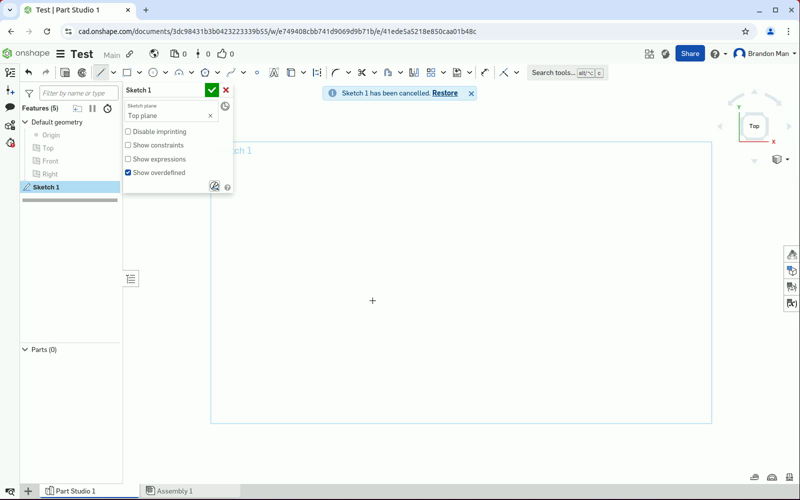
key_up(shift)
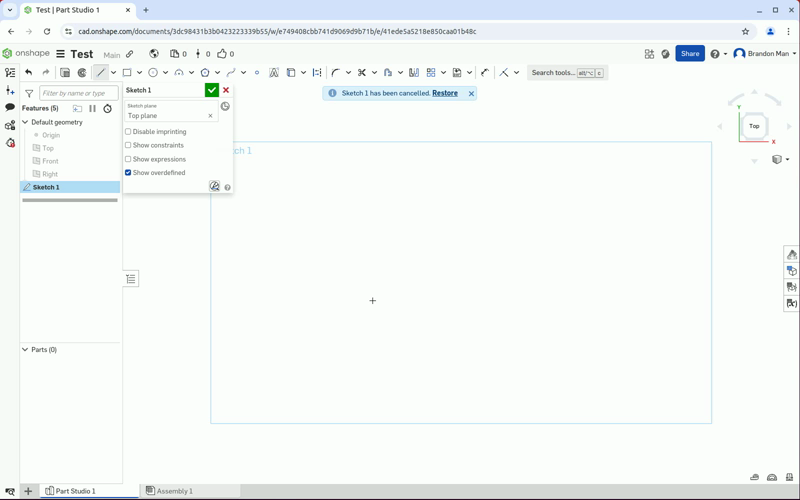
key_down(shift)
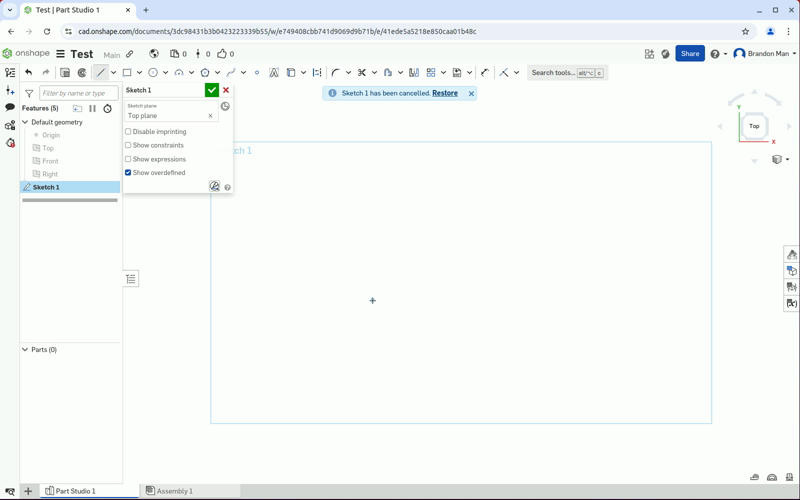
mouse_move(402, 300)
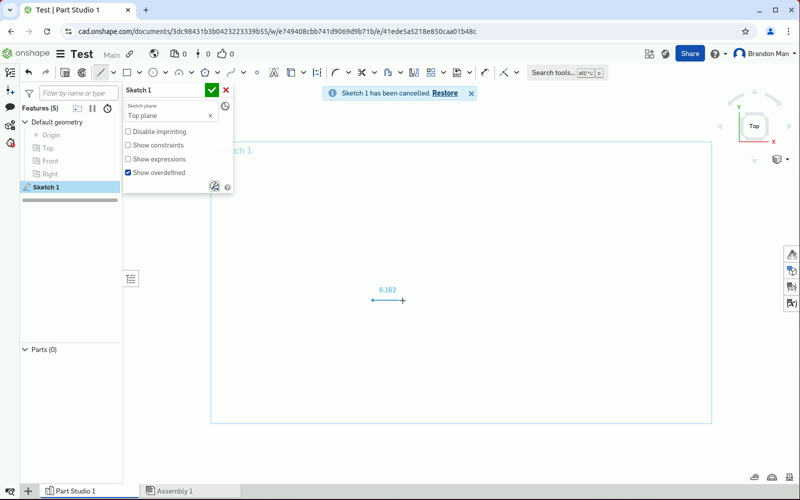
mouse_move(377, 300)
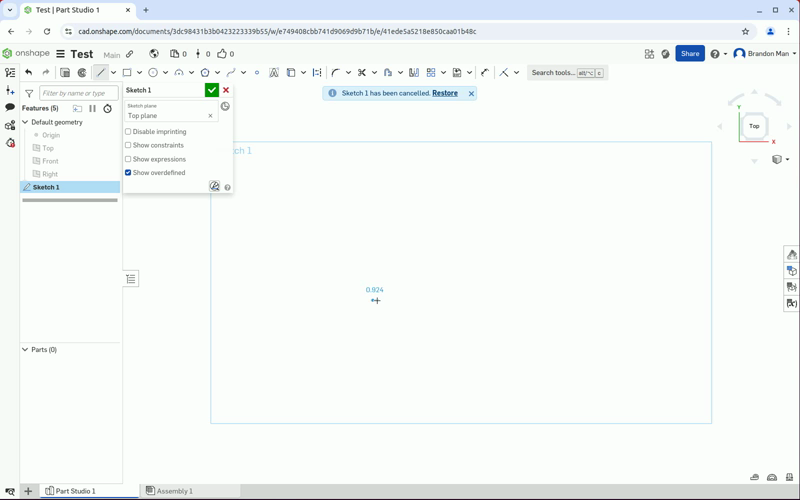
scroll(6)
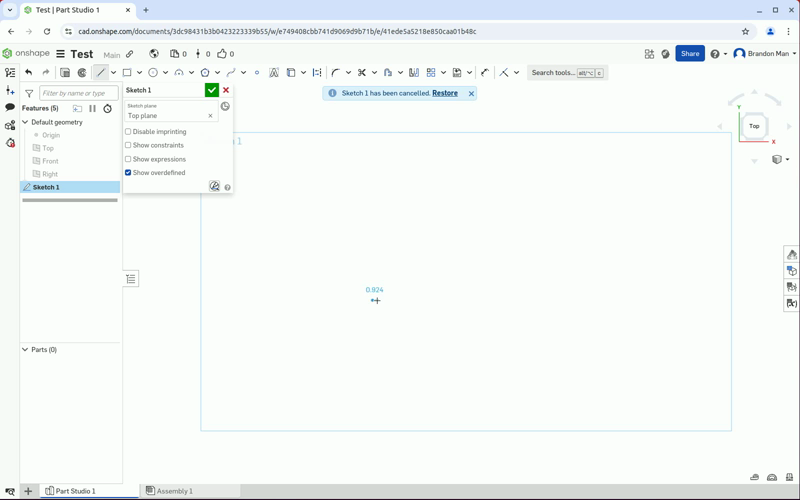
scroll(6)
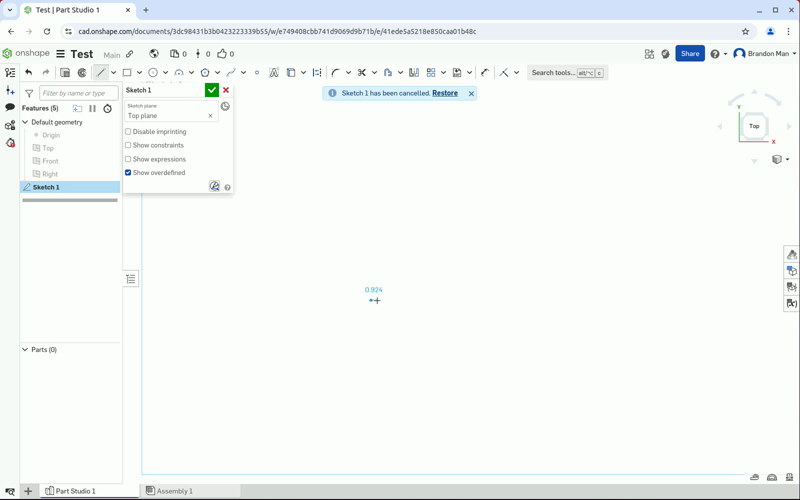
scroll(6)
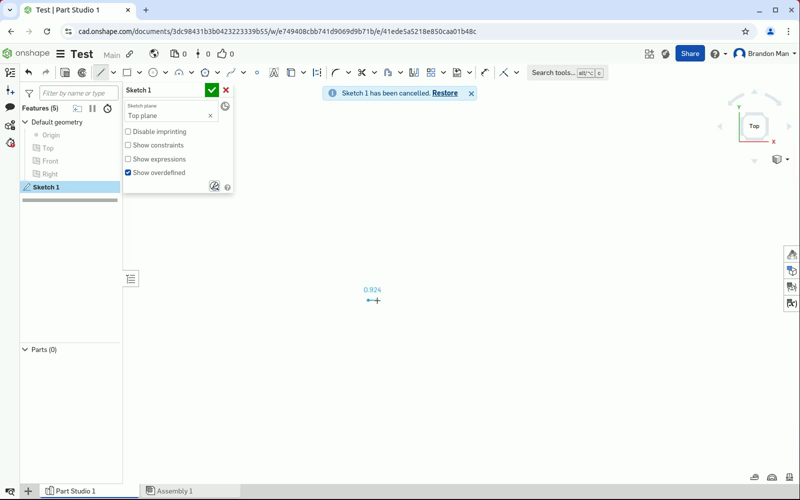
scroll(6)
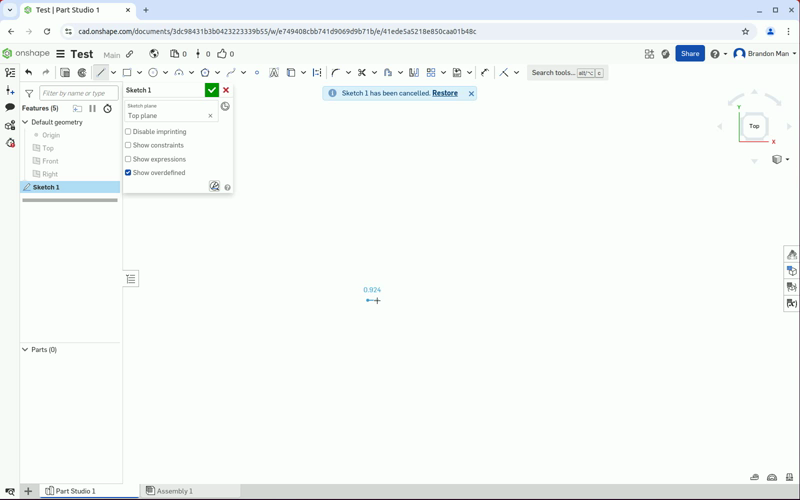
scroll(6)
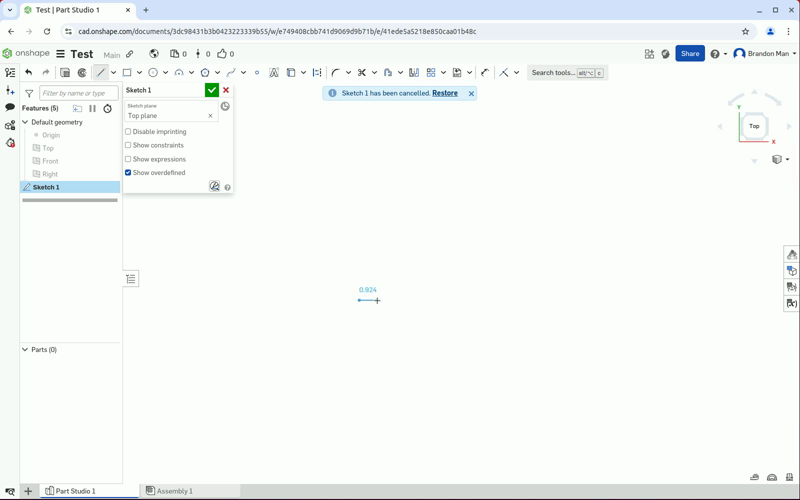
scroll(6)
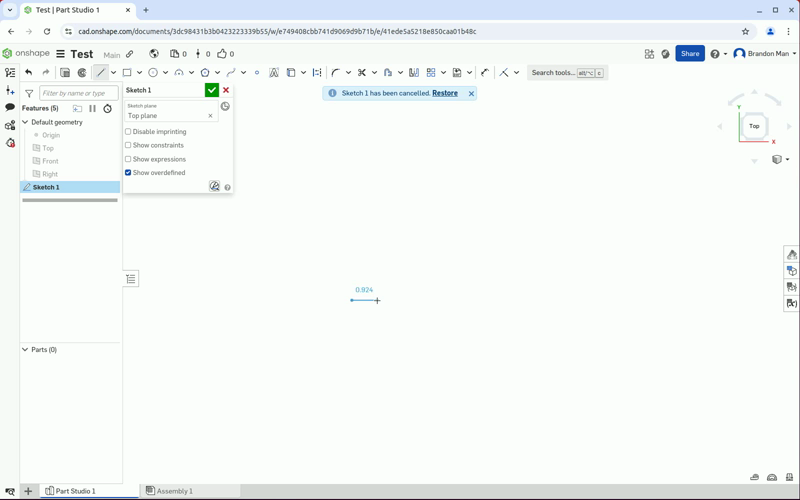
scroll(6)
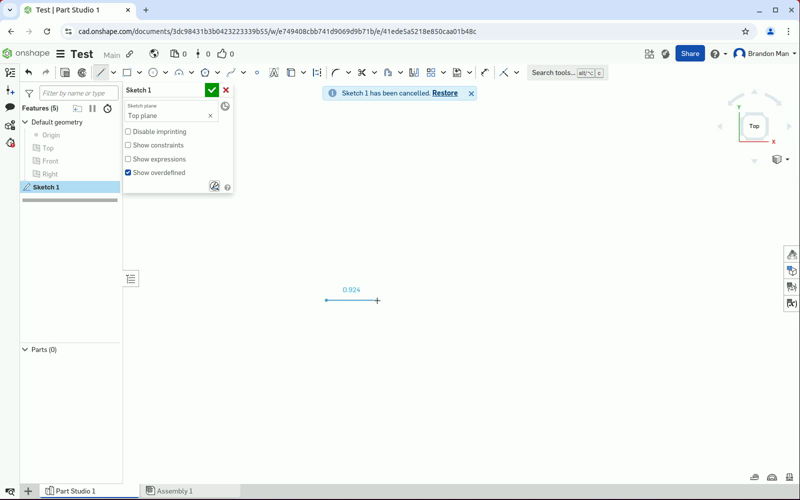
click(377, 300)
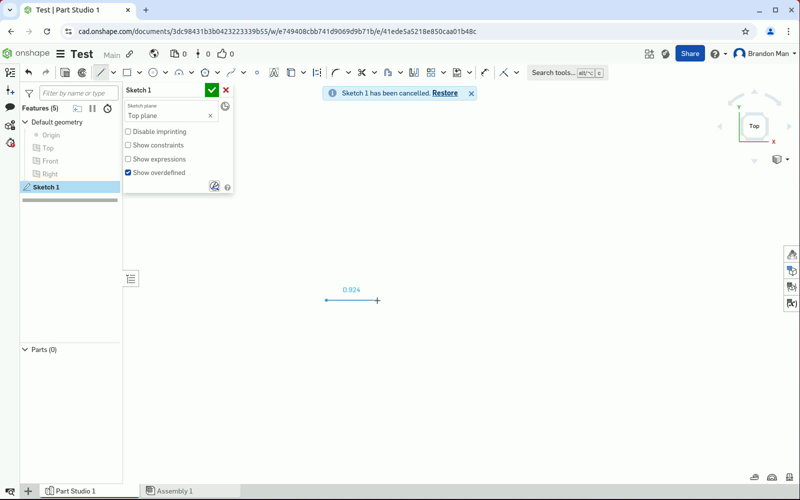
scroll(-6)
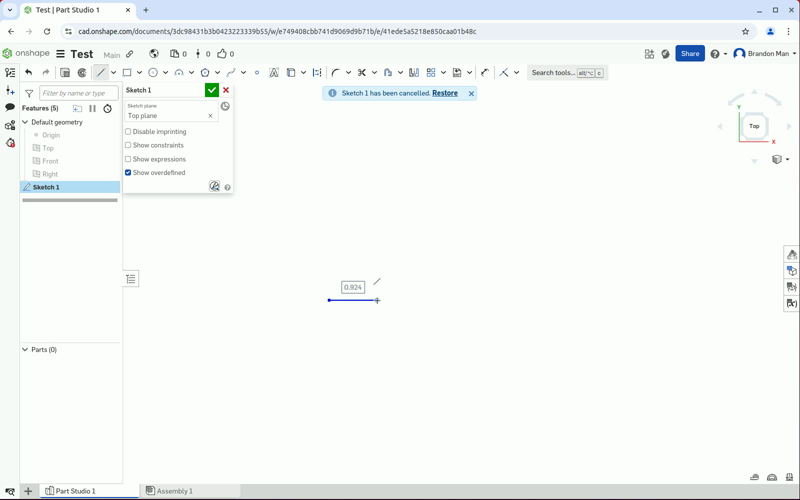
scroll(-6)
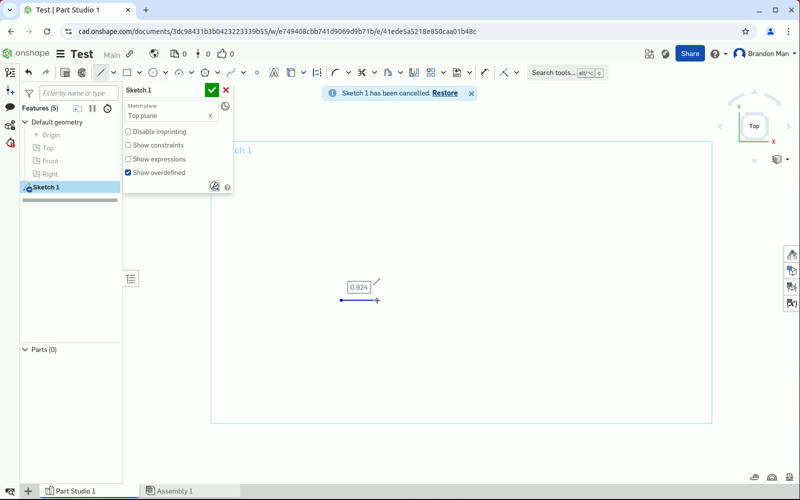
scroll(-6)
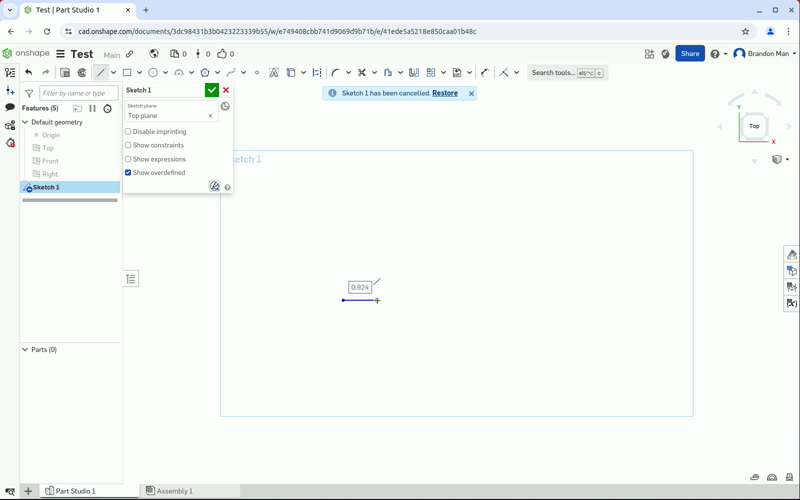
scroll(-6)
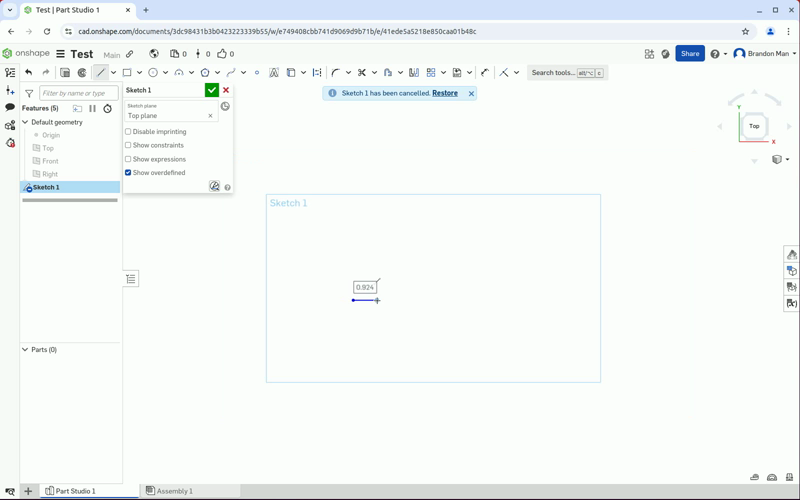
scroll(-6)
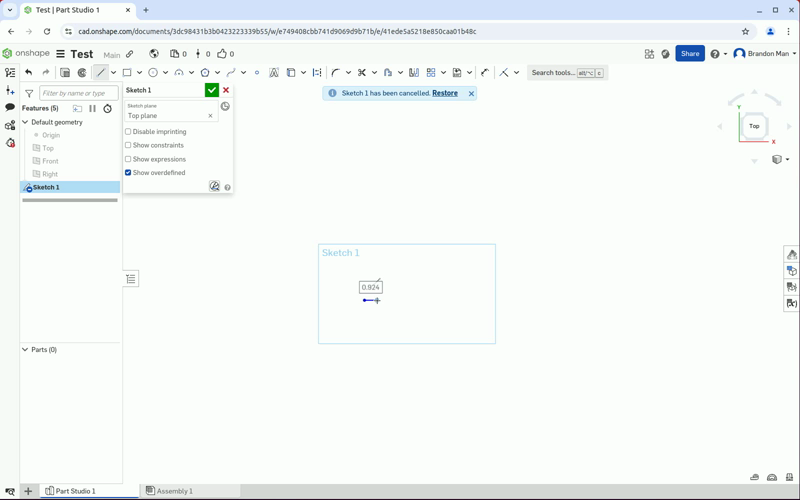
scroll(-6)
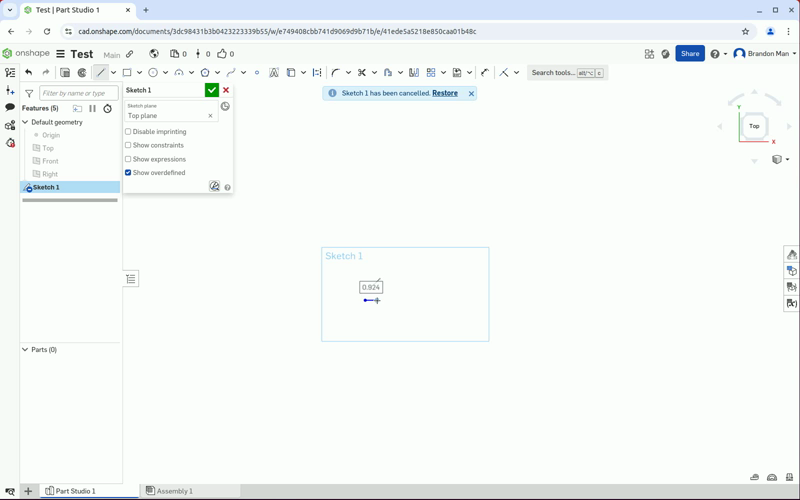
scroll(-6)
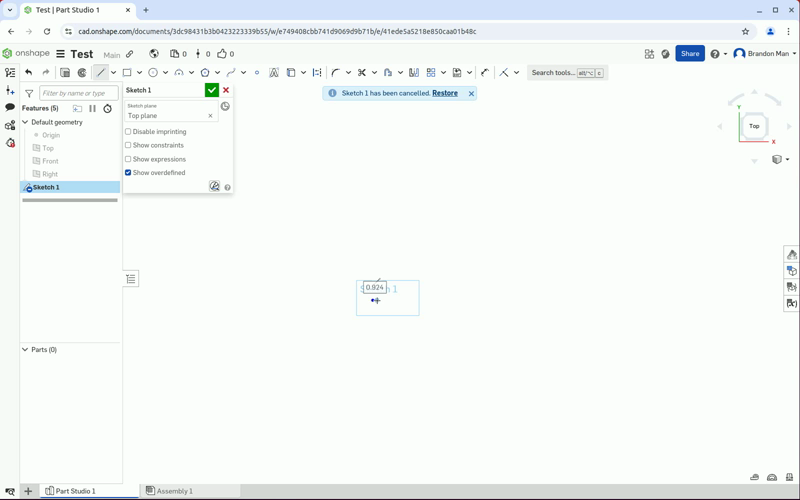
key_up(shift)
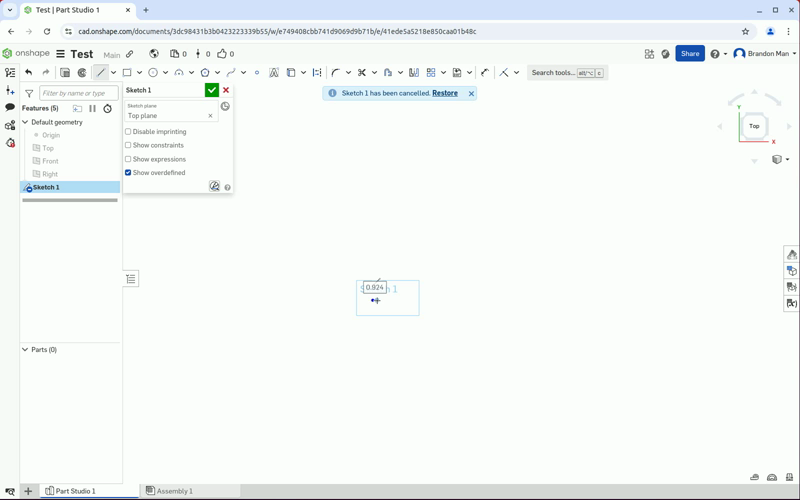
key_down(shift)
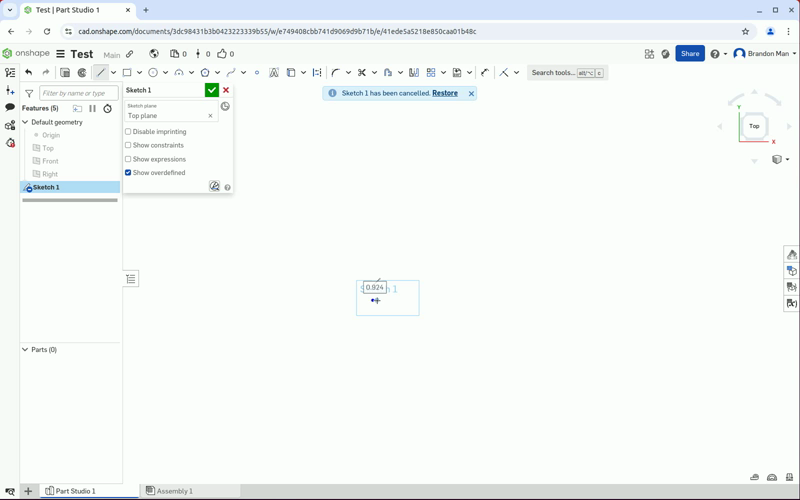
mouse_move(407, 300)
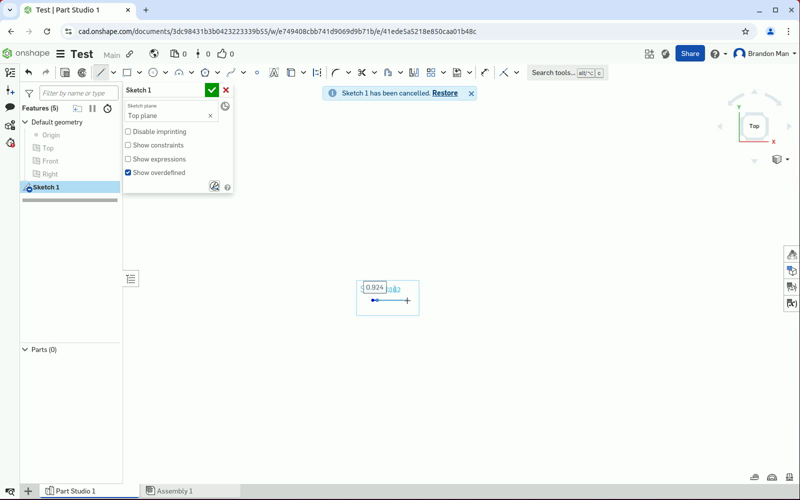
mouse_move(377, 295)
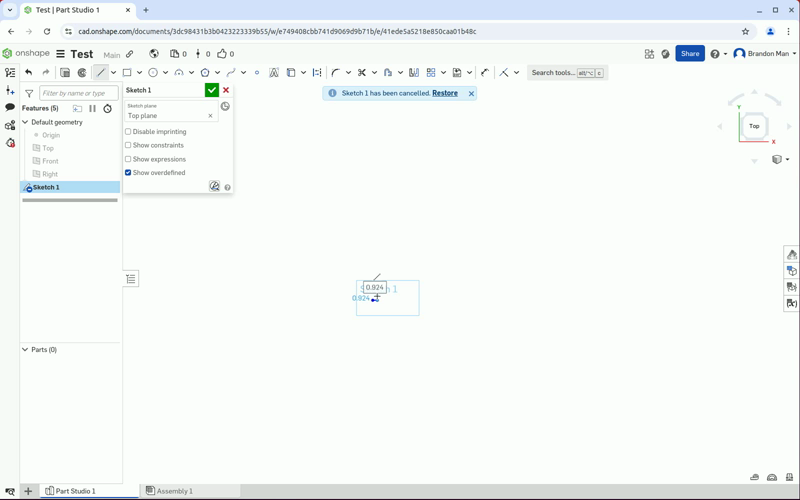
scroll(6)
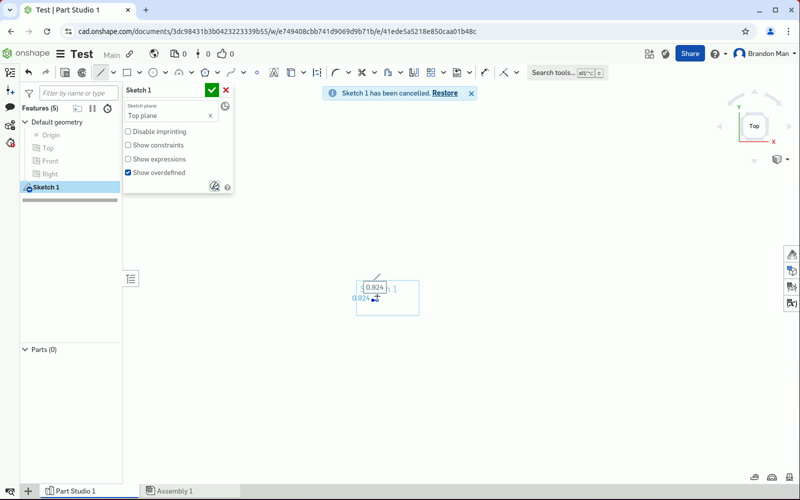
scroll(6)
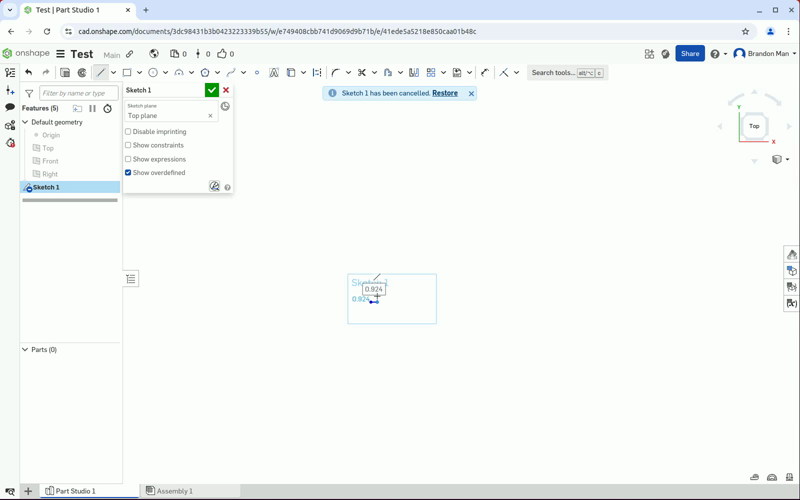
scroll(6)
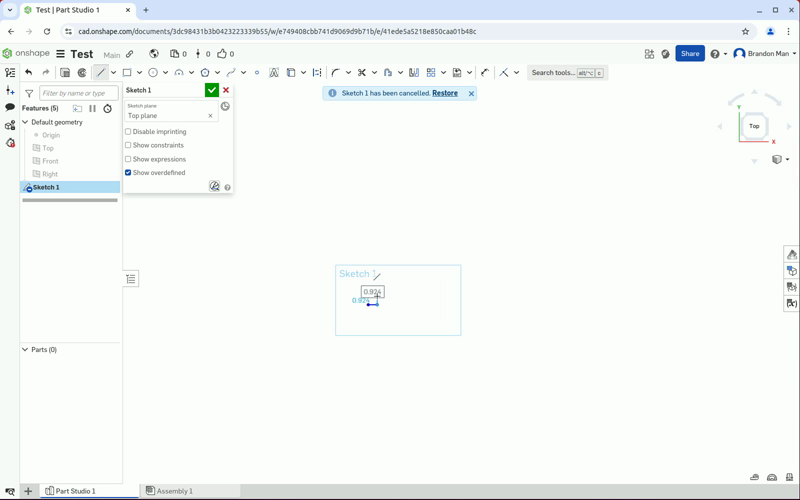
scroll(6)
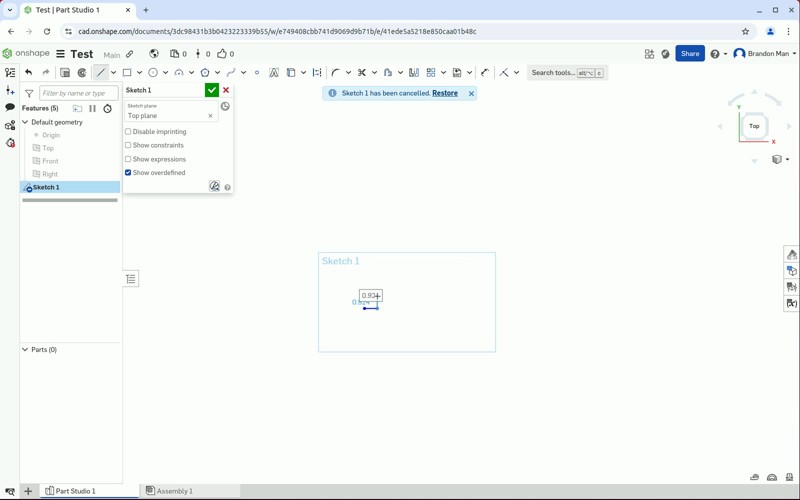
scroll(6)
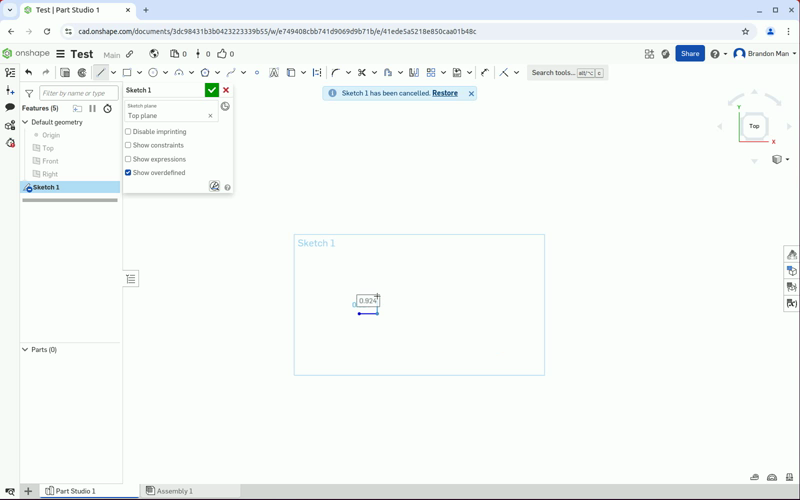
scroll(6)
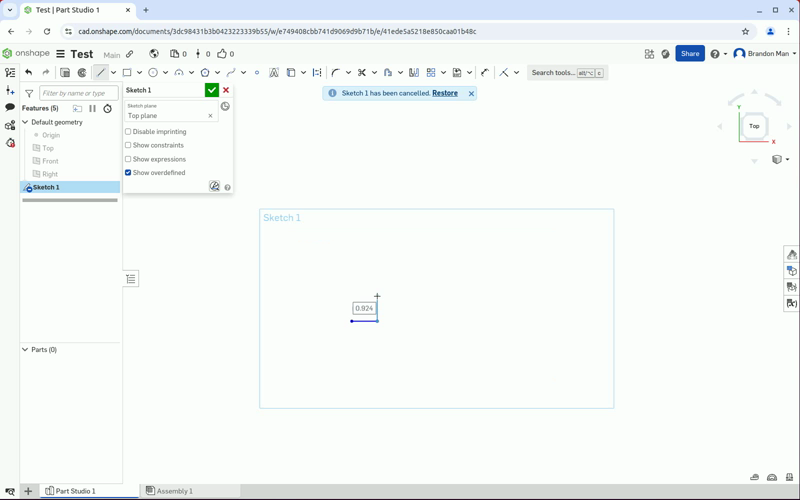
scroll(6)
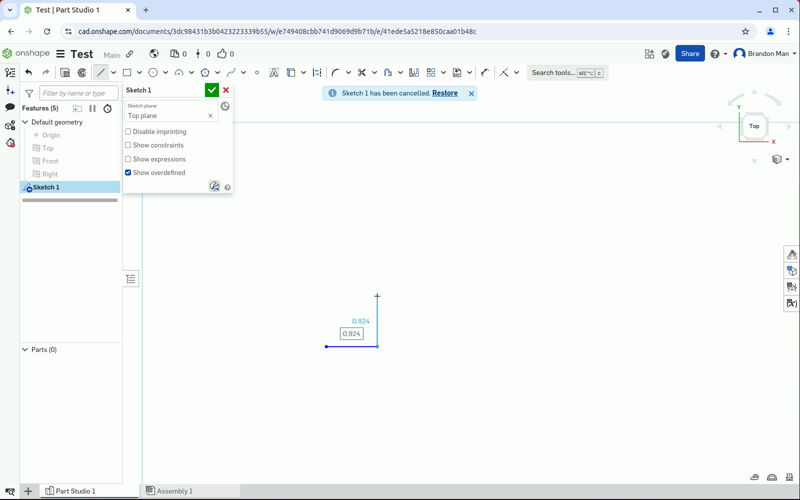
click(377, 295)
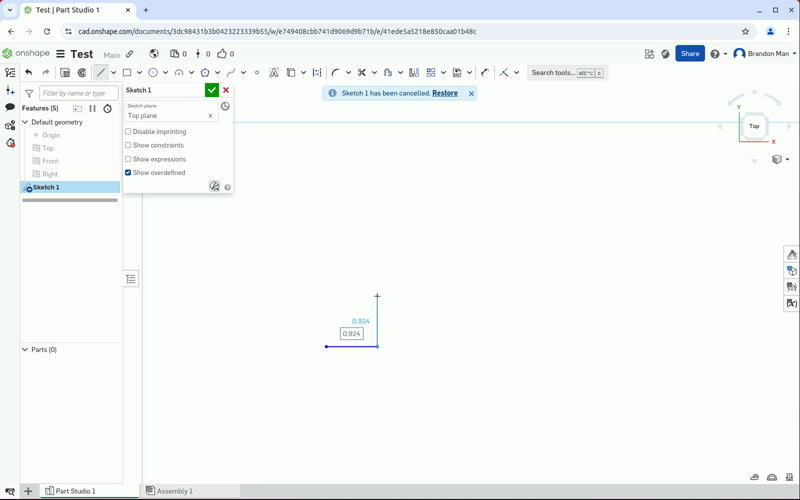
scroll(-6)
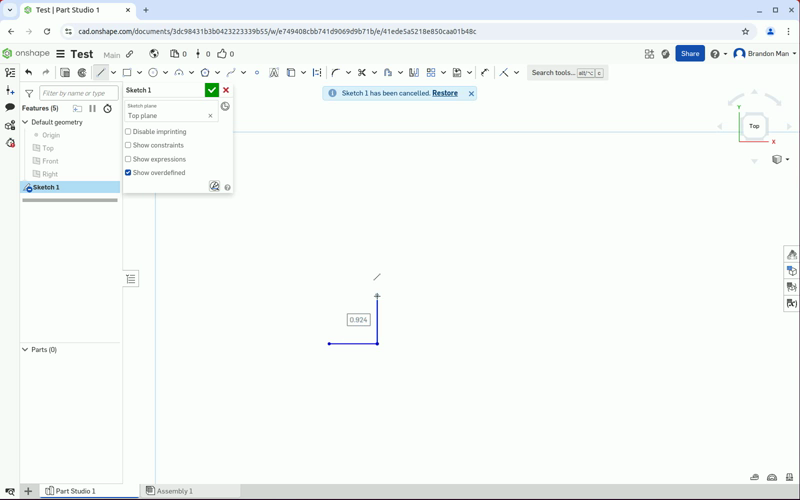
scroll(-6)
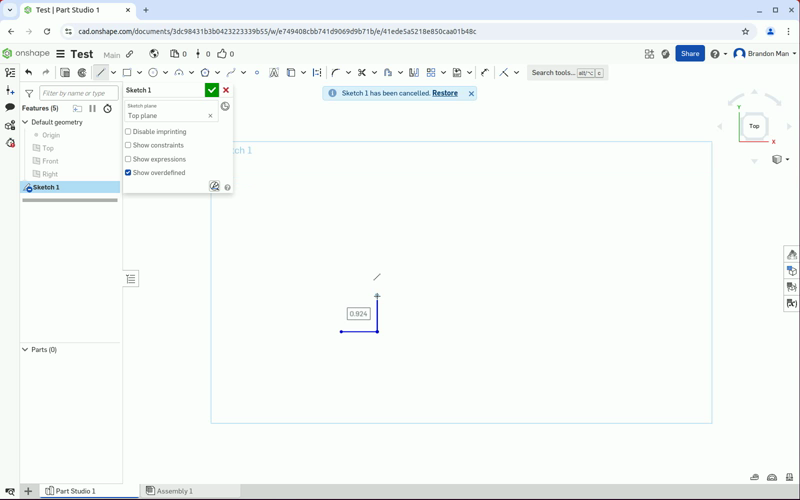
scroll(-6)
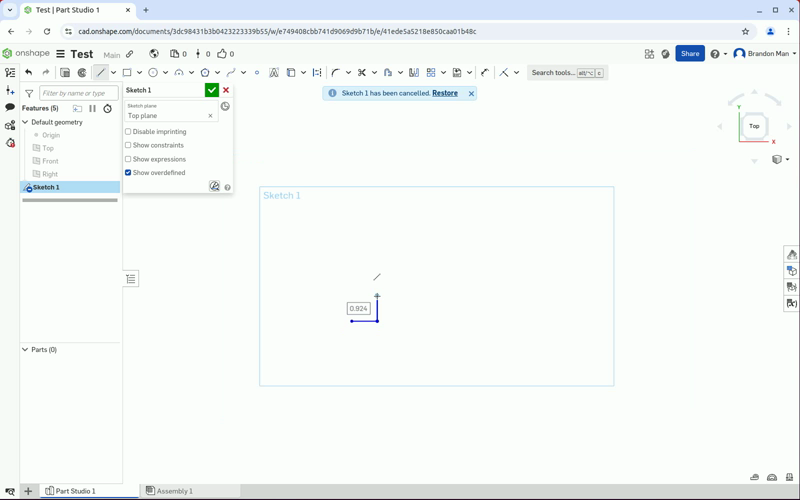
scroll(-6)
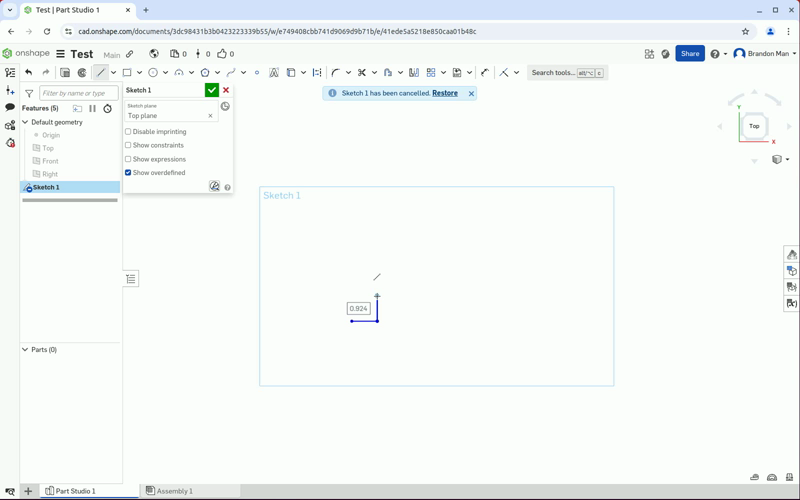
scroll(-6)
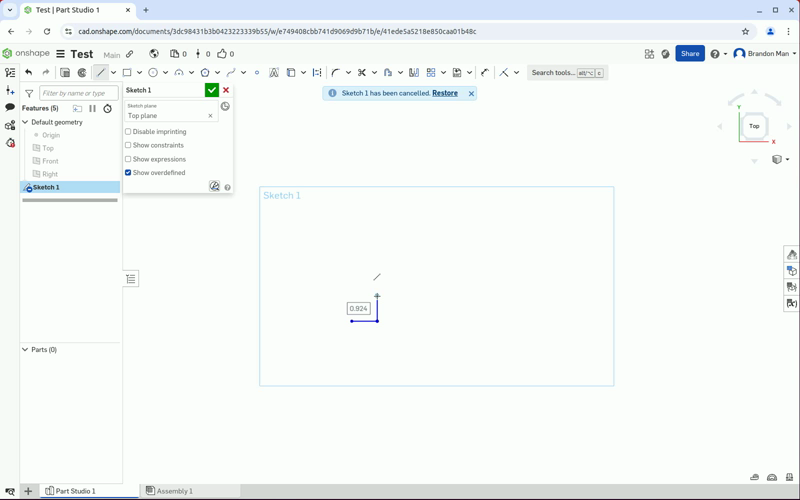
scroll(-6)
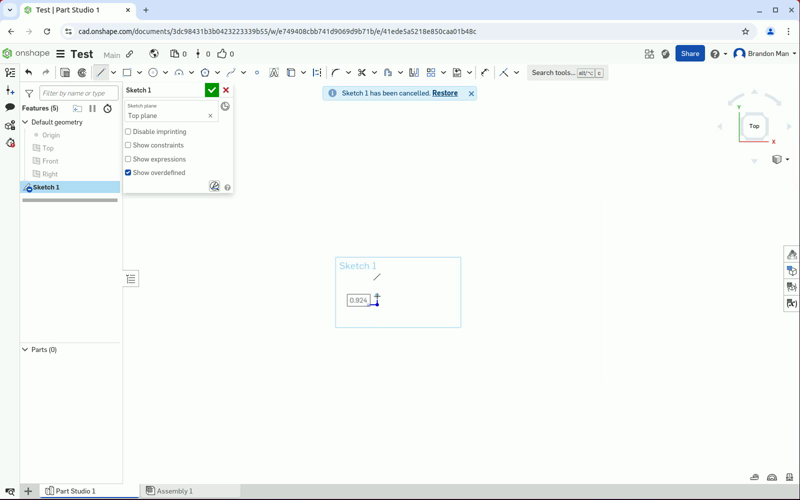
scroll(-6)
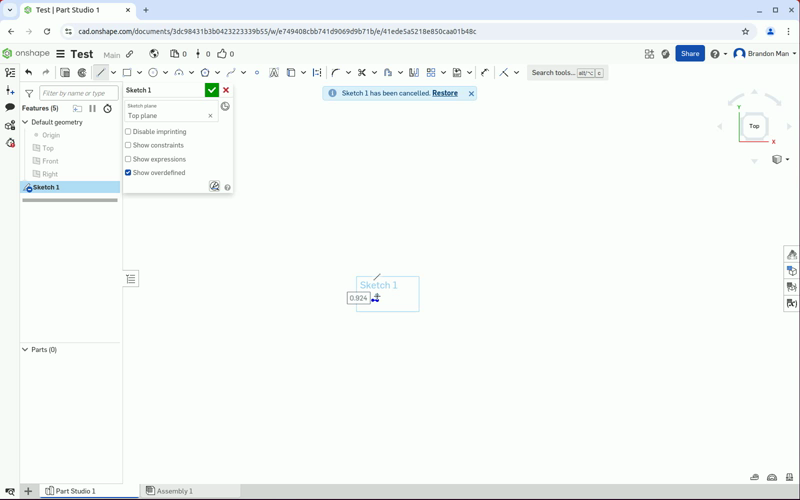
key_up(shift)
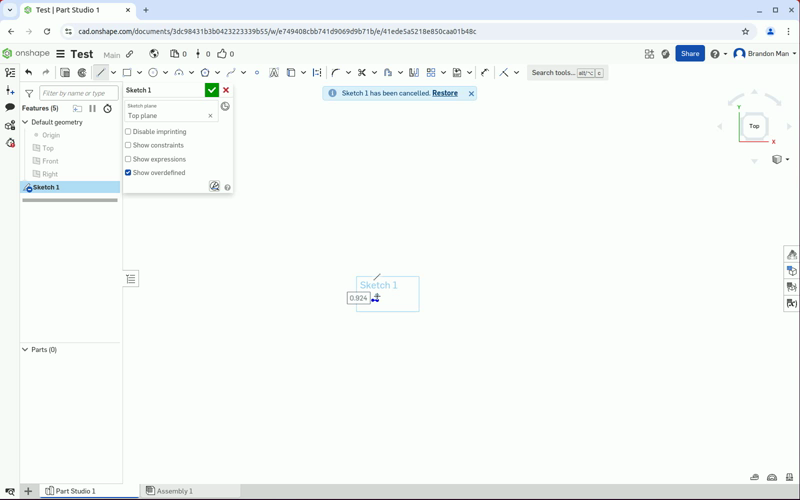
key(esc)
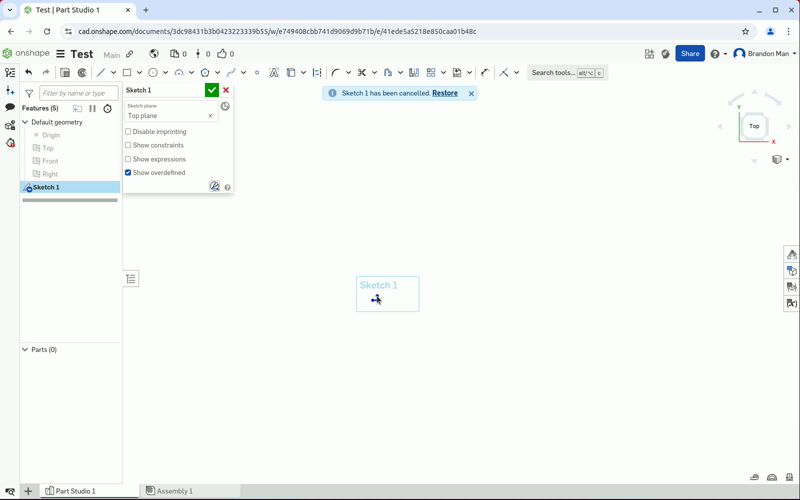
key(a)
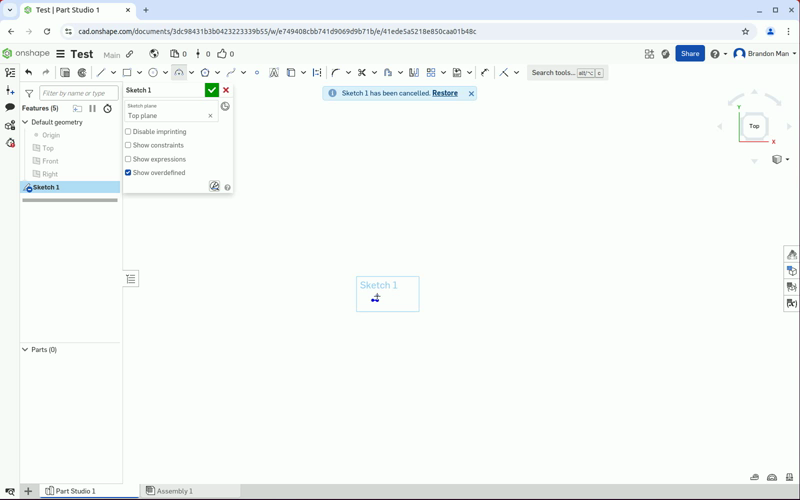
mouse_move(377, 295)
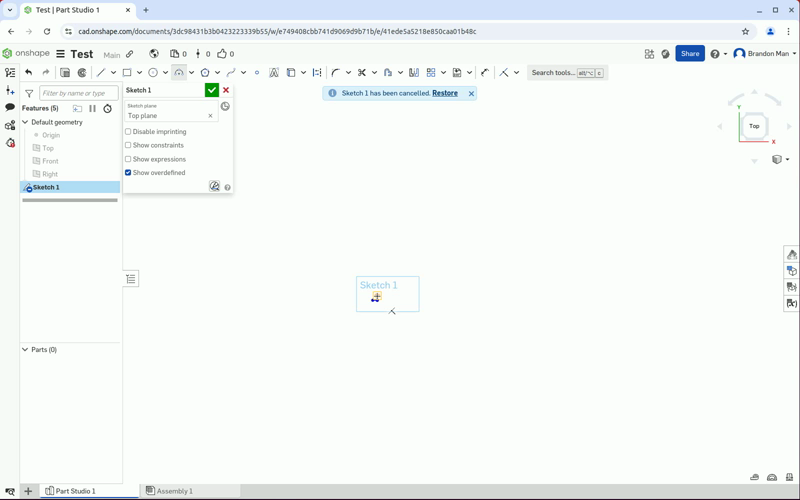
click(377, 295)
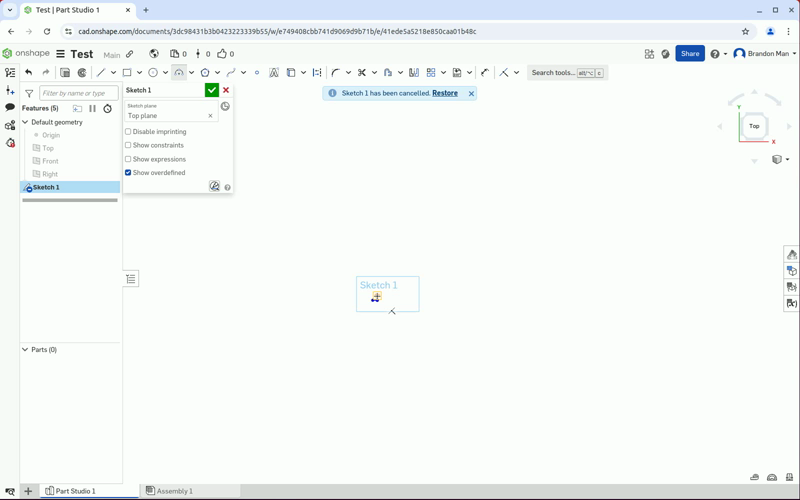
key_down(shift)
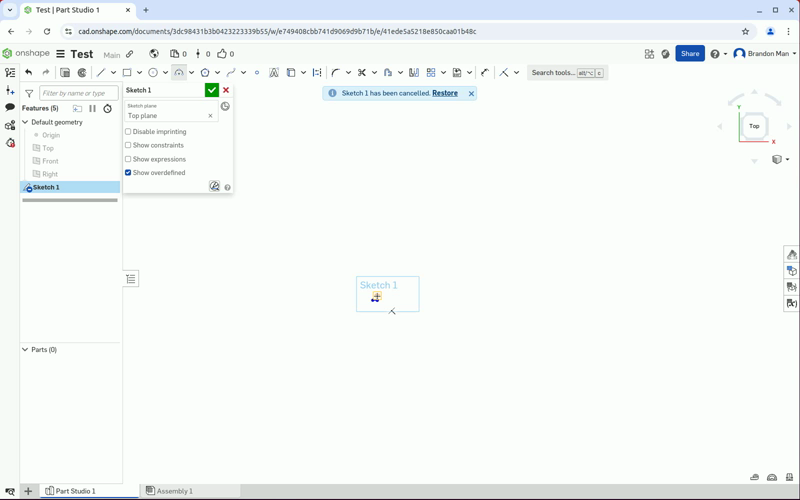
mouse_move(377, 268)
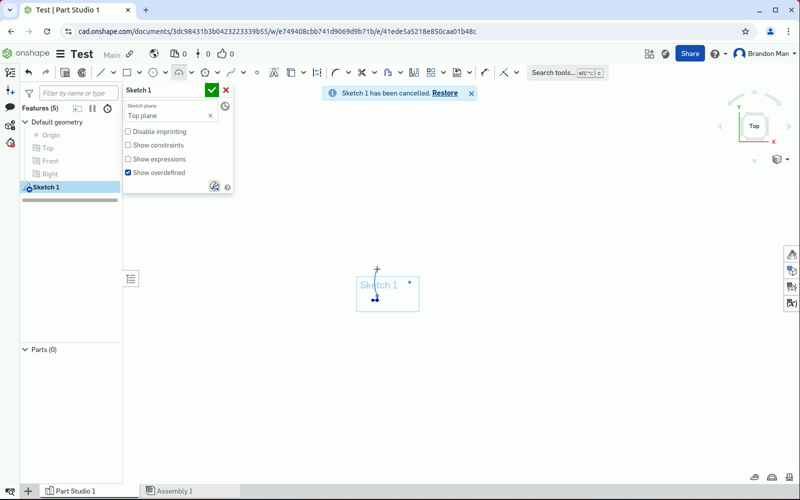
click(377, 268)
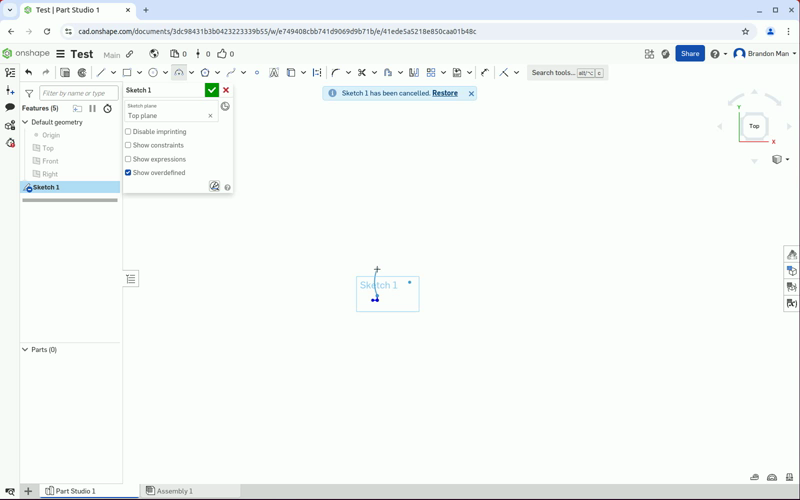
mouse_move(388, 282)
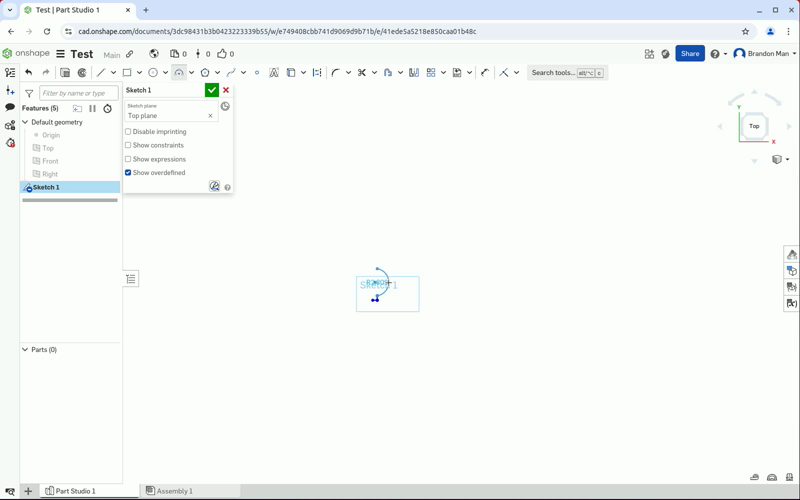
click(388, 282)
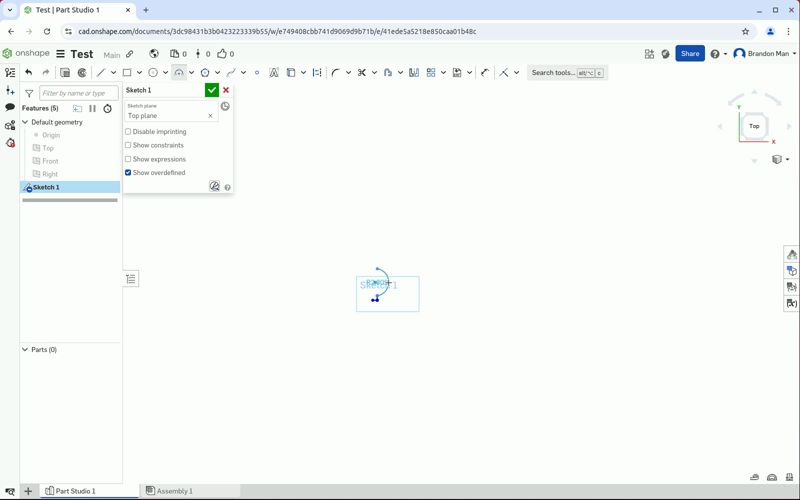
key_up(shift)
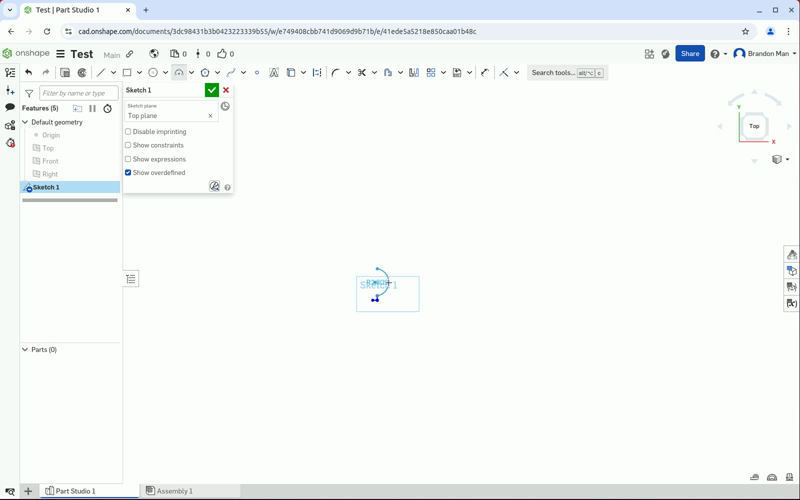
key(esc)
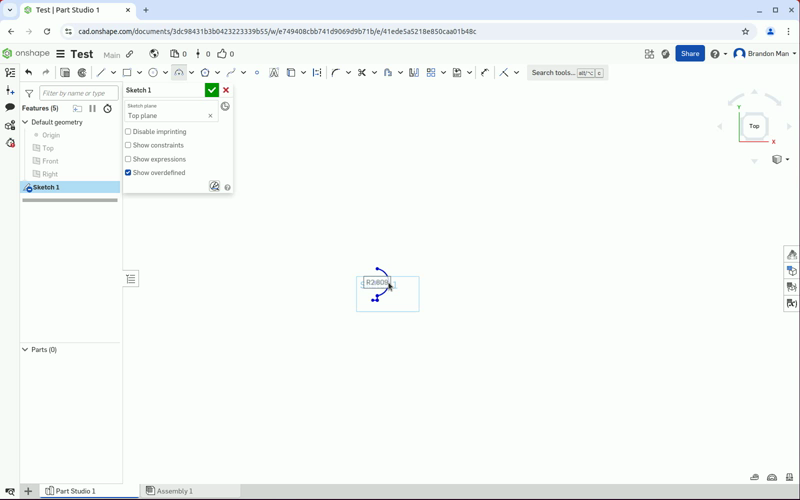
key(l)
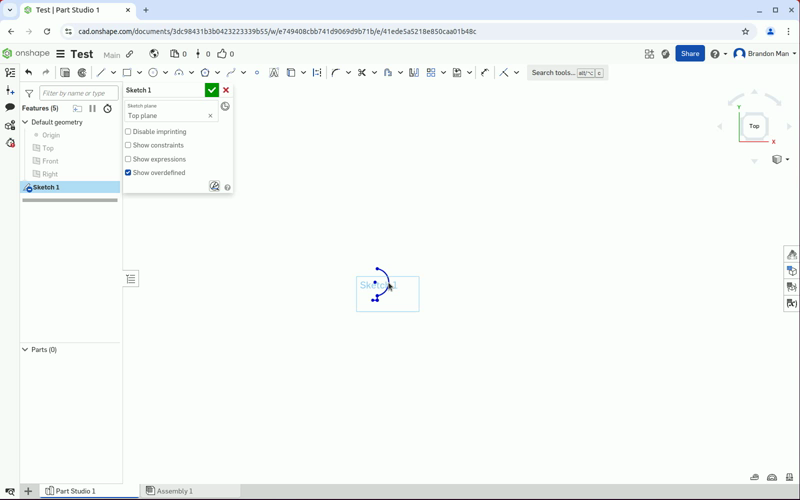
mouse_move(377, 268)
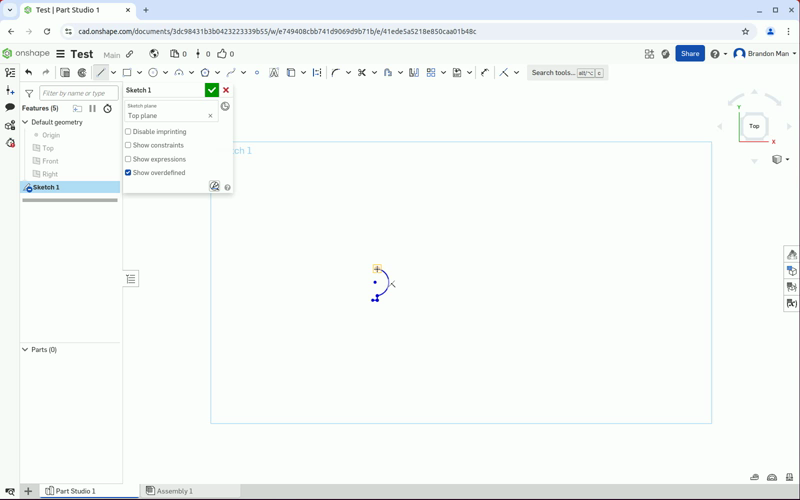
click(377, 268)
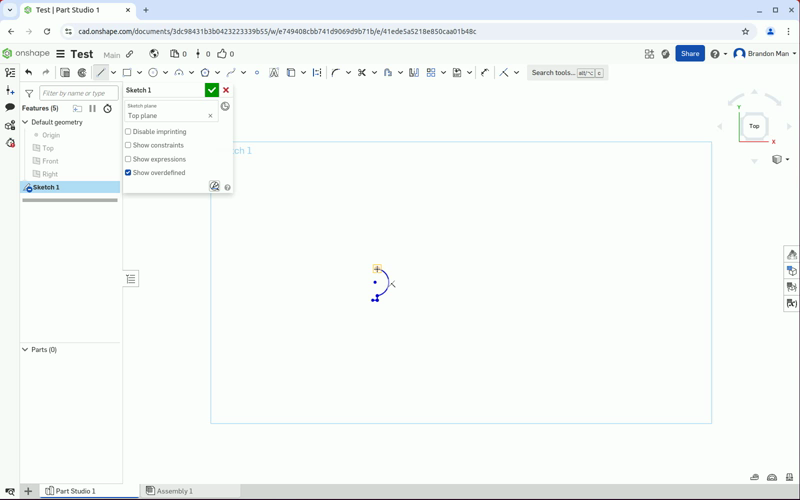
key_down(shift)
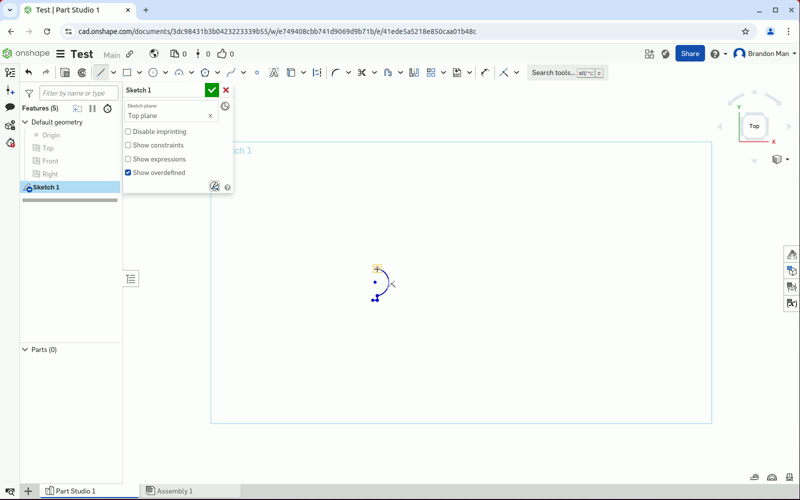
mouse_move(407, 268)
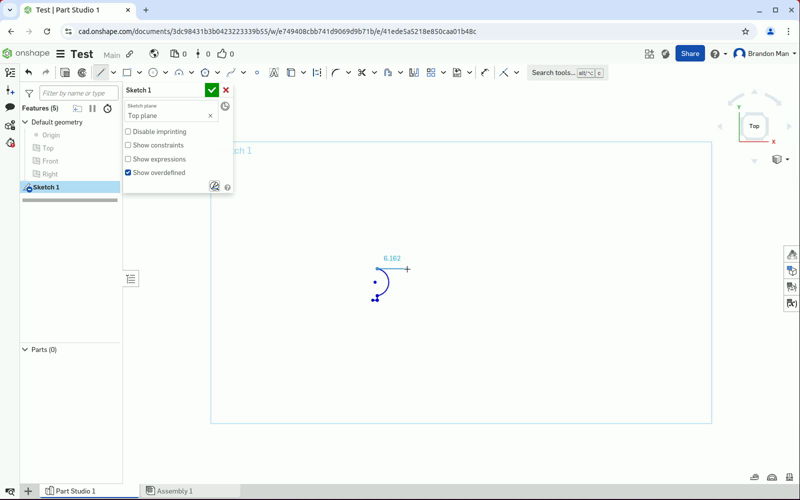
mouse_move(377, 259)
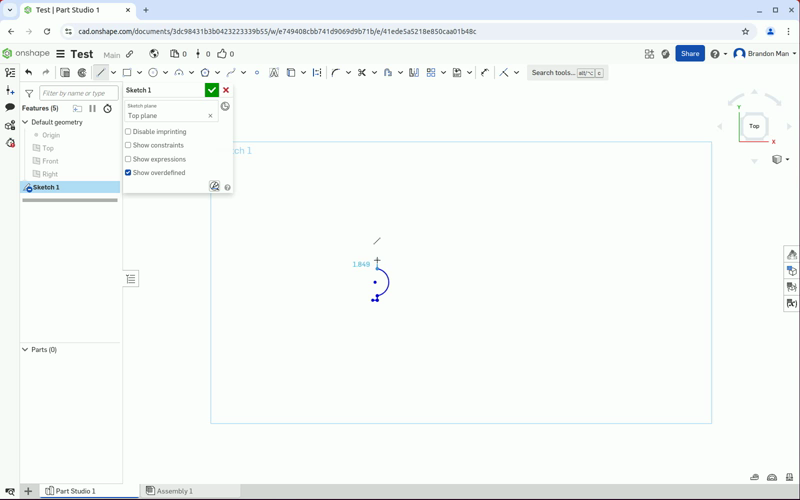
click(377, 259)
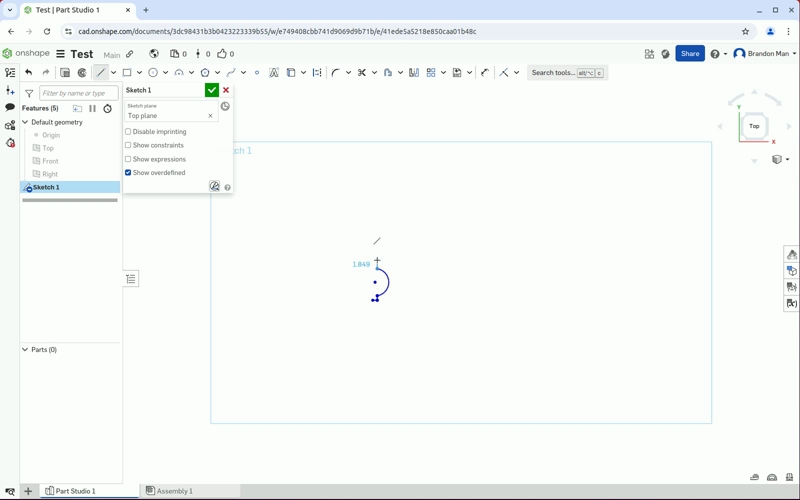
key_up(shift)
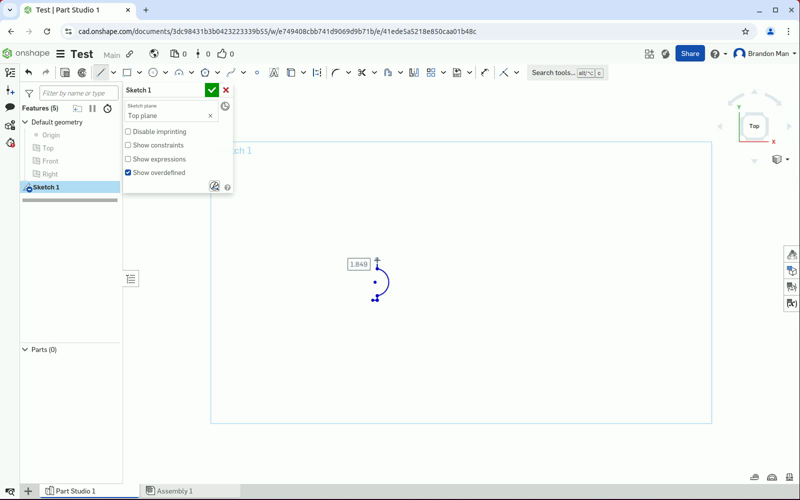
key(esc)
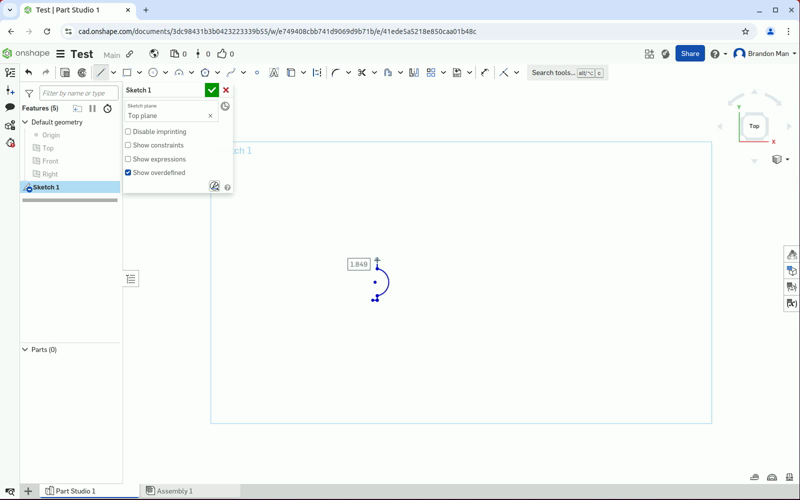
key(a)
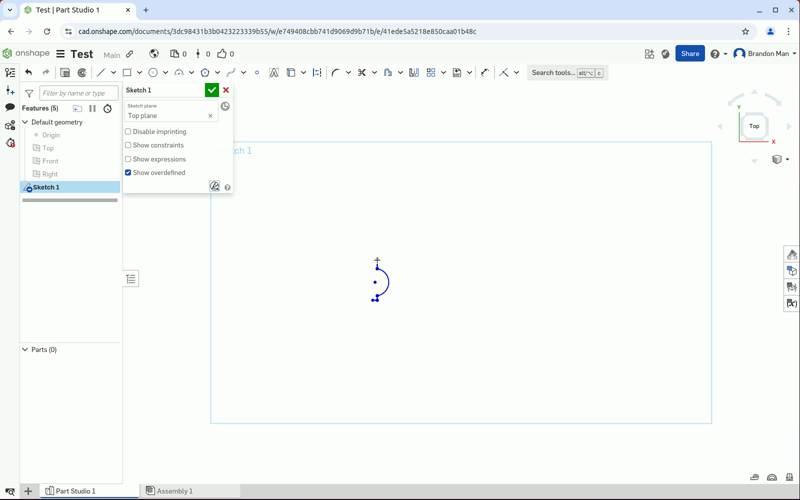
mouse_move(377, 259)
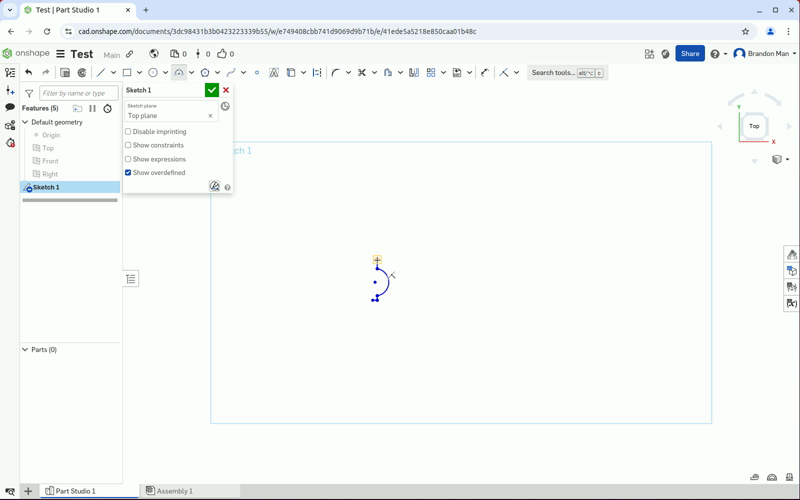
click(377, 259)
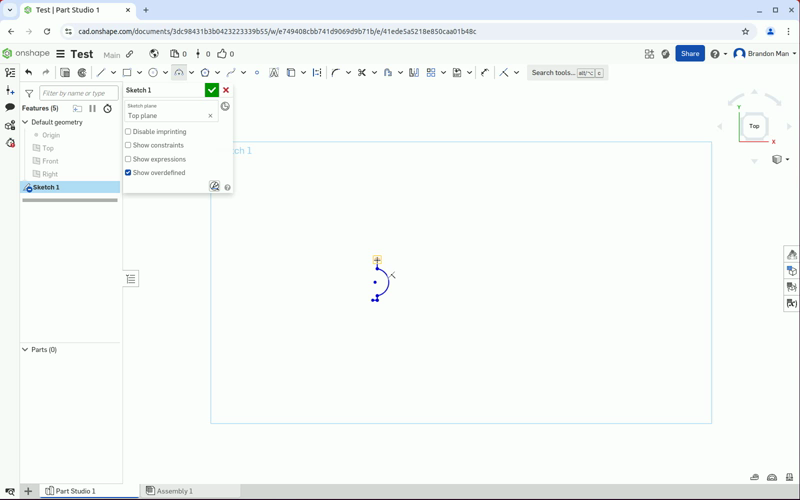
key_down(shift)
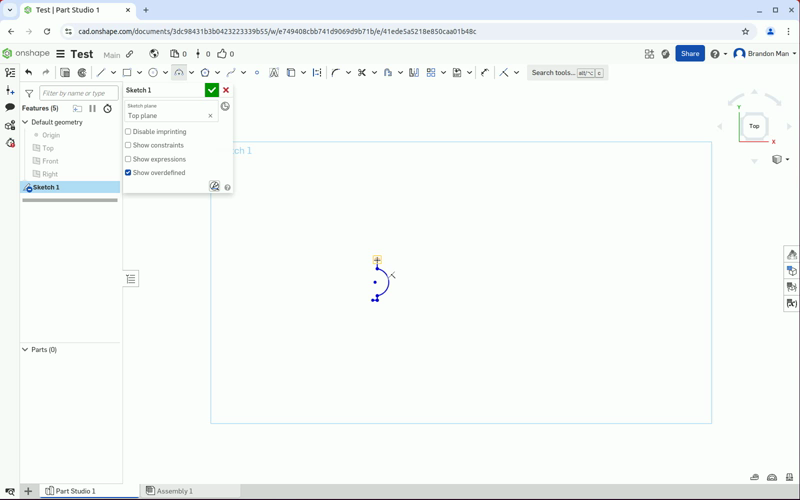
mouse_move(372, 259)
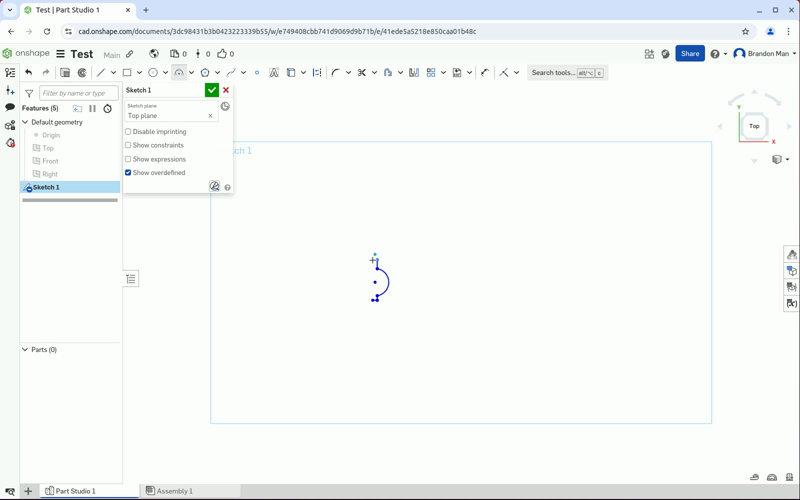
scroll(6)
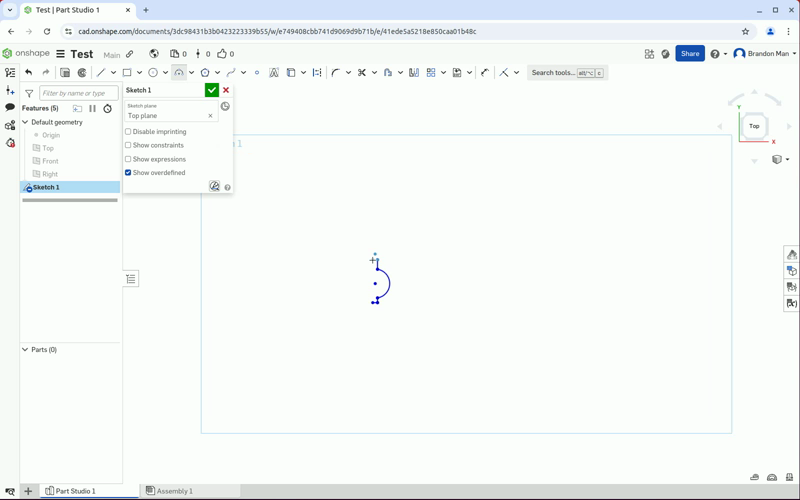
scroll(6)
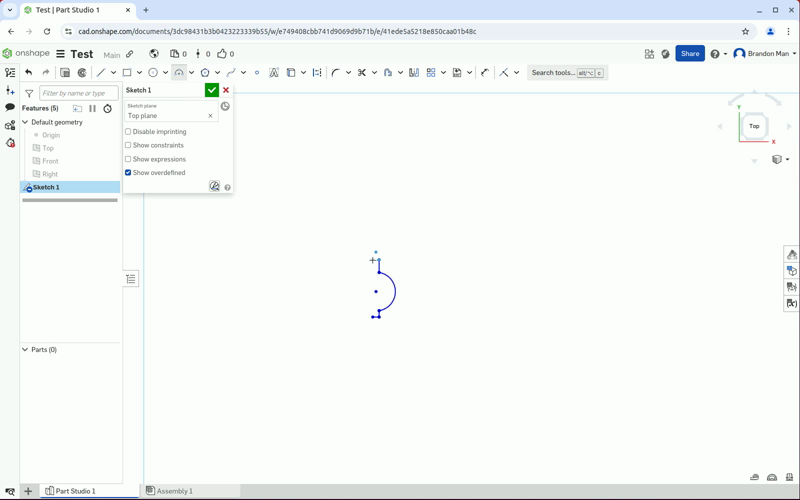
scroll(6)
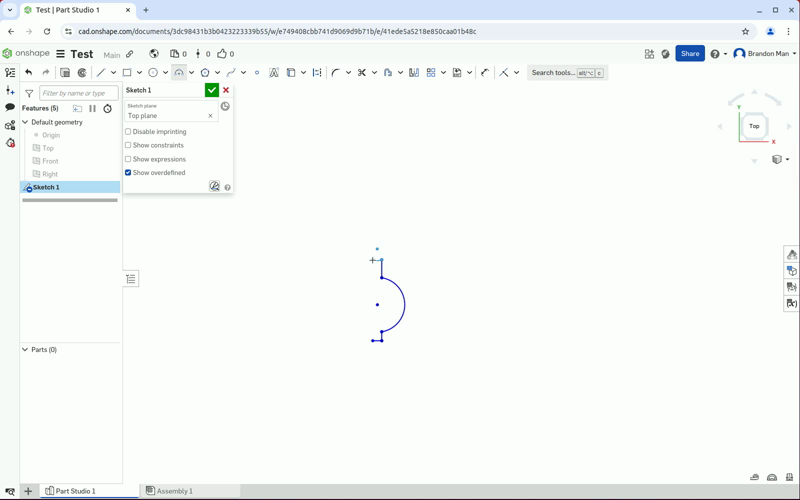
scroll(6)
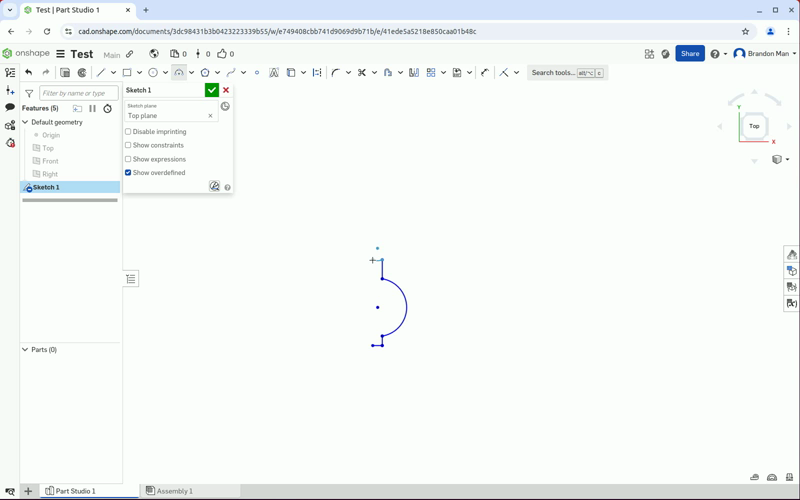
scroll(6)
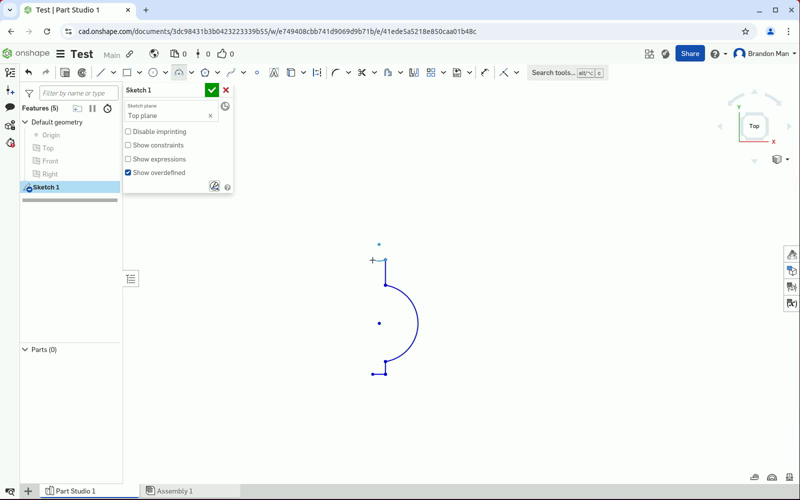
scroll(6)
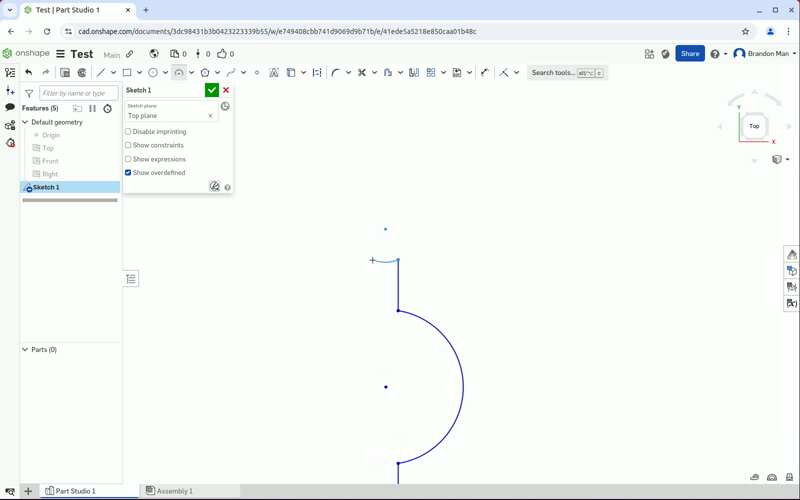
scroll(6)
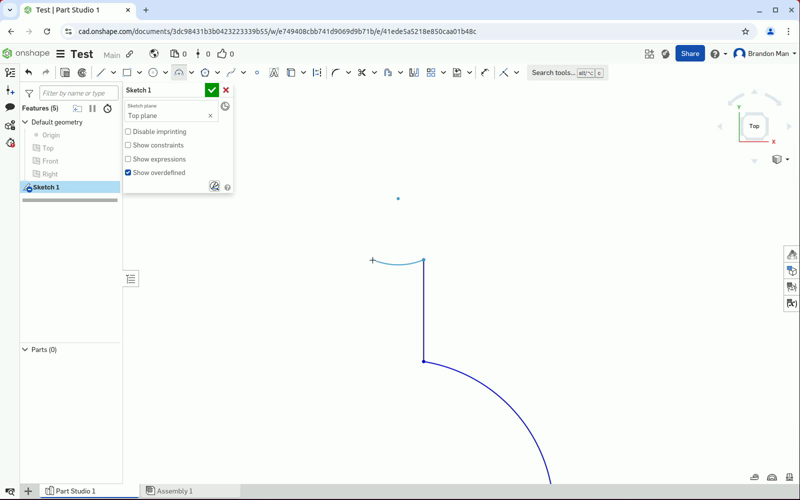
click(372, 259)
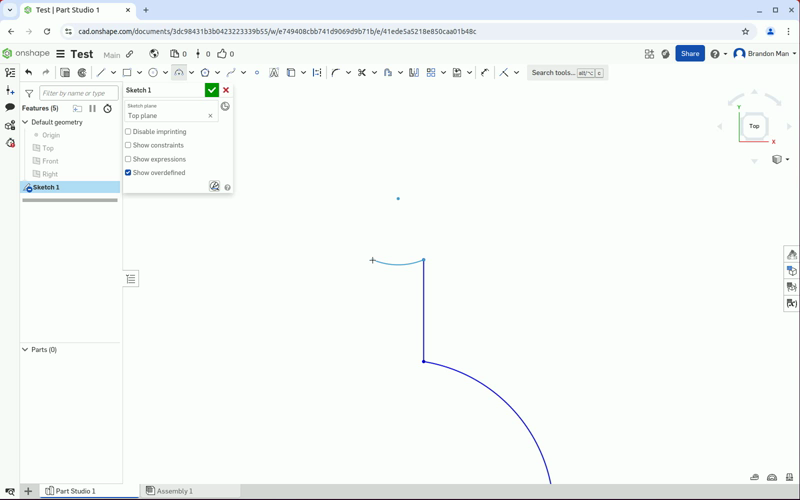
scroll(-6)
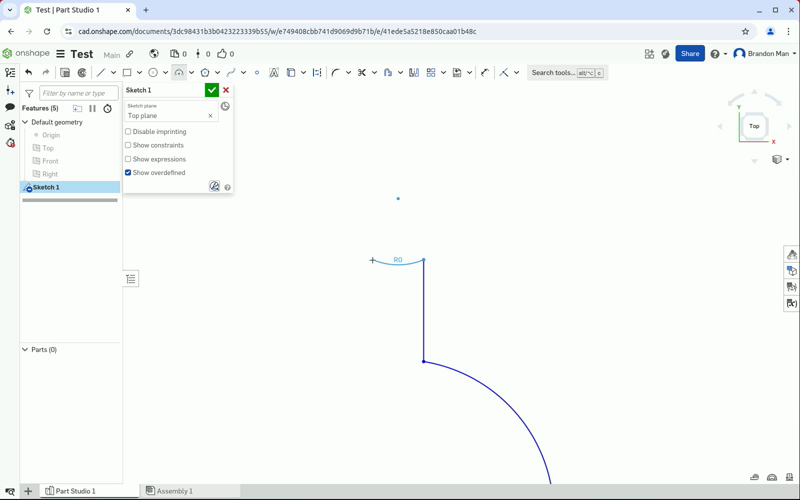
scroll(-6)
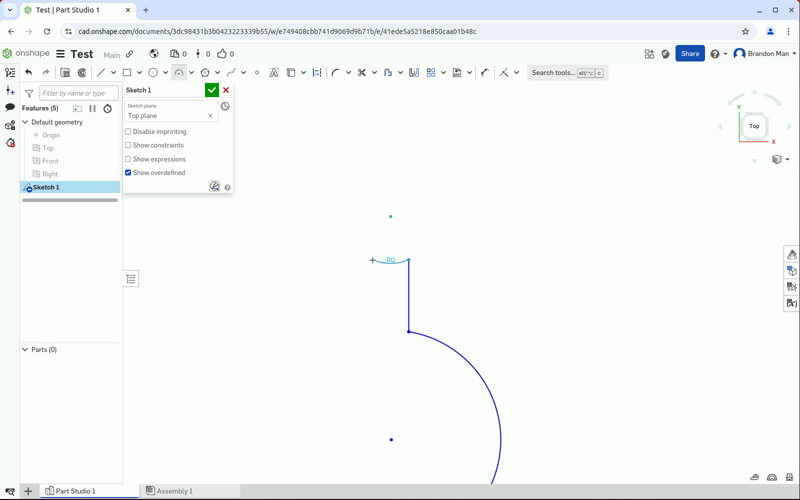
scroll(-6)
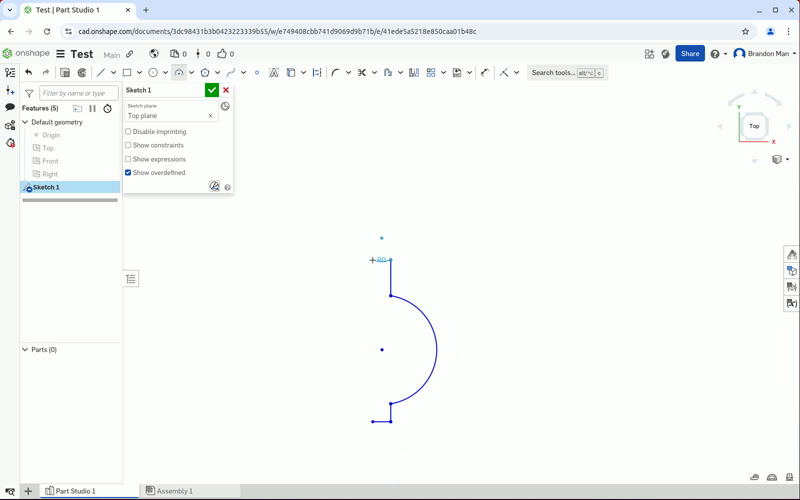
scroll(-6)
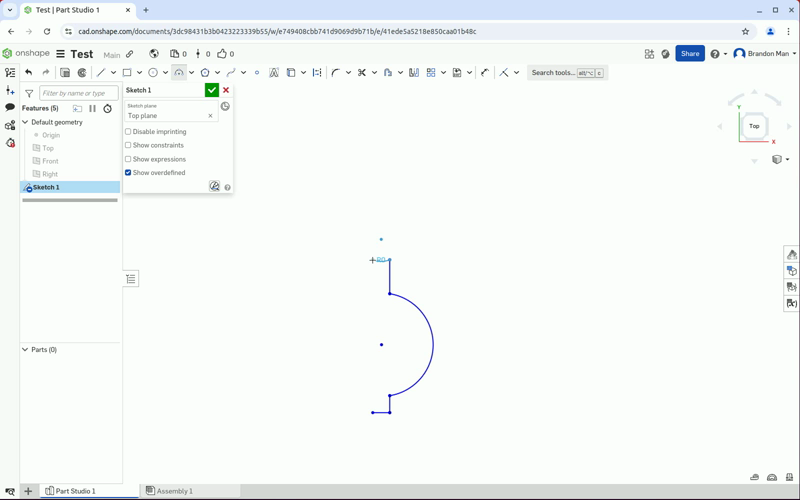
scroll(-6)
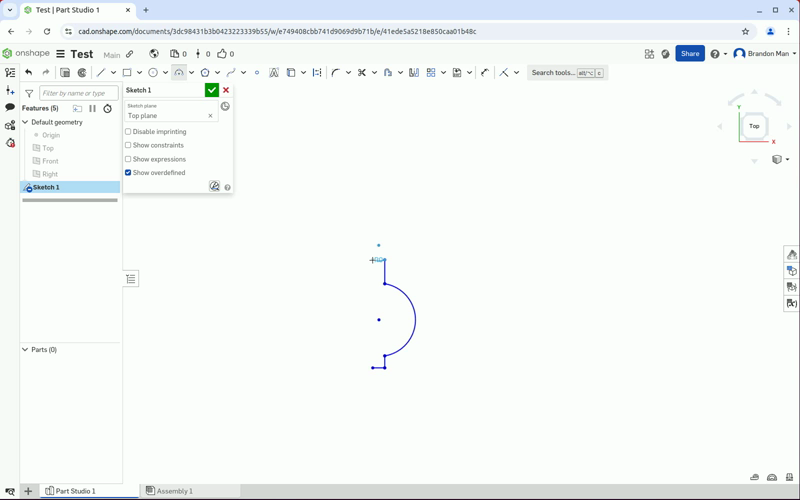
scroll(-6)
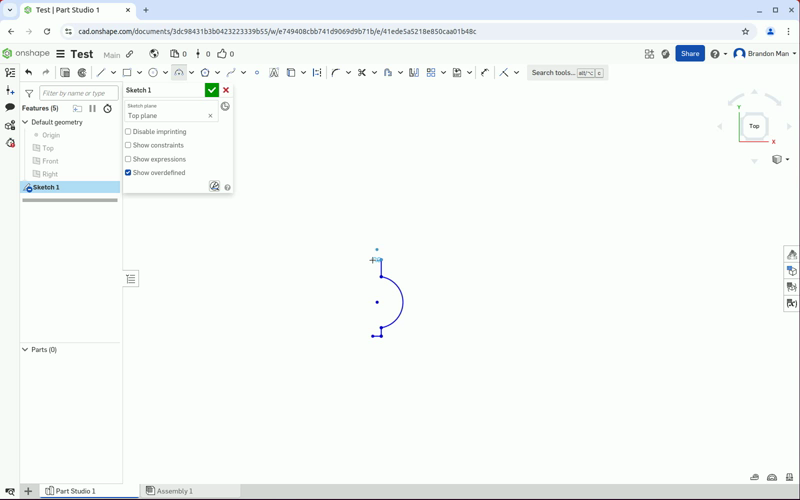
scroll(-6)
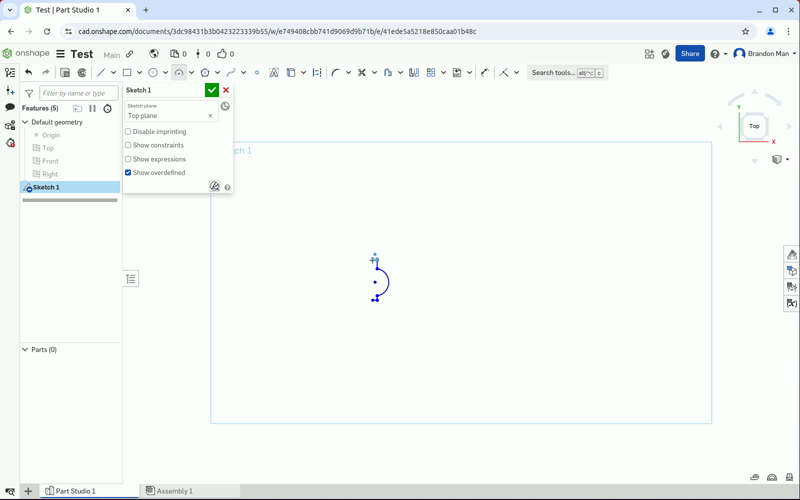
mouse_move(374, 303)
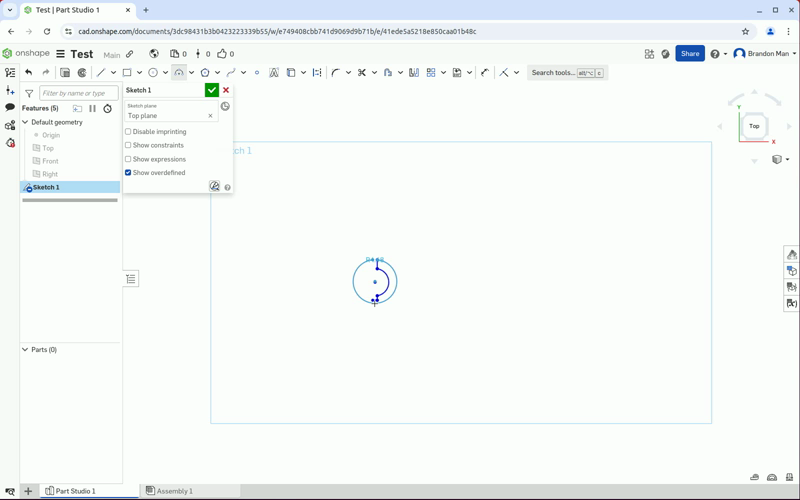
scroll(6)
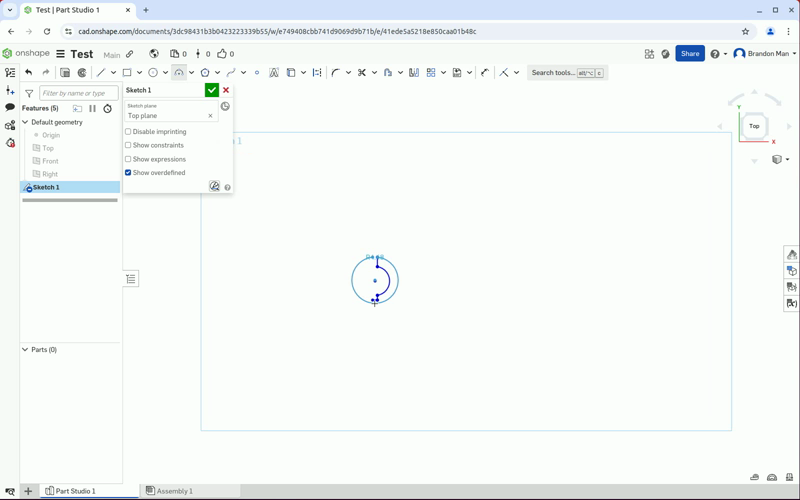
scroll(6)
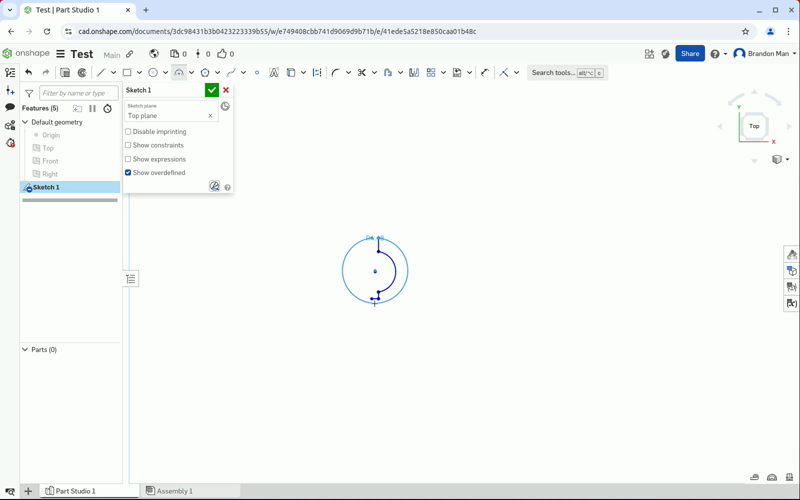
scroll(6)
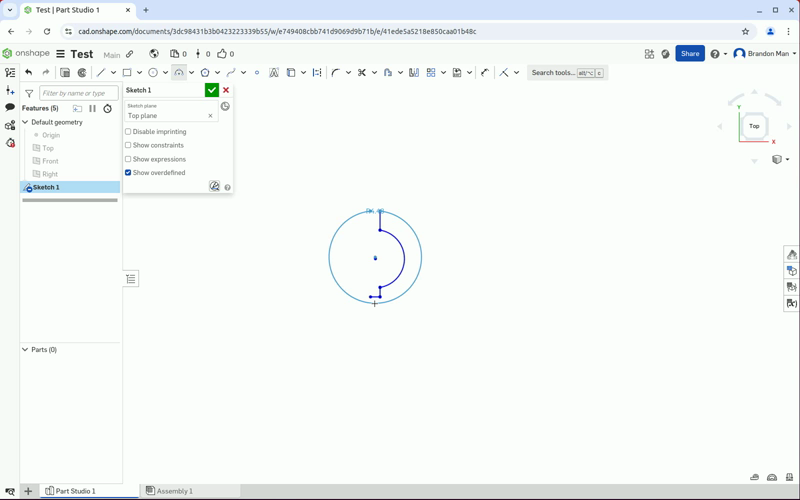
scroll(6)
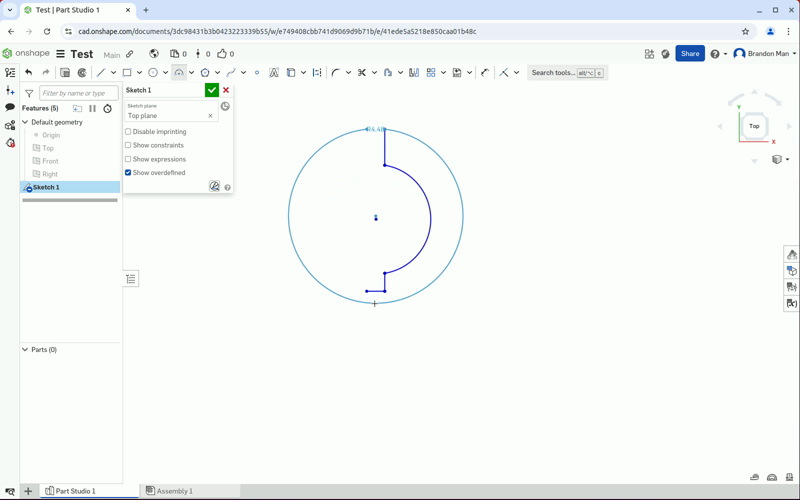
scroll(6)
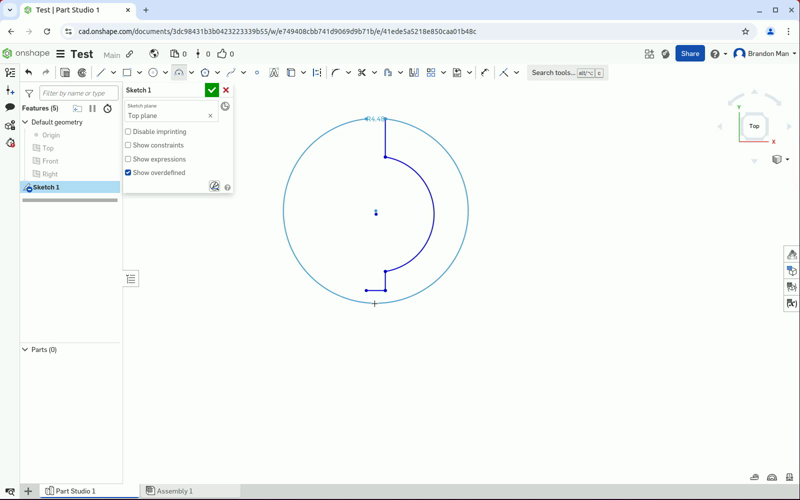
scroll(6)
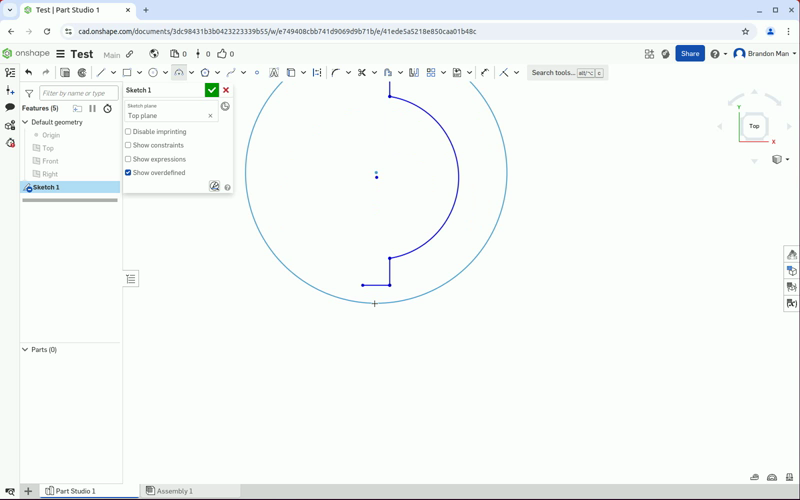
scroll(6)
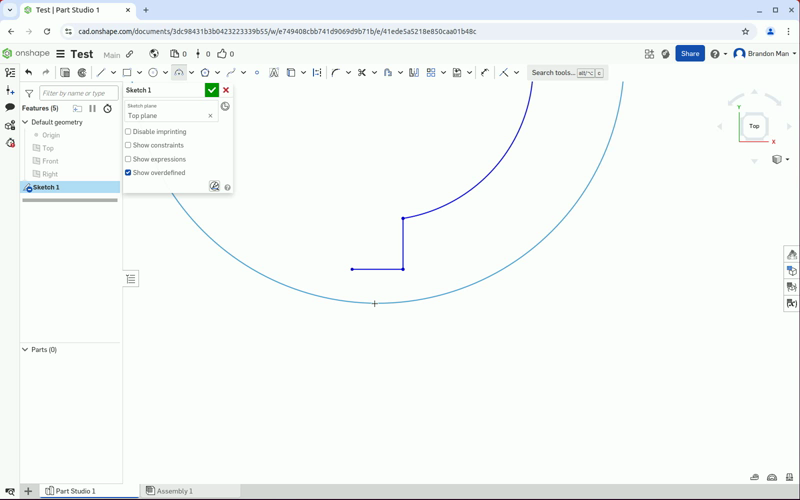
click(374, 303)
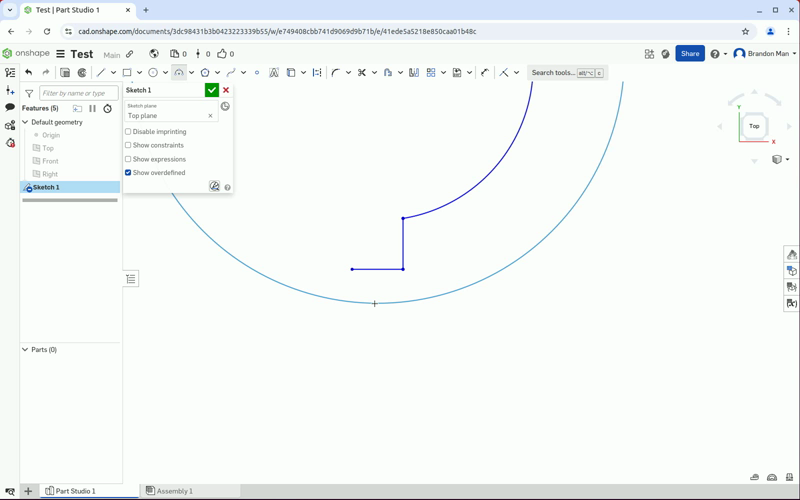
scroll(-6)
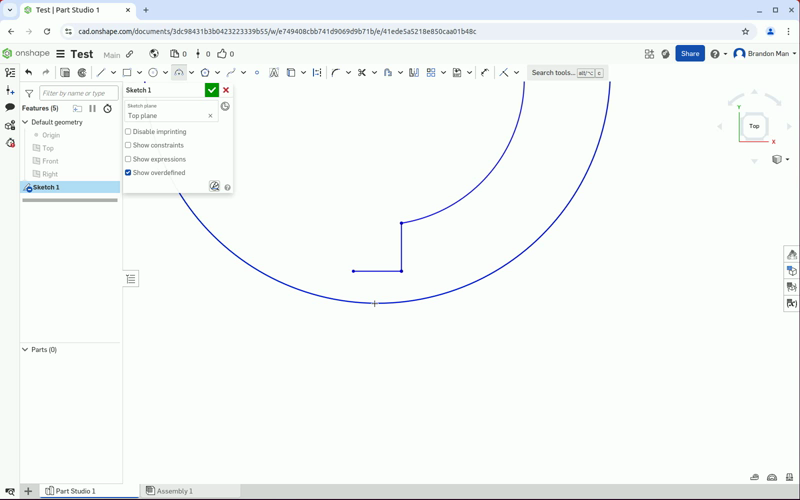
scroll(-6)
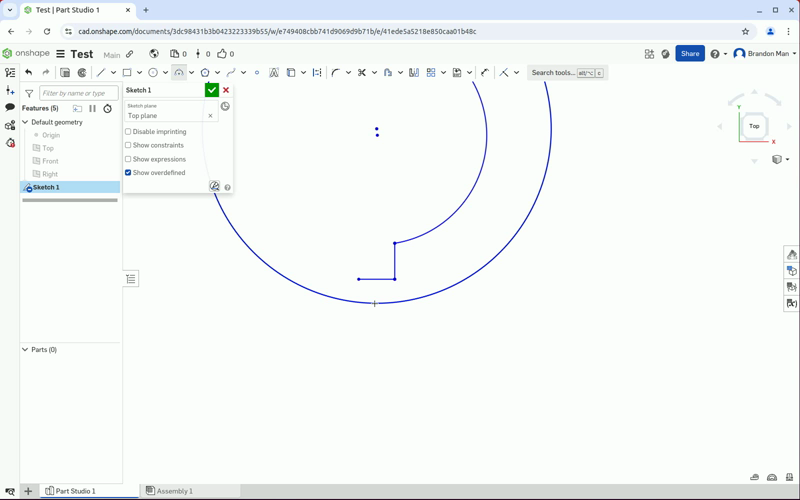
scroll(-6)
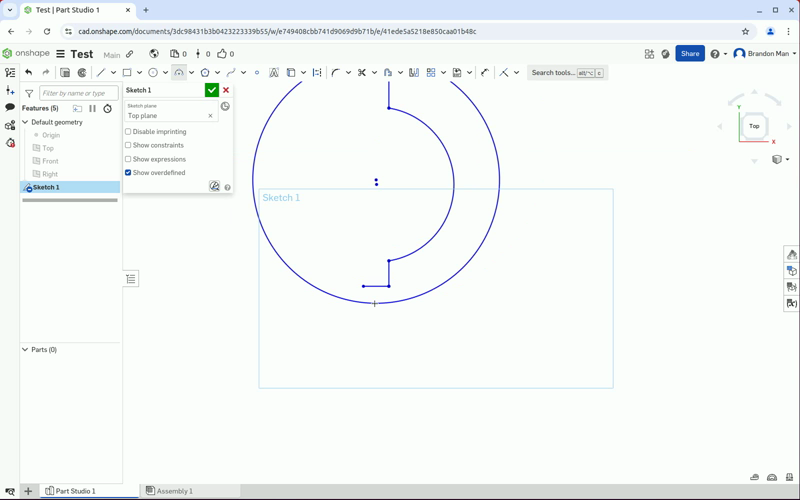
scroll(-6)
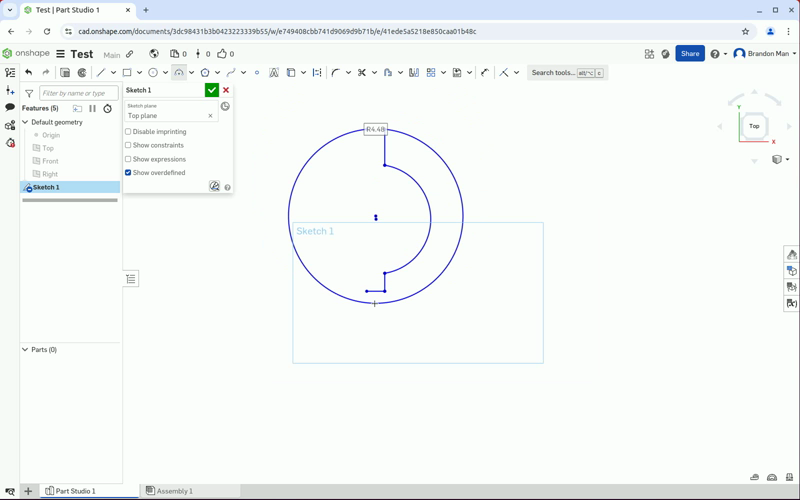
scroll(-6)
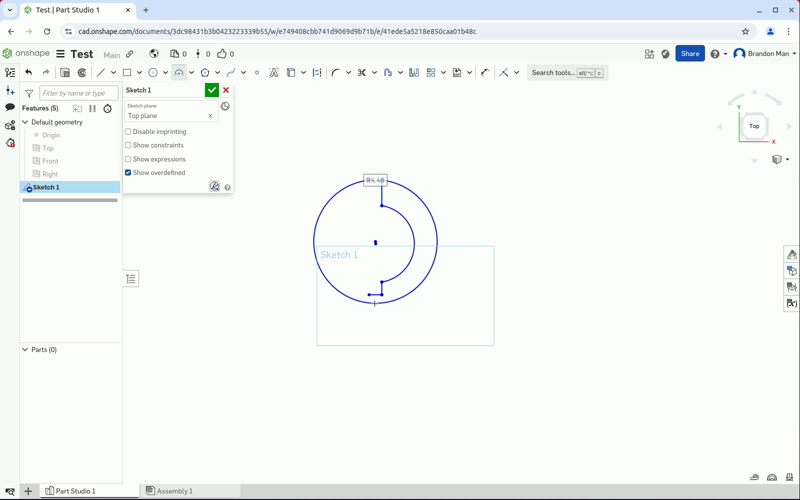
scroll(-6)
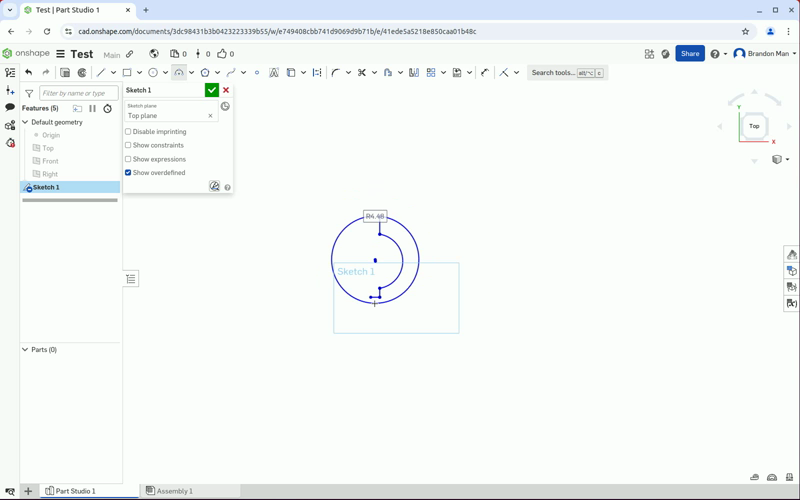
scroll(-6)
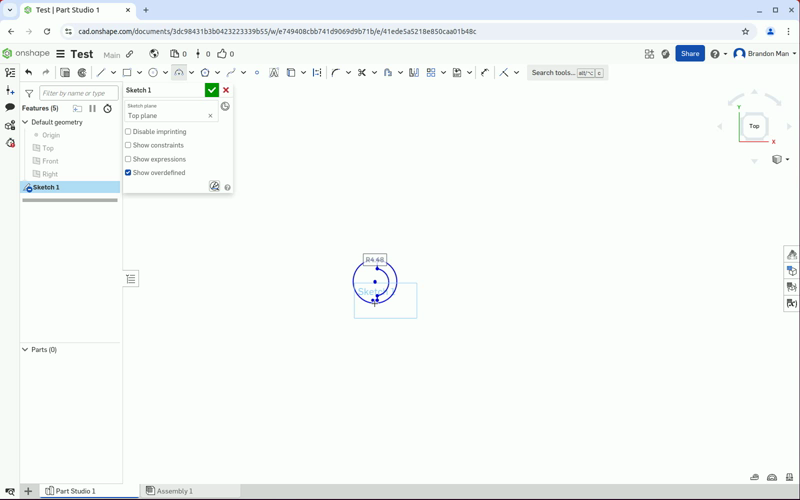
key_up(shift)
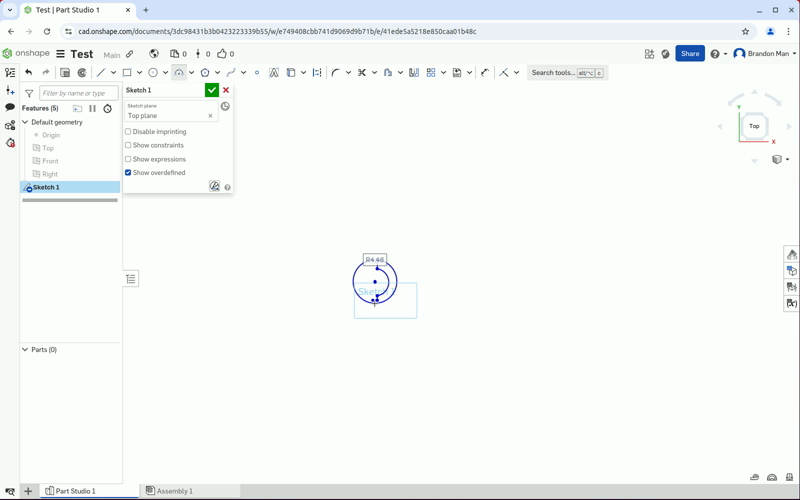
key(esc)
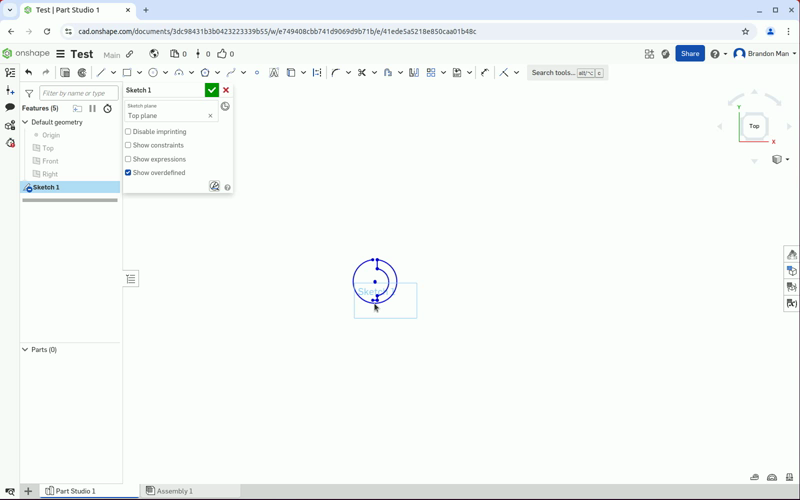
key(l)
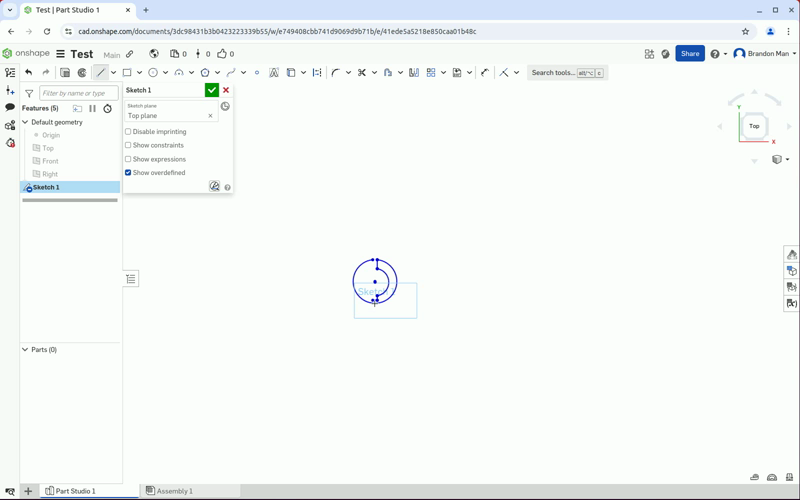
mouse_move(372, 259)
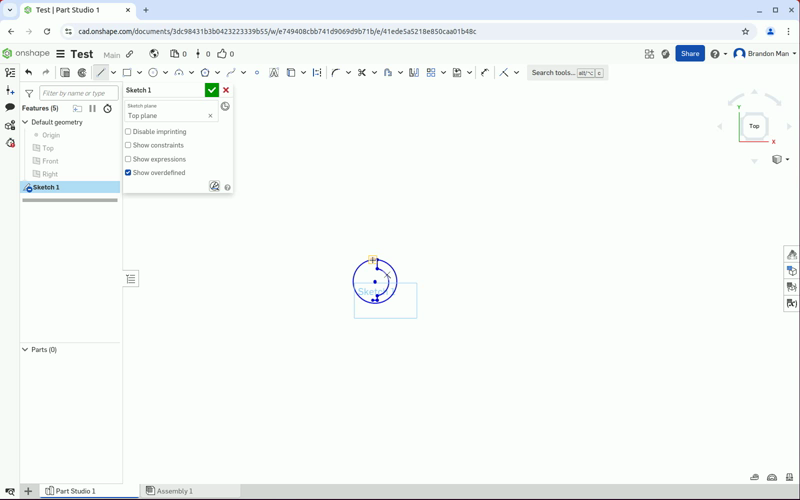
scroll(6)
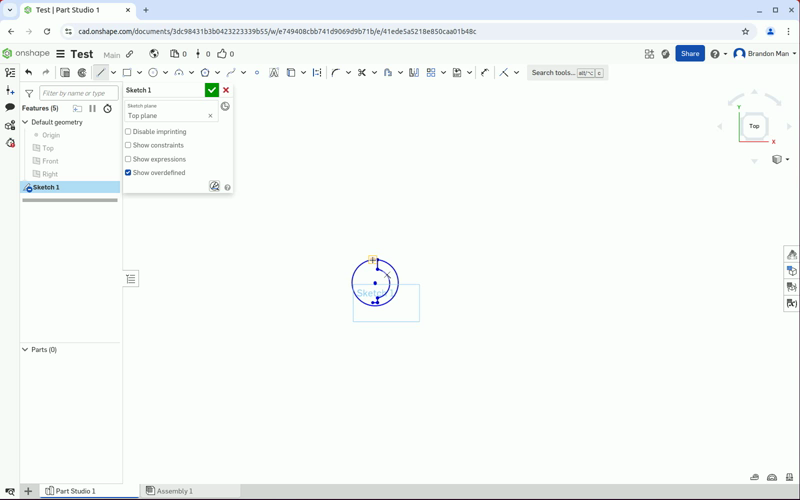
scroll(6)
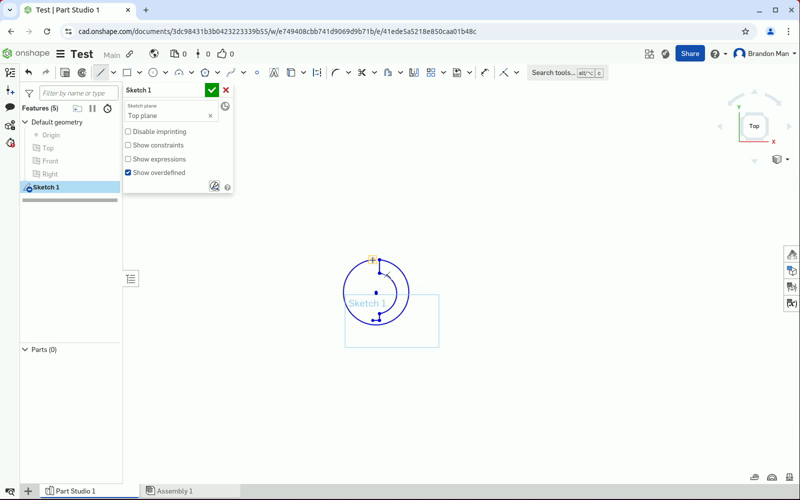
scroll(6)
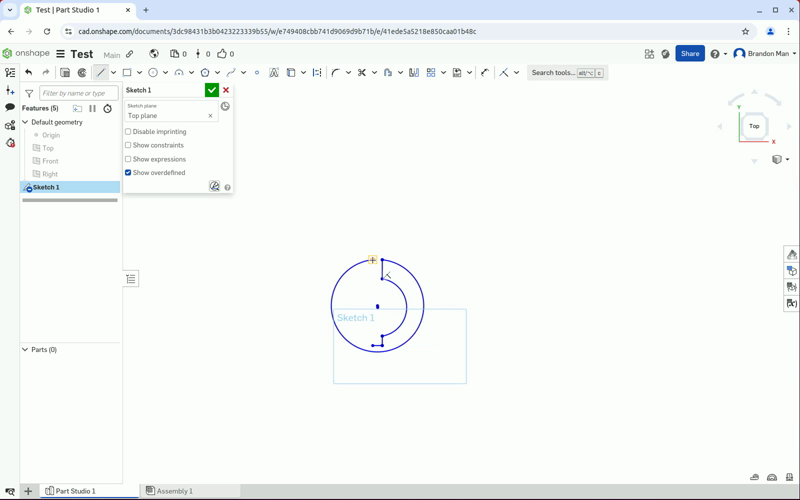
scroll(6)
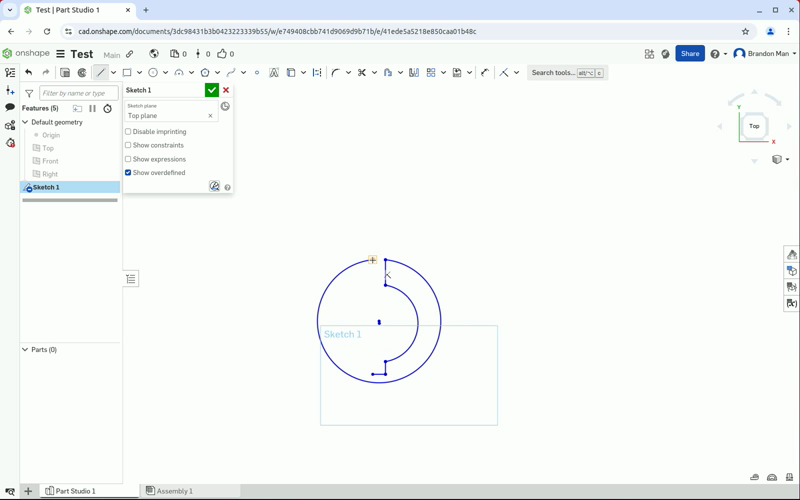
scroll(6)
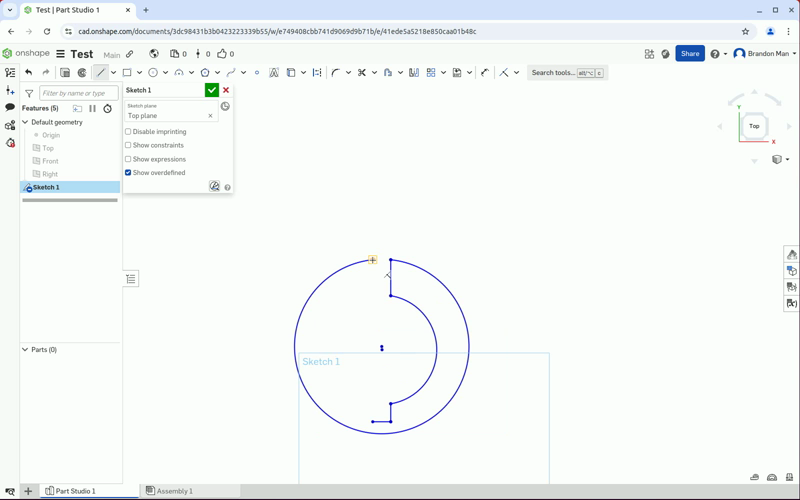
scroll(6)
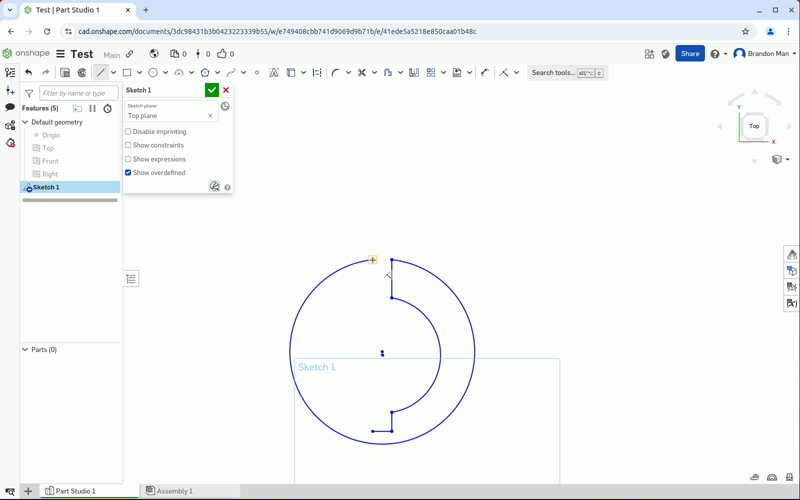
scroll(6)
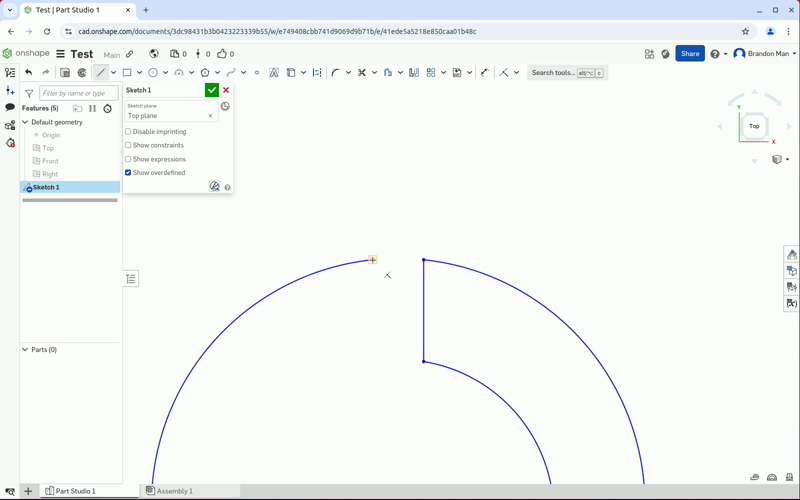
click(372, 259)
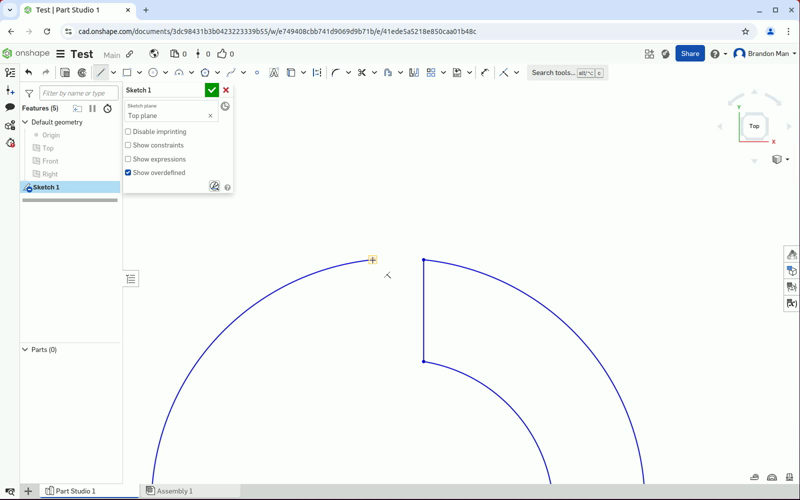
scroll(-6)
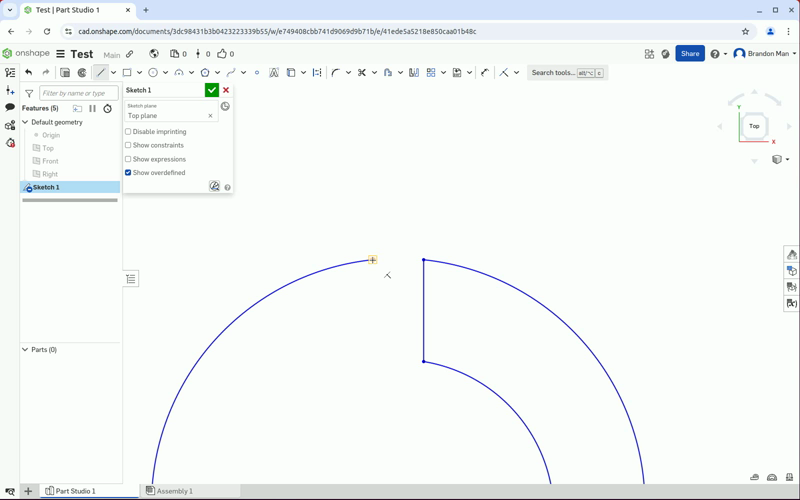
scroll(-6)
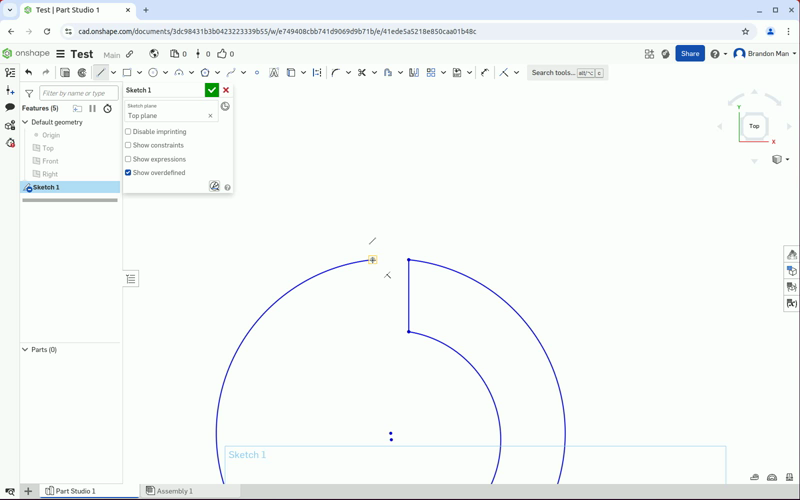
scroll(-6)
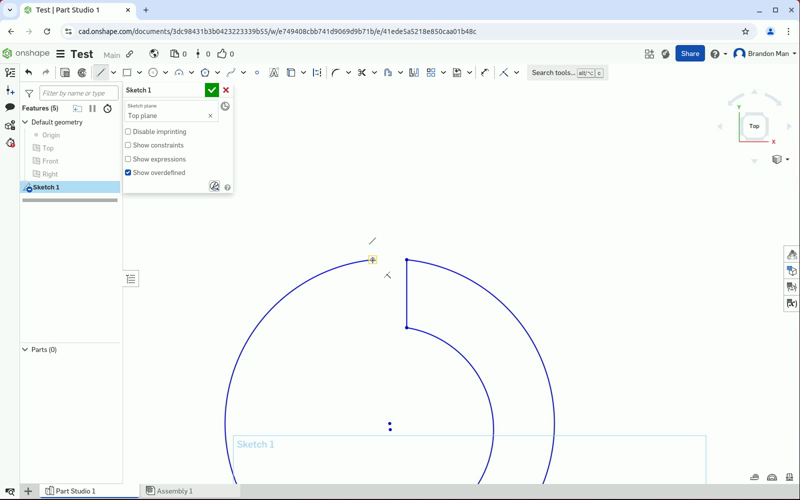
scroll(-6)
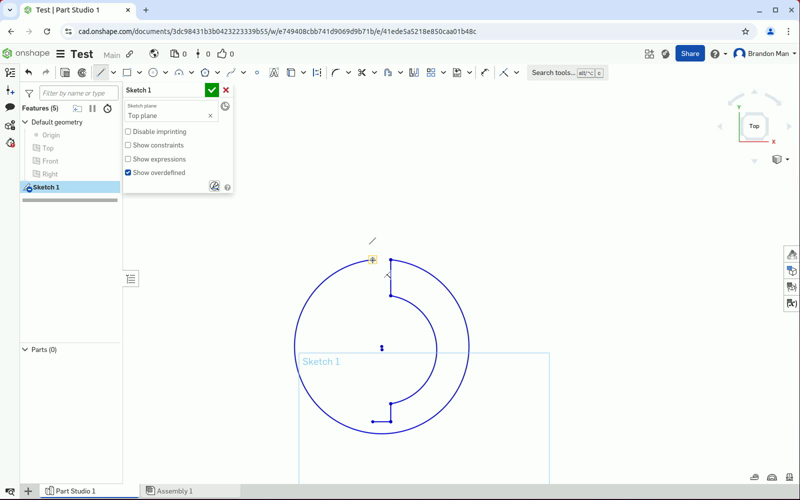
scroll(-6)
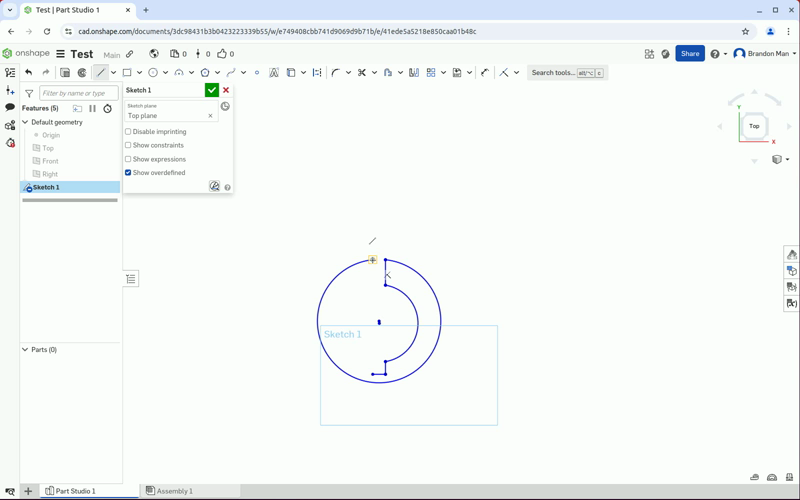
scroll(-6)
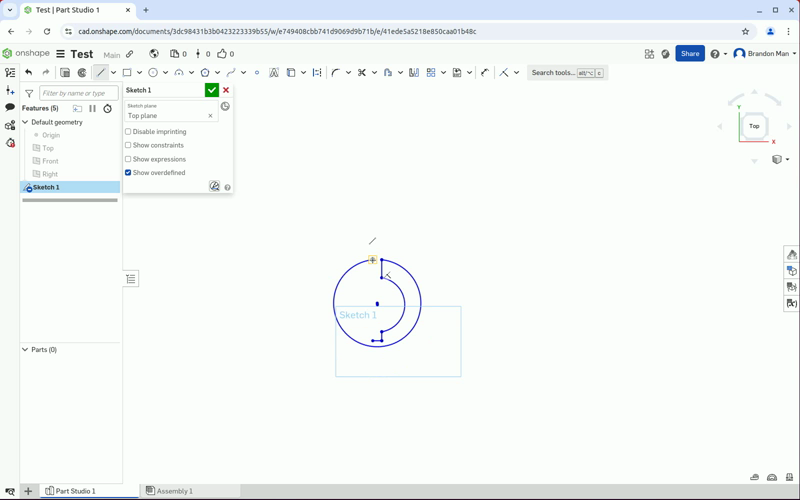
scroll(-6)
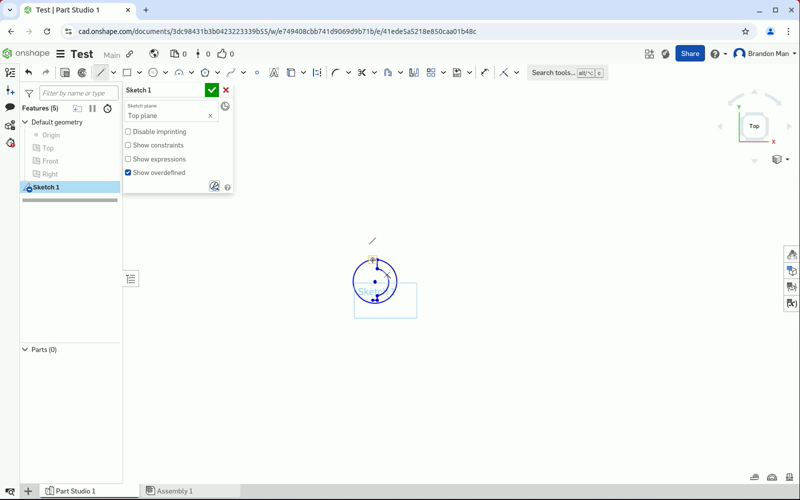
key_down(shift)
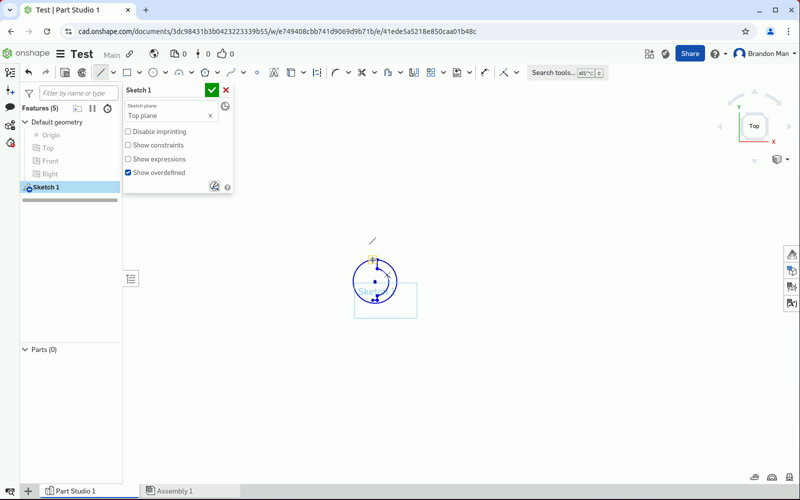
mouse_move(402, 259)
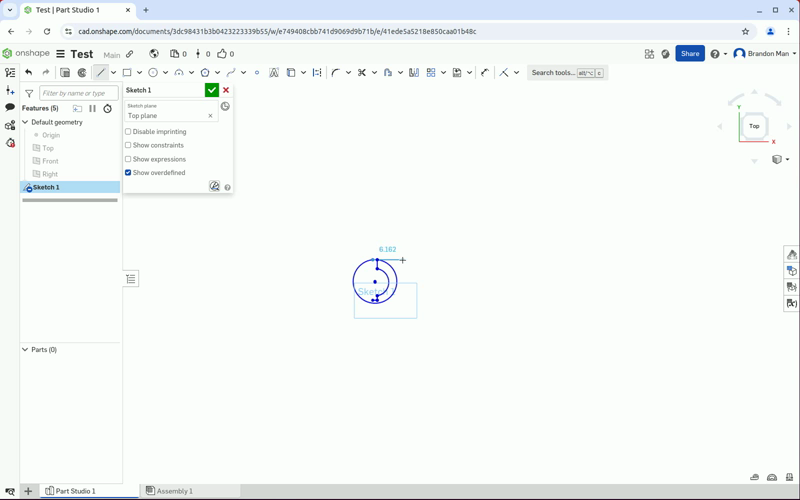
mouse_move(372, 268)
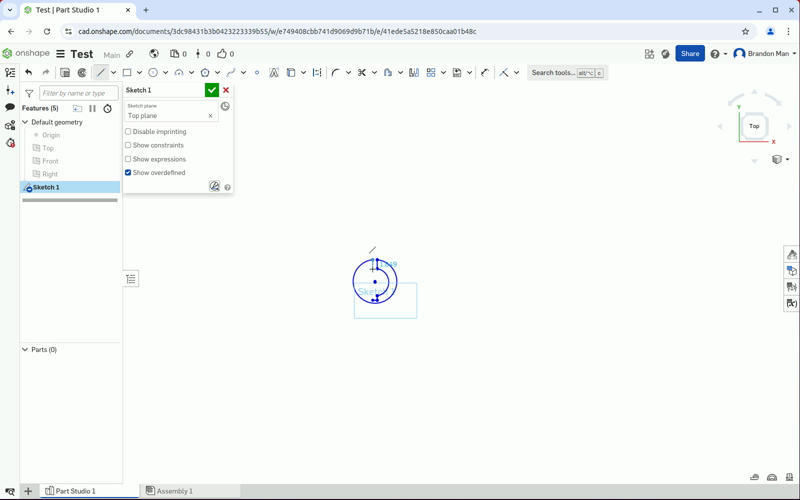
scroll(6)
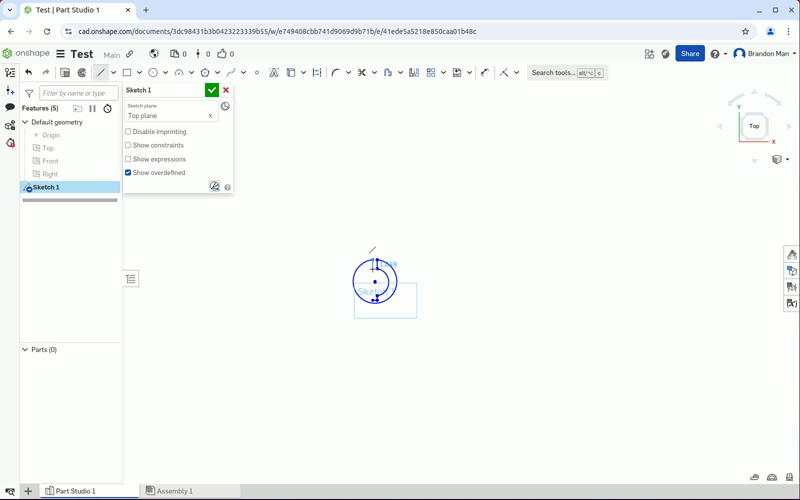
scroll(6)
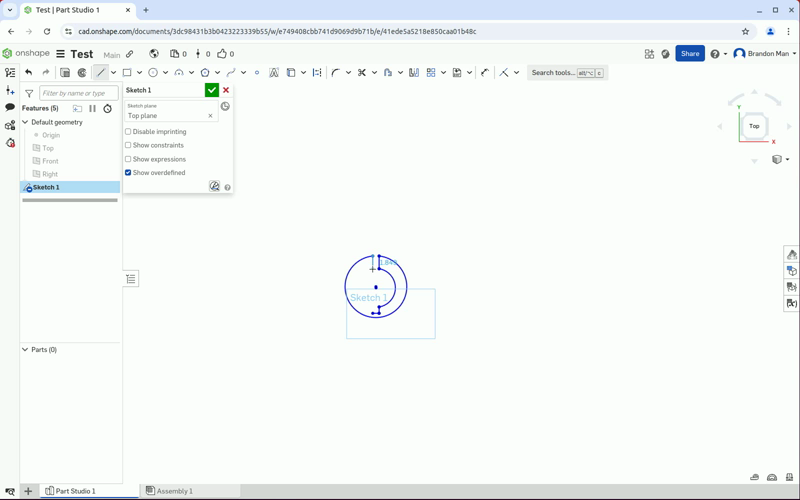
scroll(6)
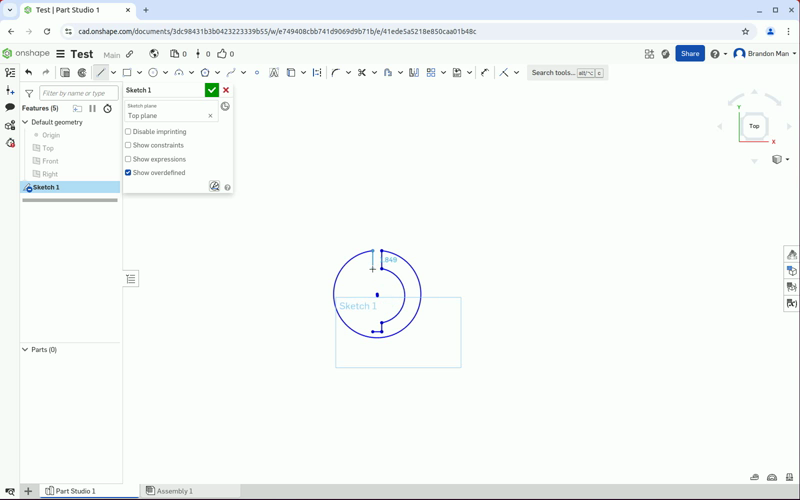
scroll(6)
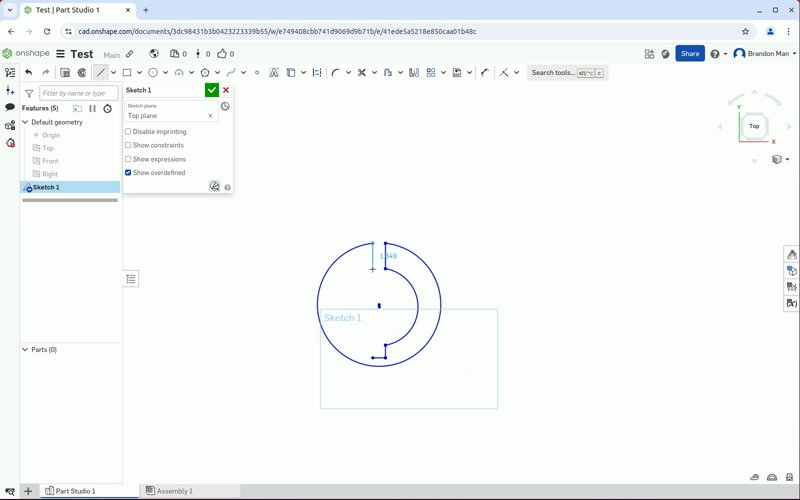
scroll(6)
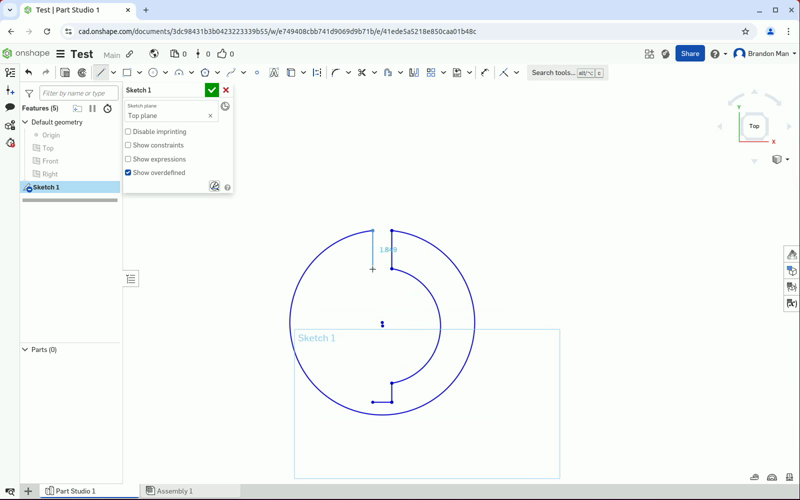
scroll(6)
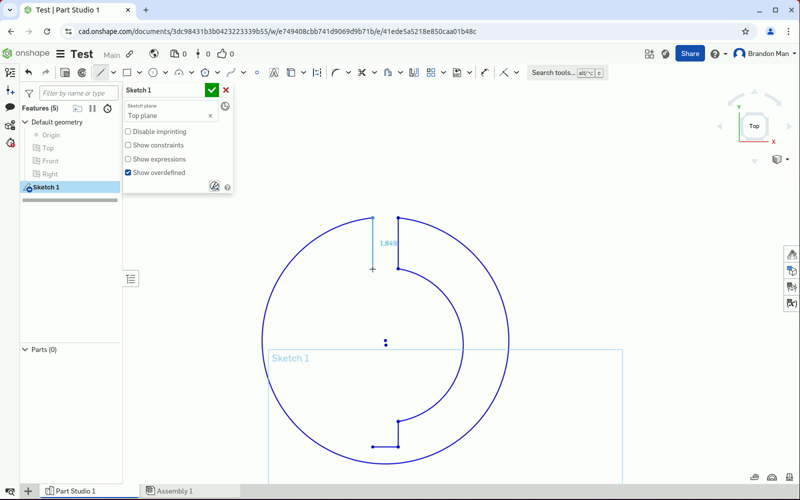
scroll(6)
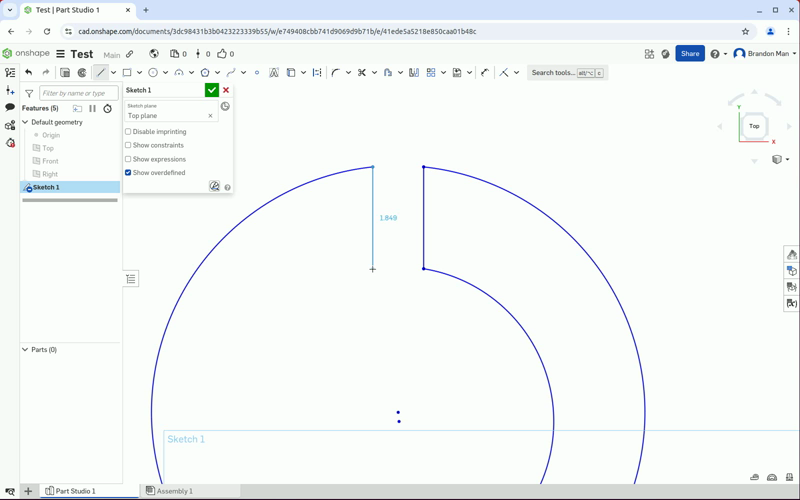
click(372, 268)
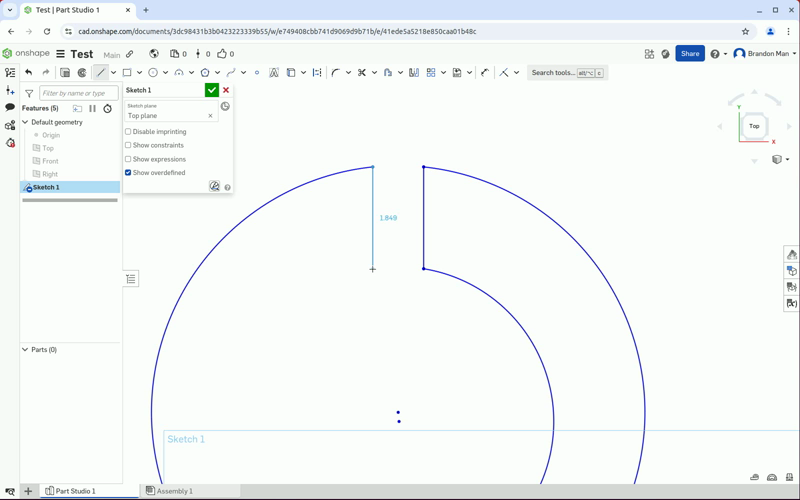
scroll(-6)
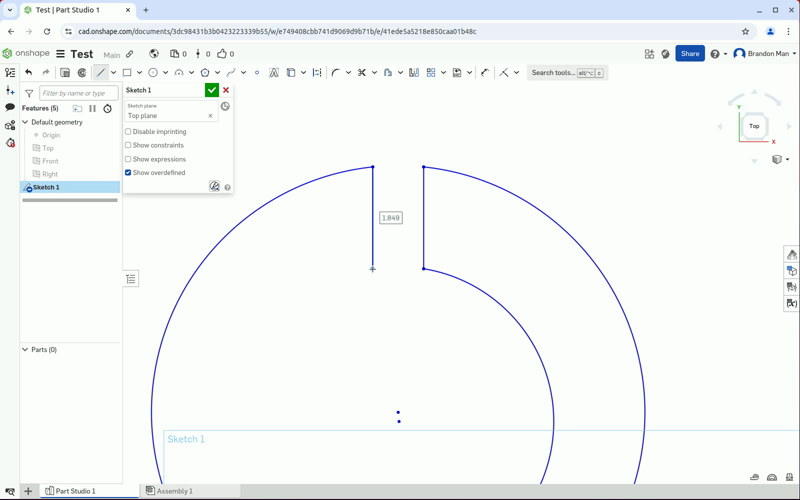
scroll(-6)
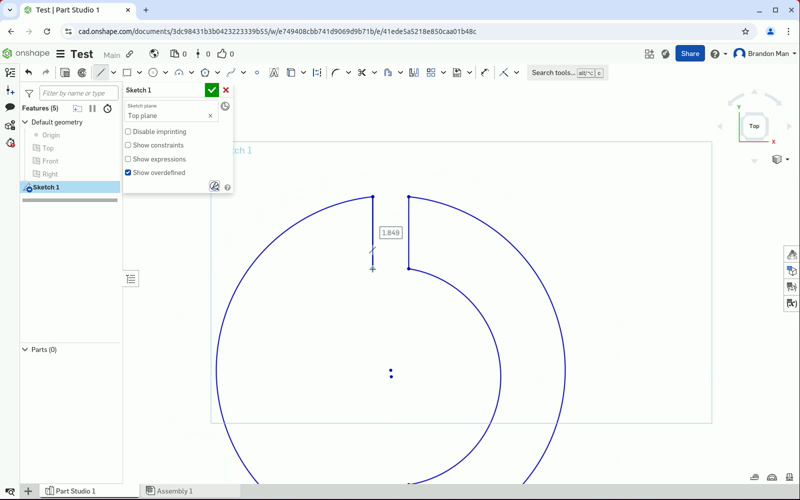
scroll(-6)
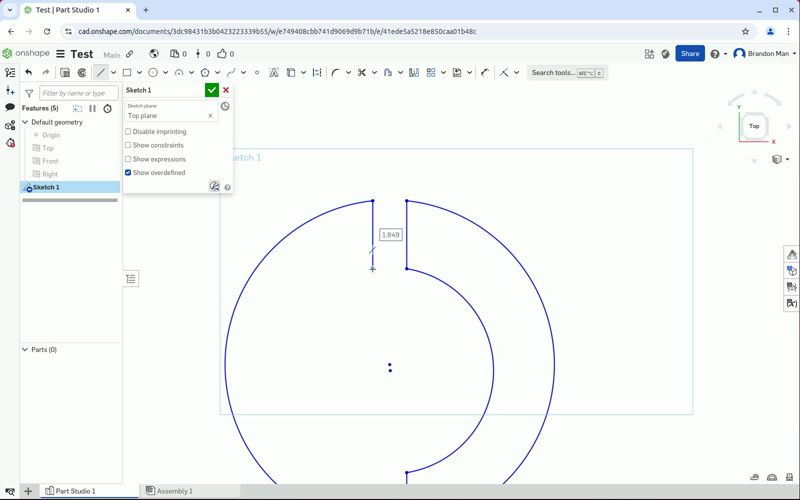
scroll(-6)
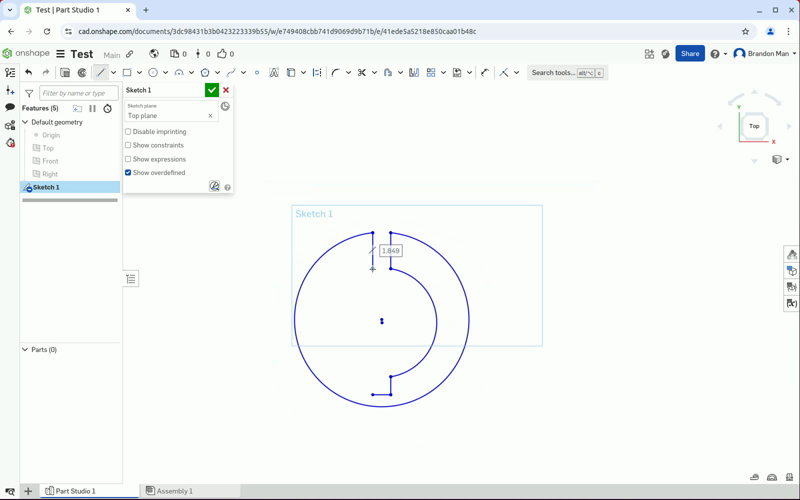
scroll(-6)
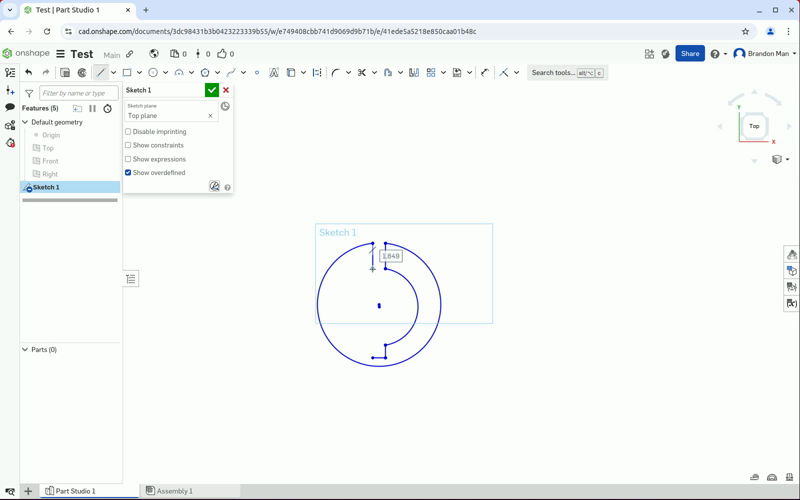
scroll(-6)
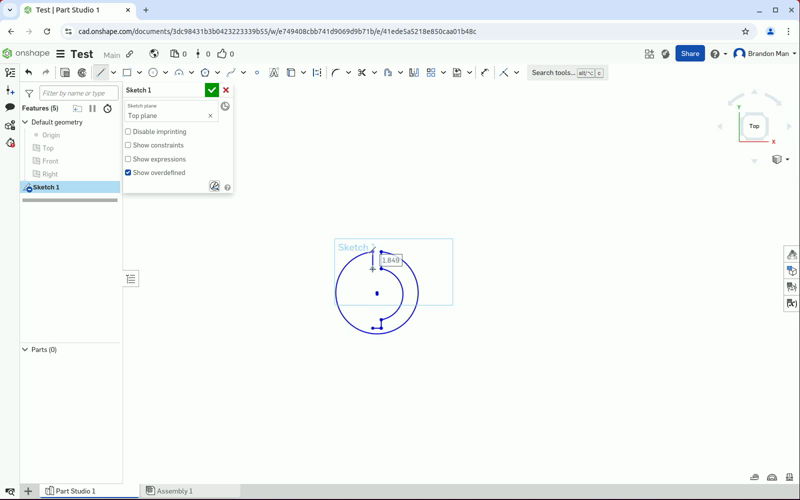
scroll(-6)
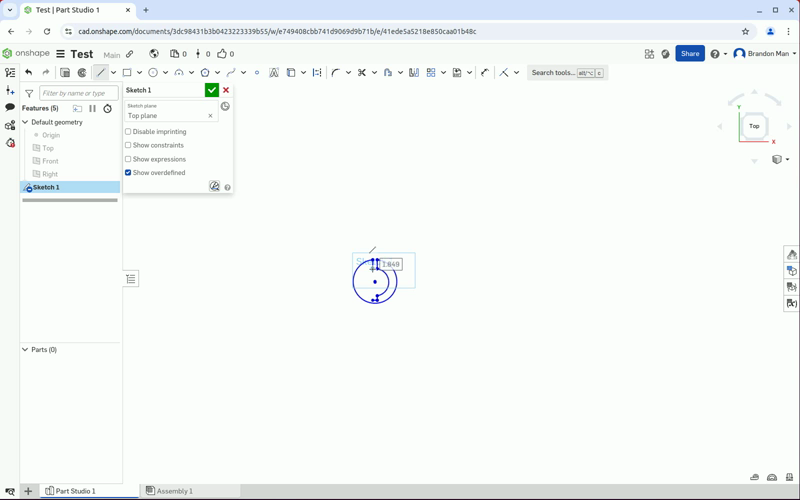
key_up(shift)
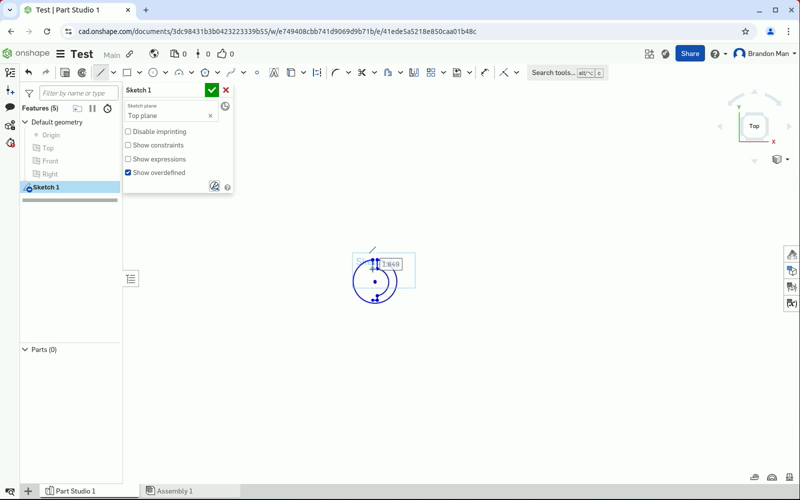
key(esc)
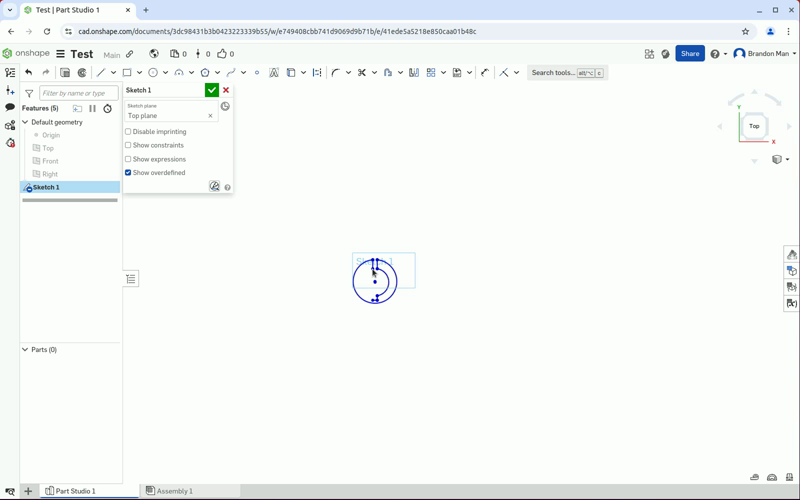
key(a)
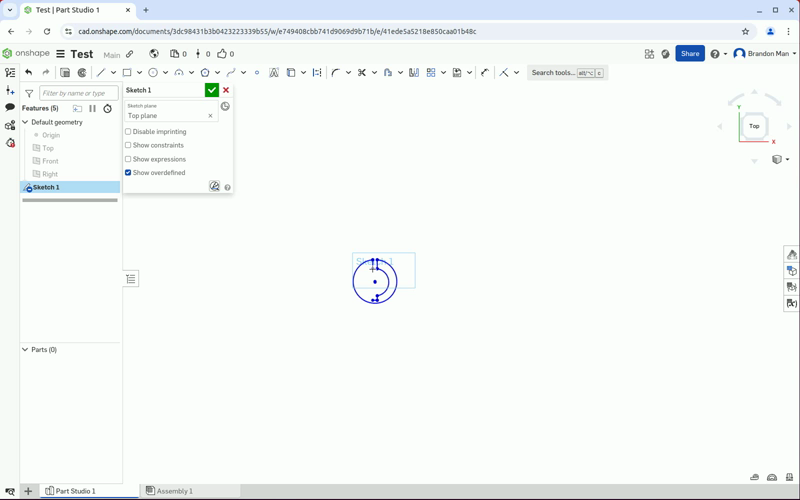
mouse_move(372, 268)
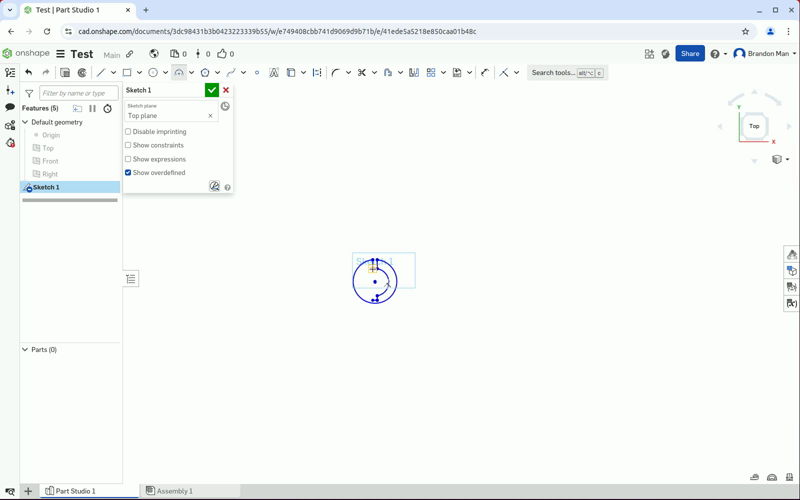
scroll(6)
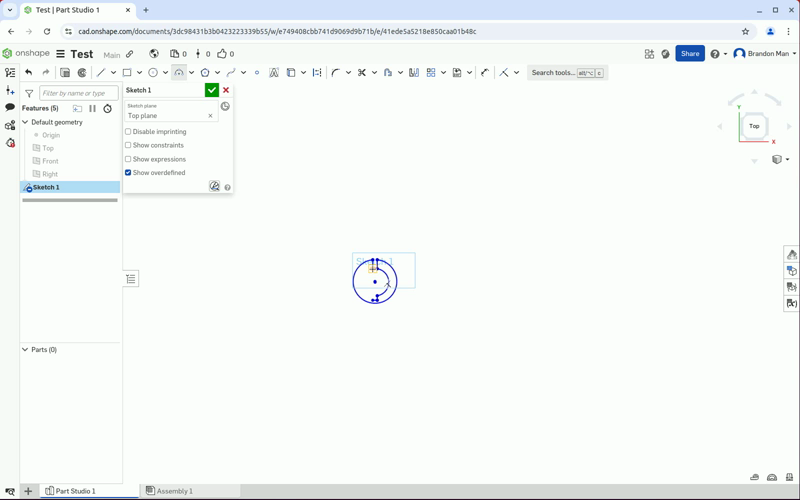
scroll(6)
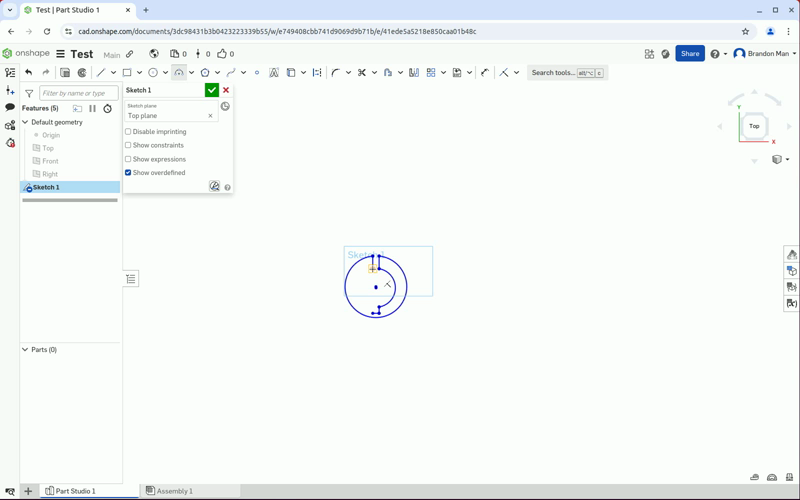
scroll(6)
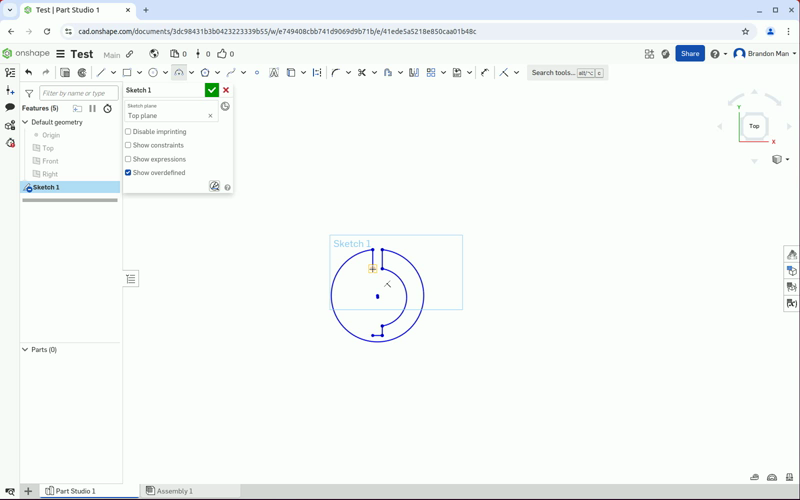
scroll(6)
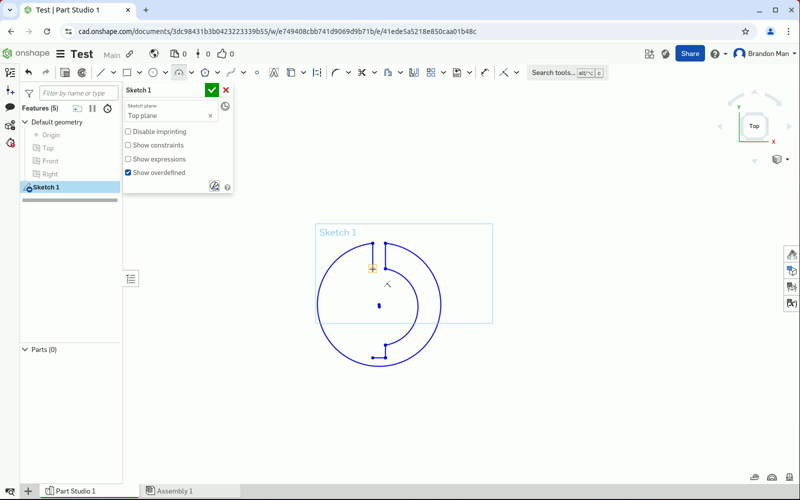
scroll(6)
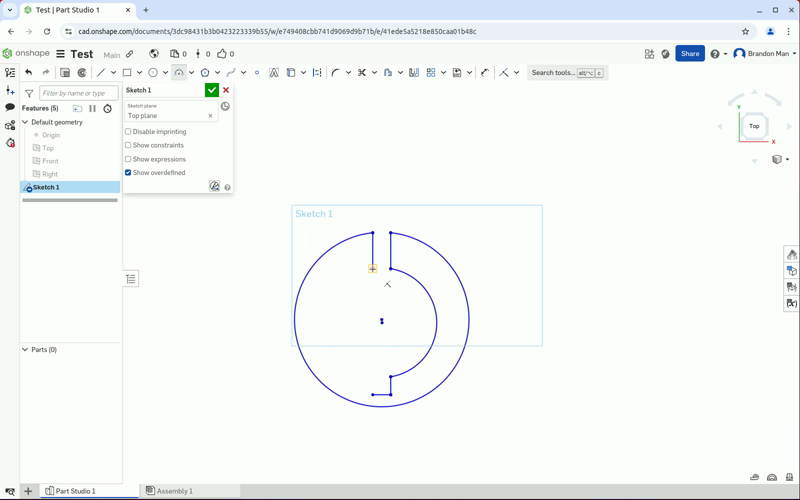
scroll(6)
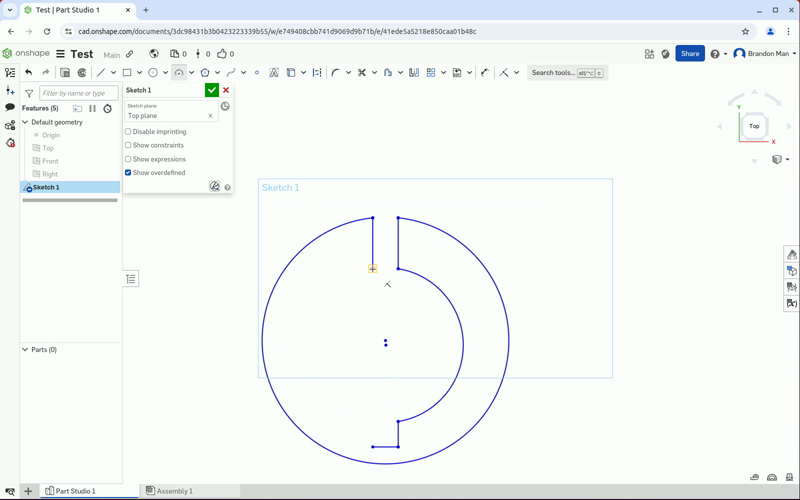
scroll(6)
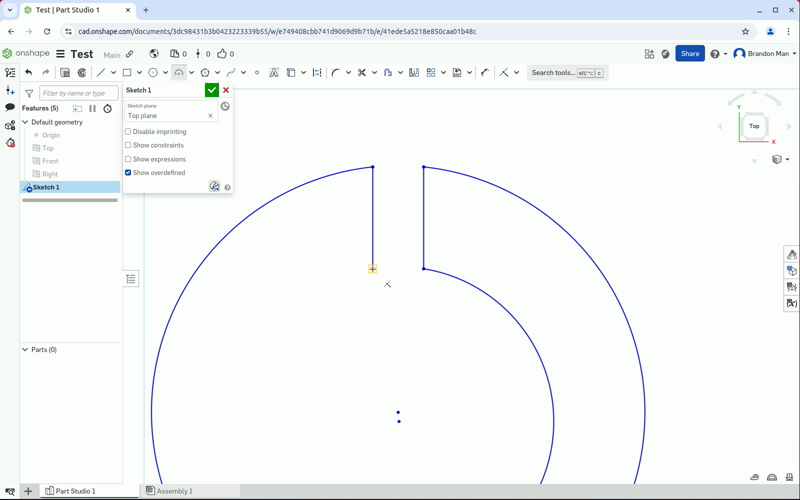
click(372, 268)
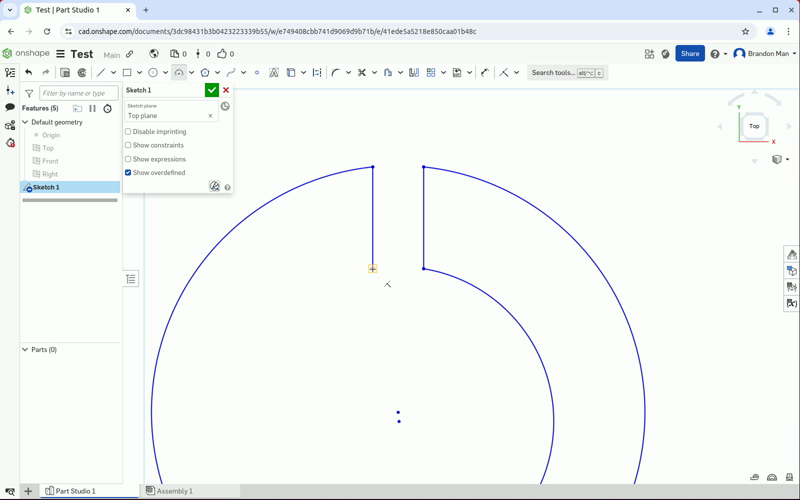
scroll(-6)
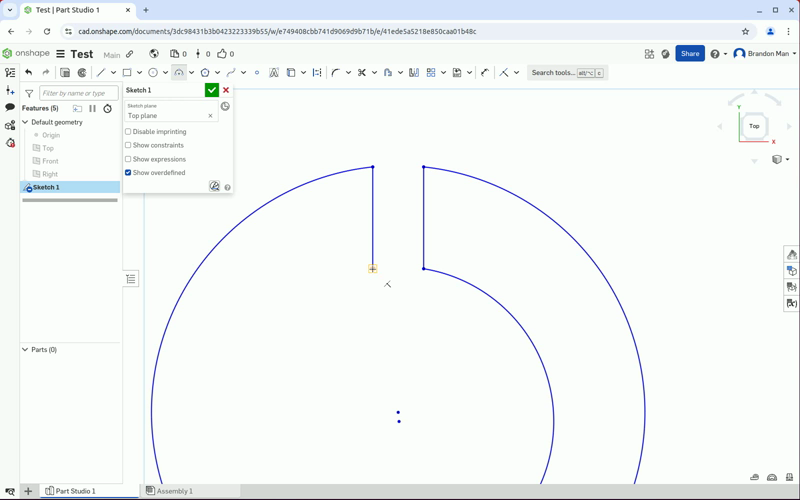
scroll(-6)
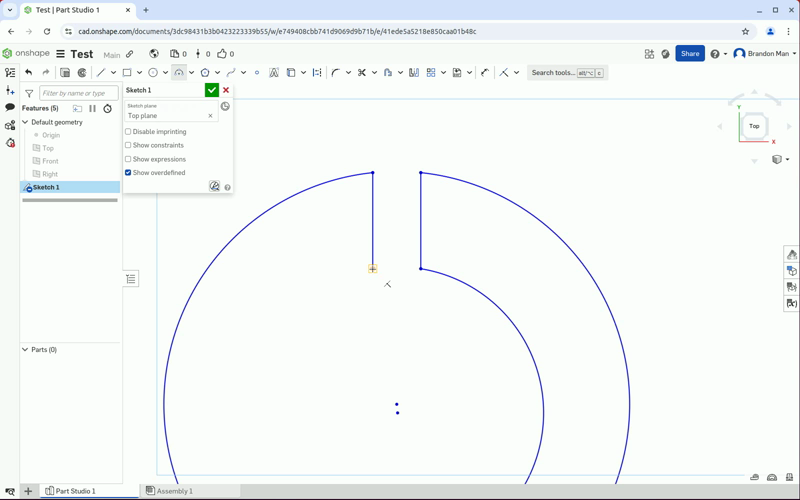
scroll(-6)
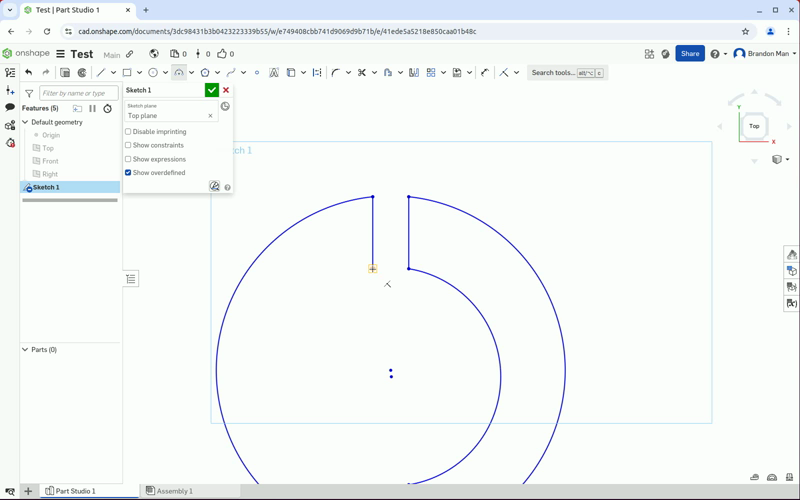
scroll(-6)
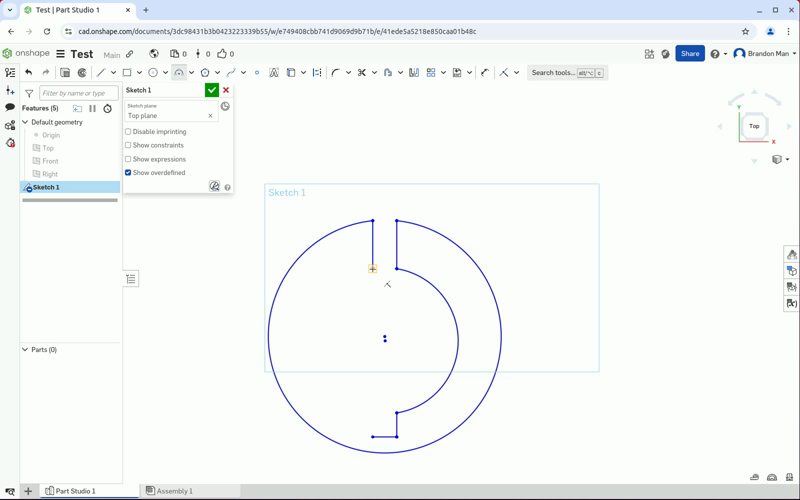
scroll(-6)
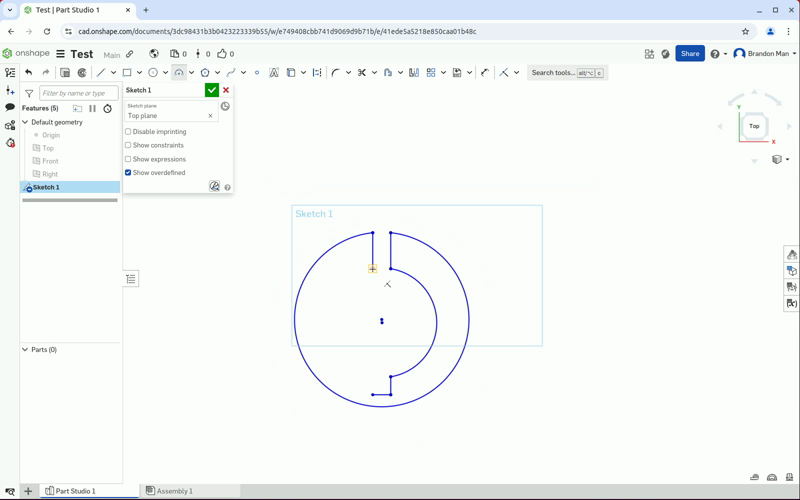
scroll(-6)
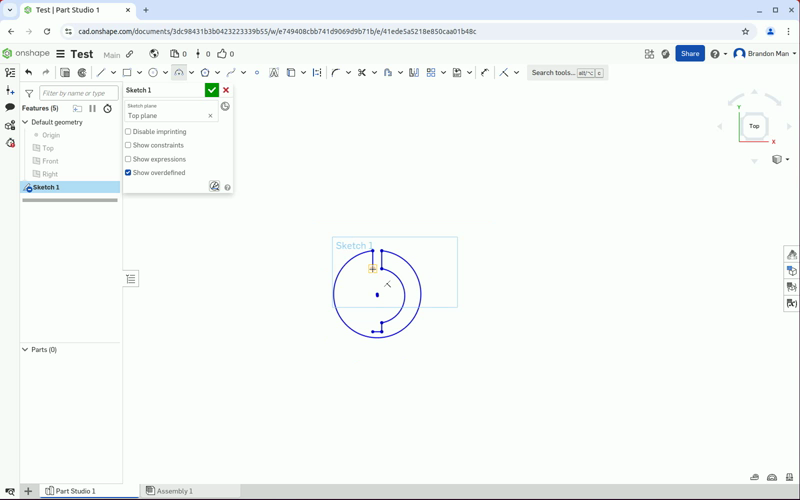
scroll(-6)
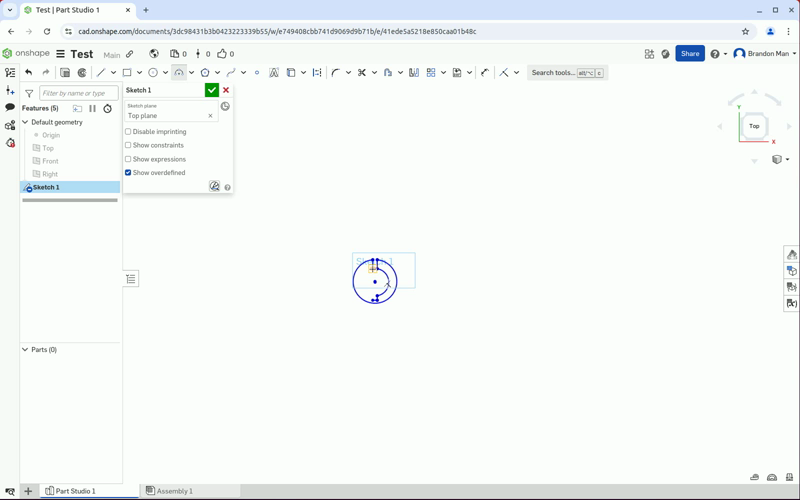
key_down(shift)
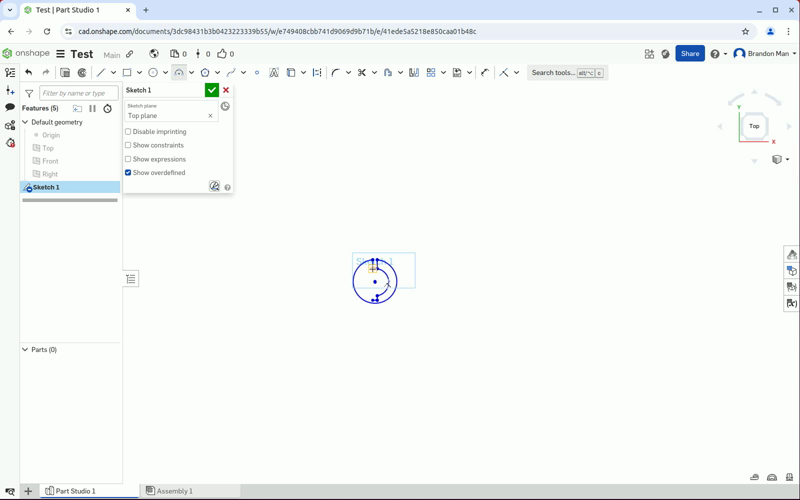
mouse_move(372, 295)
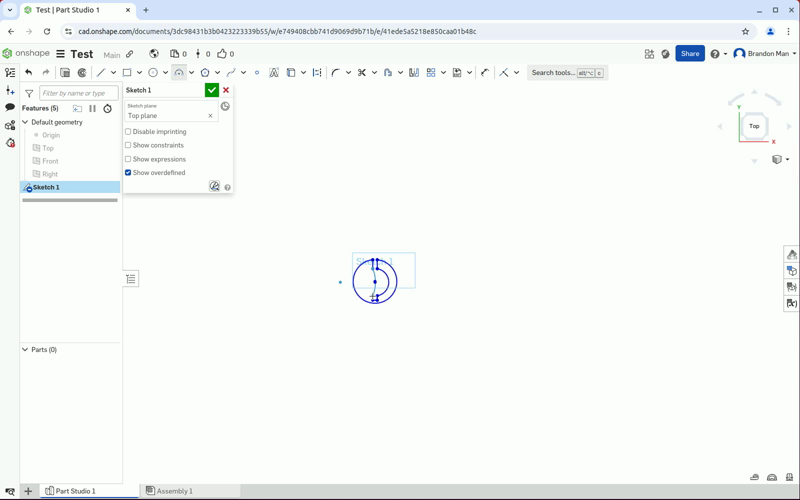
scroll(6)
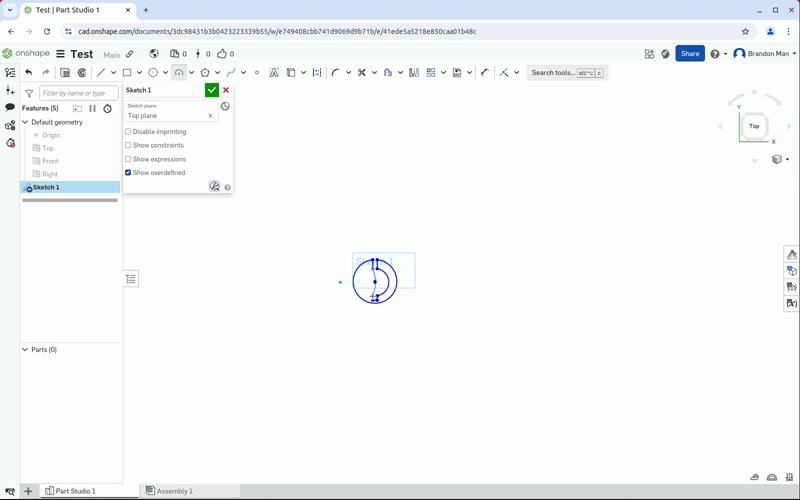
scroll(6)
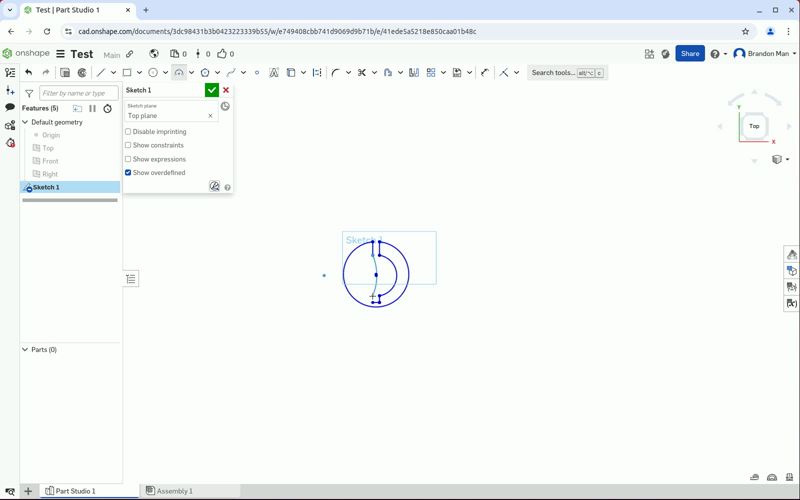
scroll(6)
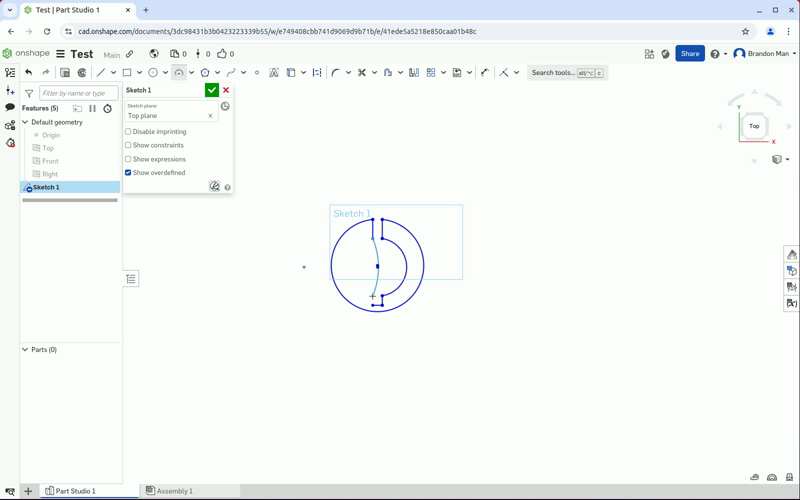
scroll(6)
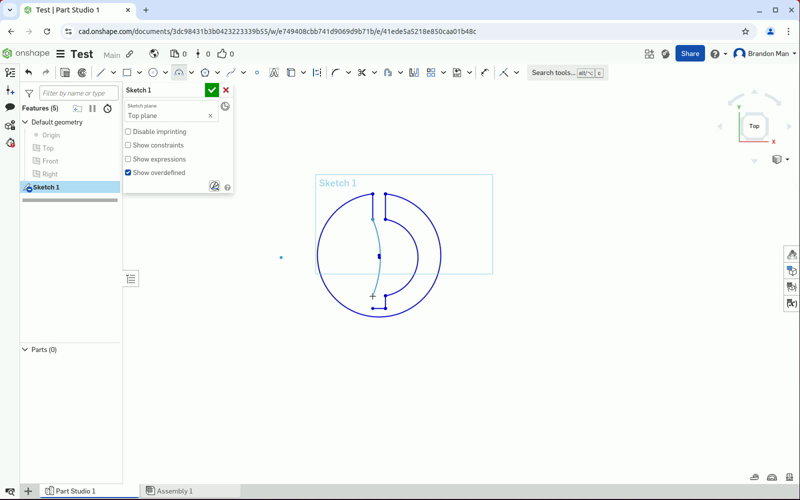
scroll(6)
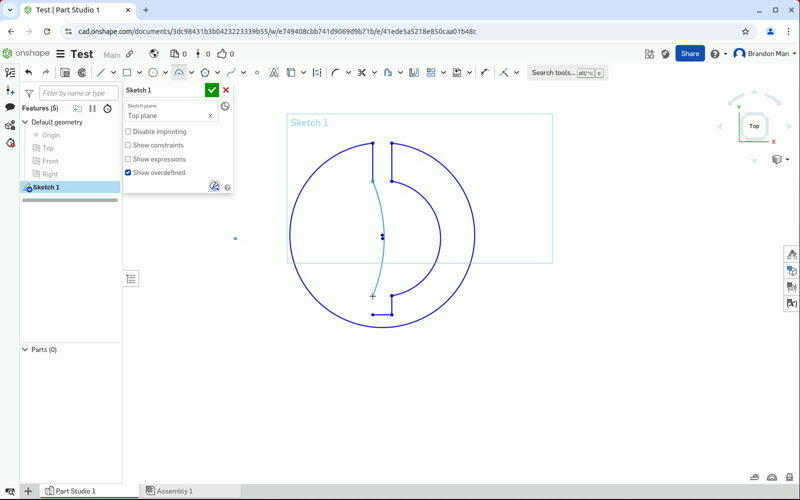
scroll(6)
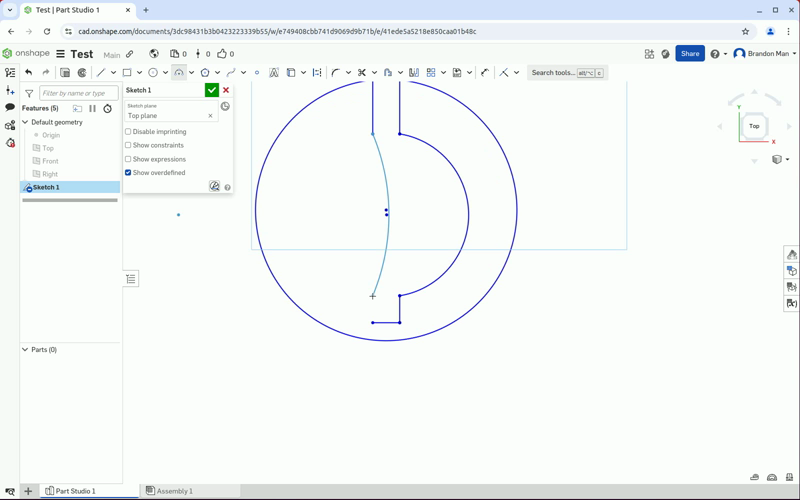
scroll(6)
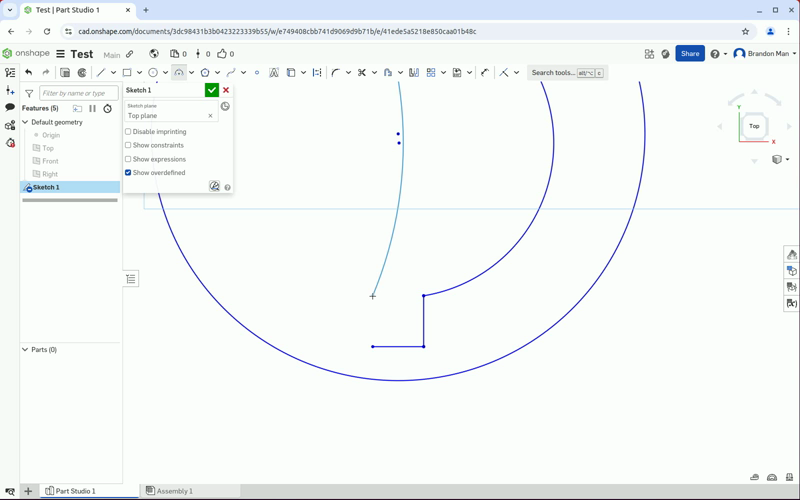
click(372, 295)
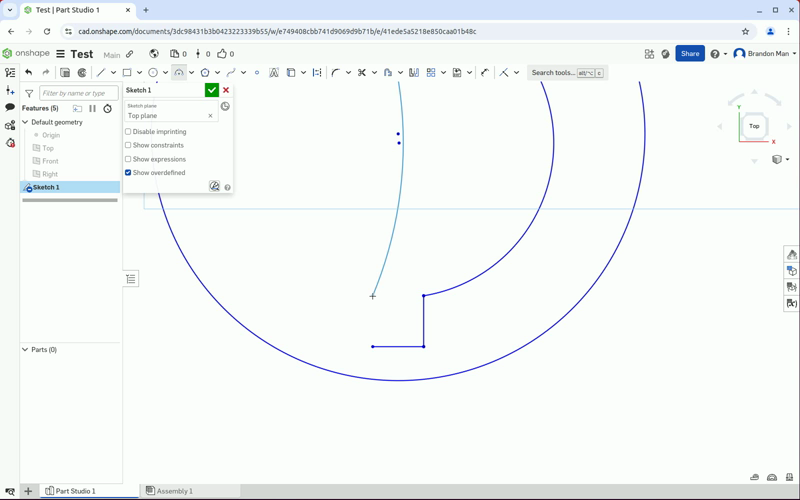
scroll(-6)
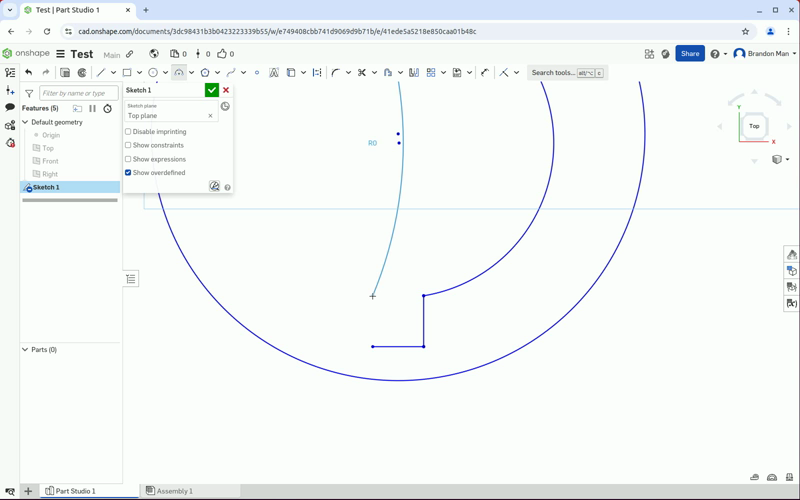
scroll(-6)
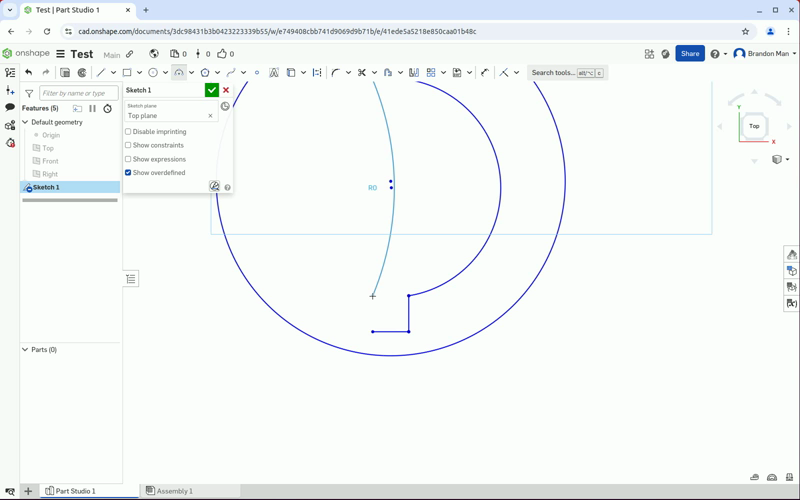
scroll(-6)
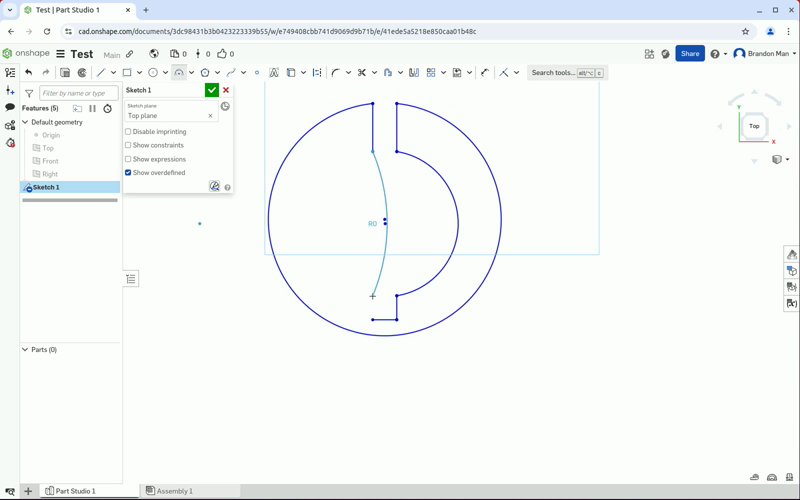
scroll(-6)
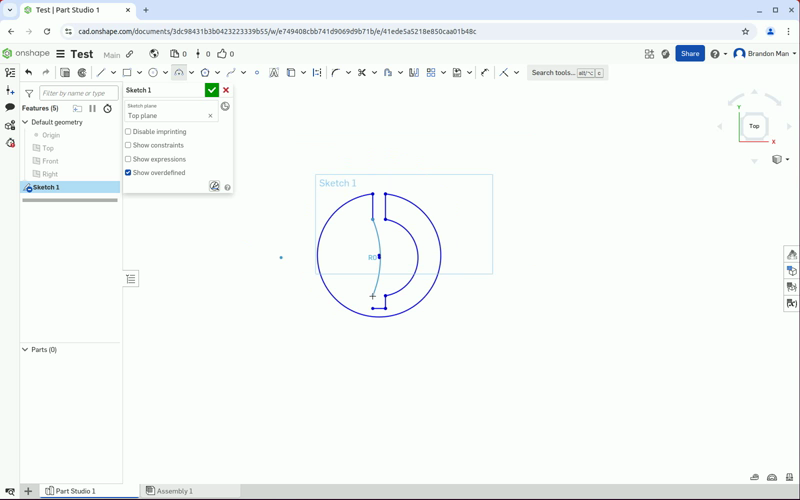
scroll(-6)
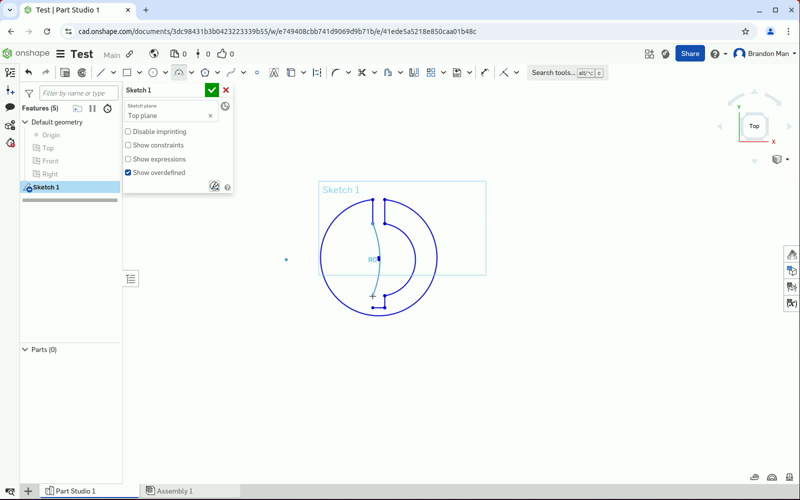
scroll(-6)
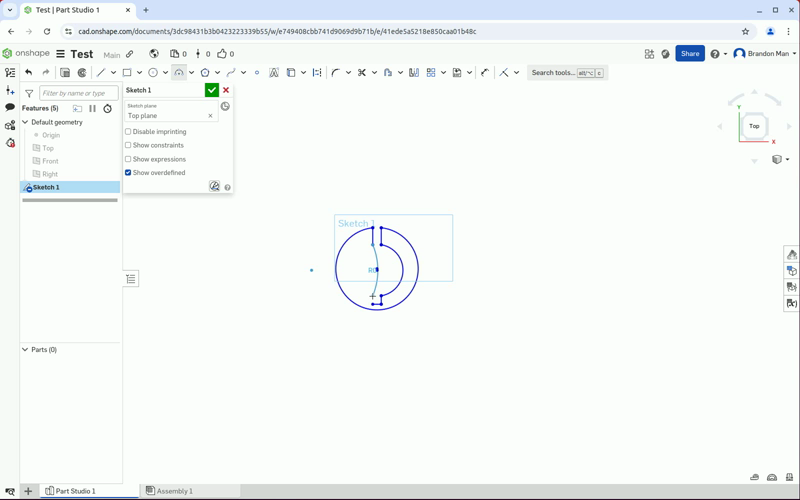
scroll(-6)
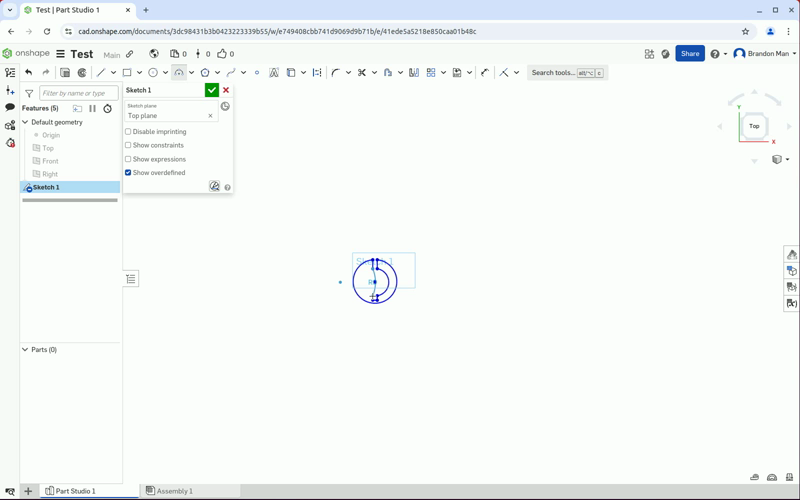
mouse_move(361, 282)
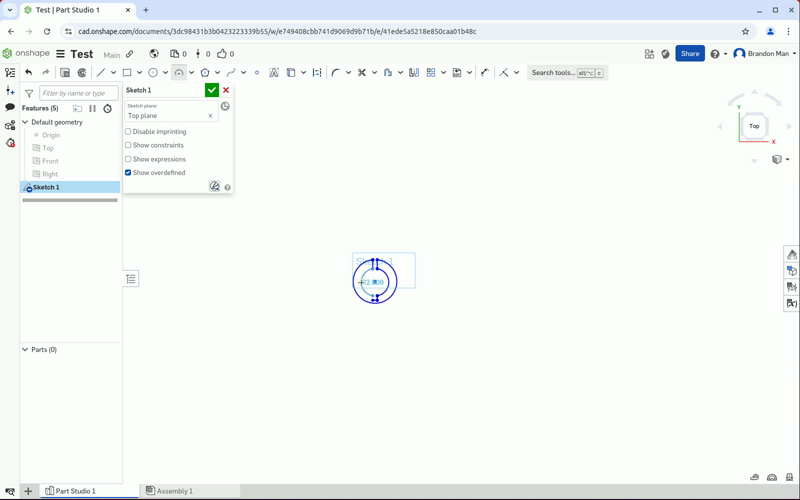
click(361, 282)
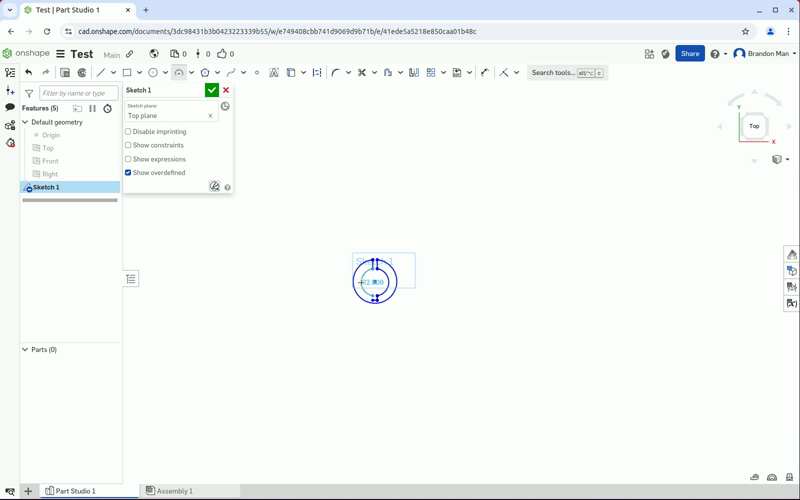
key_up(shift)
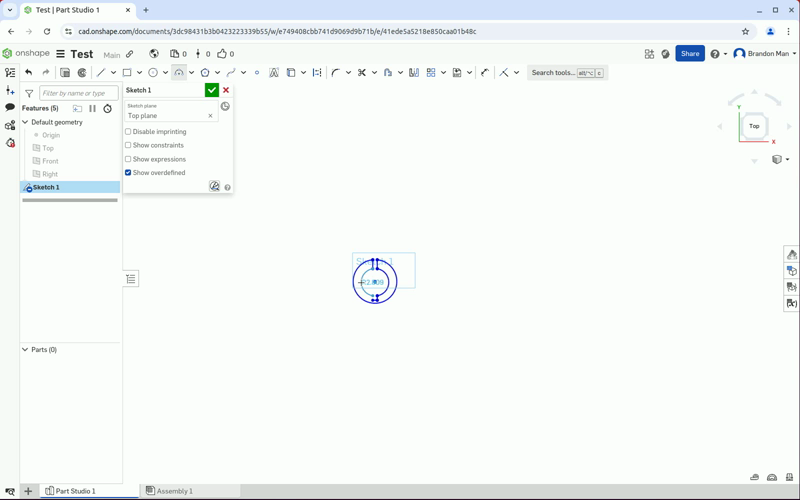
key(esc)
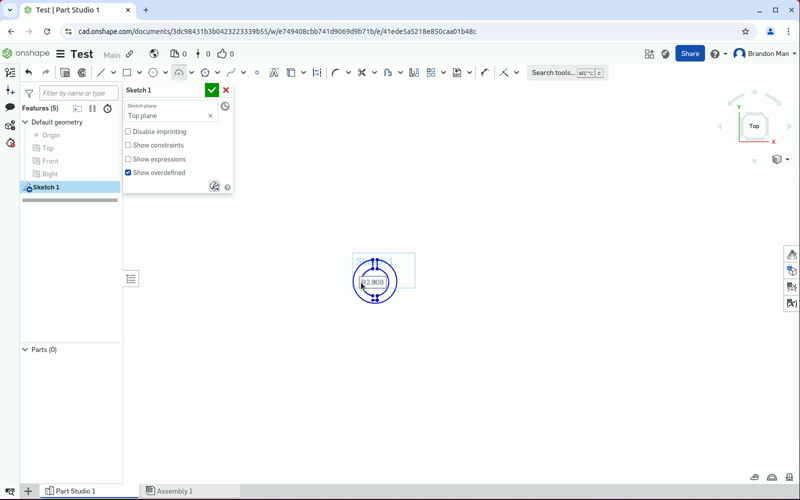
key(l)
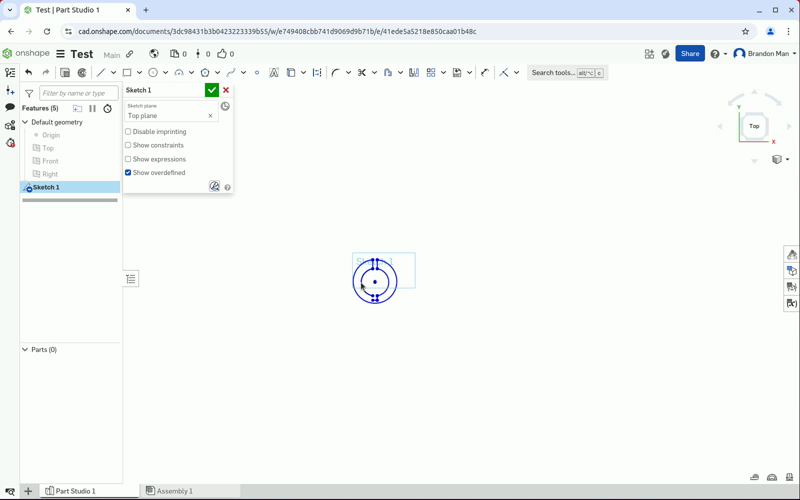
mouse_move(372, 295)
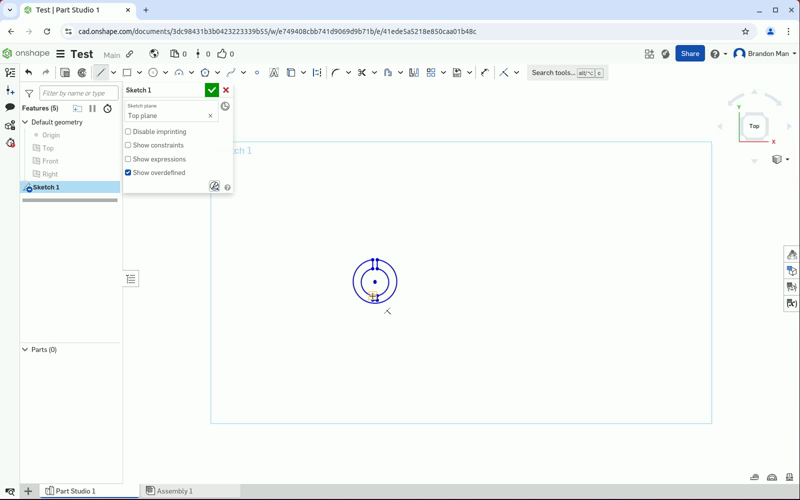
scroll(6)
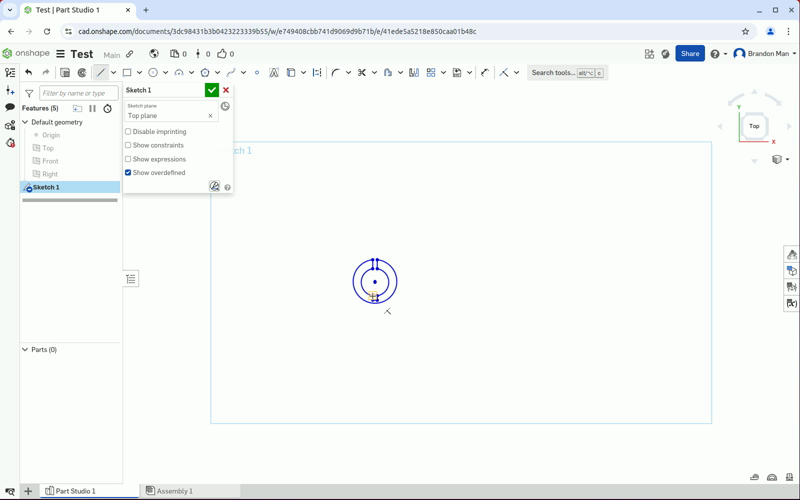
scroll(6)
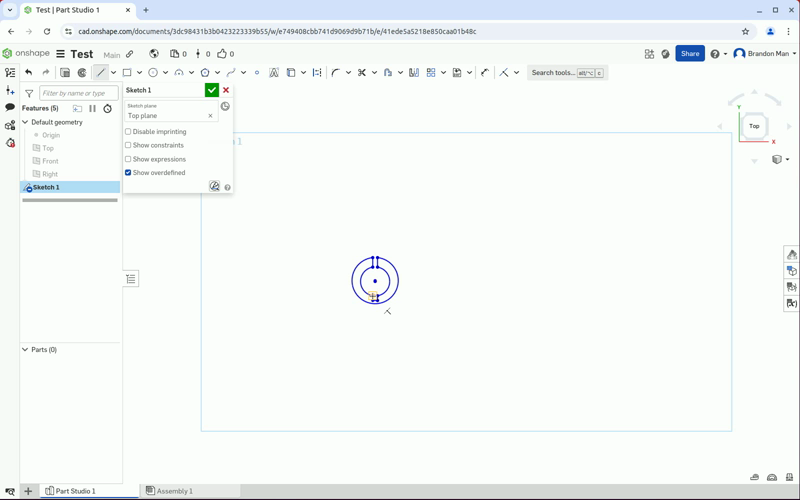
scroll(6)
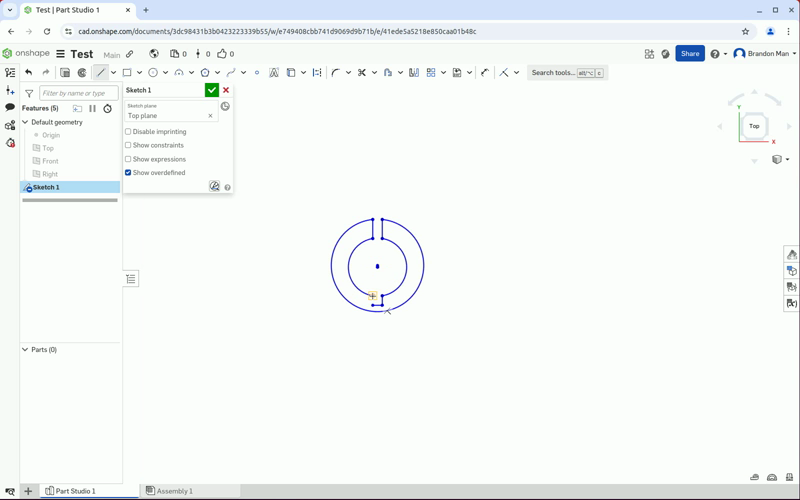
scroll(6)
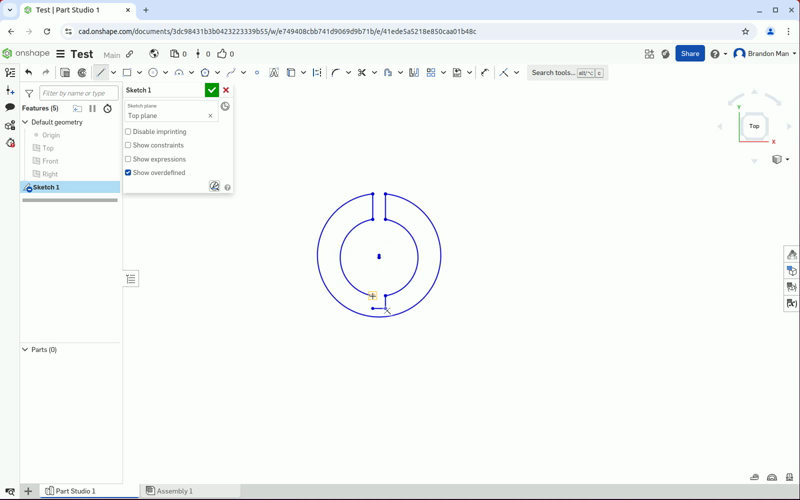
scroll(6)
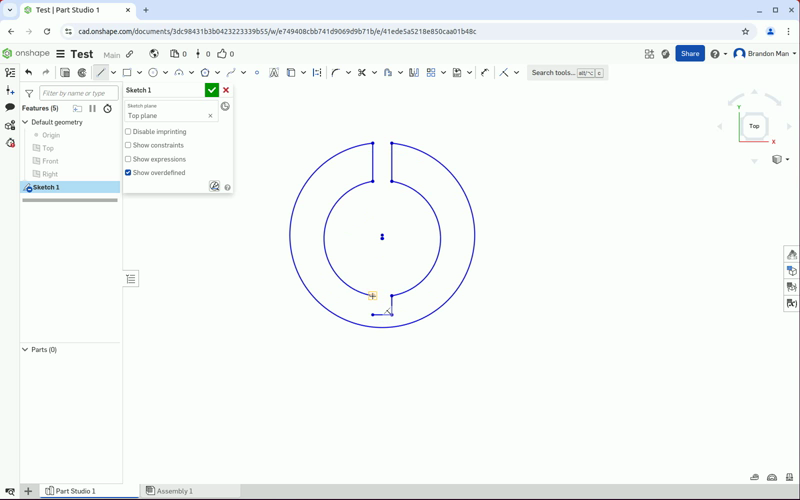
scroll(6)
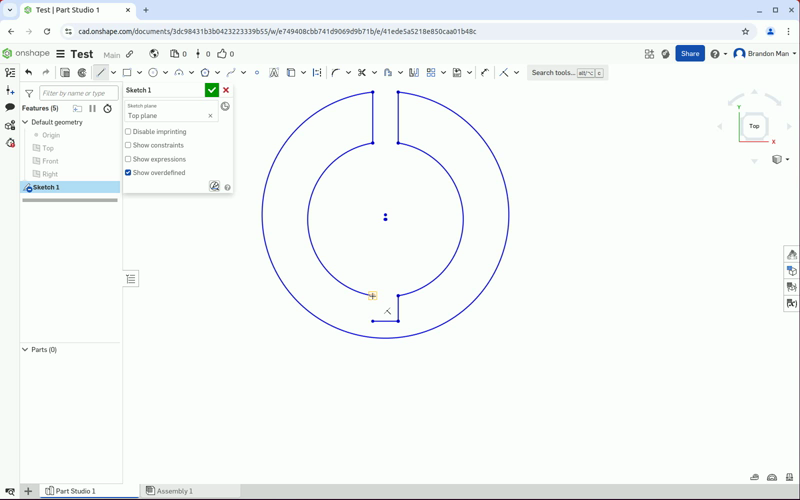
scroll(6)
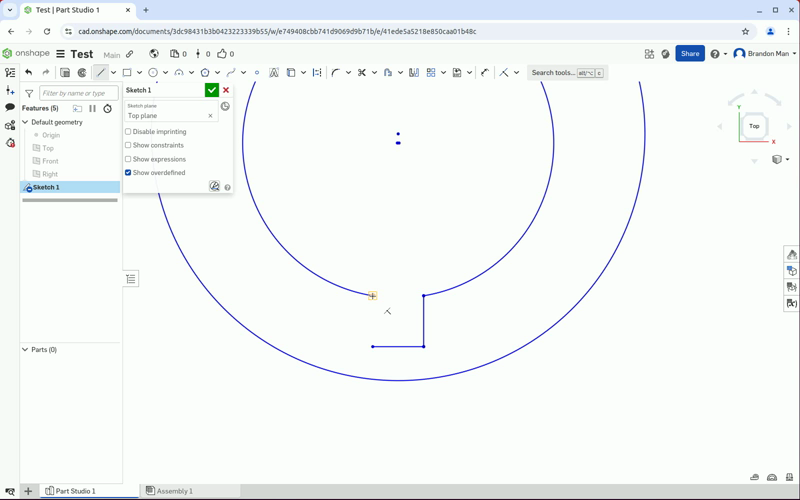
click(372, 295)
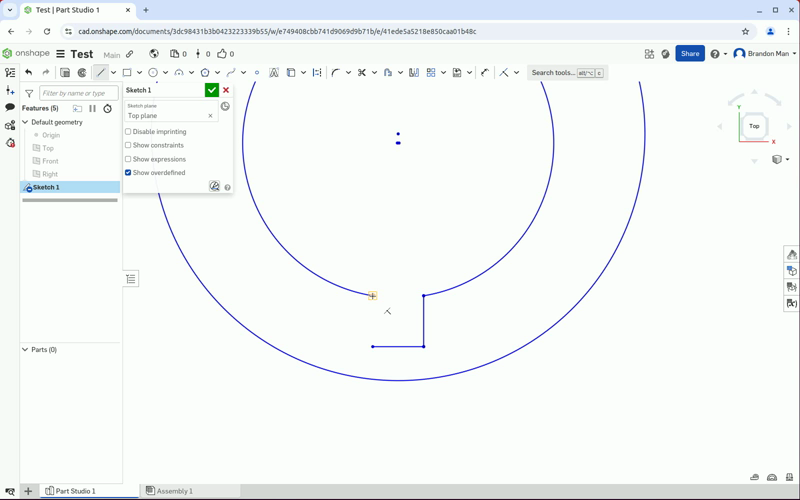
scroll(-6)
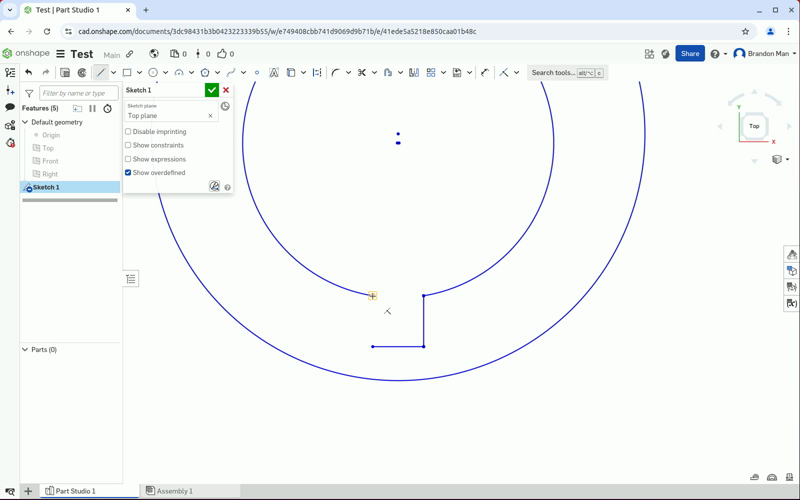
scroll(-6)
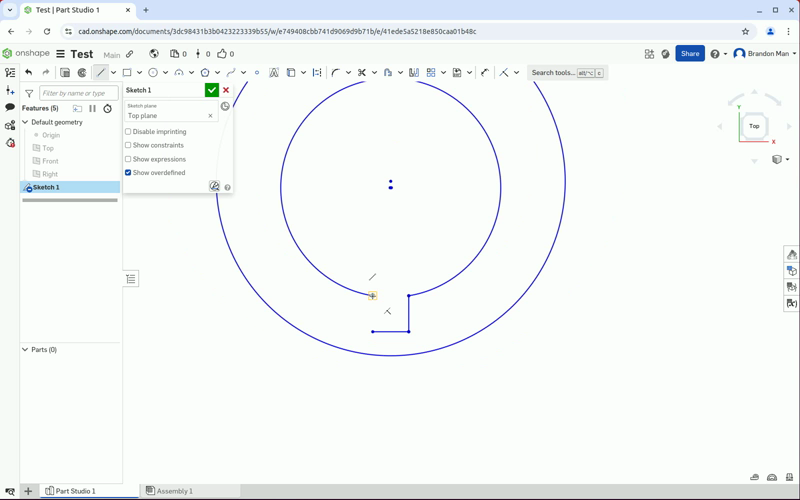
scroll(-6)
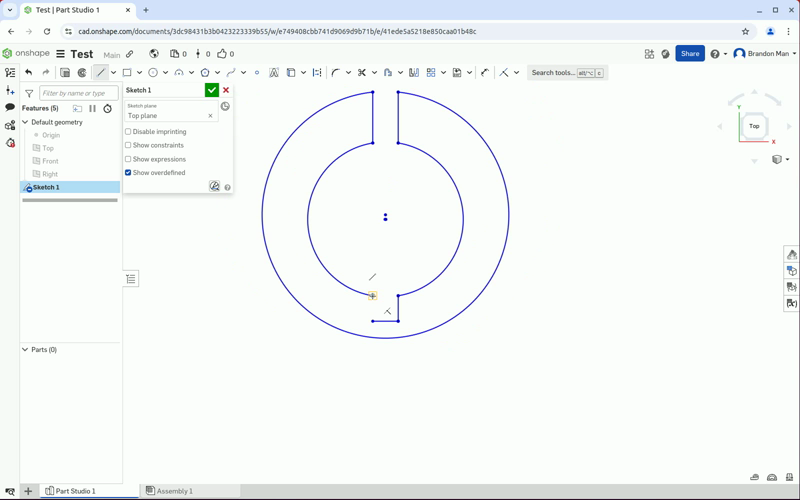
scroll(-6)
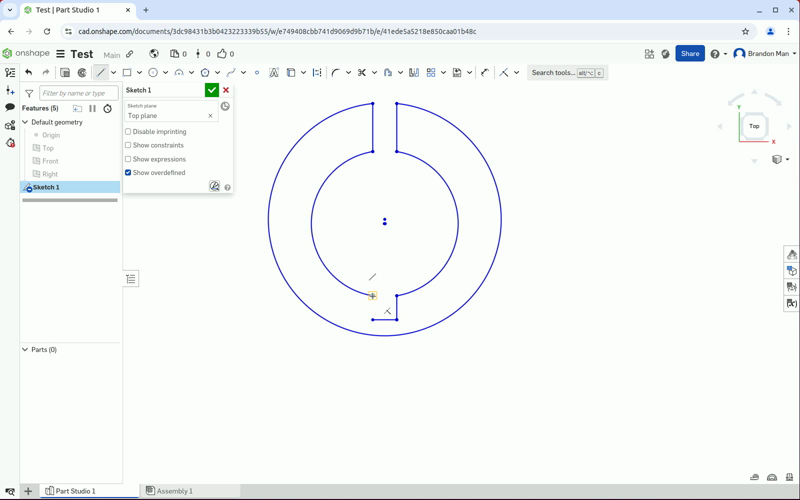
scroll(-6)
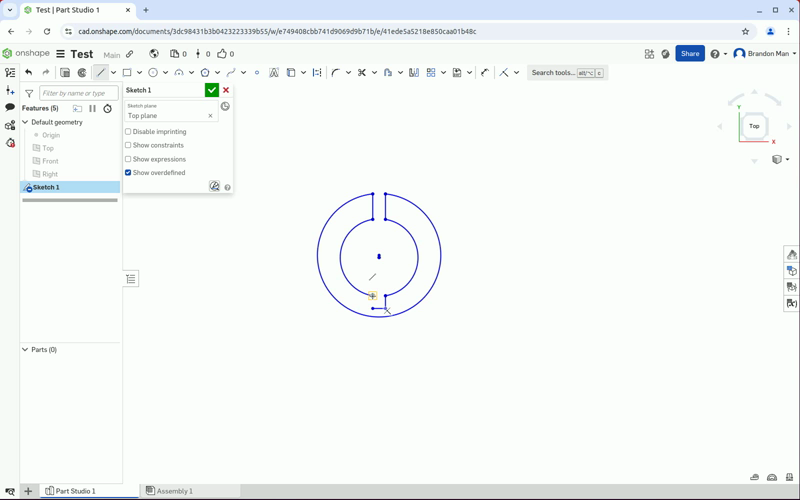
scroll(-6)
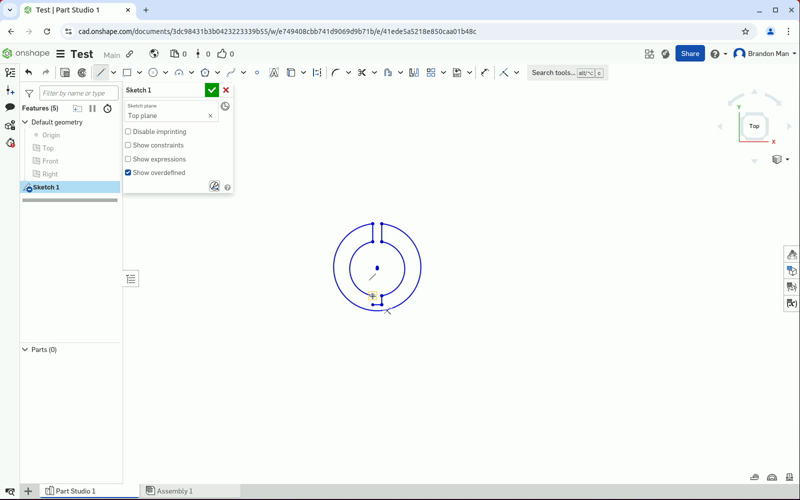
scroll(-6)
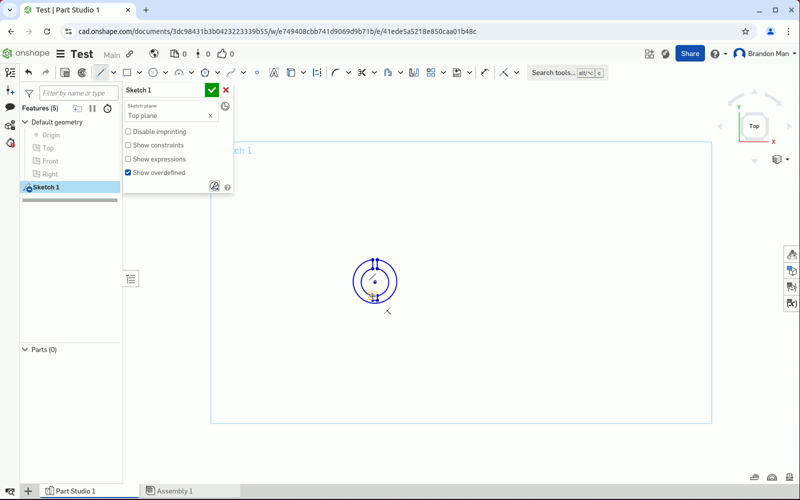
key_down(shift)
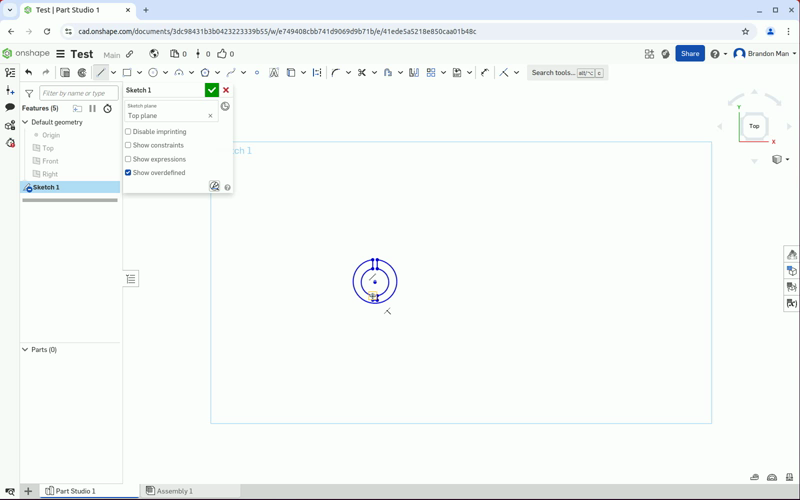
key_up(shift)
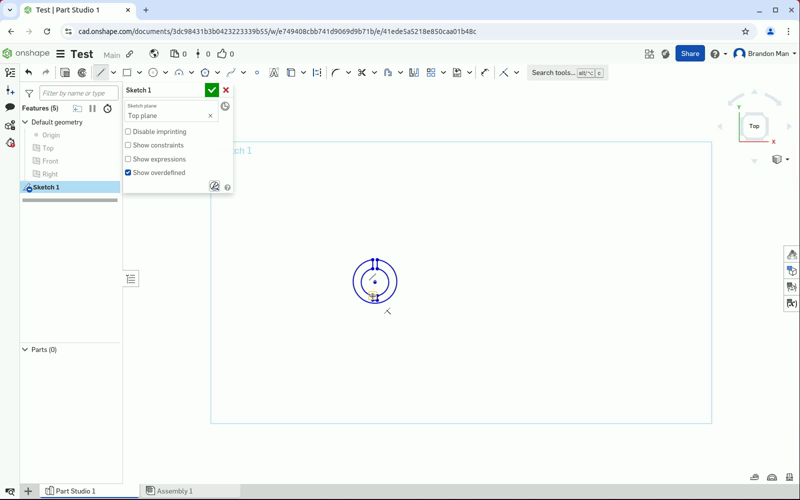
mouse_move(402, 296)
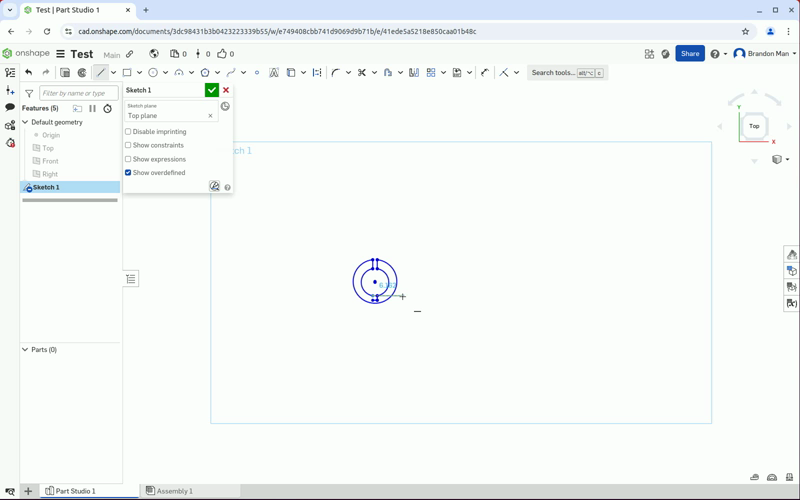
key_down(shift)
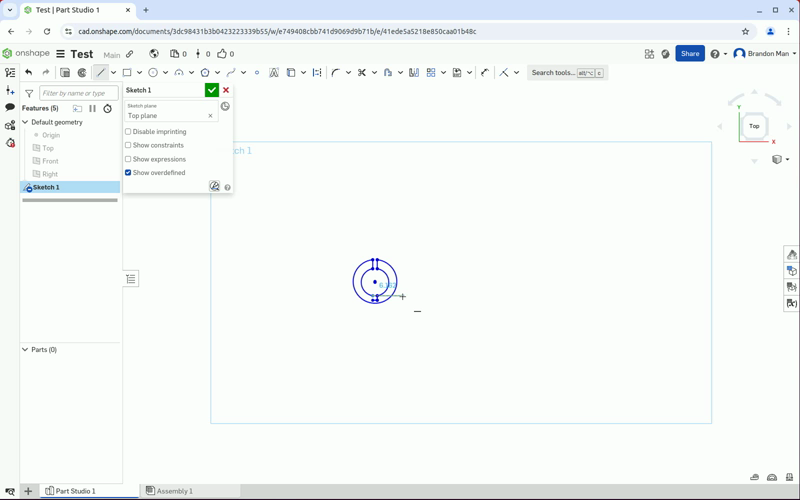
mouse_move(372, 300)
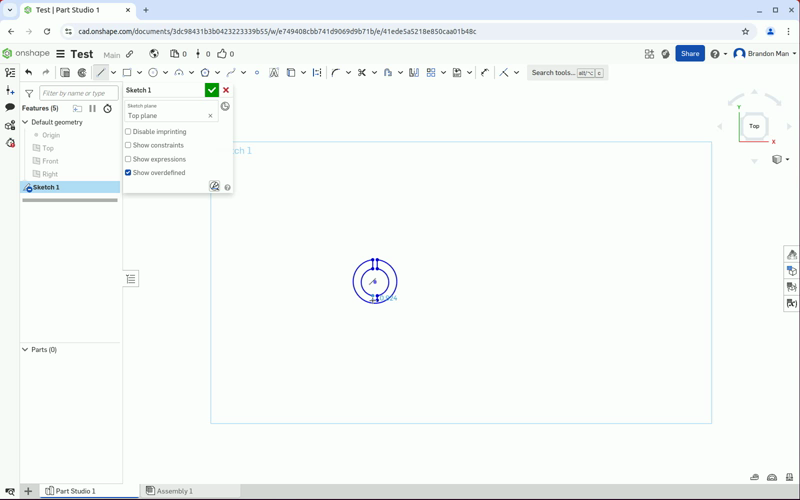
scroll(6)
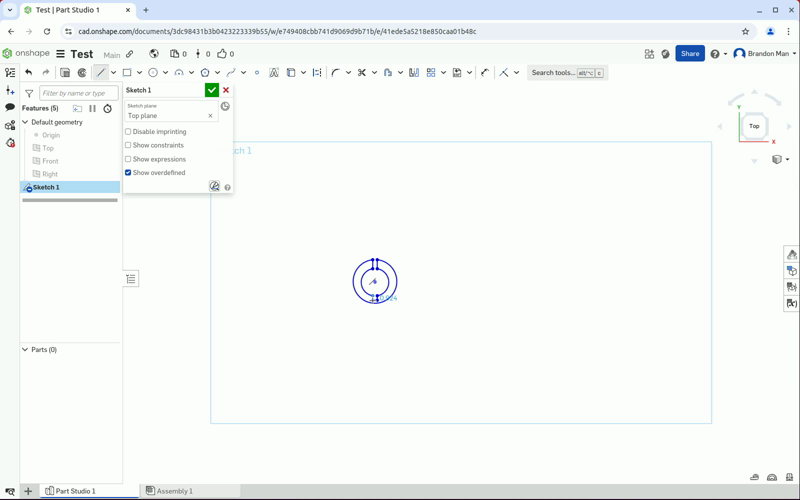
scroll(6)
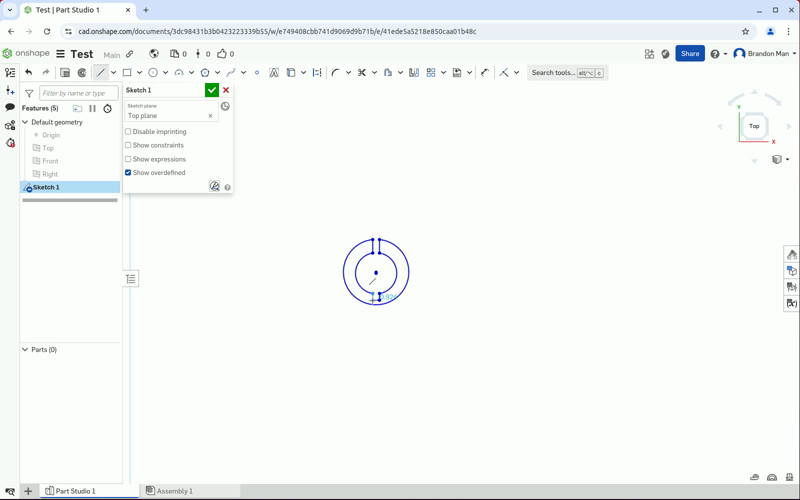
scroll(6)
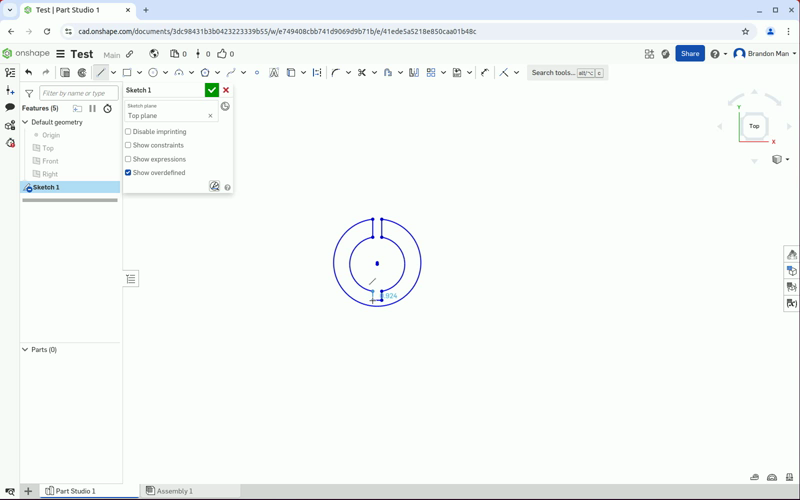
scroll(6)
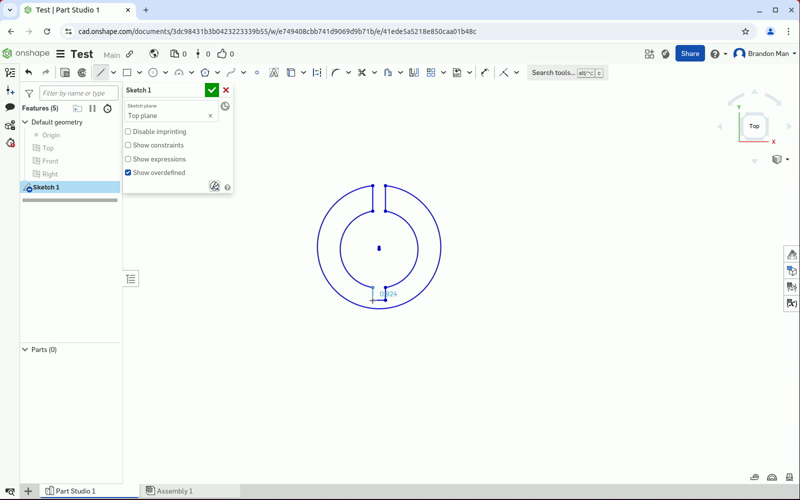
scroll(6)
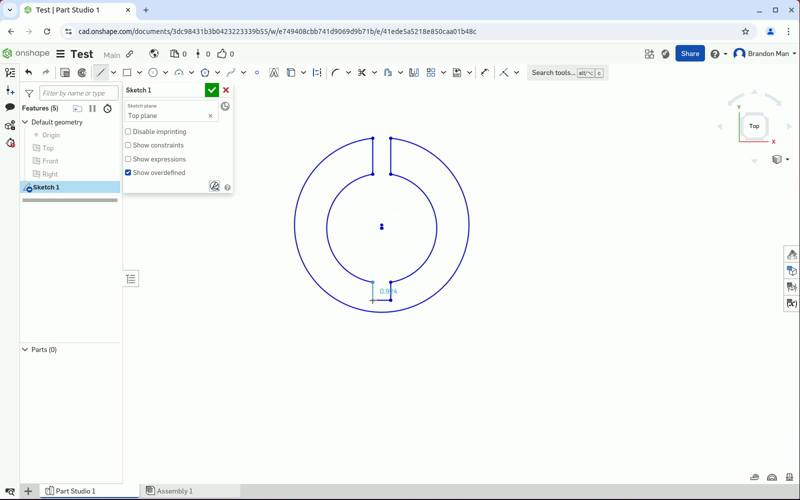
scroll(6)
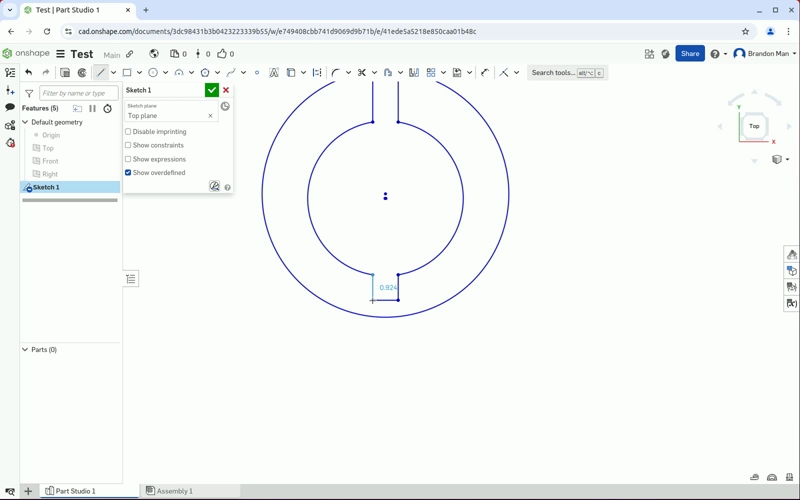
scroll(6)
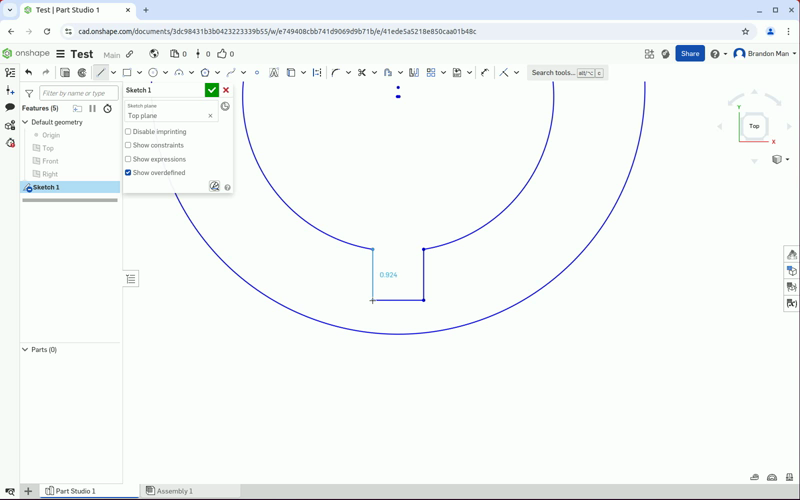
key_up(shift)
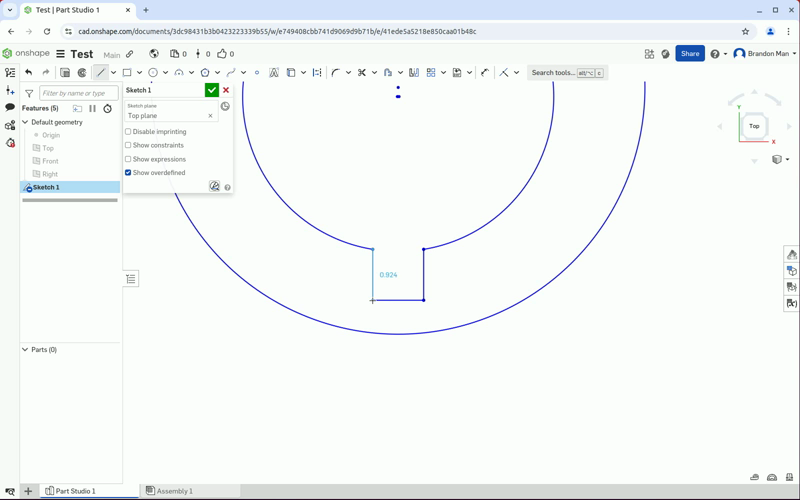
click(372, 300)
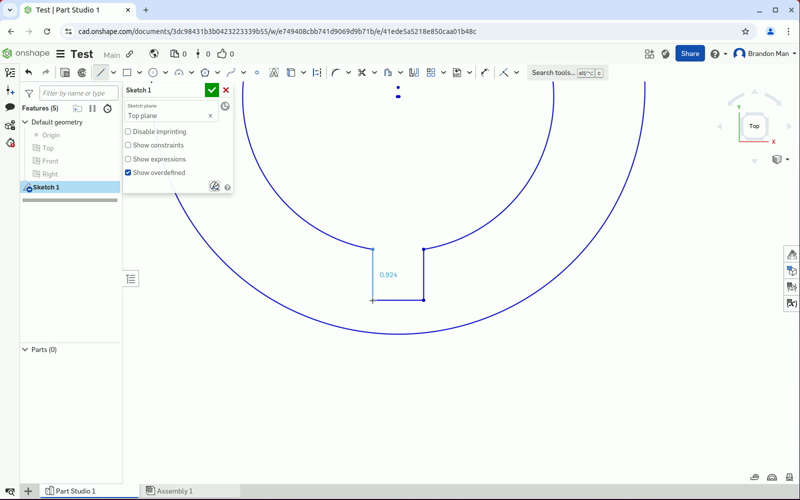
scroll(-6)
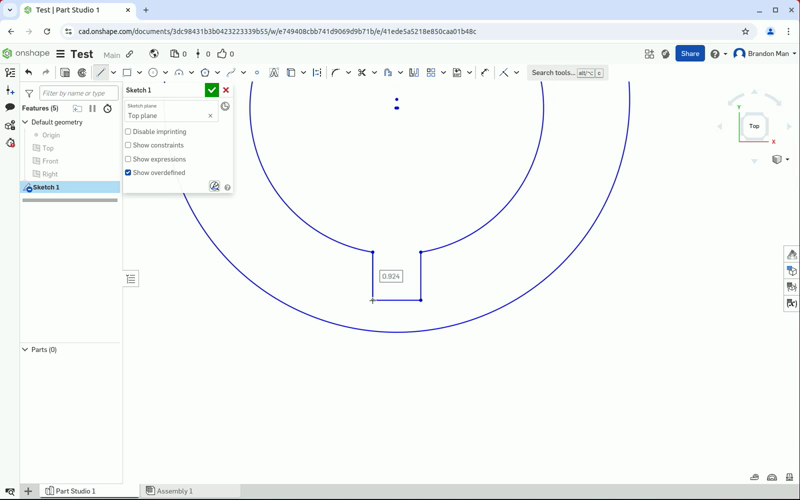
scroll(-6)
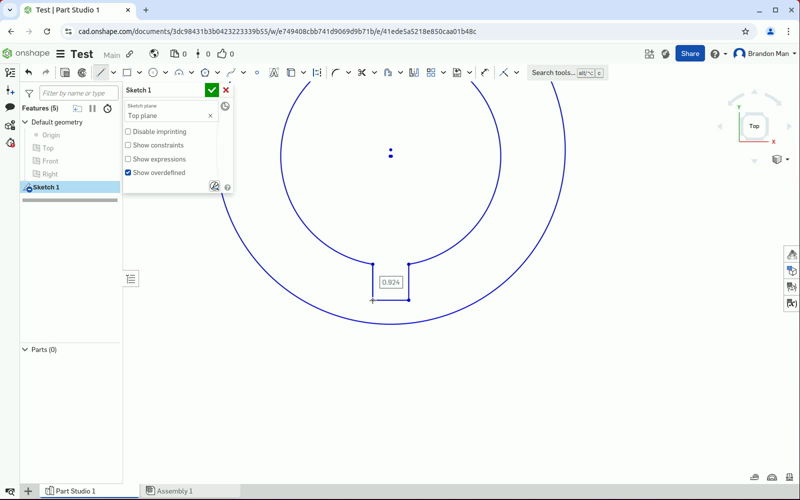
scroll(-6)
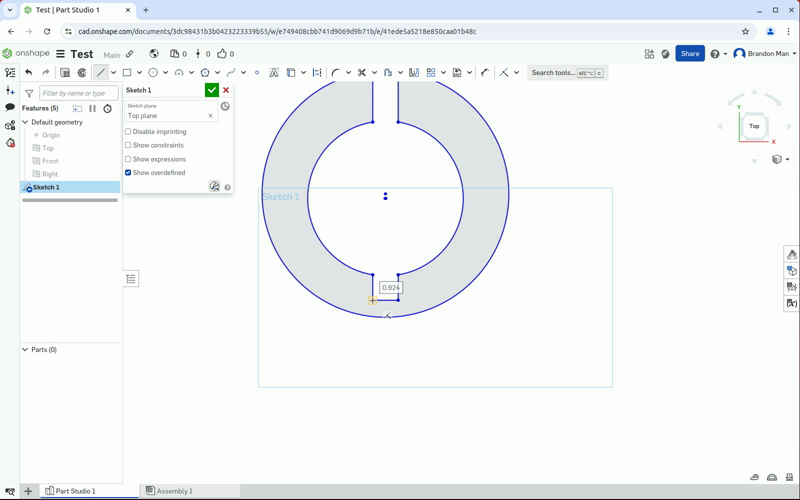
scroll(-6)
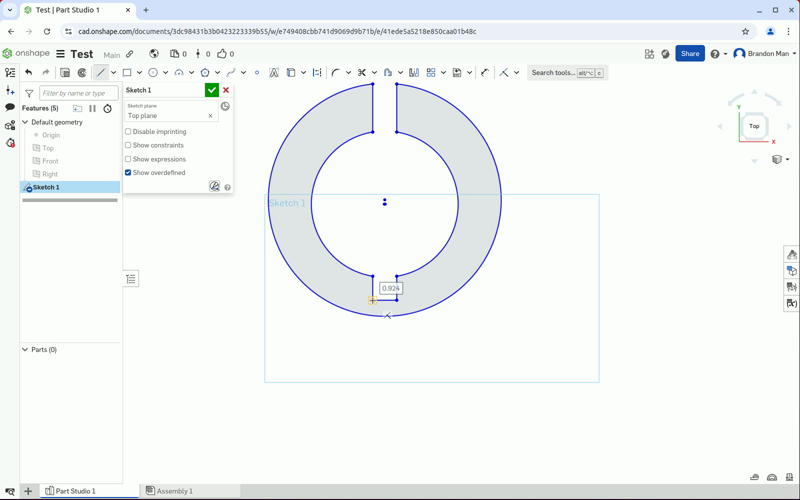
scroll(-6)
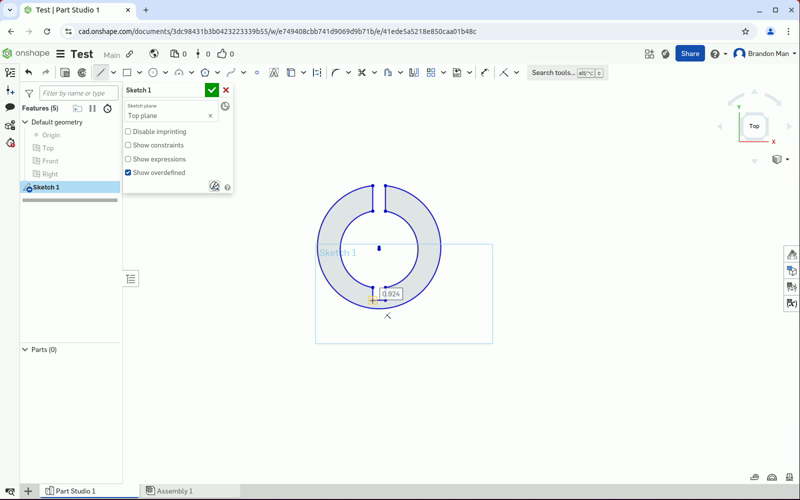
scroll(-6)
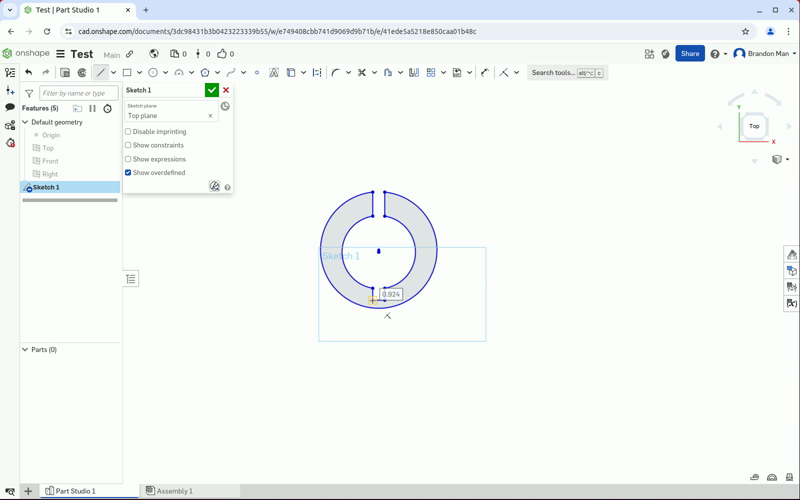
scroll(-6)
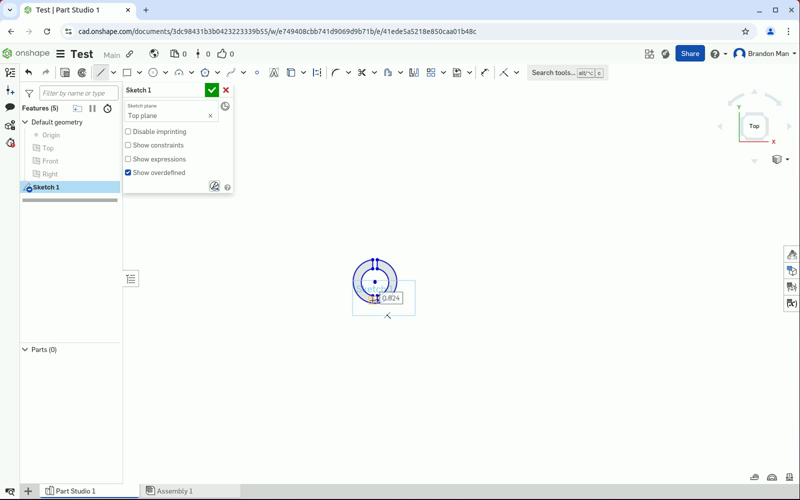
key(esc)
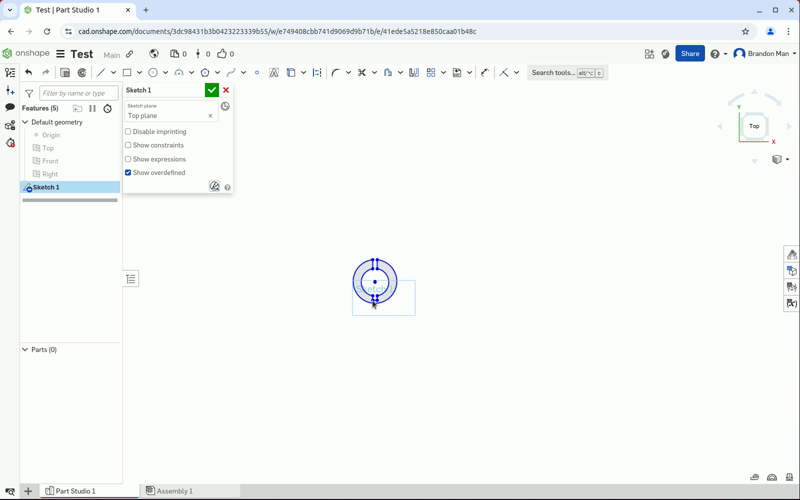
mouse_move(384, 269)
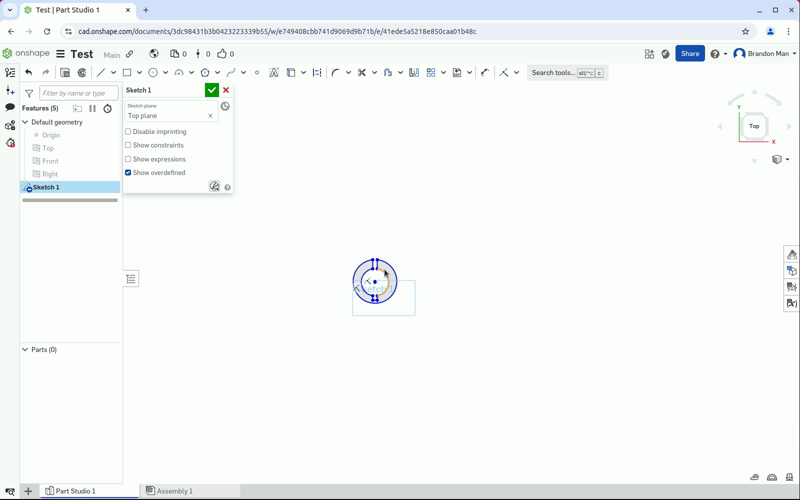
scroll(6)
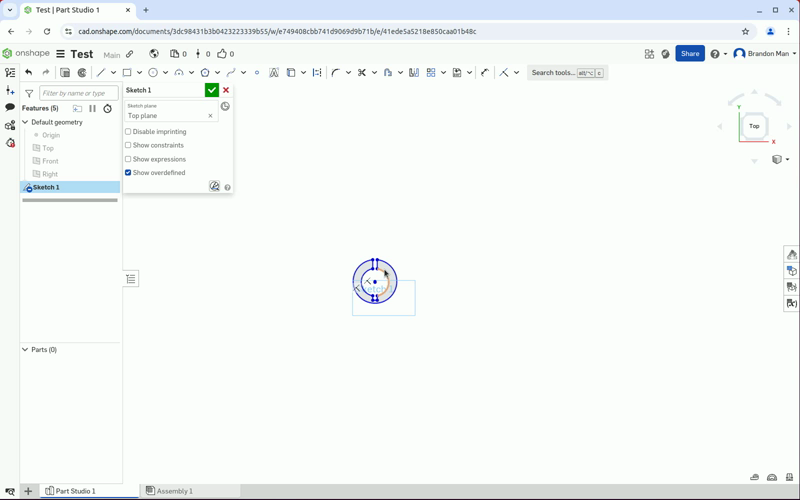
scroll(6)
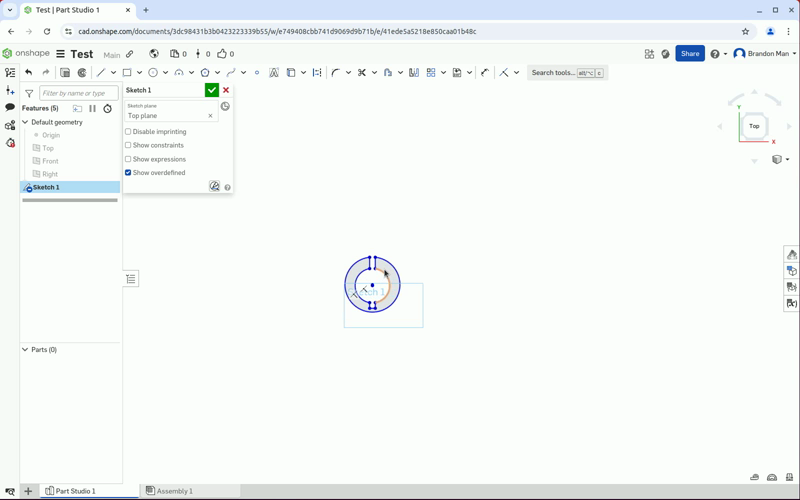
scroll(6)
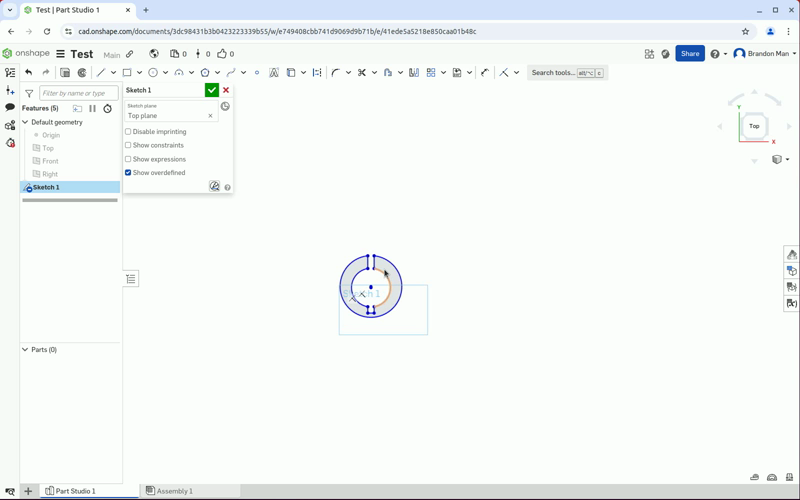
scroll(6)
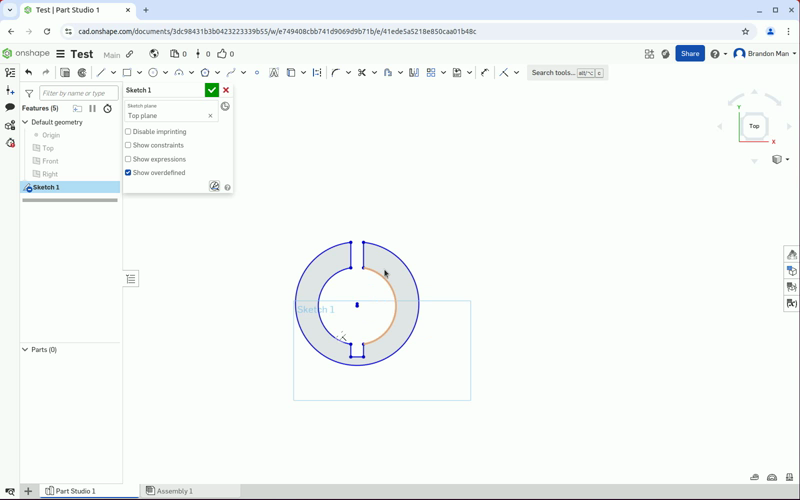
scroll(6)
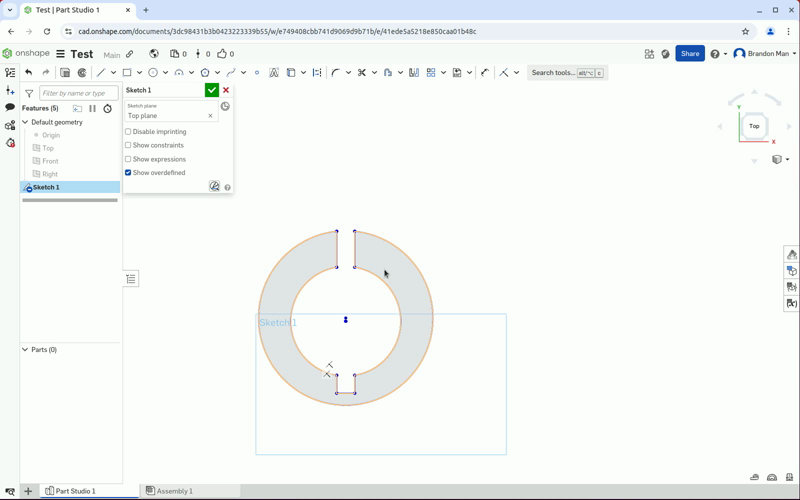
scroll(6)
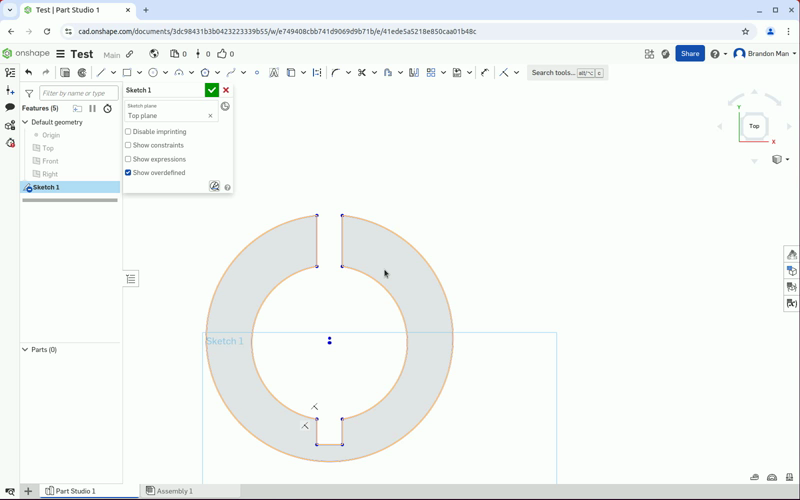
scroll(6)
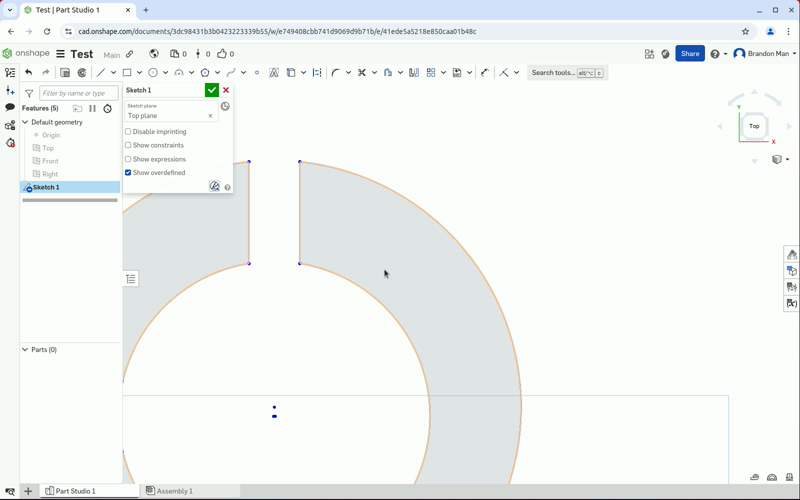
click(384, 269)
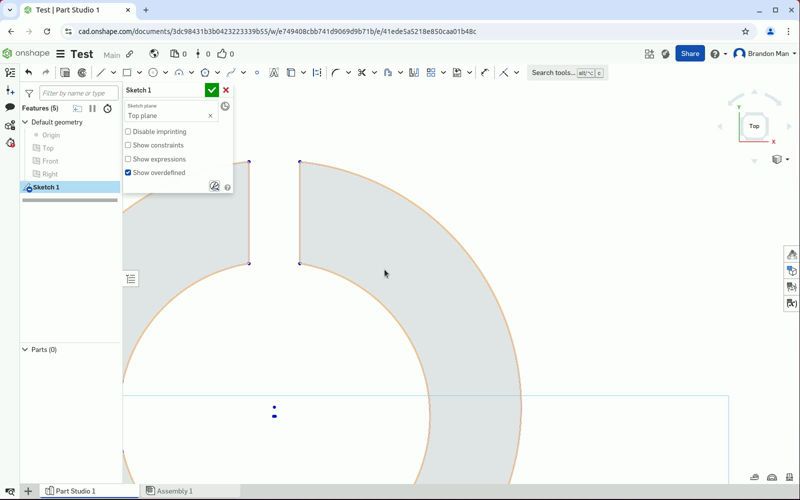
scroll(-6)
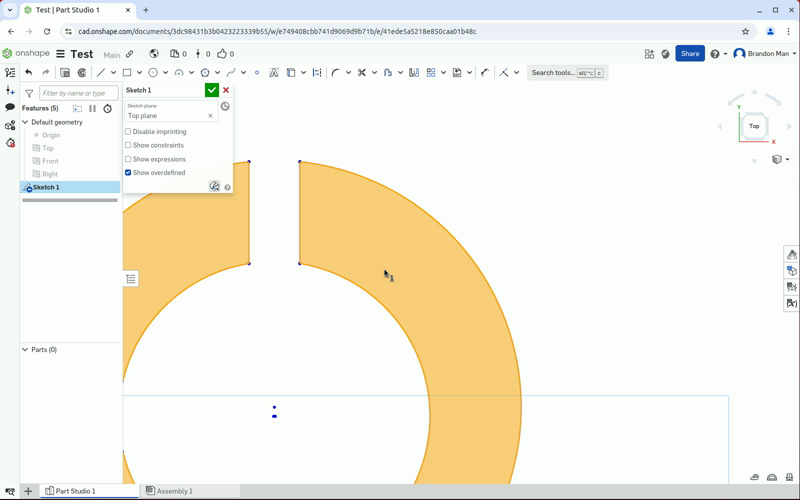
scroll(-6)
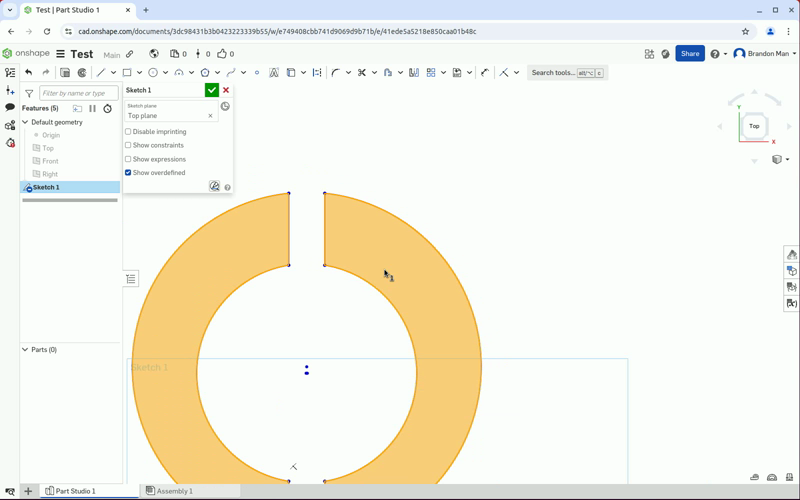
scroll(-6)
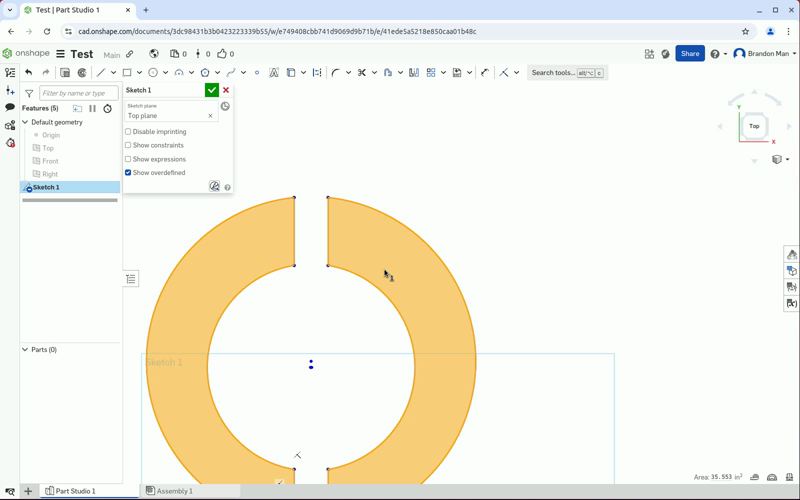
scroll(-6)
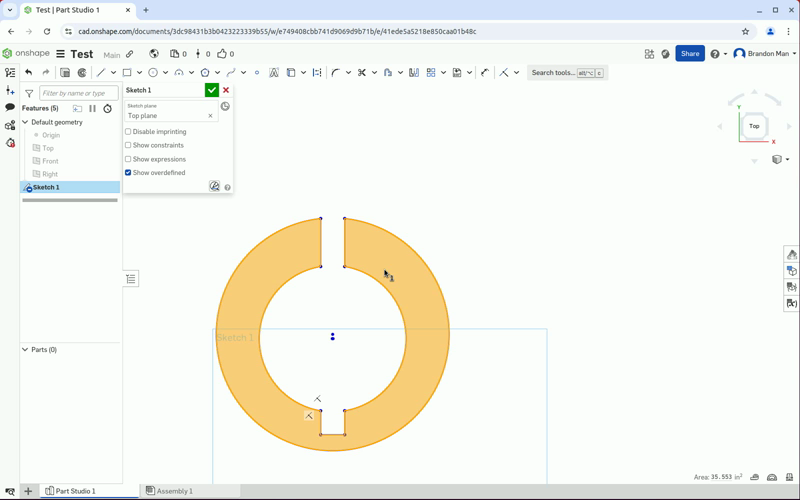
scroll(-6)
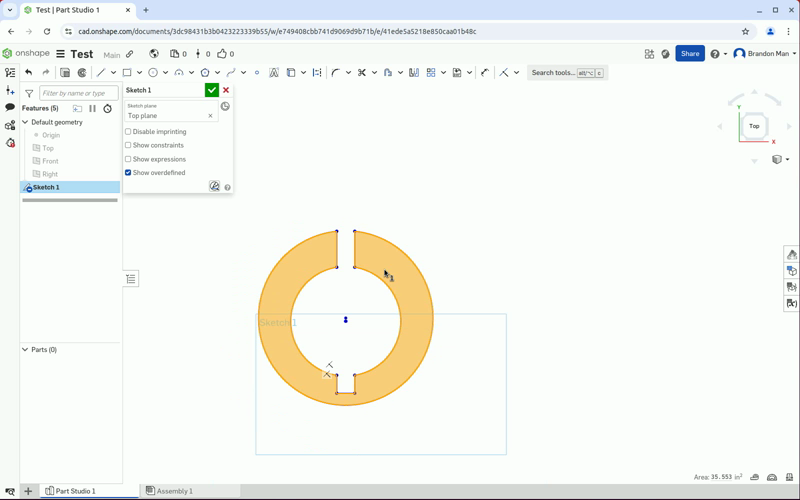
scroll(-6)
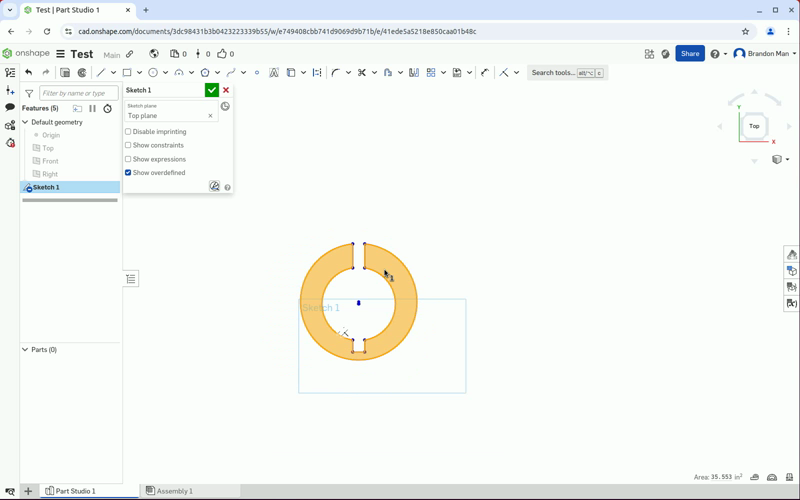
scroll(-6)
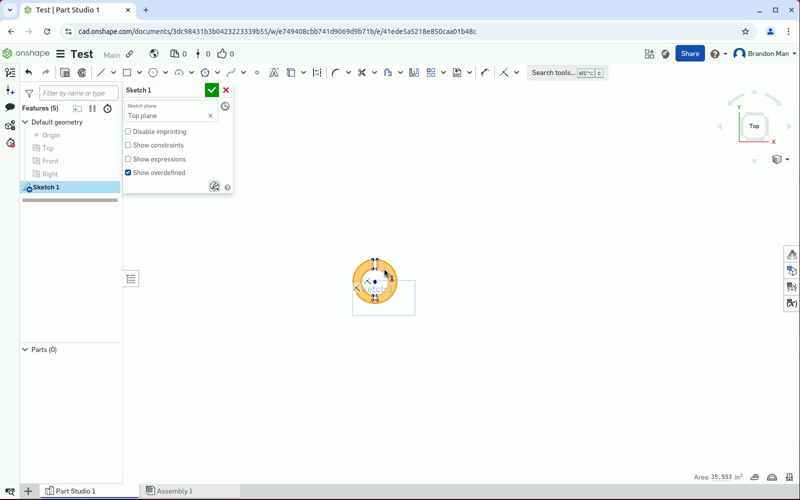
mouse_move(73, 352)
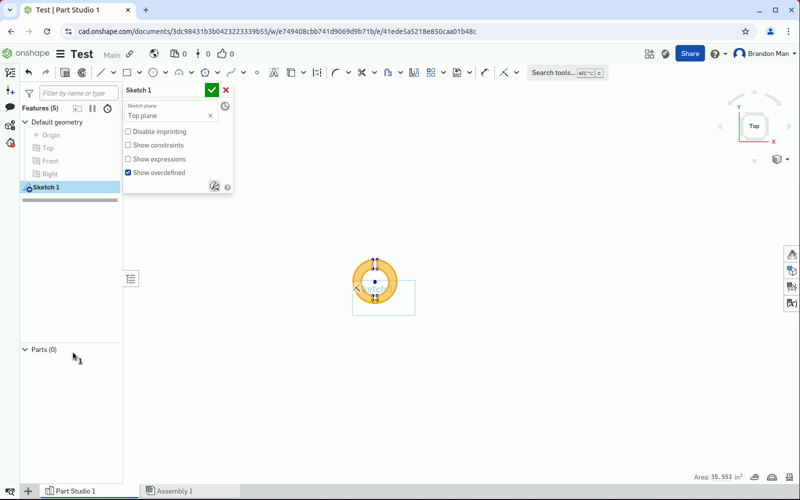
key(shift+y)
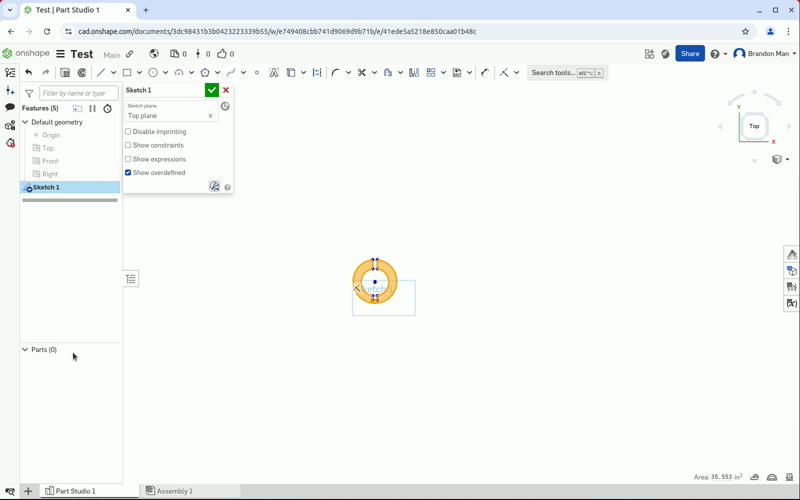
key(shift+e)
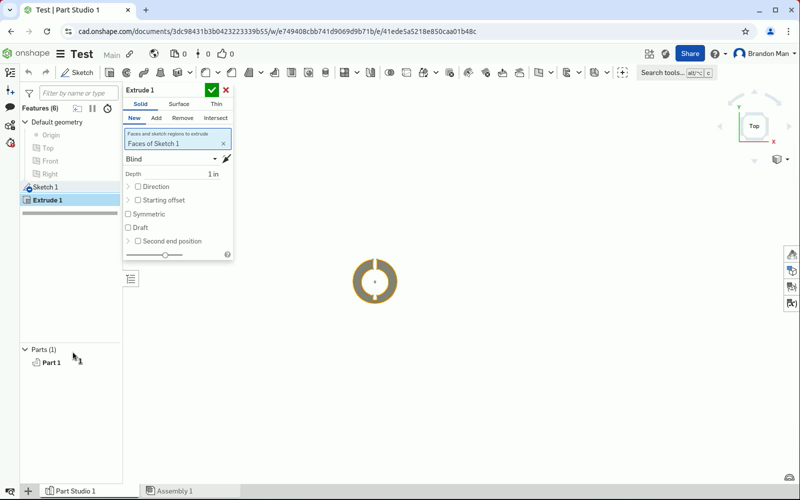
mouse_move(143, 106)
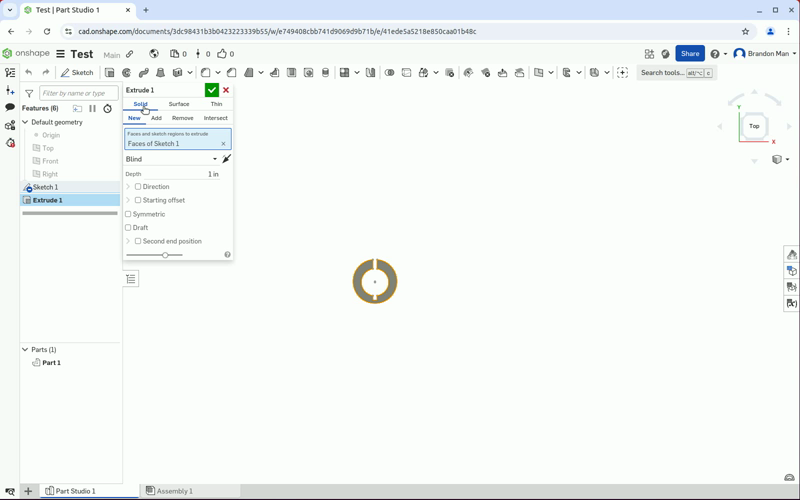
click(143, 106)
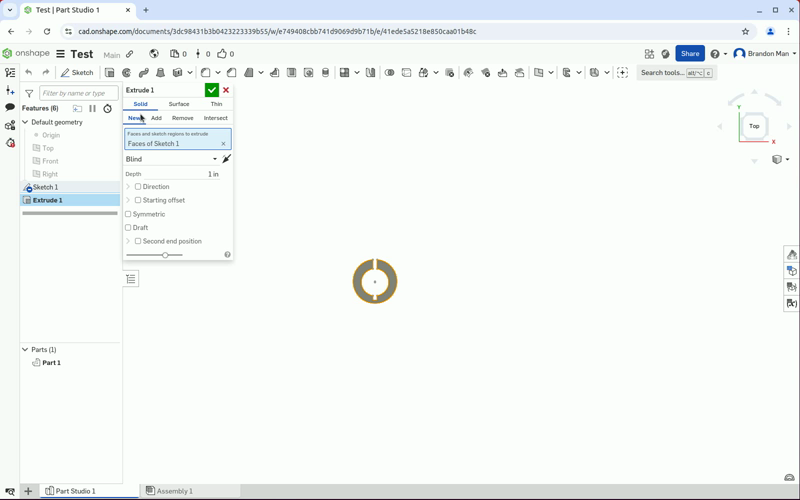
mouse_move(137, 120)
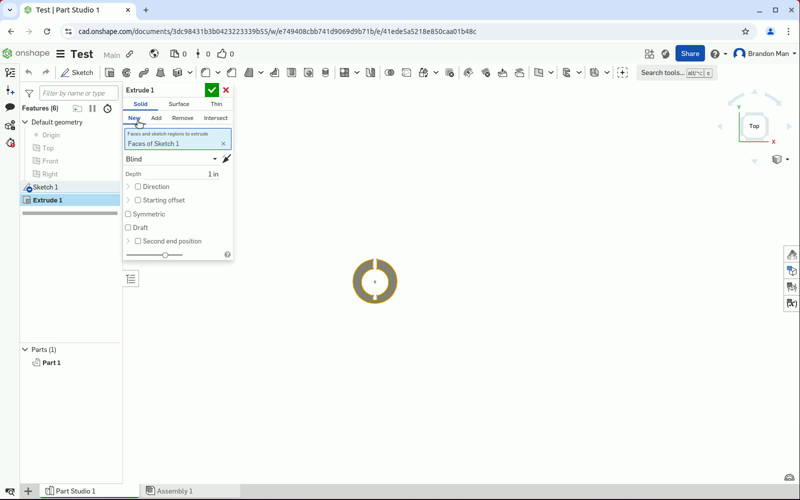
click(137, 120)
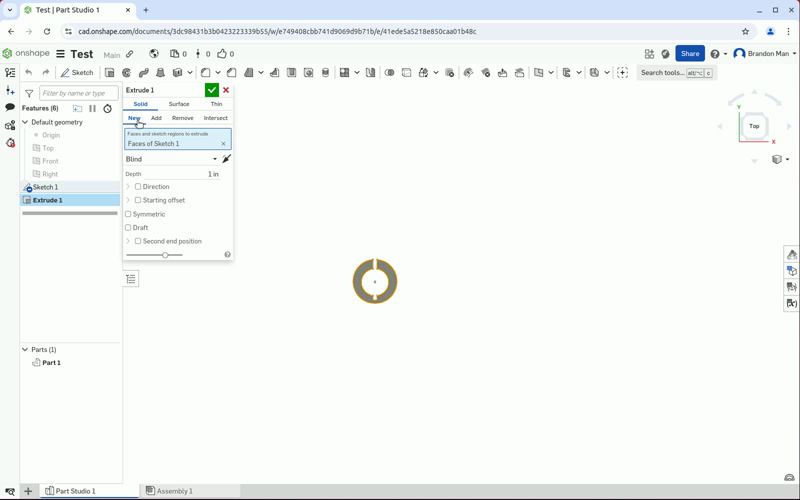
key(tab, 4)
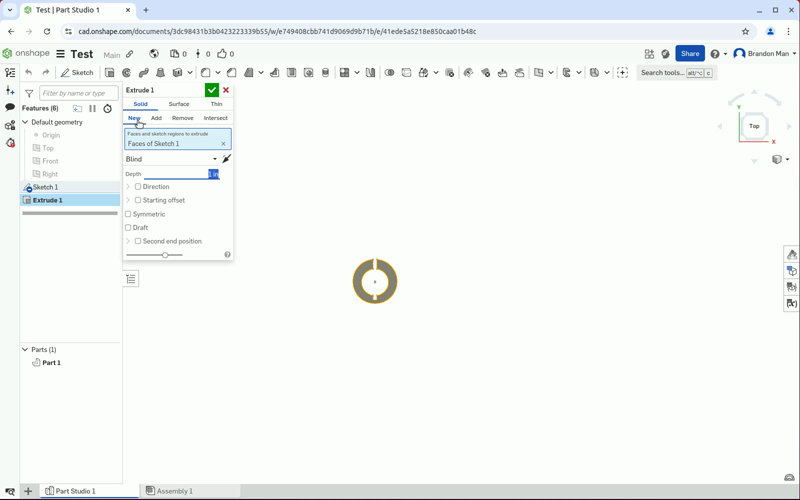
text(5.296)
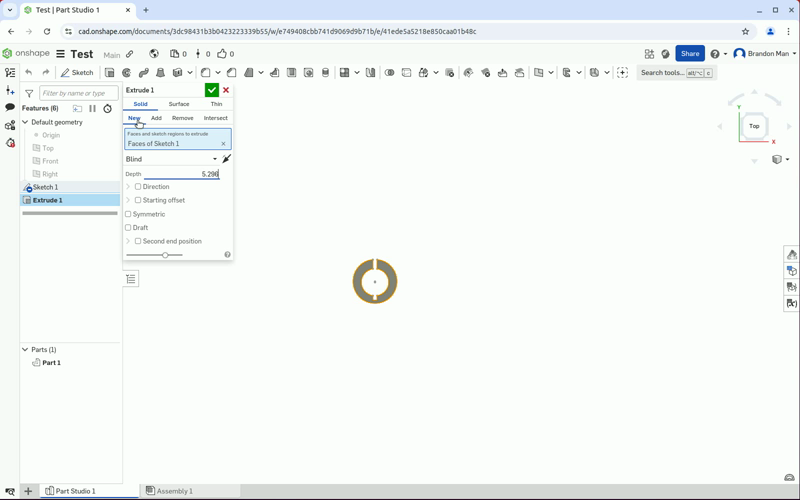
key(enter)
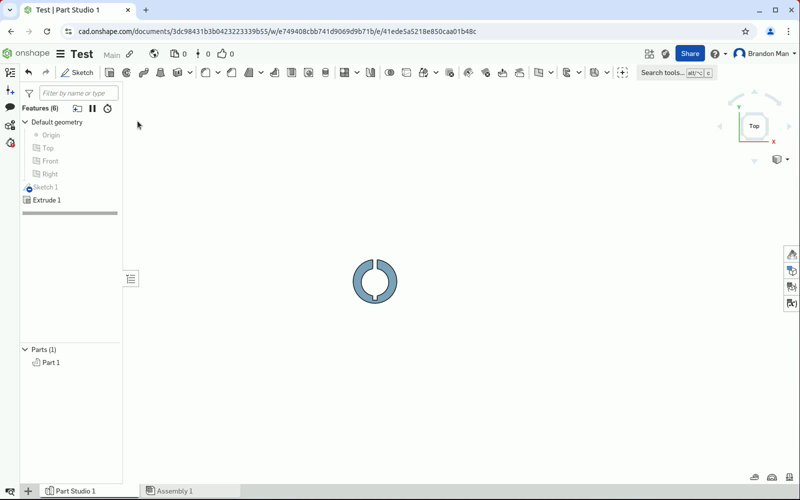
key(shift+h)
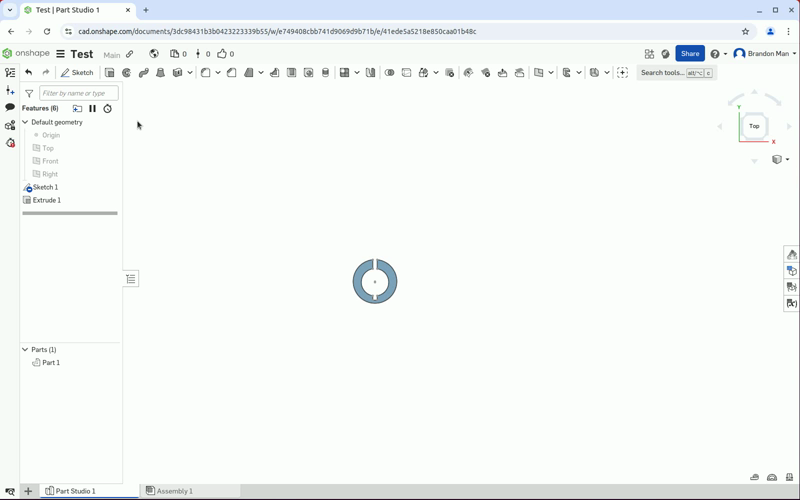
key(shift+h)
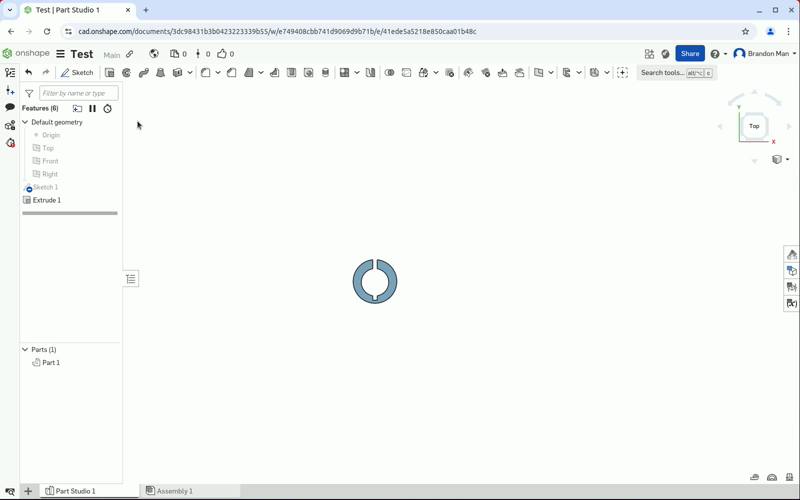
mouse_move(73, 189)
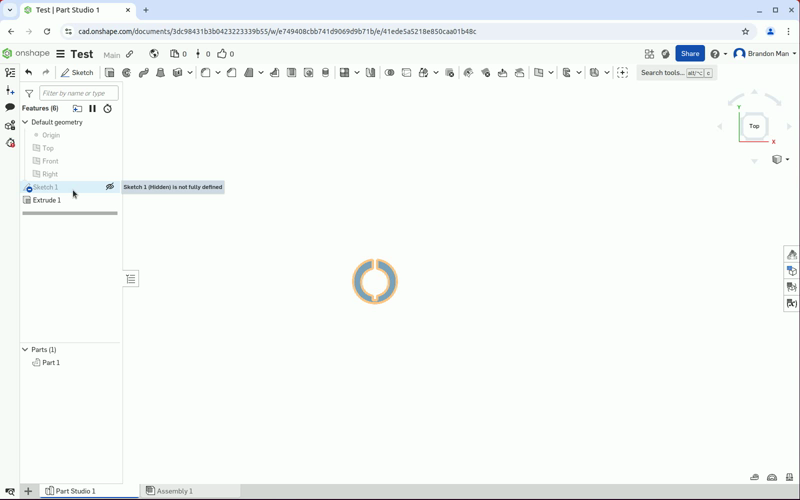
click(73, 189)
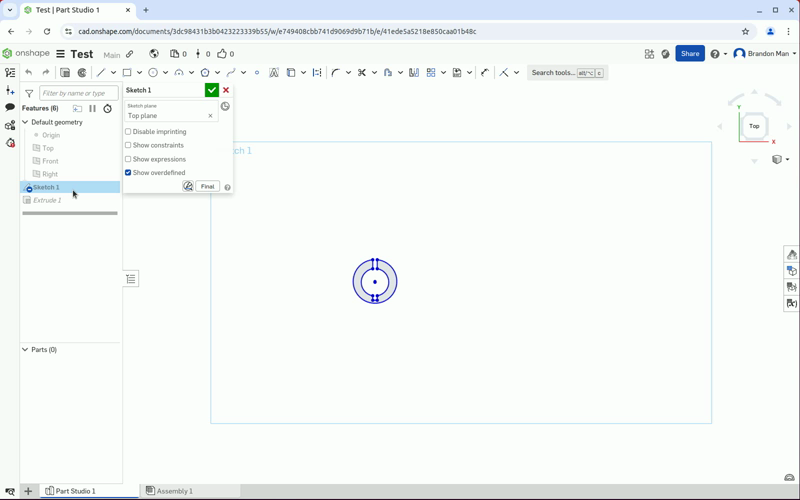
mouse_move(229, 92)
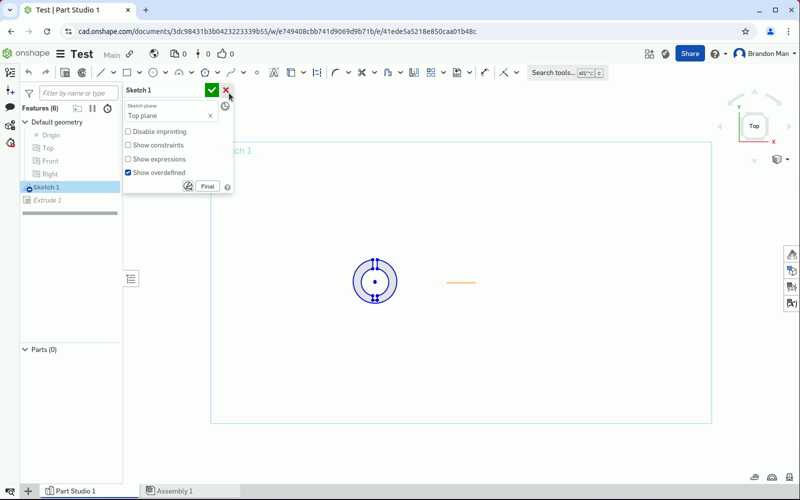
click(229, 92)
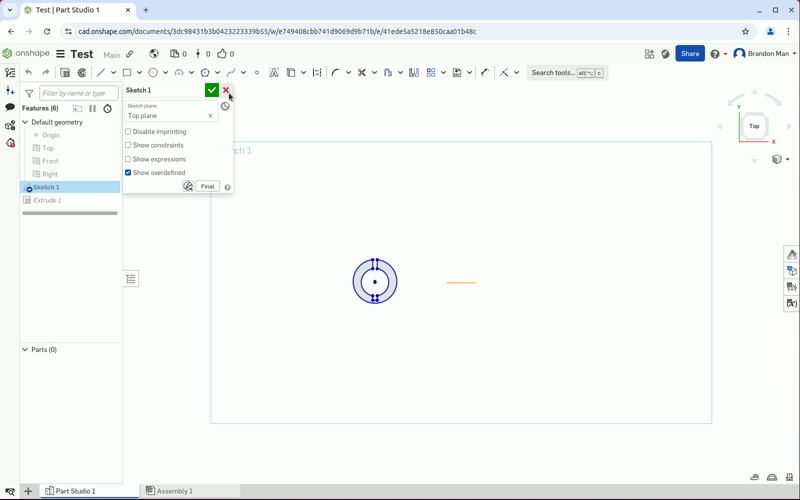
key(shift+s)
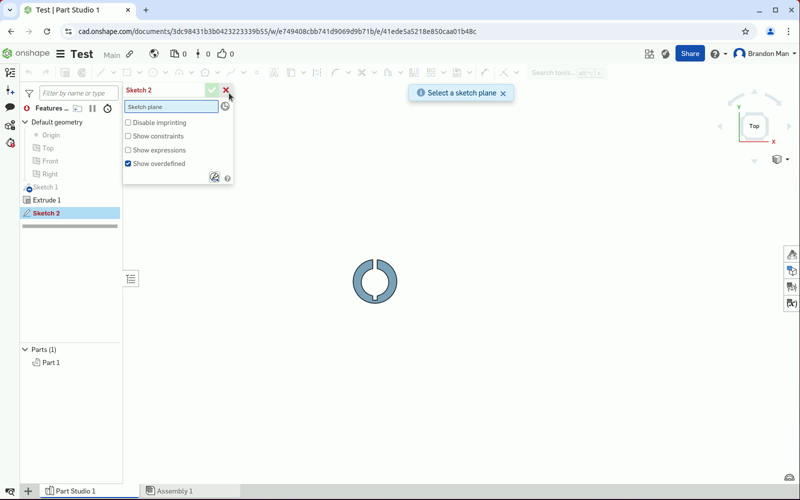
mouse_move(73, 150)
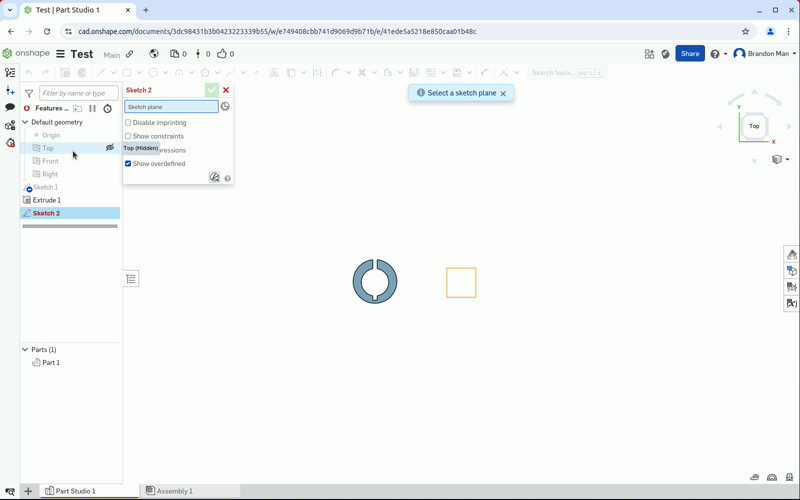
click(73, 150)
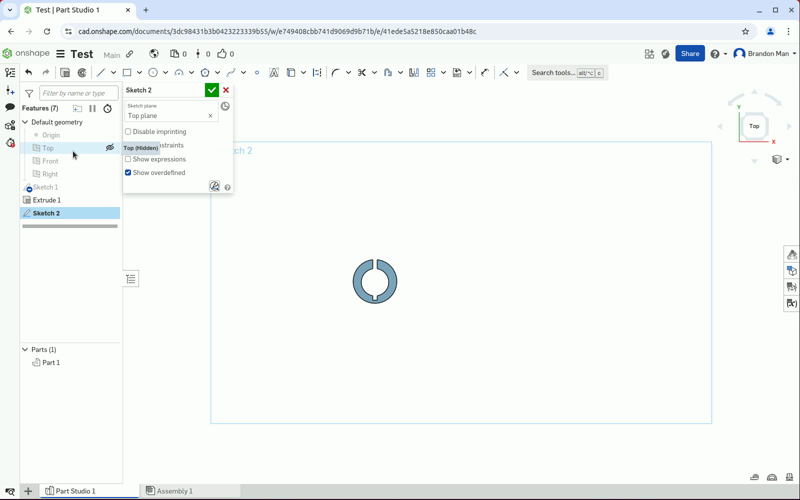
mouse_move(73, 352)
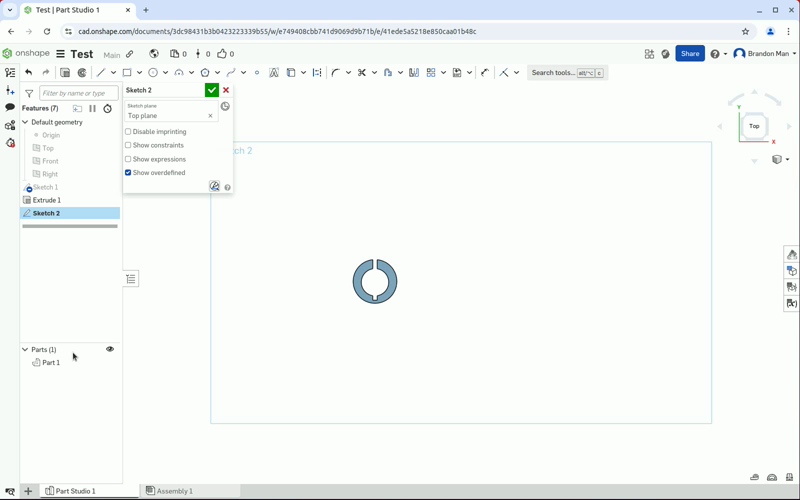
key(y)
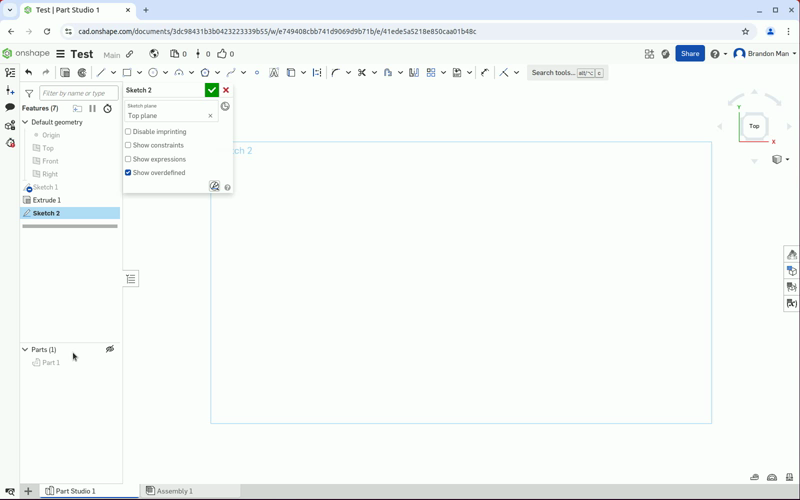
key(a)
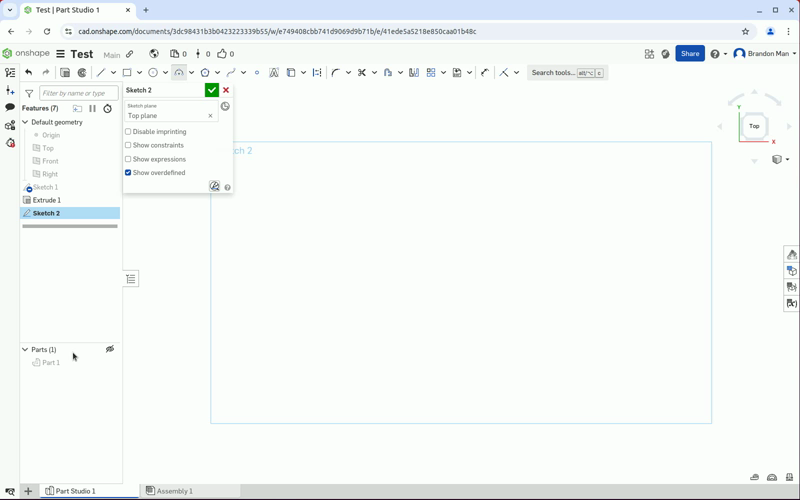
key_down(shift)
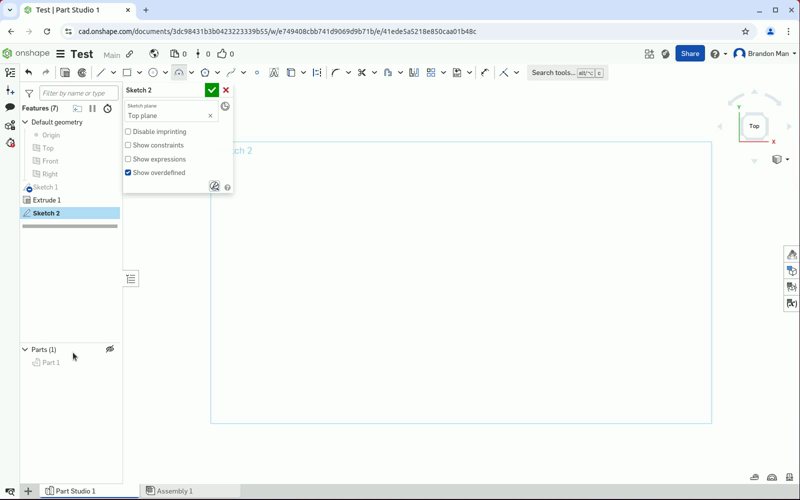
mouse_move(372, 261)
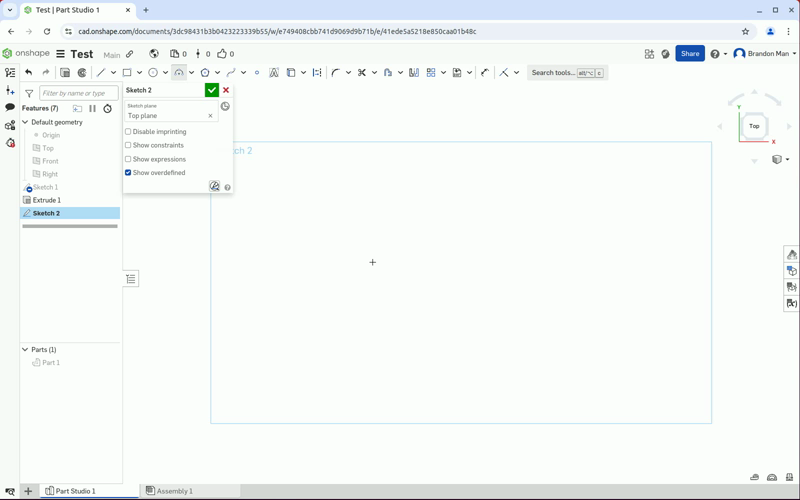
click(372, 261)
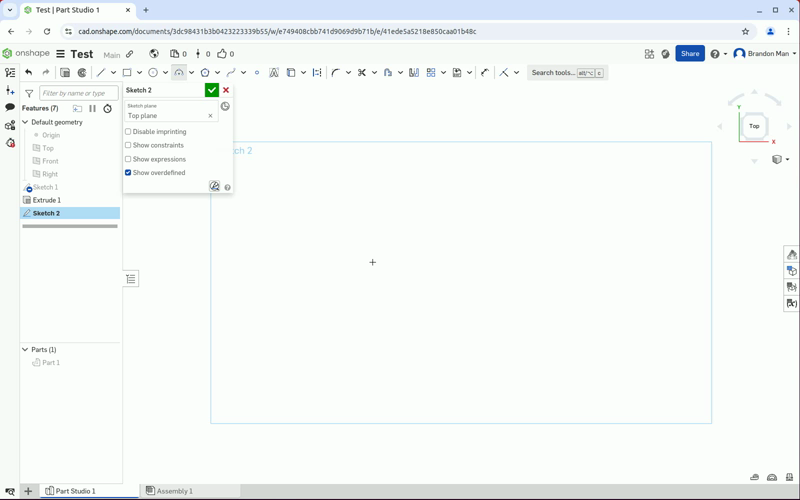
key_up(shift)
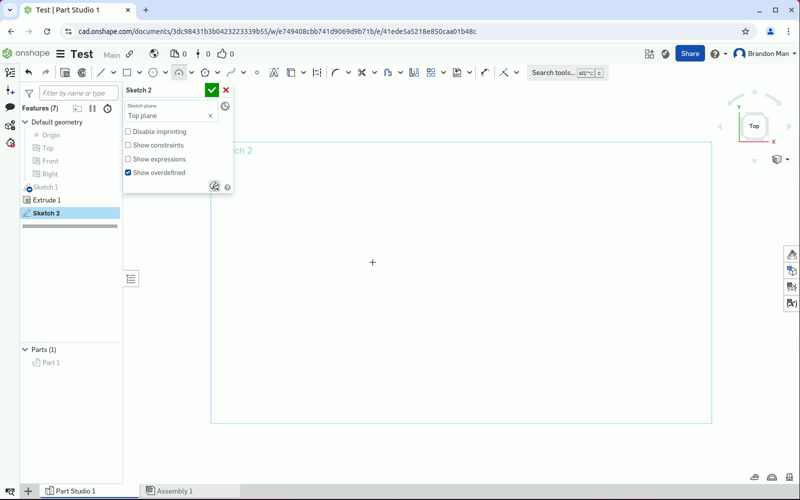
key_down(shift)
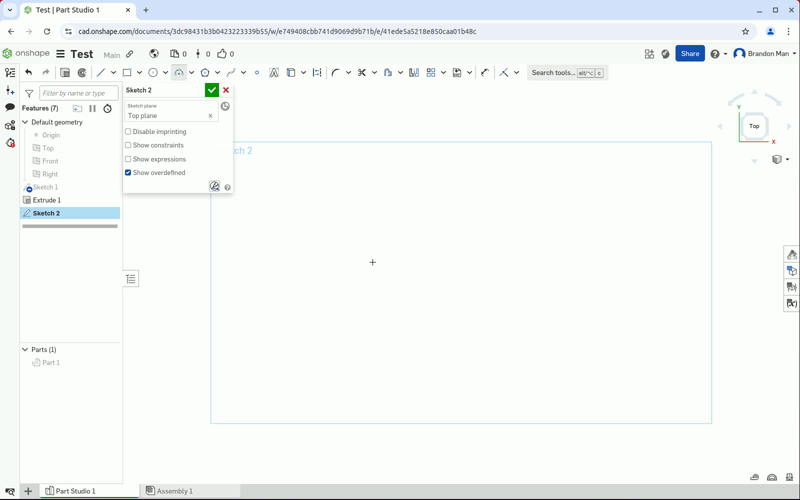
mouse_move(377, 261)
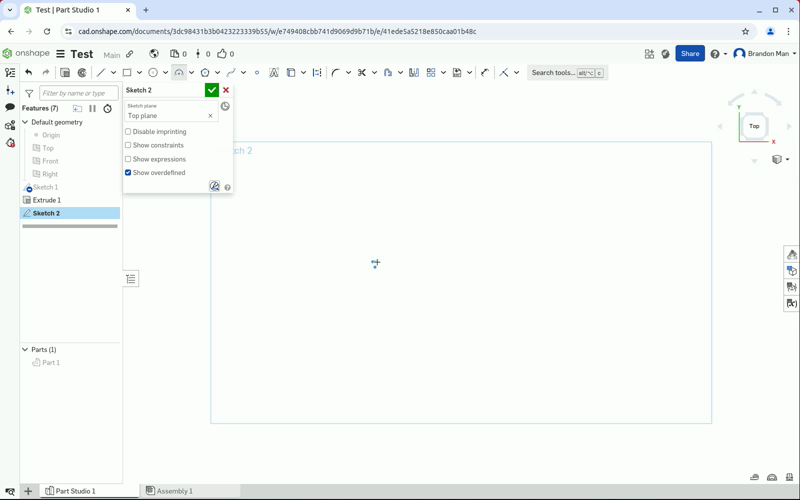
scroll(6)
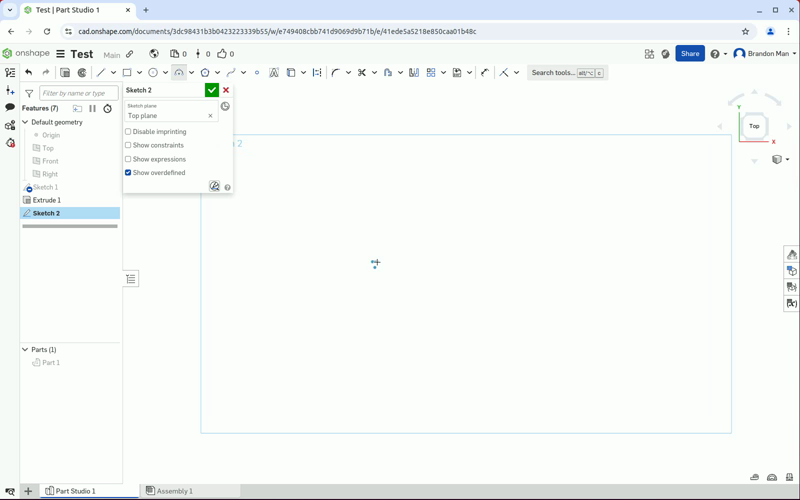
scroll(6)
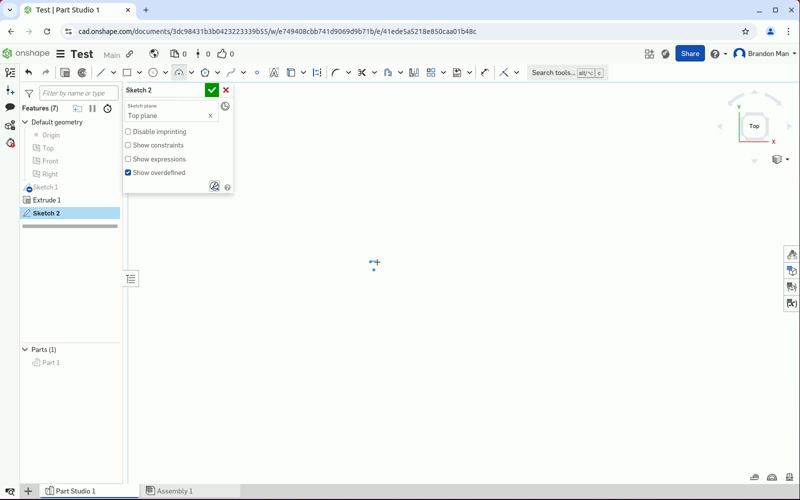
scroll(6)
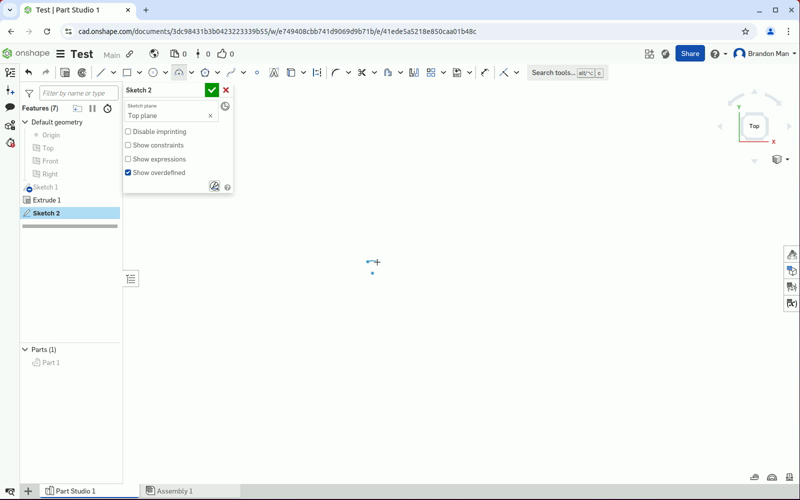
scroll(6)
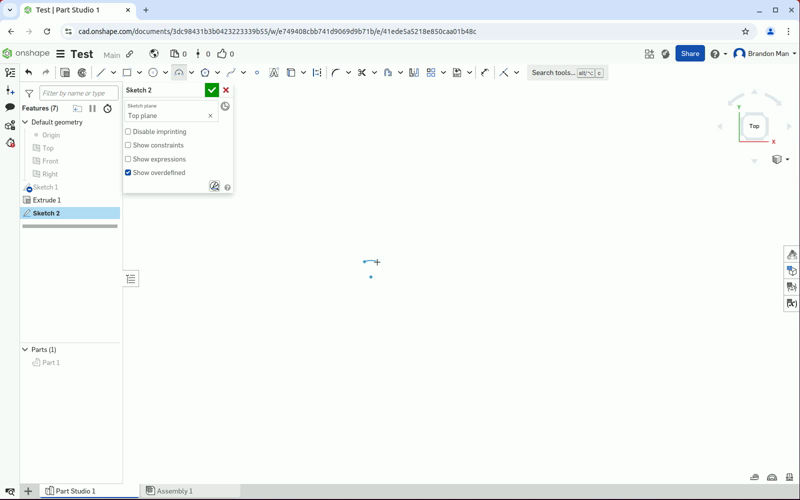
scroll(6)
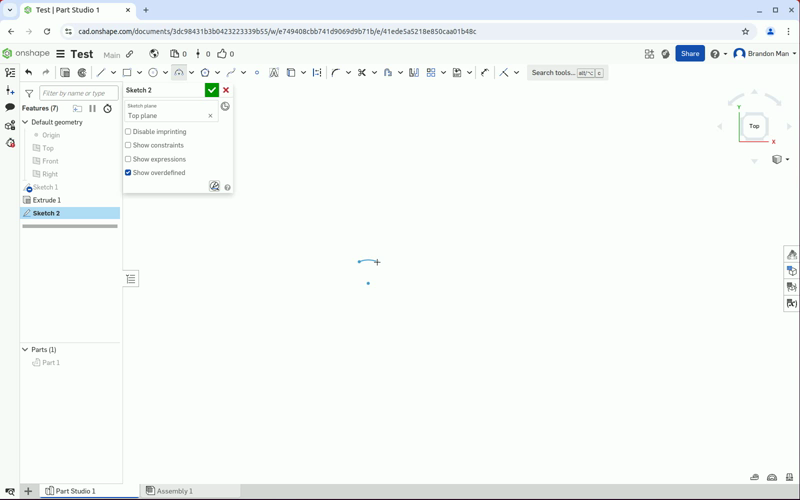
scroll(6)
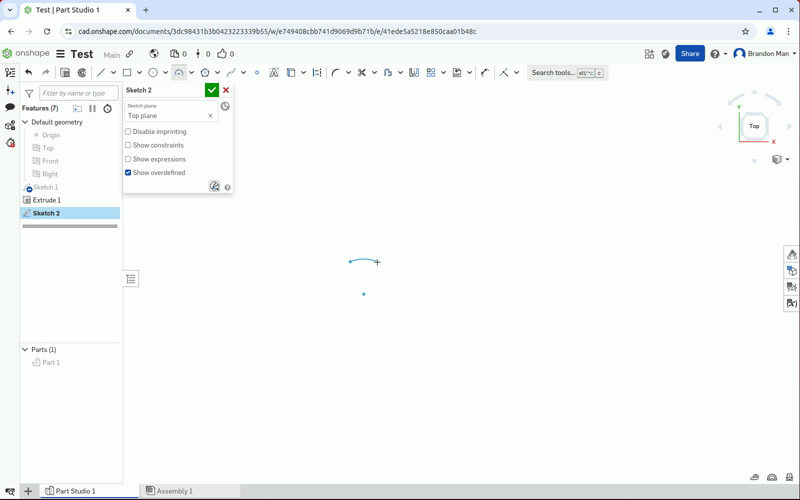
scroll(6)
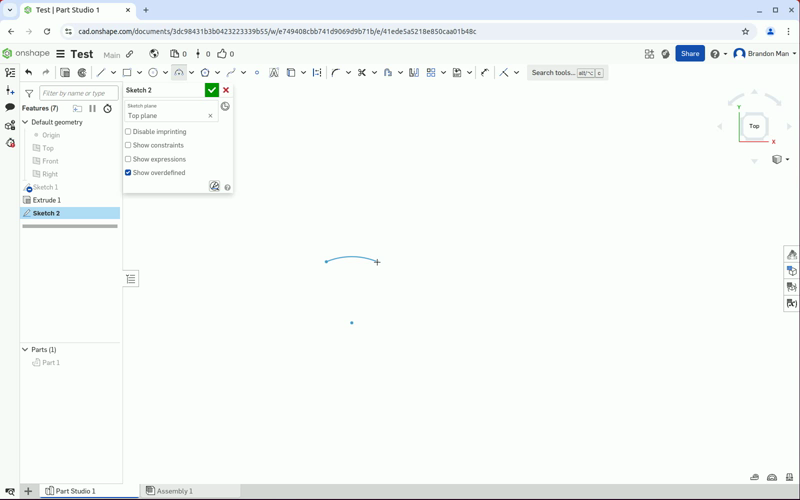
click(377, 261)
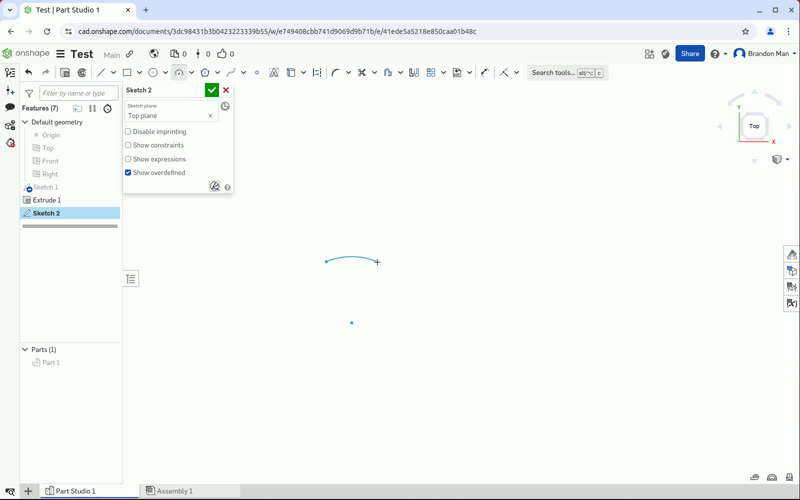
scroll(-6)
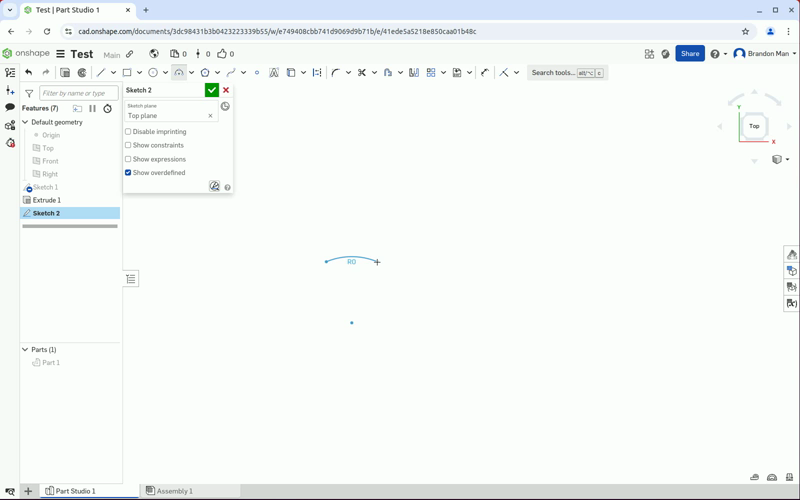
scroll(-6)
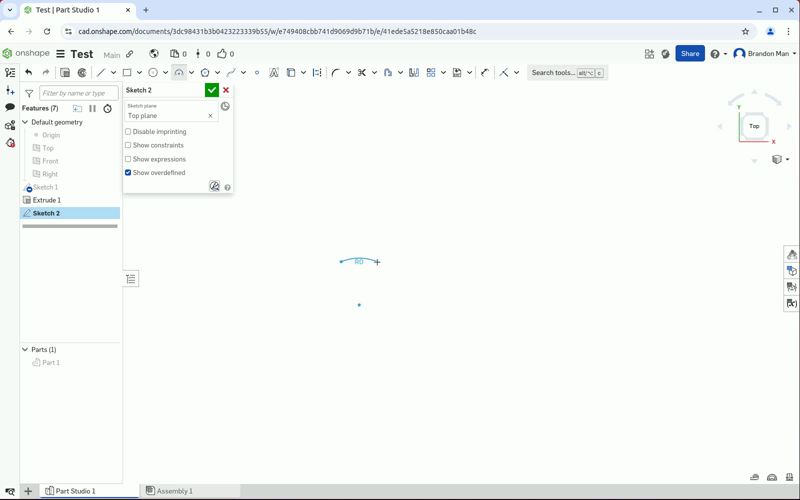
scroll(-6)
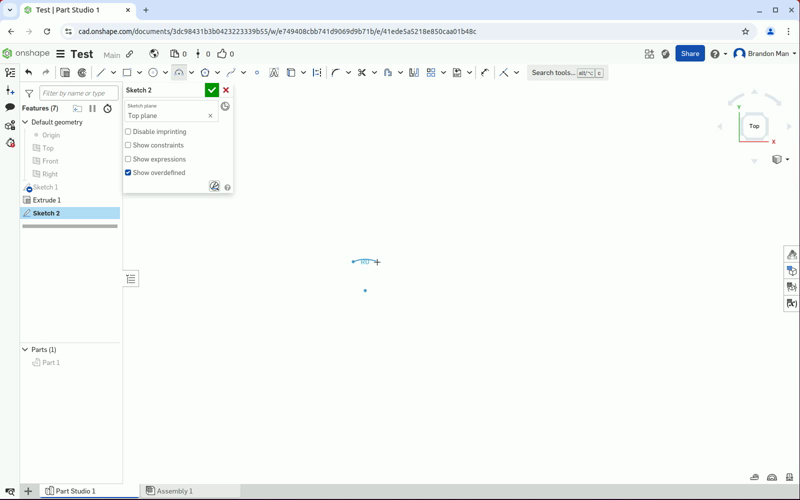
scroll(-6)
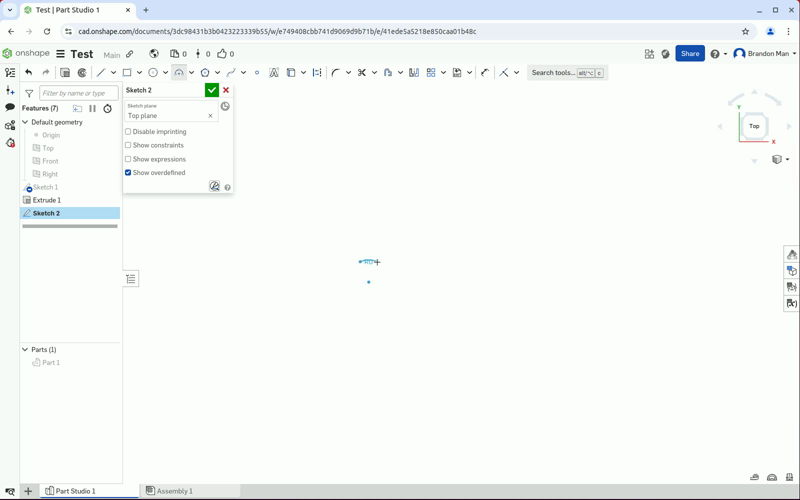
scroll(-6)
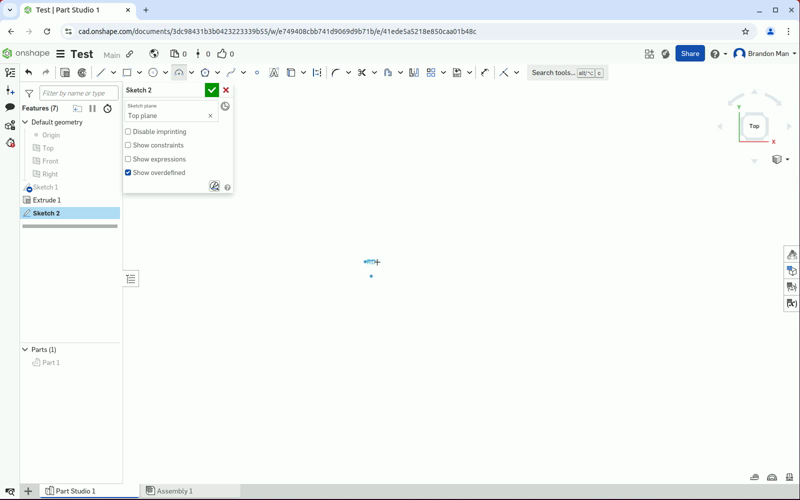
scroll(-6)
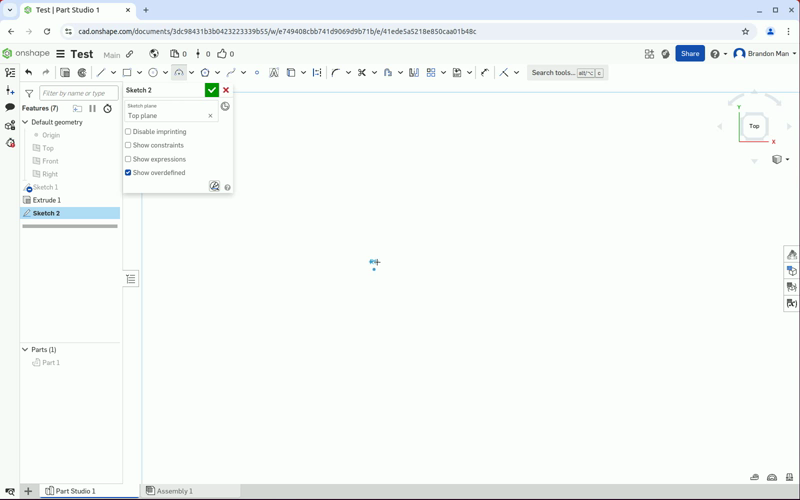
scroll(-6)
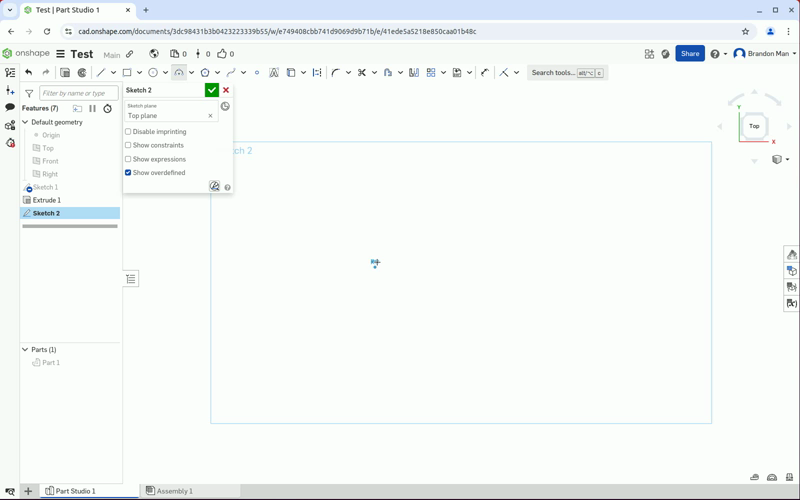
mouse_move(374, 304)
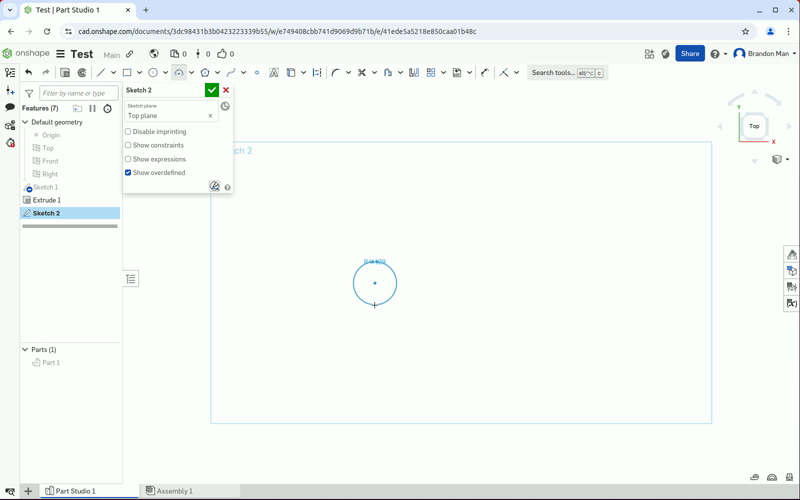
scroll(6)
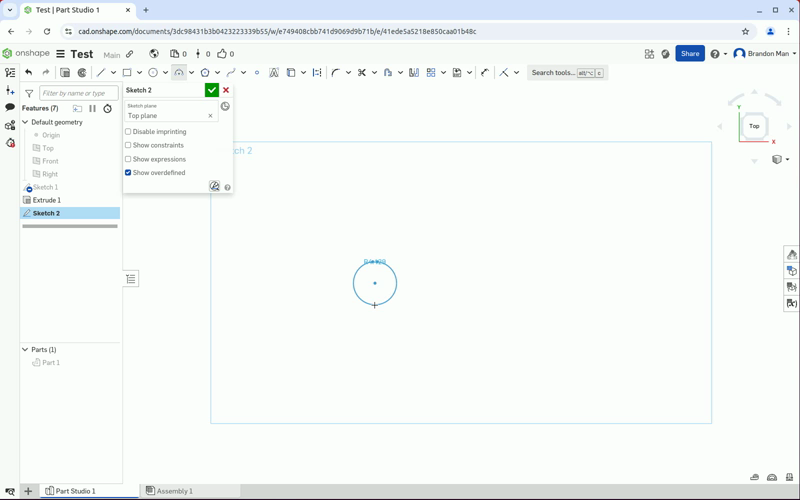
scroll(6)
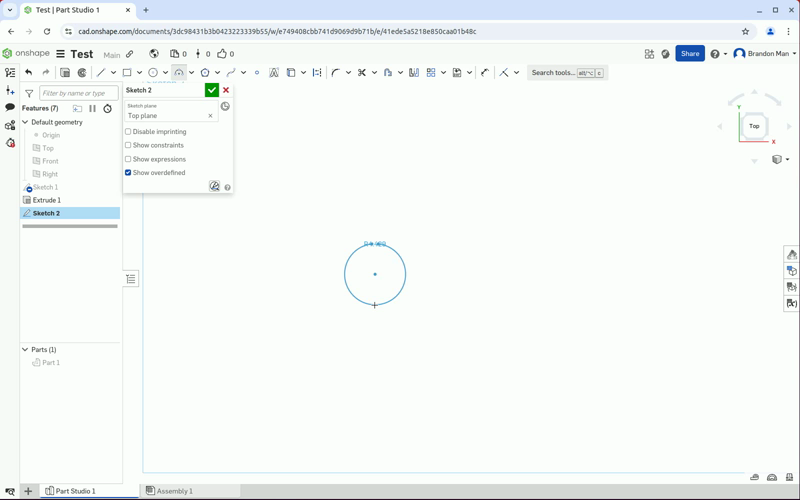
scroll(6)
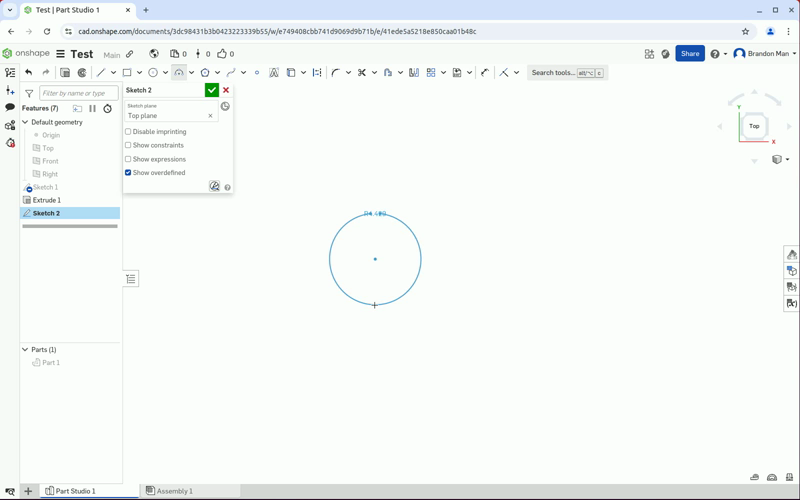
scroll(6)
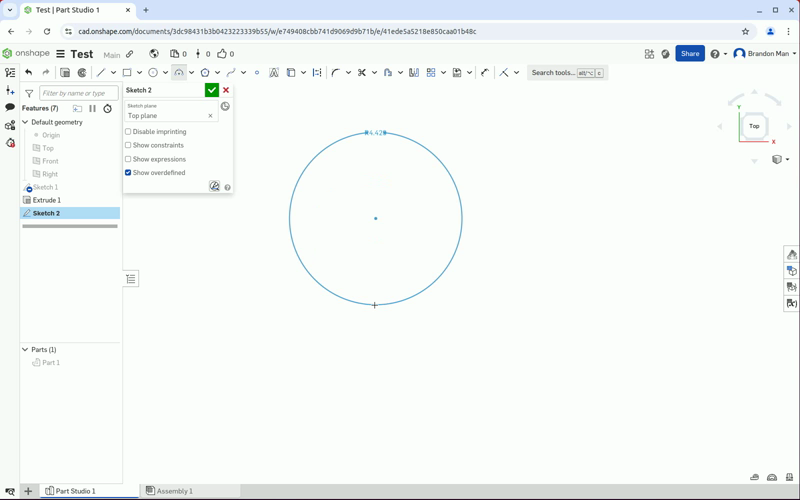
scroll(6)
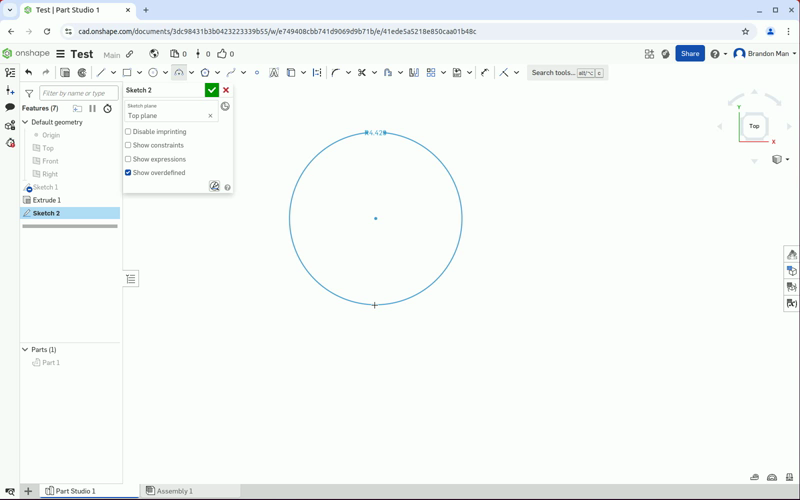
scroll(6)
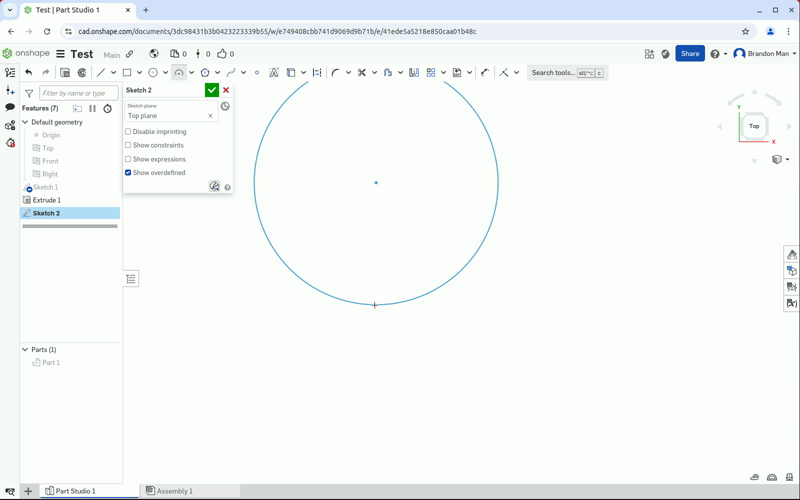
scroll(6)
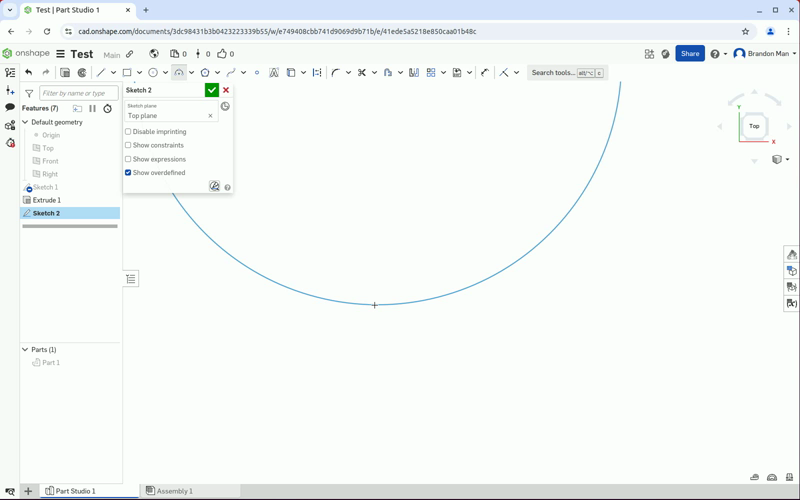
click(374, 304)
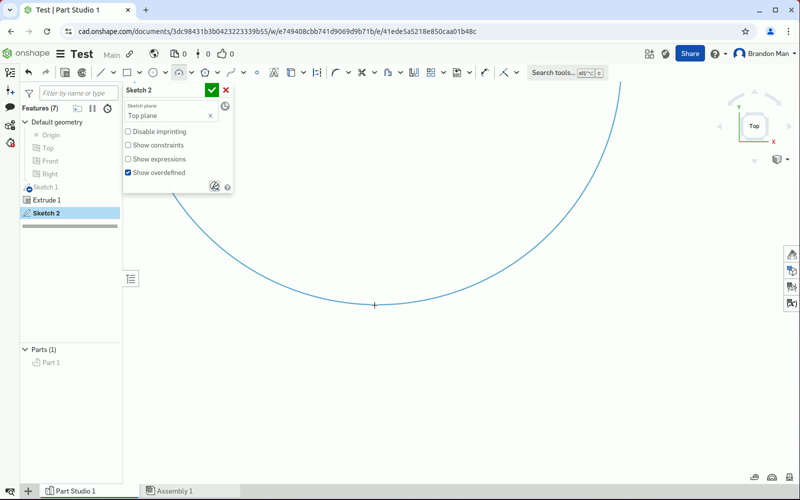
scroll(-6)
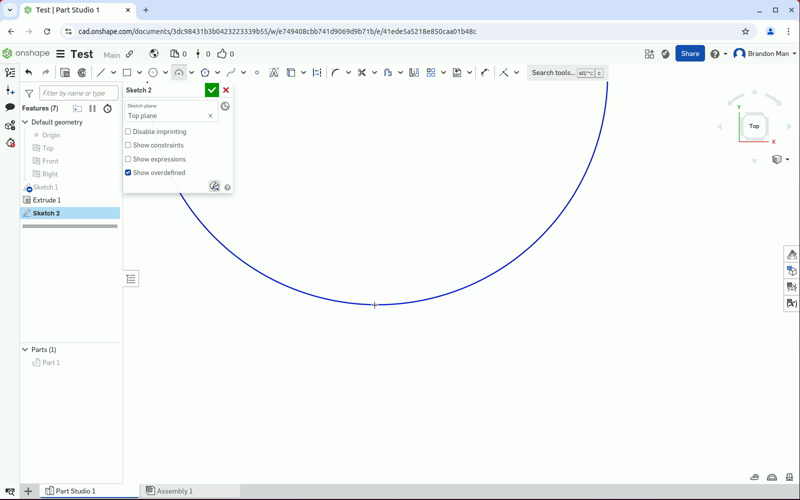
scroll(-6)
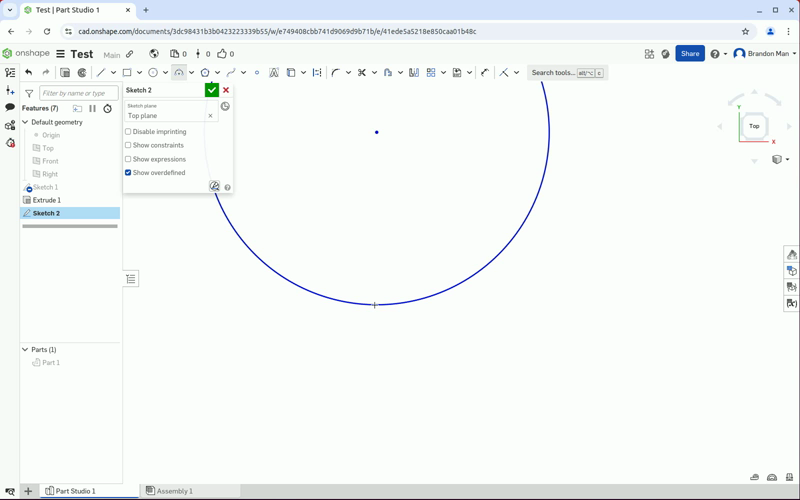
scroll(-6)
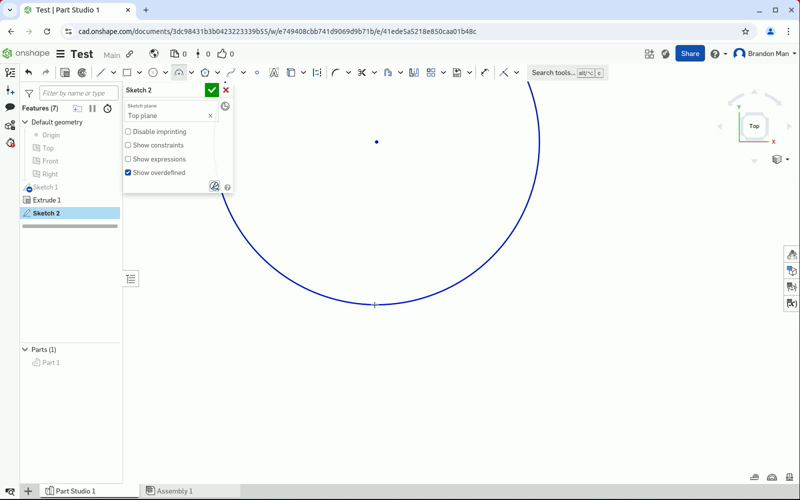
scroll(-6)
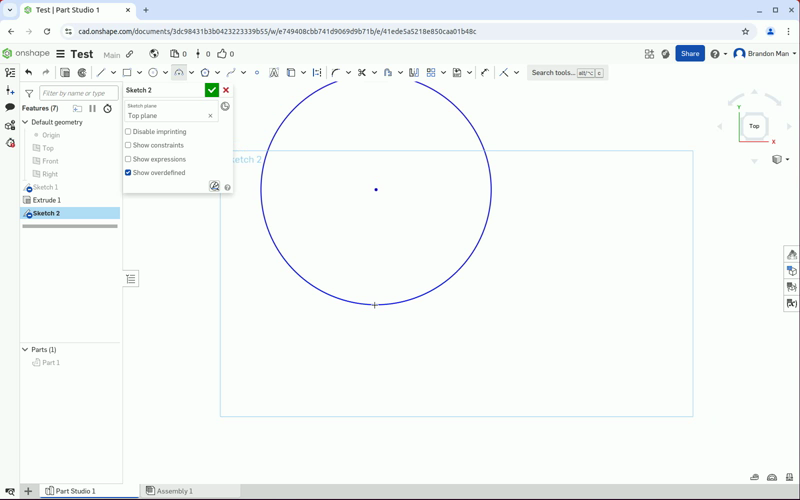
scroll(-6)
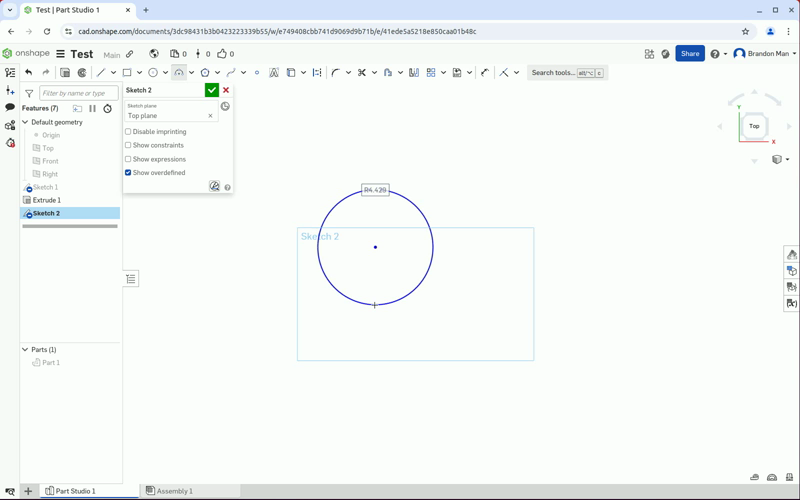
scroll(-6)
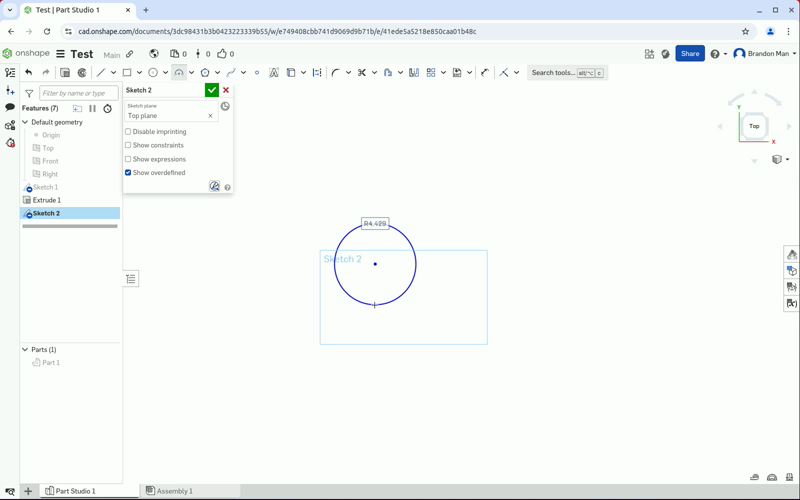
scroll(-6)
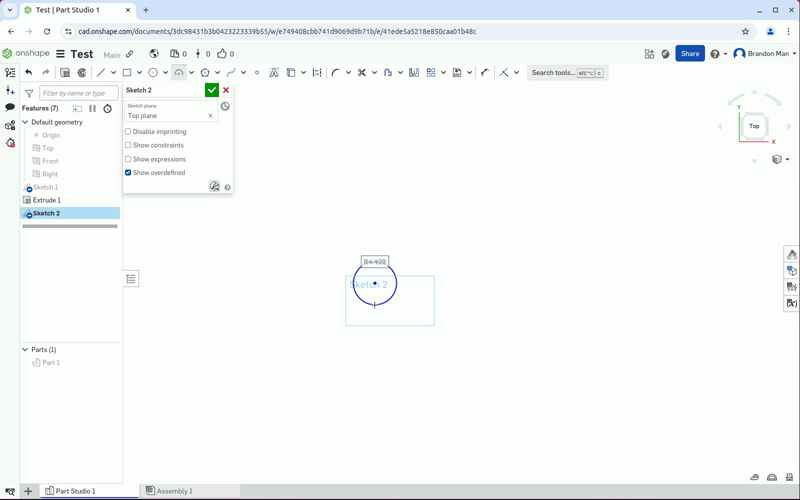
key_up(shift)
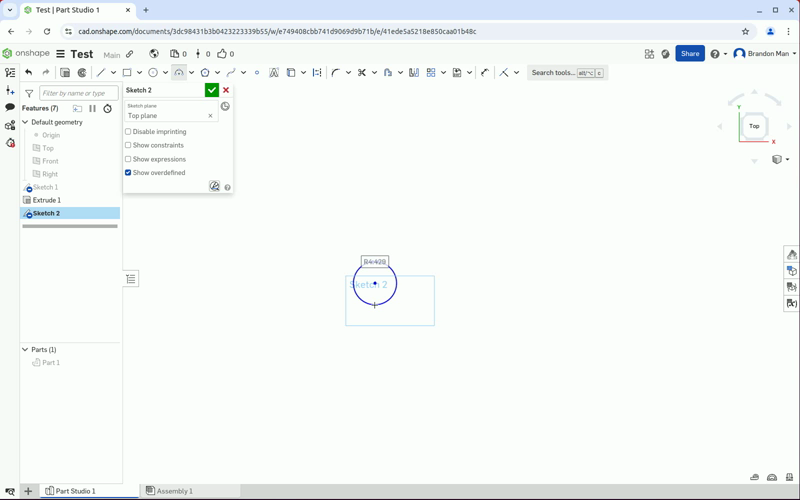
key(esc)
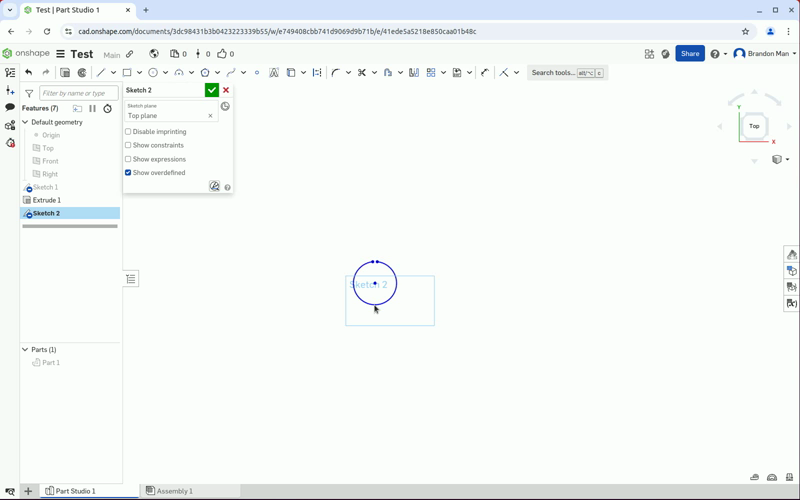
key(l)
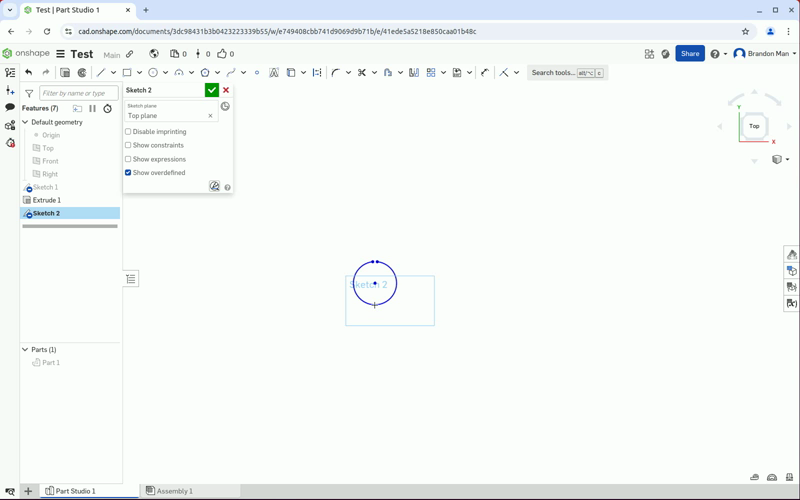
mouse_move(377, 261)
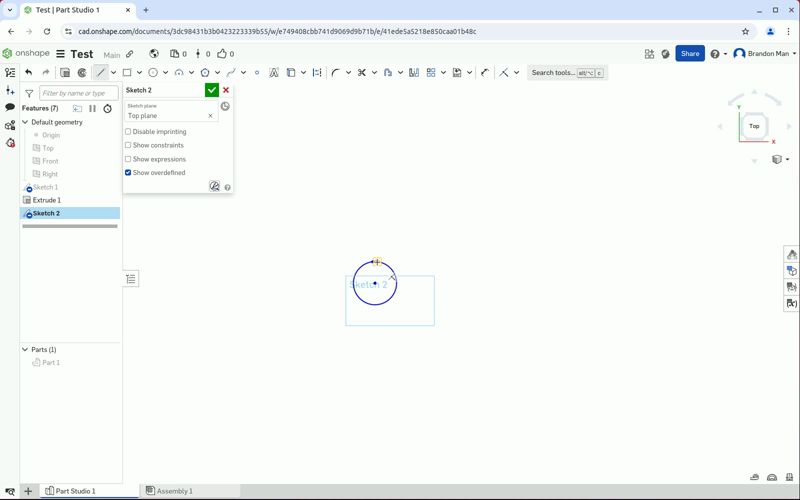
scroll(6)
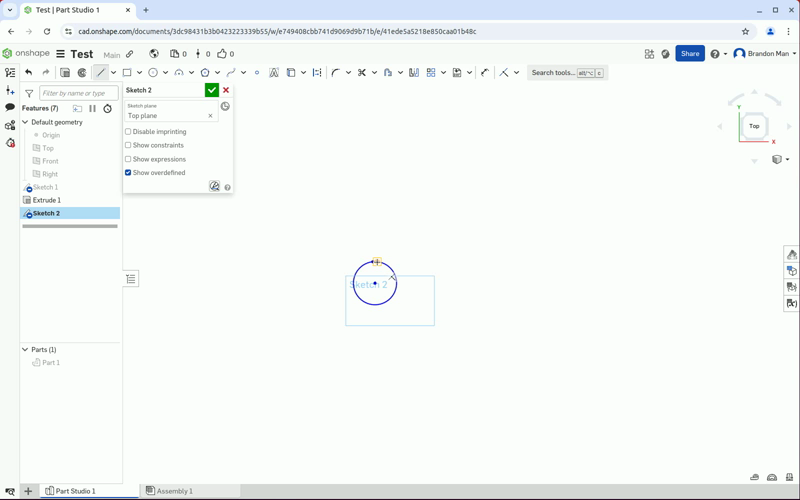
scroll(6)
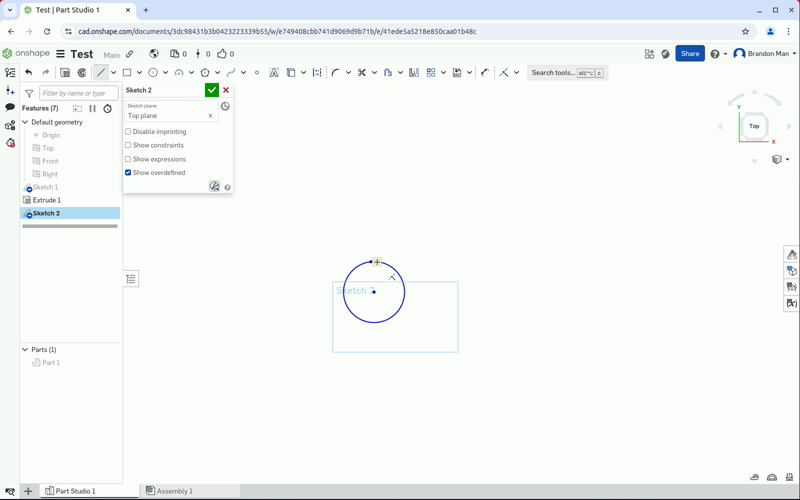
scroll(6)
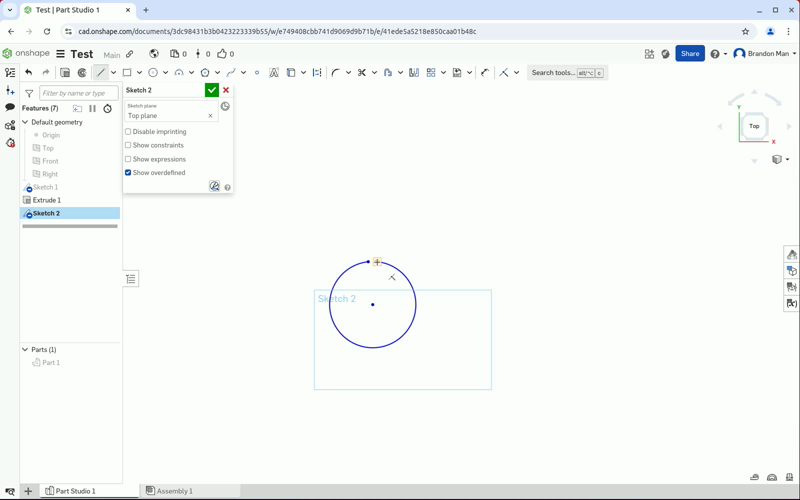
scroll(6)
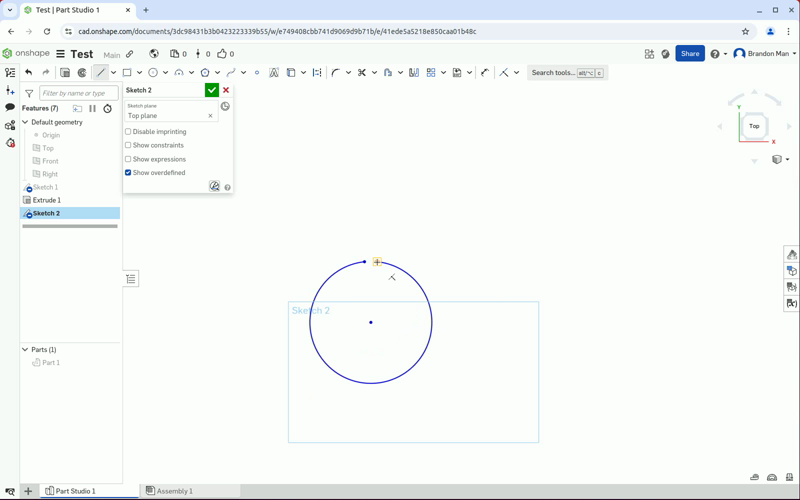
scroll(6)
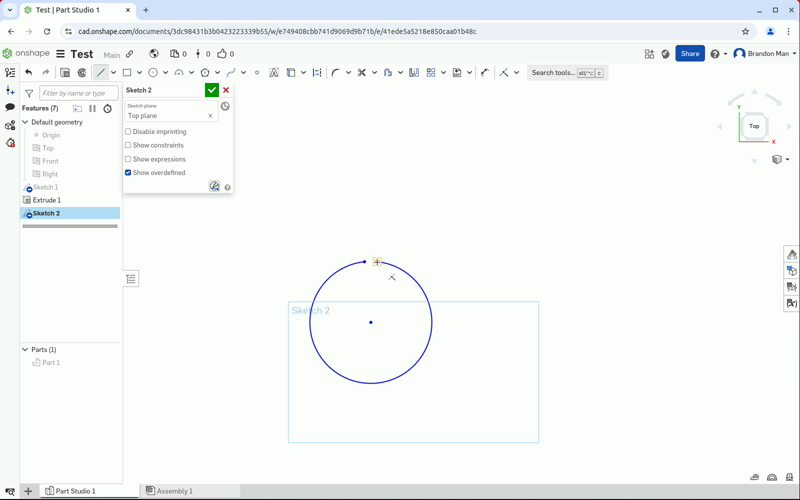
scroll(6)
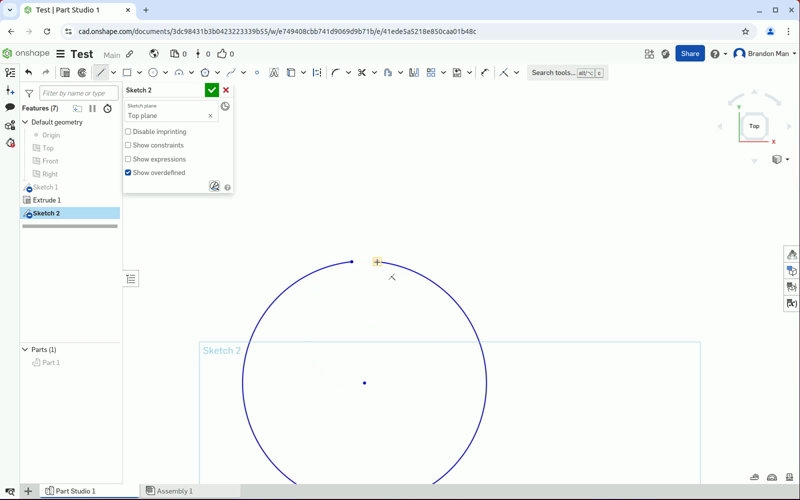
scroll(6)
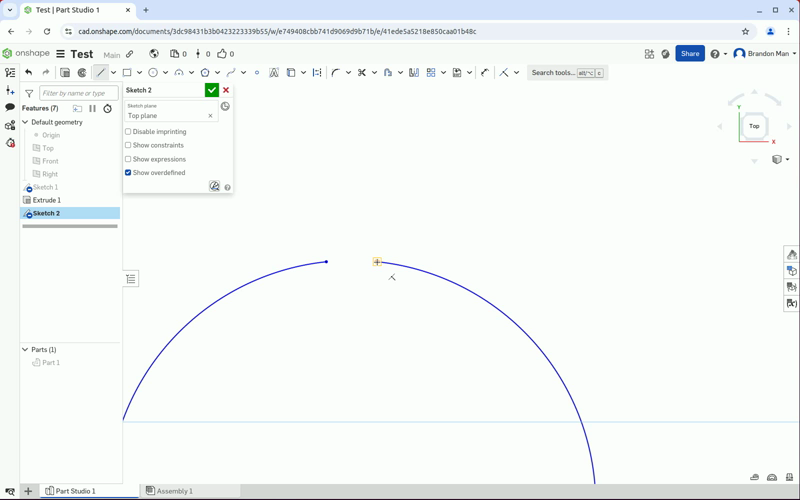
click(377, 261)
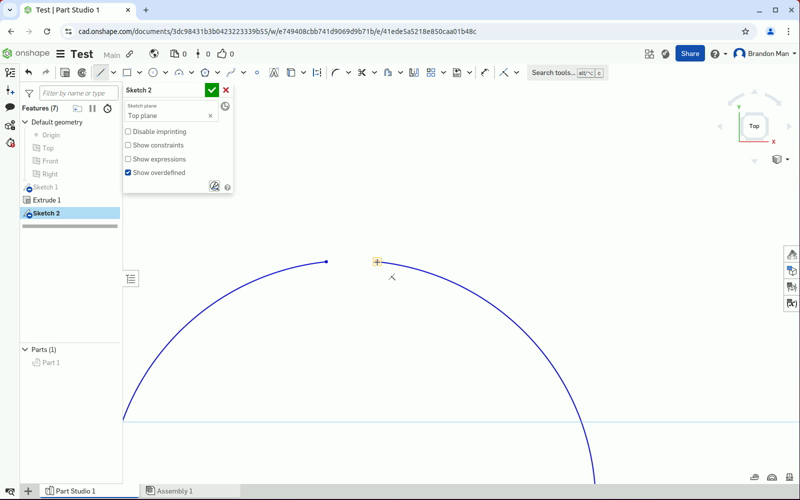
scroll(-6)
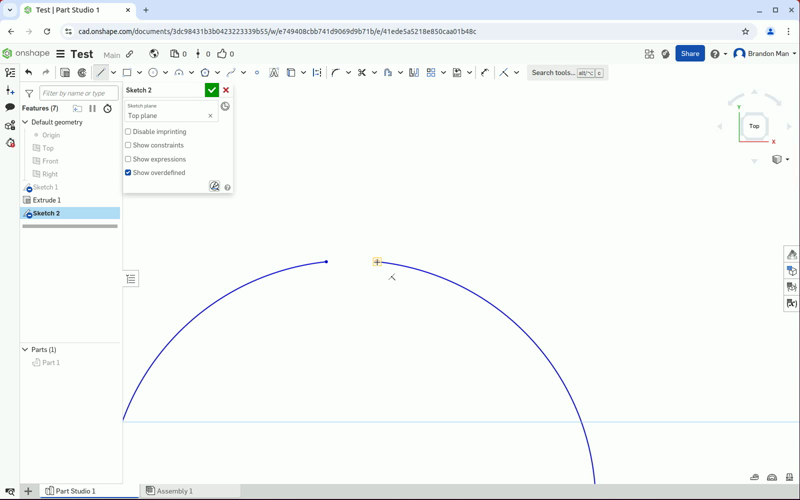
scroll(-6)
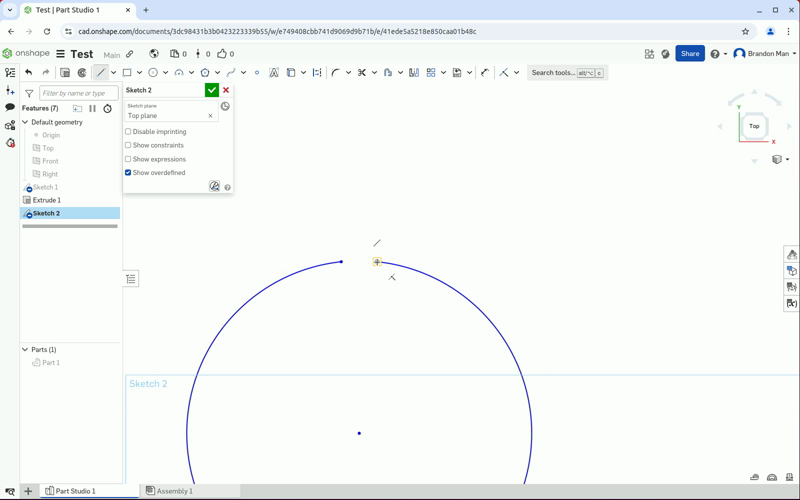
scroll(-6)
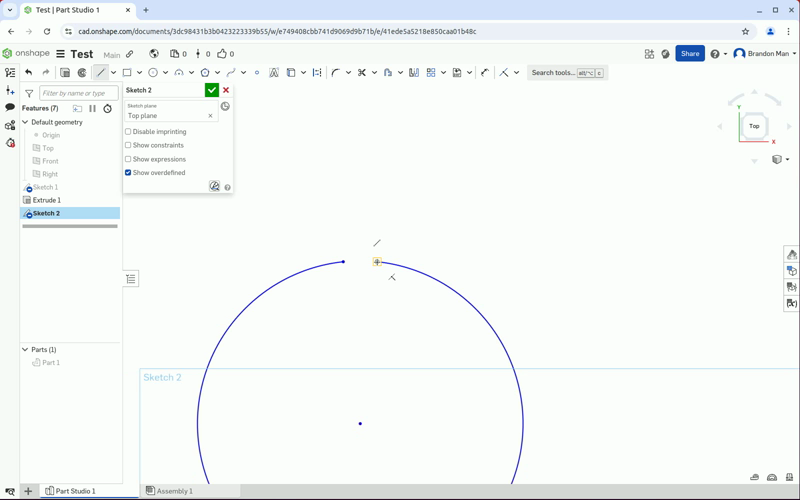
scroll(-6)
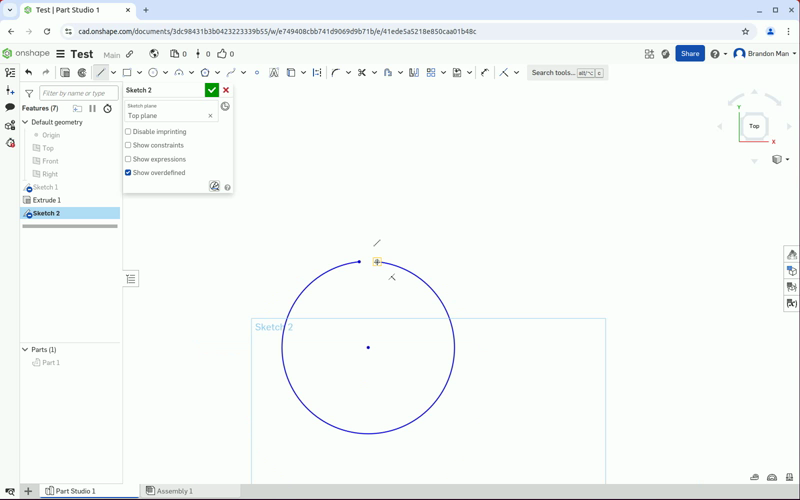
scroll(-6)
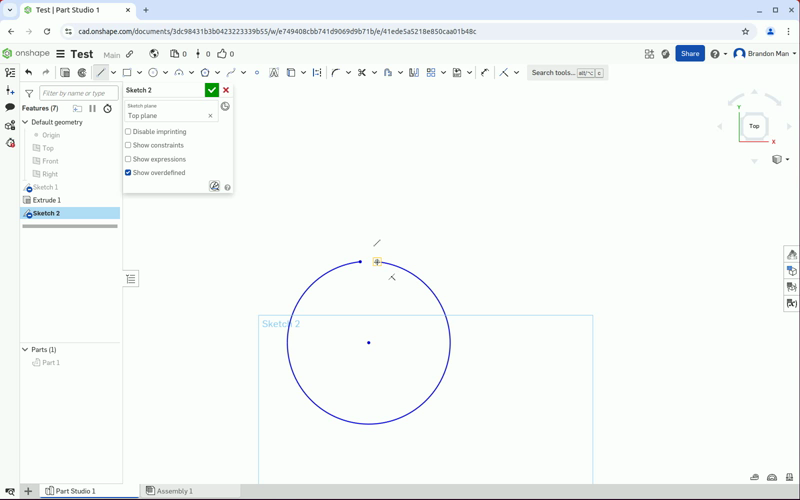
scroll(-6)
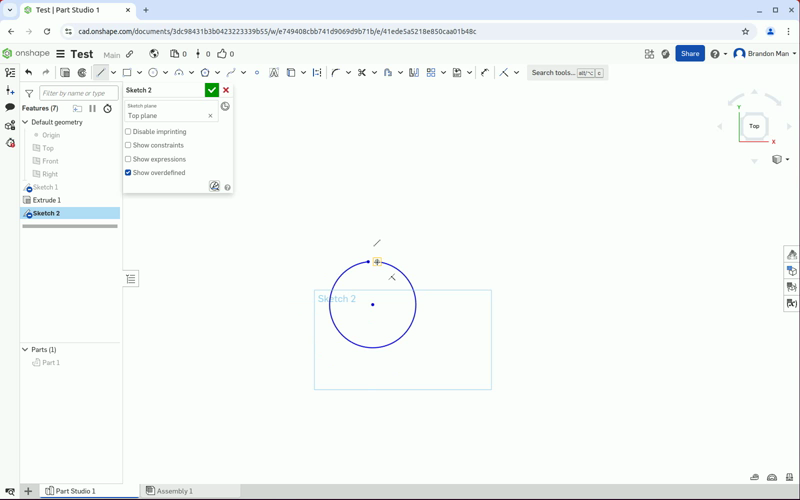
scroll(-6)
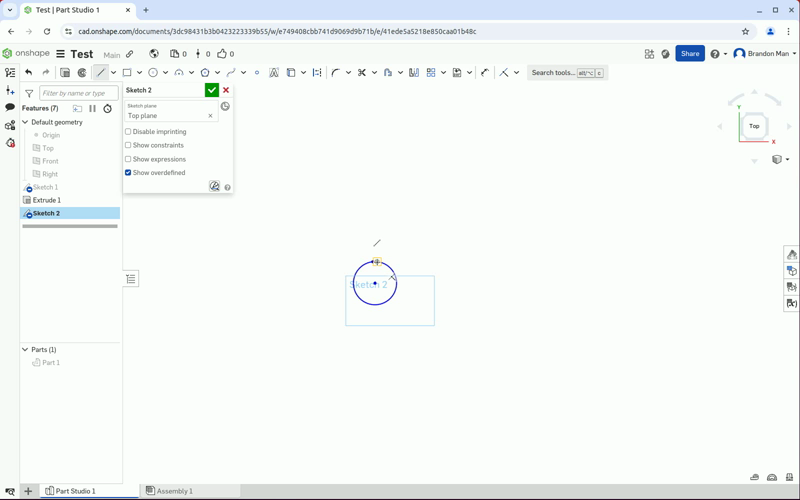
key_down(shift)
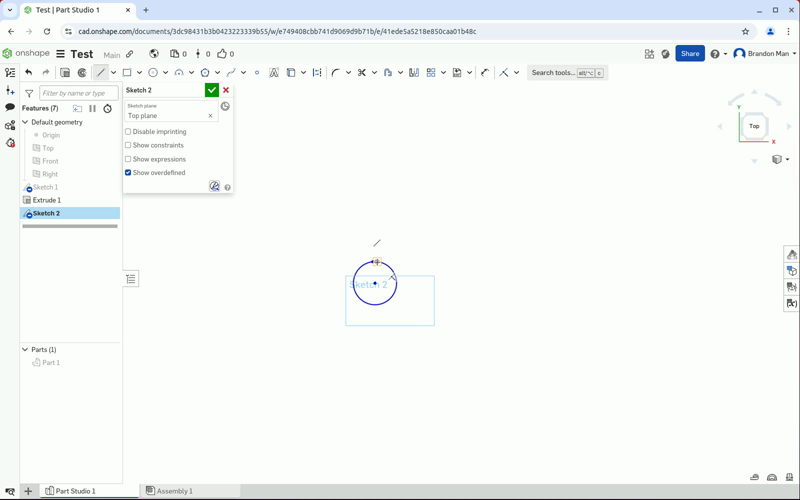
mouse_move(407, 261)
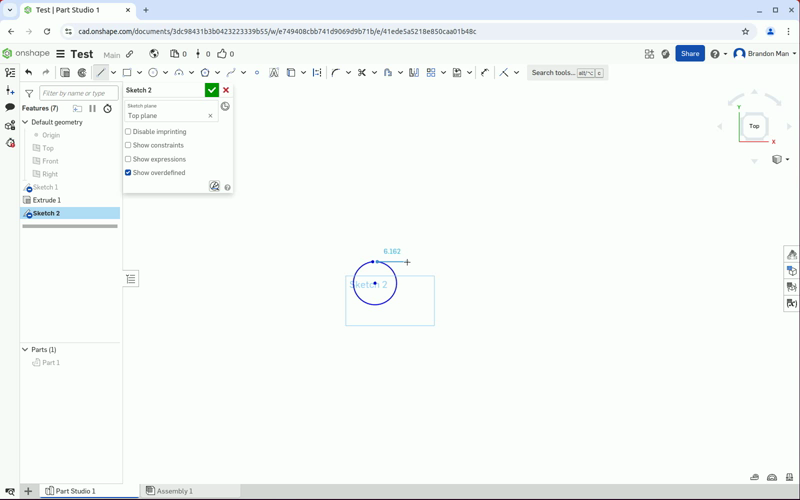
mouse_move(377, 255)
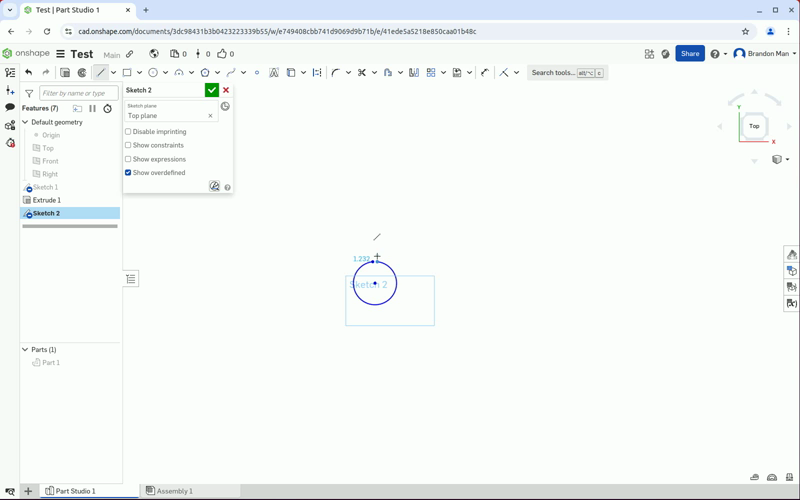
scroll(6)
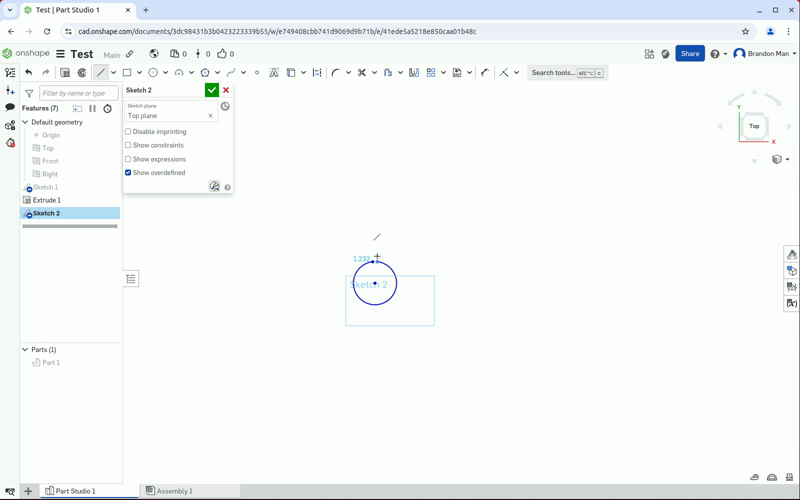
scroll(6)
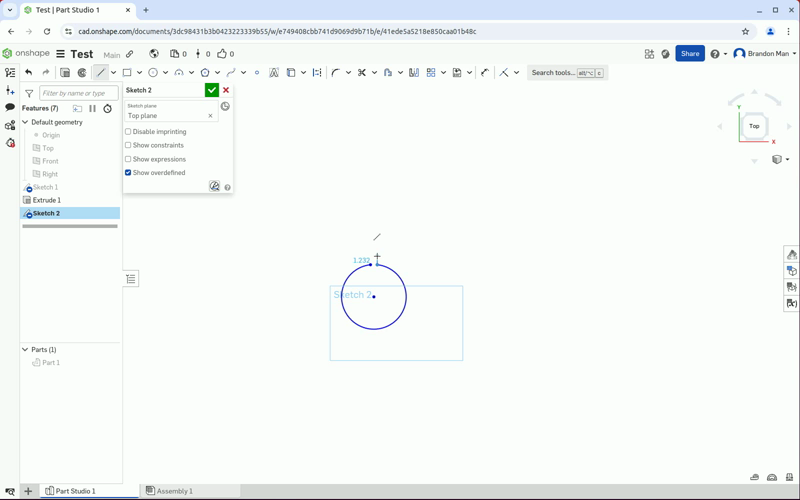
scroll(6)
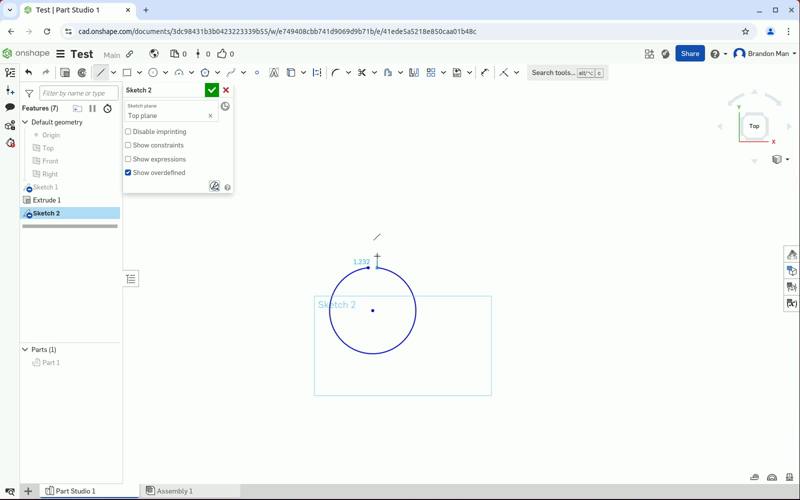
scroll(6)
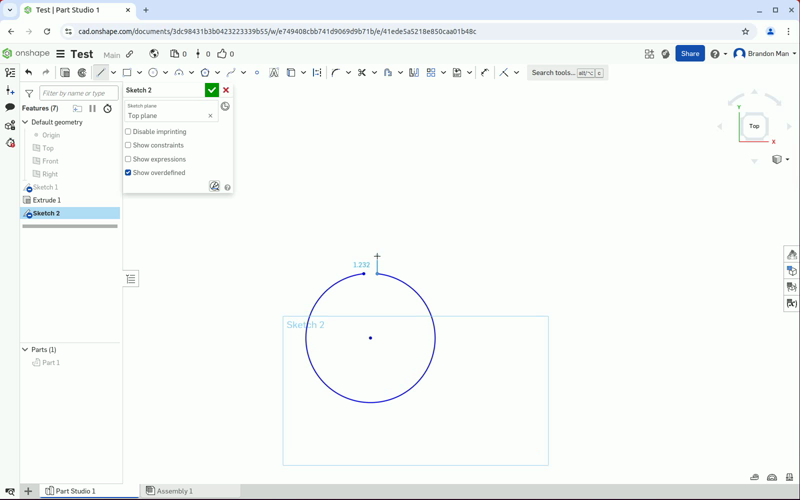
scroll(6)
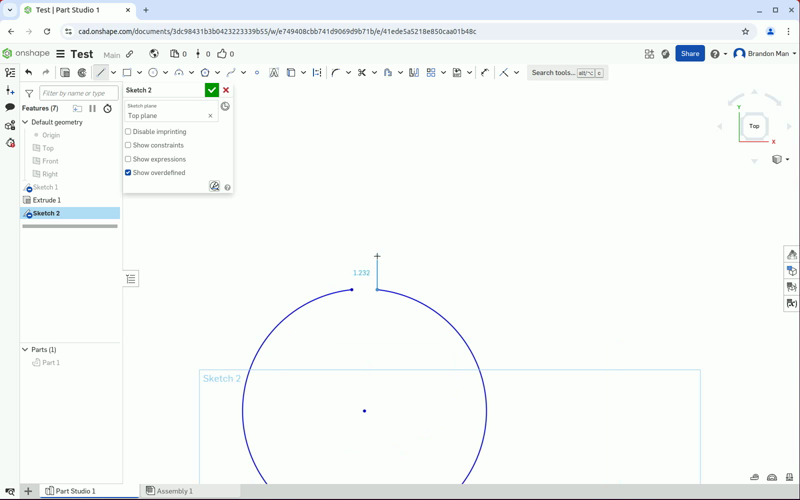
scroll(6)
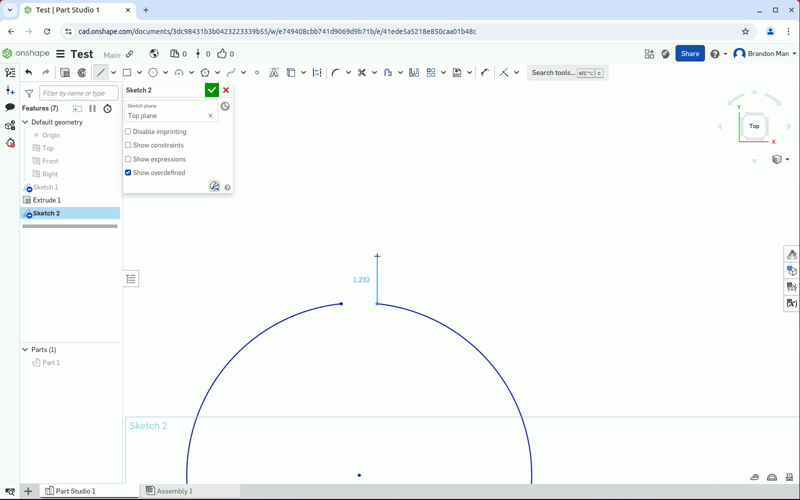
scroll(6)
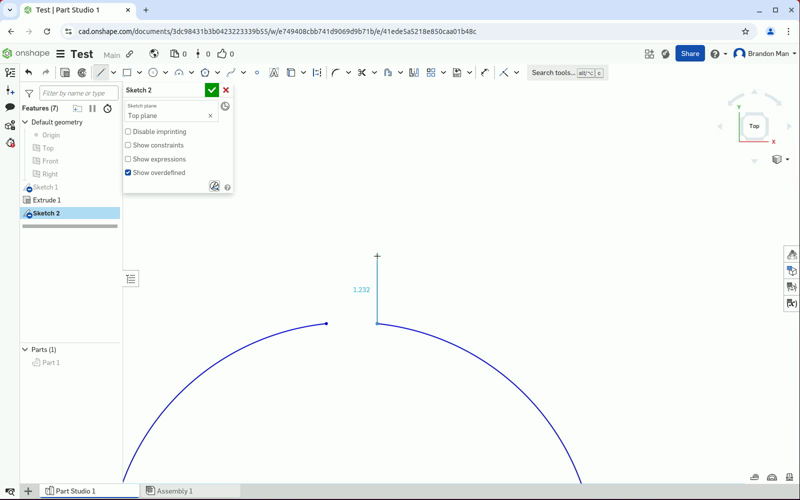
click(377, 255)
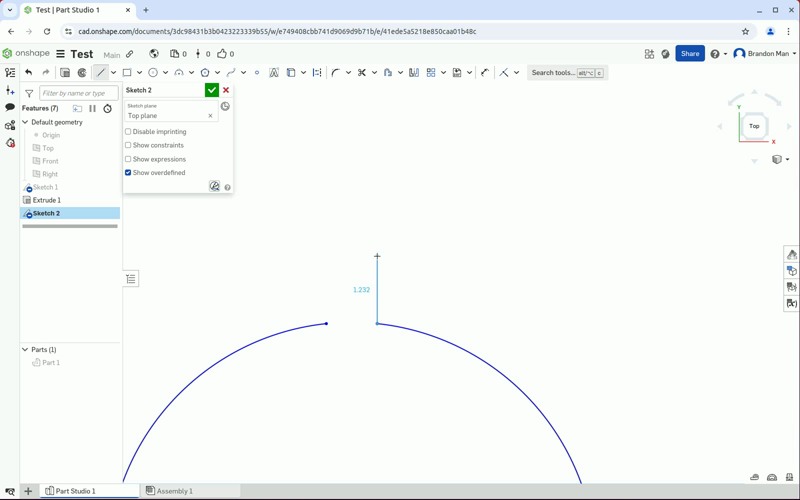
scroll(-6)
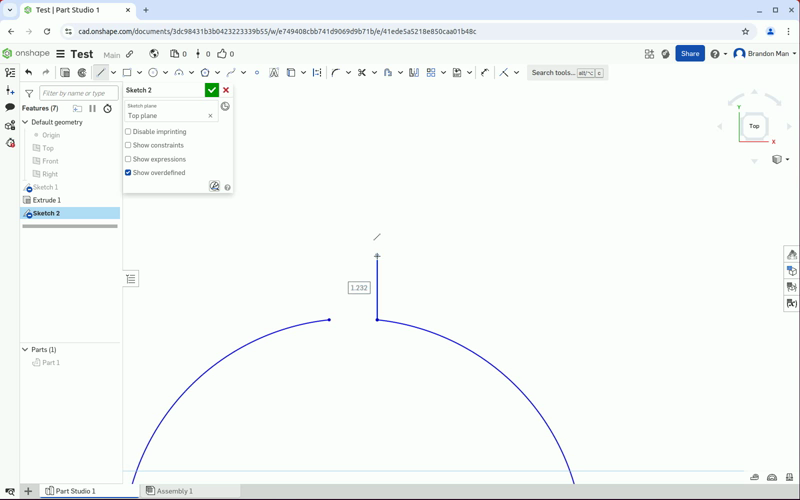
scroll(-6)
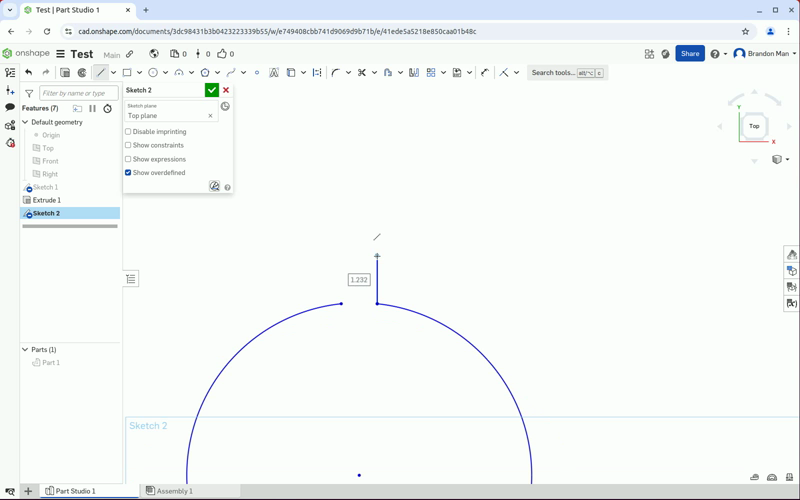
scroll(-6)
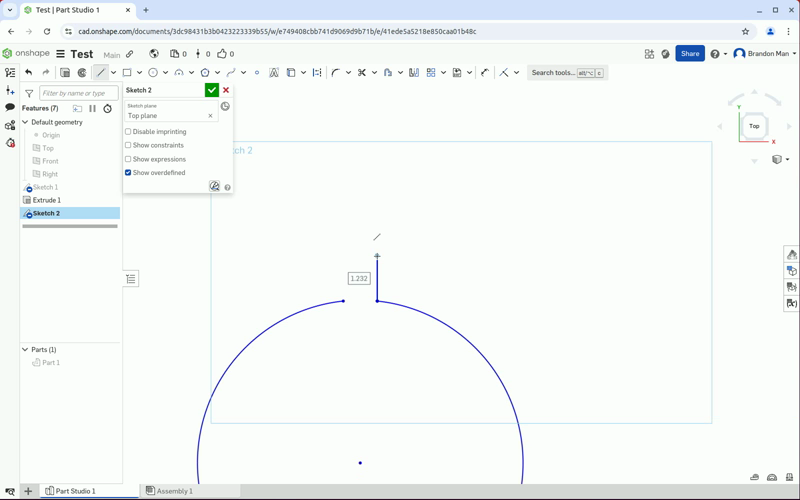
scroll(-6)
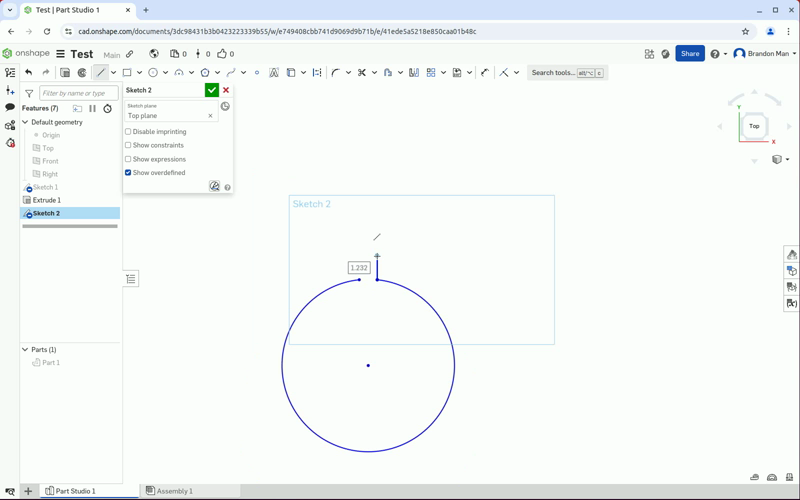
scroll(-6)
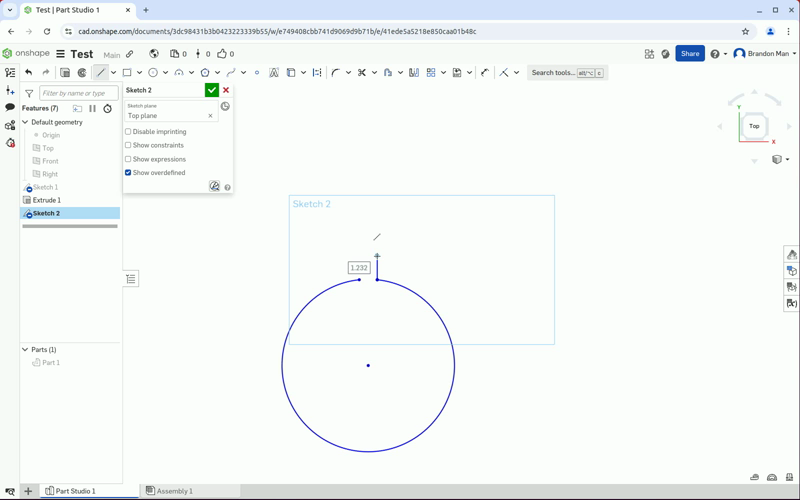
scroll(-6)
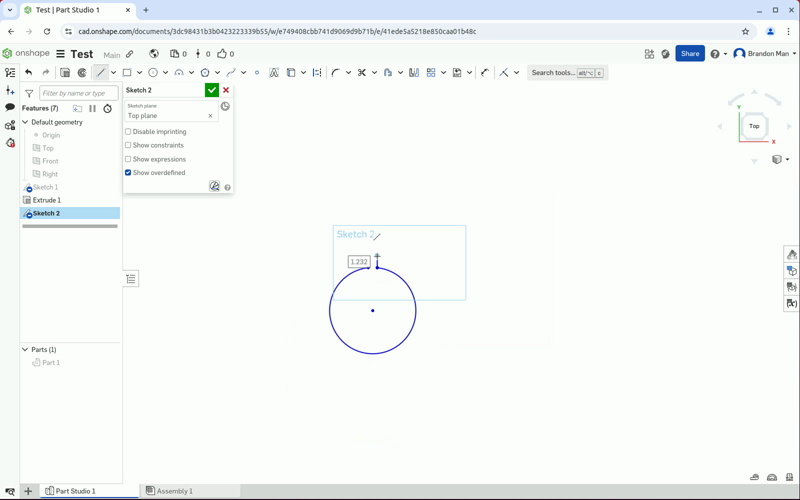
scroll(-6)
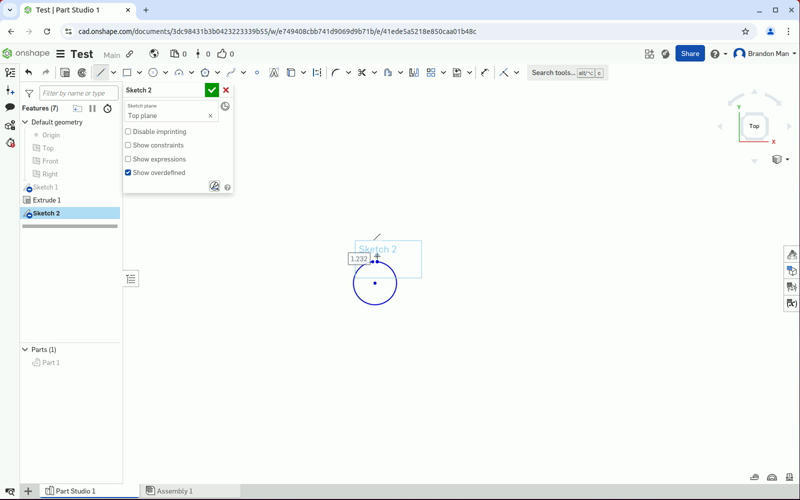
key_up(shift)
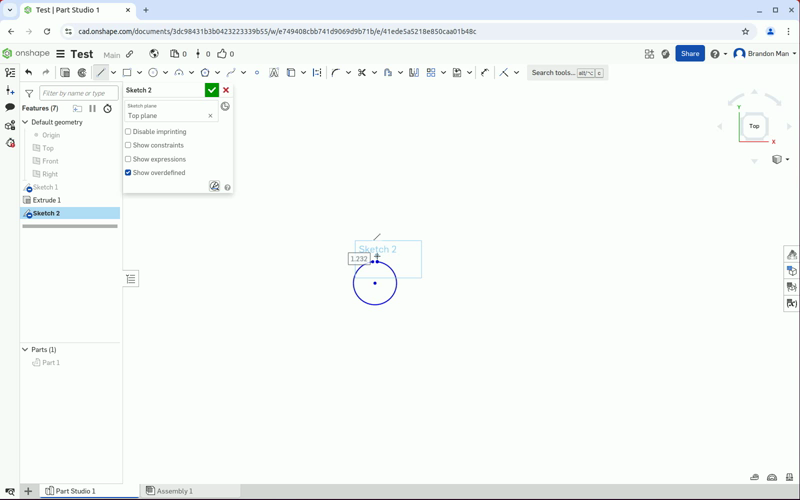
key(esc)
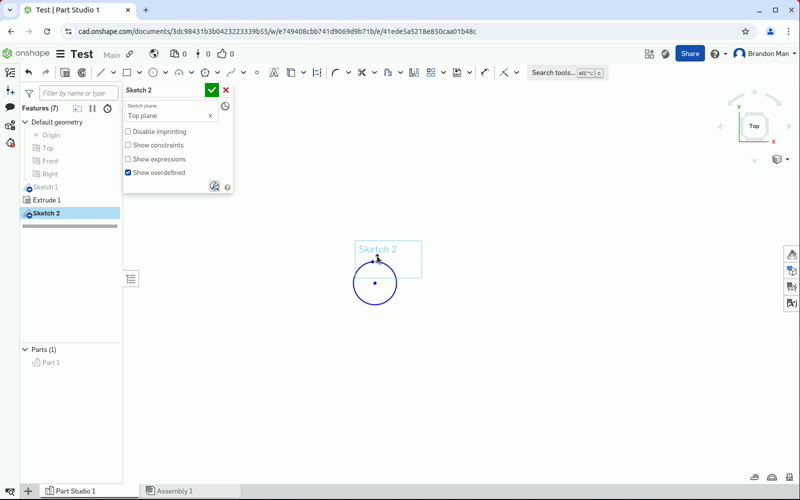
key(a)
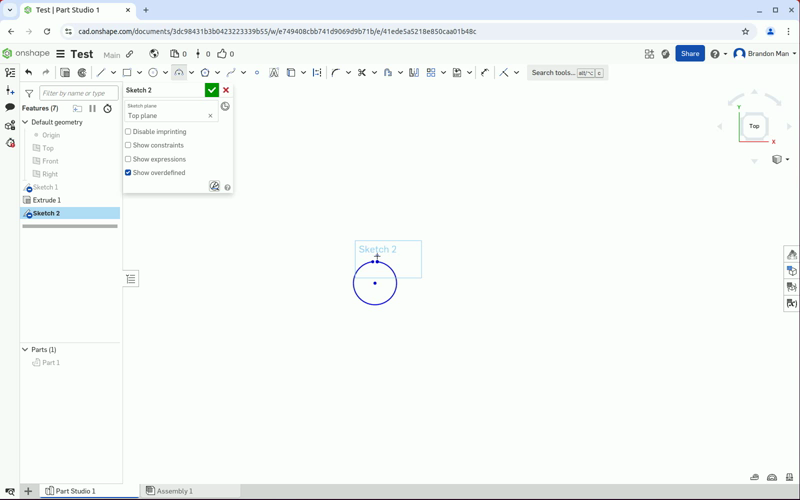
mouse_move(377, 255)
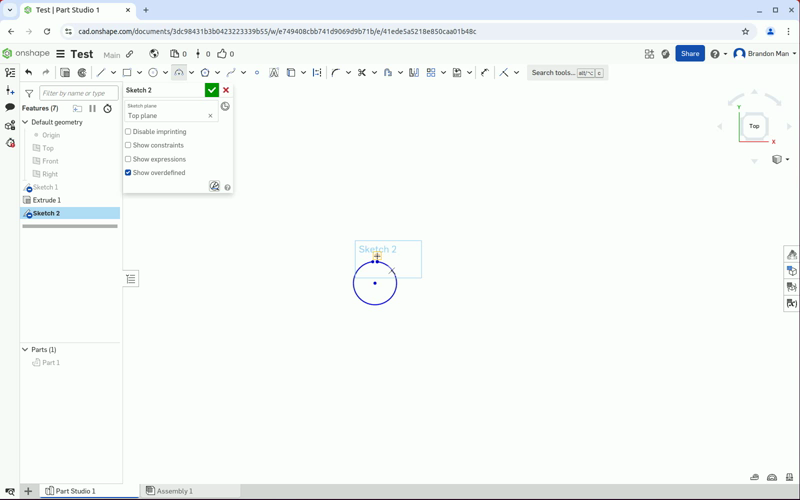
click(377, 255)
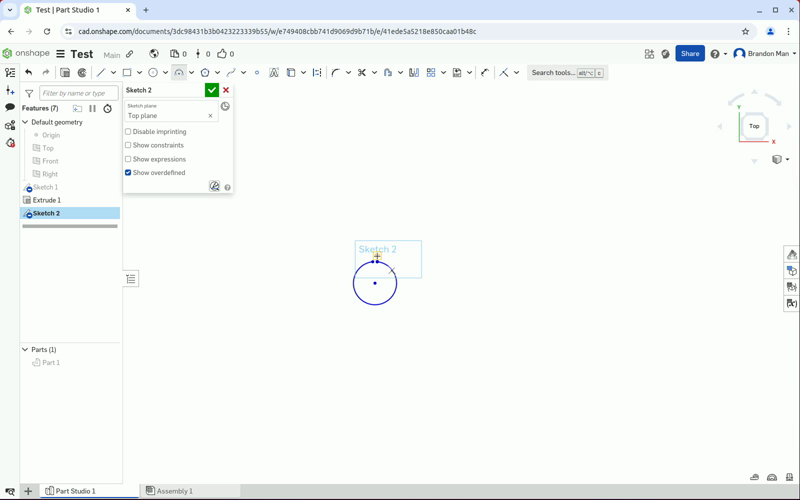
key_down(shift)
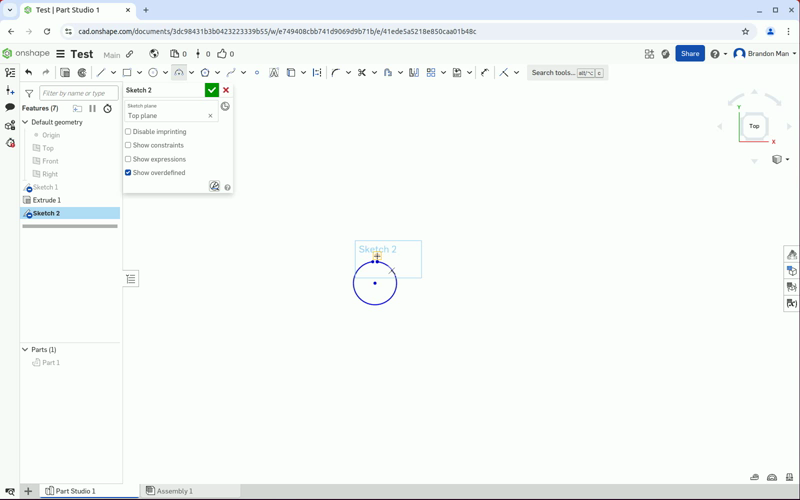
mouse_move(372, 255)
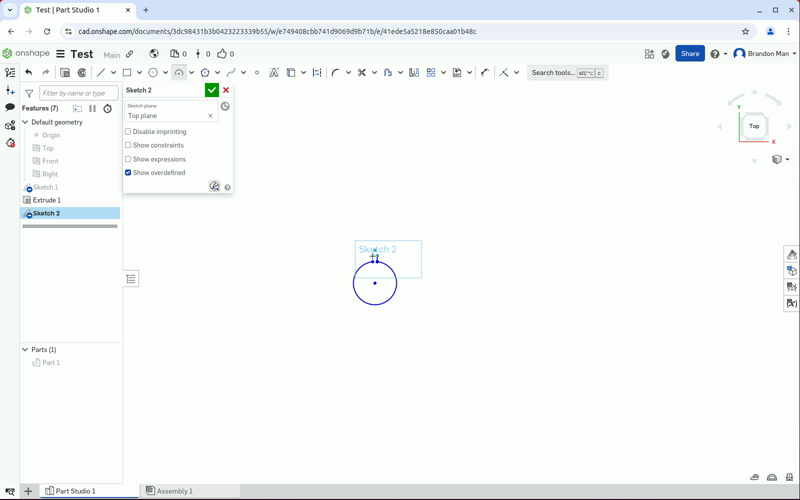
scroll(6)
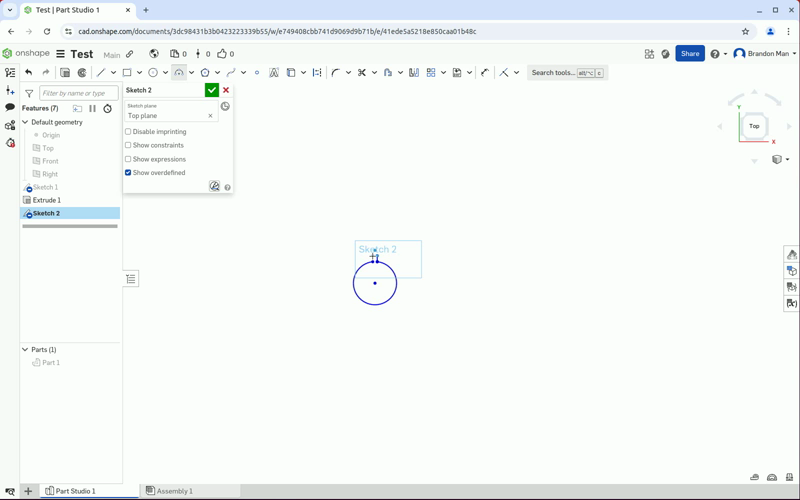
scroll(6)
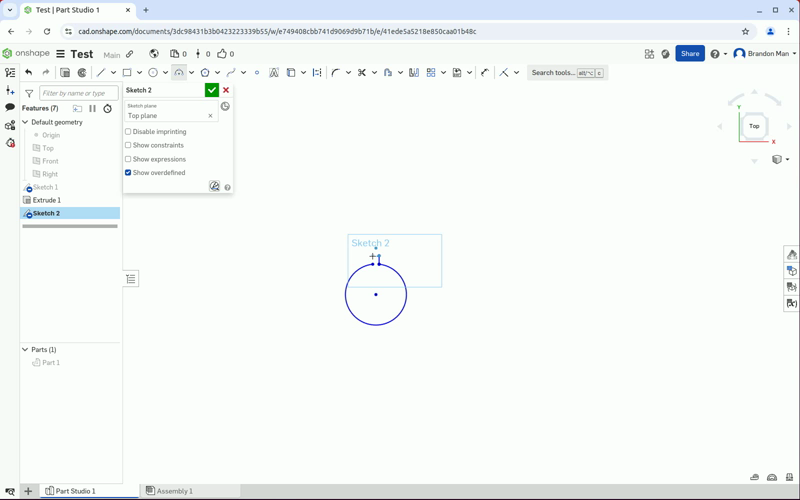
scroll(6)
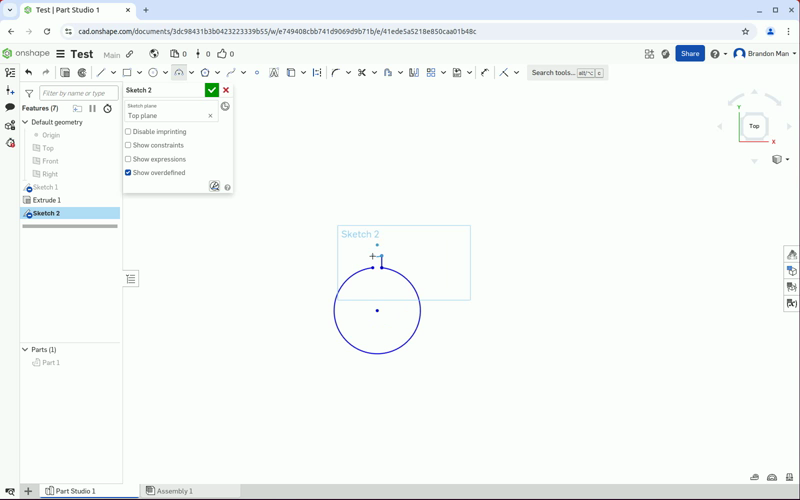
scroll(6)
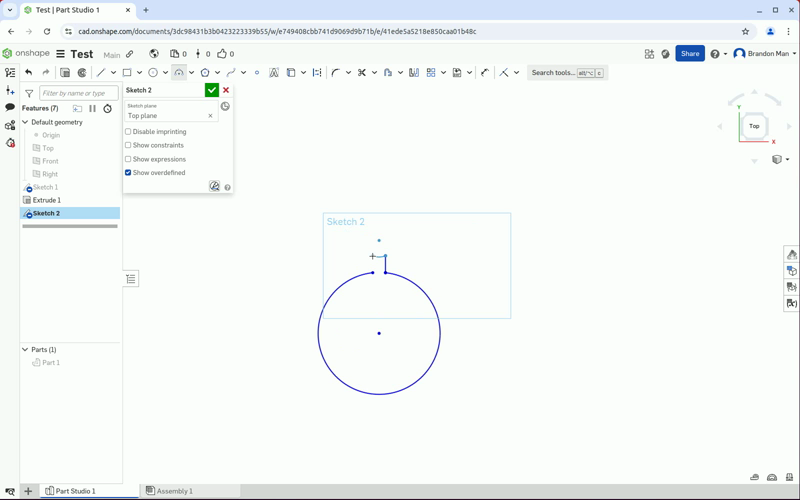
scroll(6)
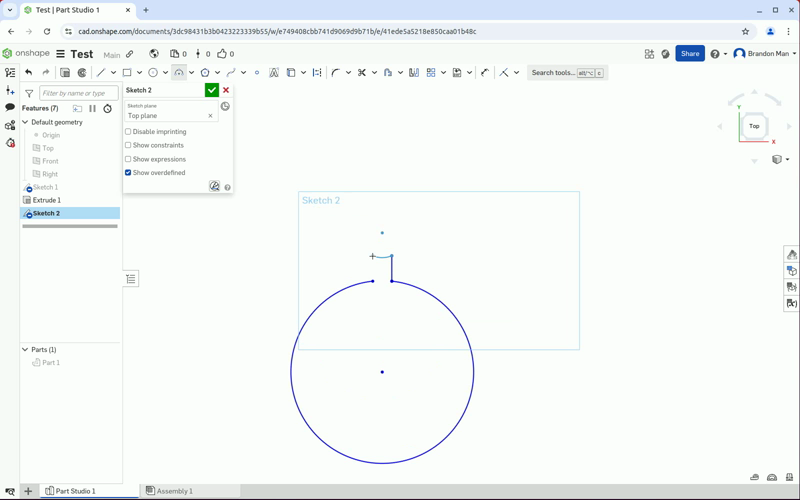
scroll(6)
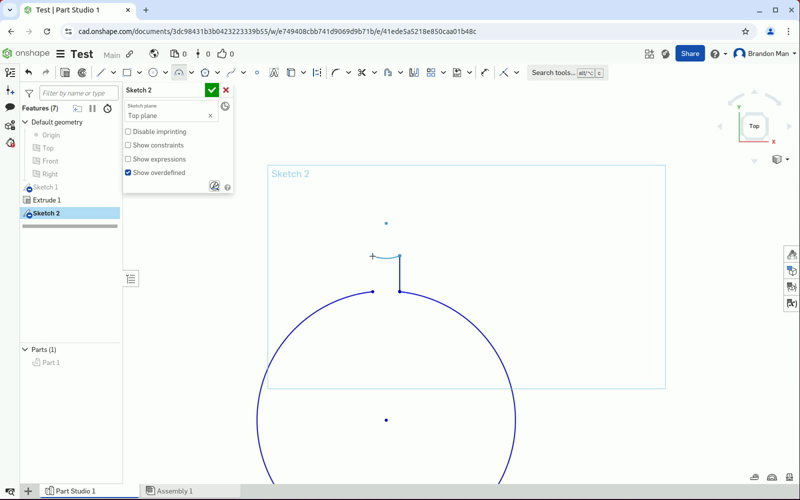
scroll(6)
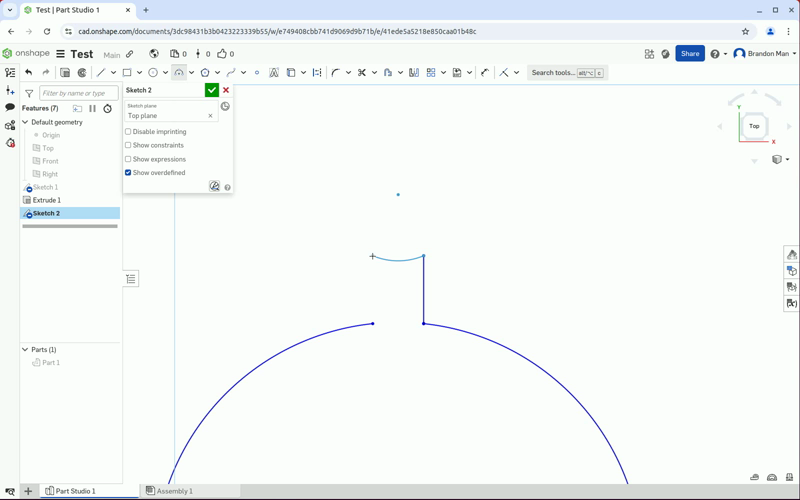
click(372, 255)
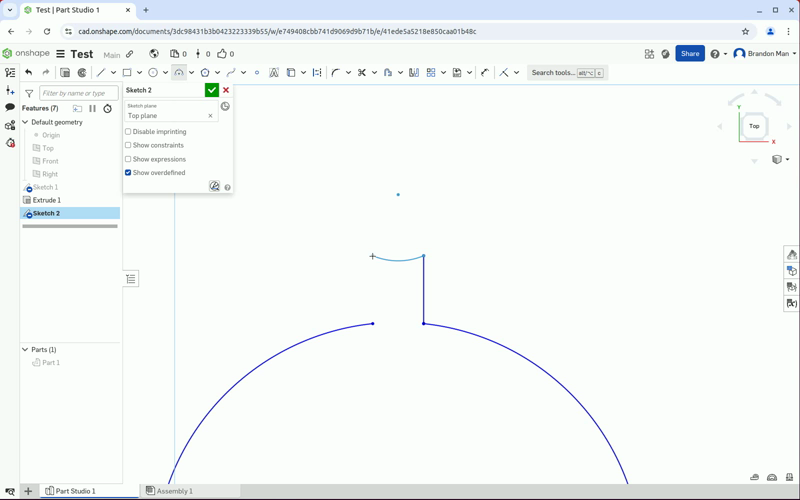
scroll(-6)
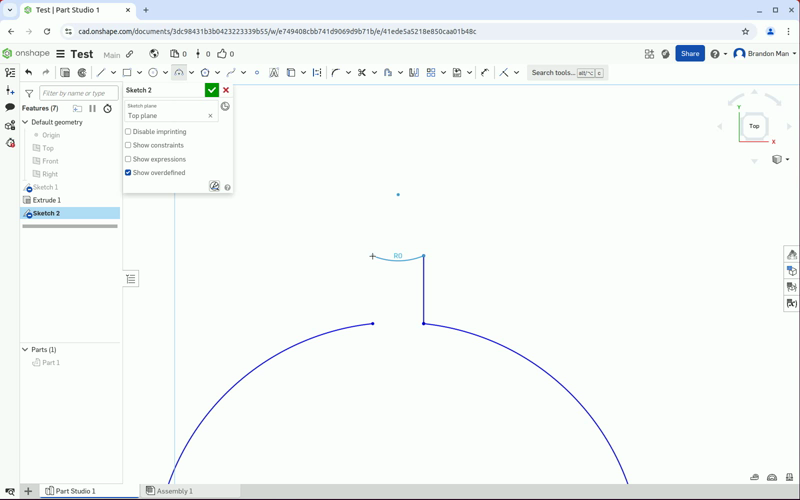
scroll(-6)
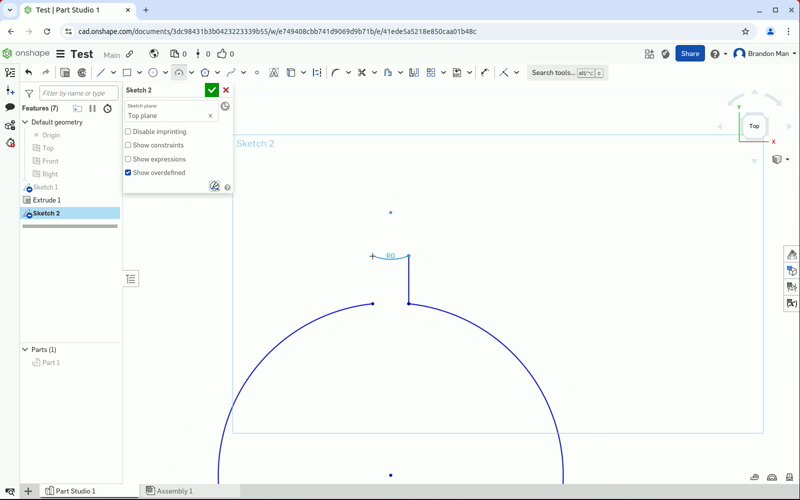
scroll(-6)
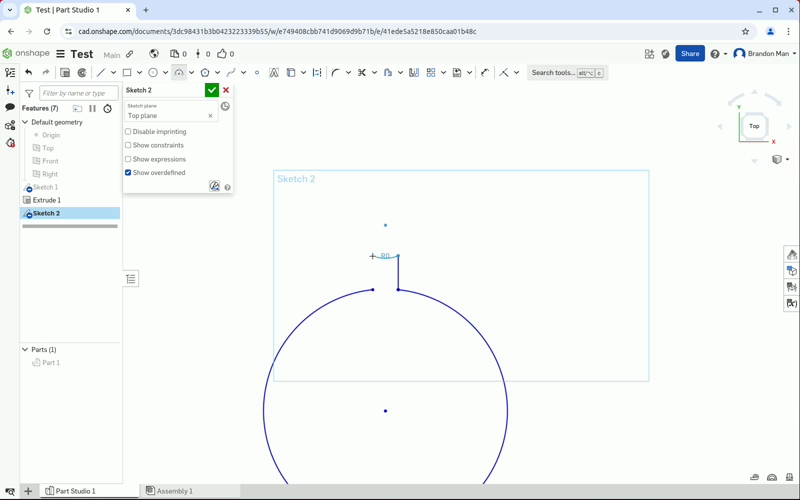
scroll(-6)
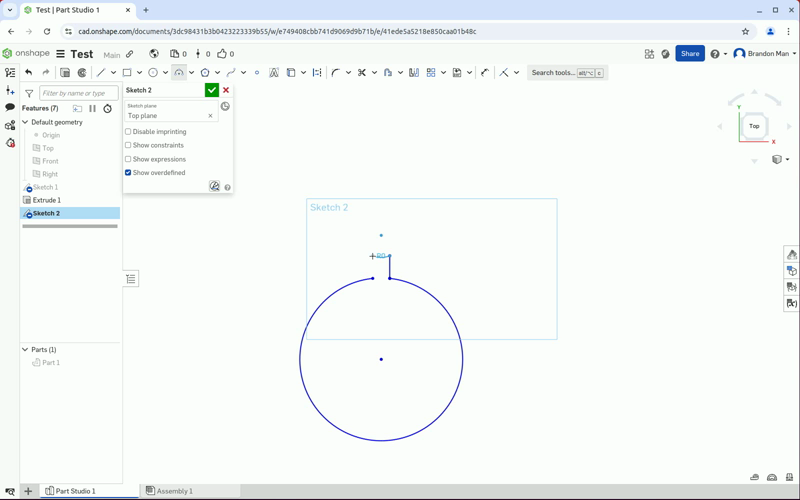
scroll(-6)
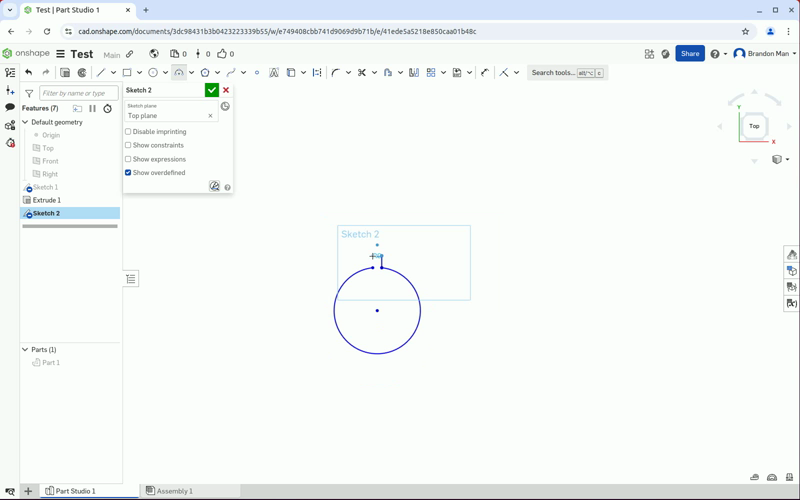
scroll(-6)
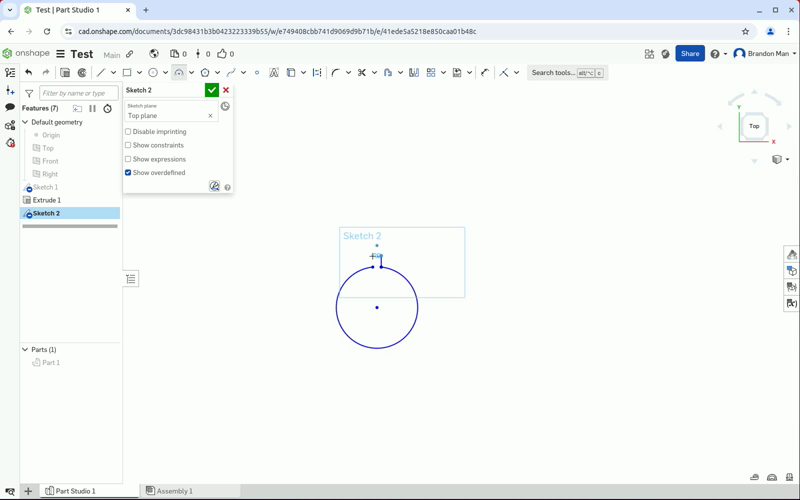
scroll(-6)
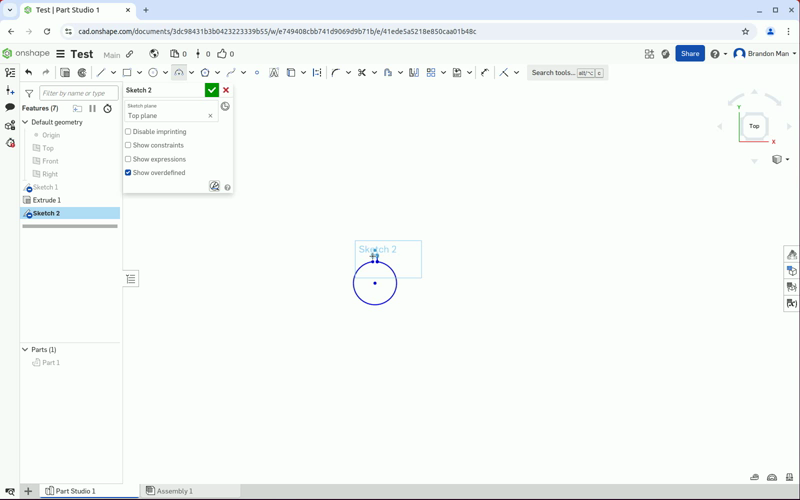
mouse_move(374, 304)
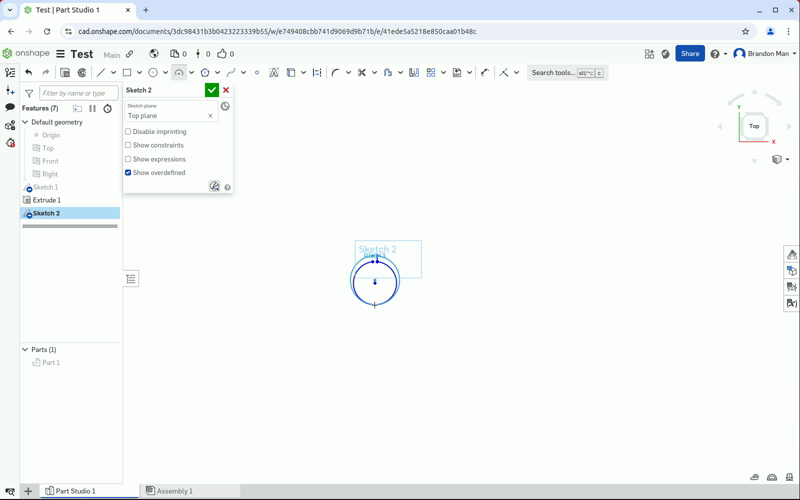
scroll(6)
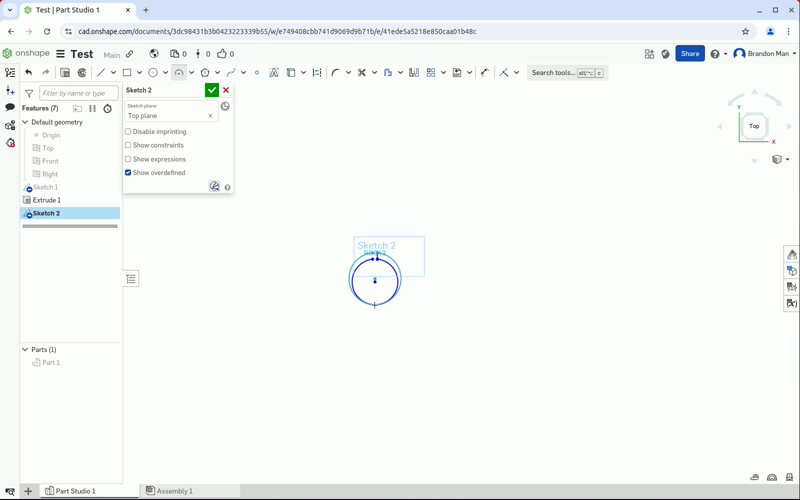
scroll(6)
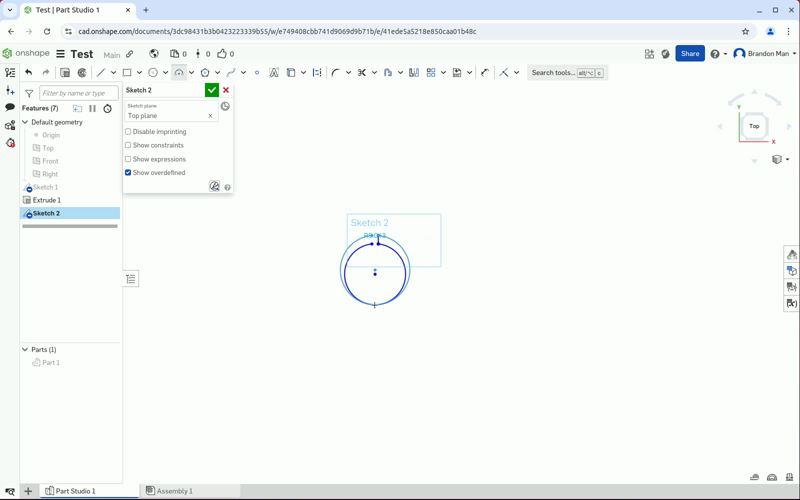
scroll(6)
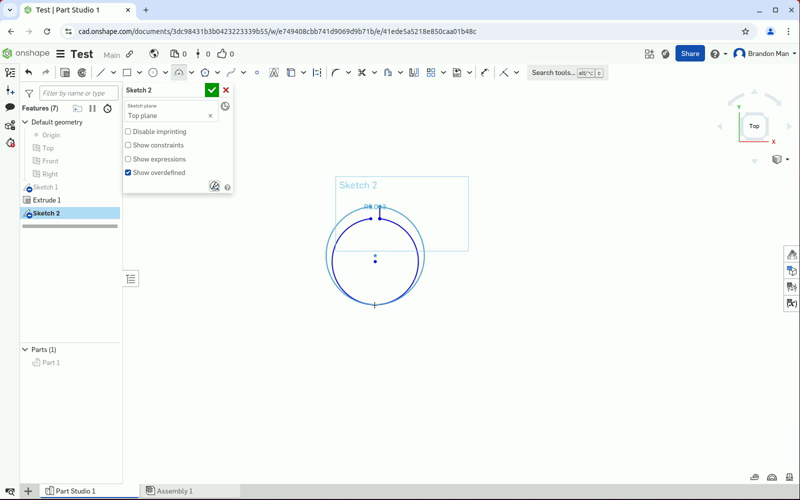
scroll(6)
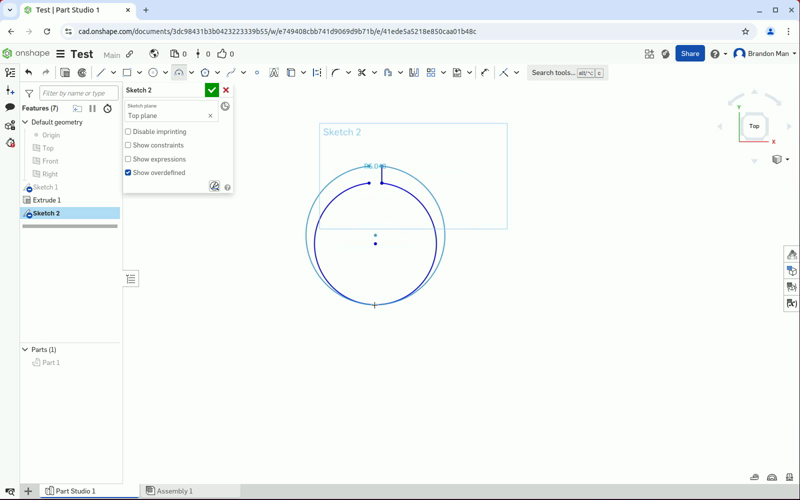
scroll(6)
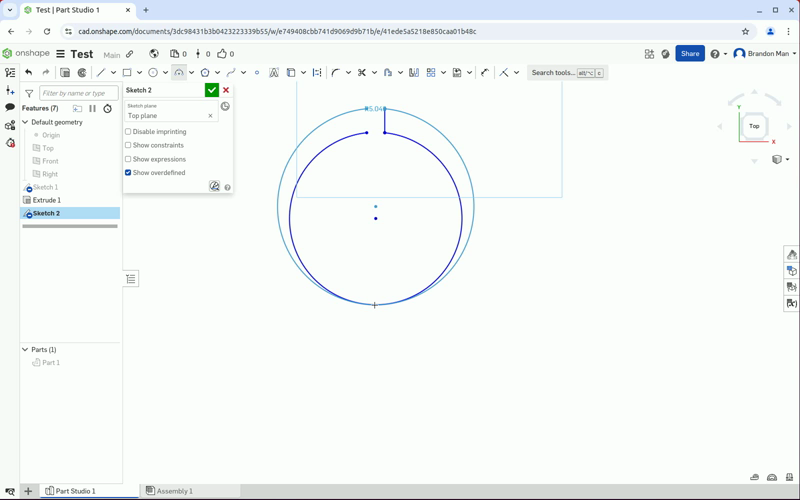
scroll(6)
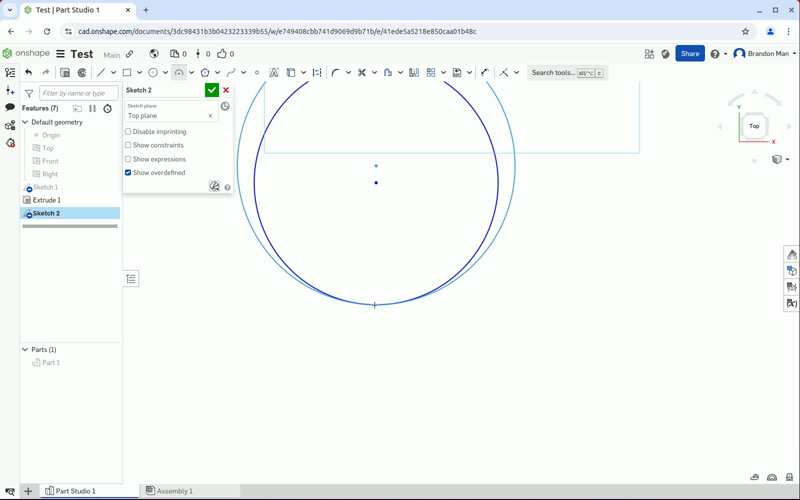
scroll(6)
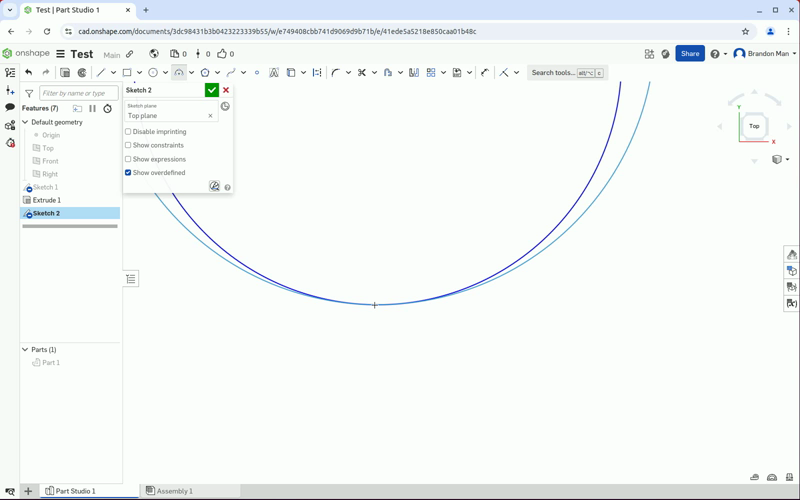
click(374, 304)
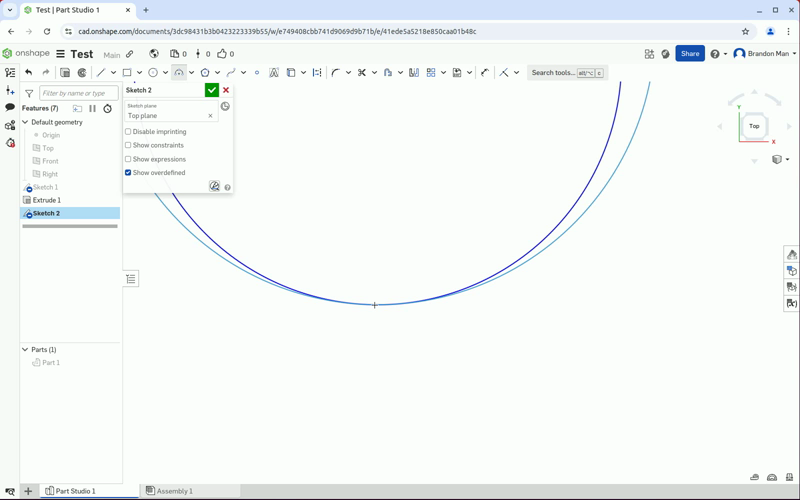
scroll(-6)
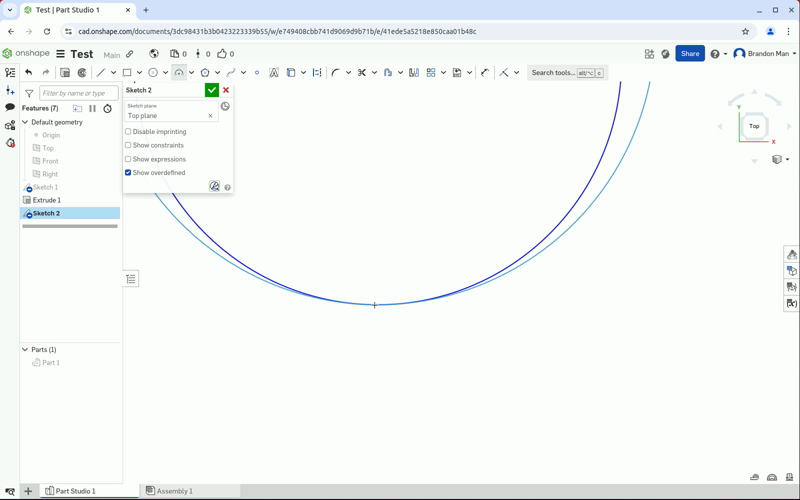
scroll(-6)
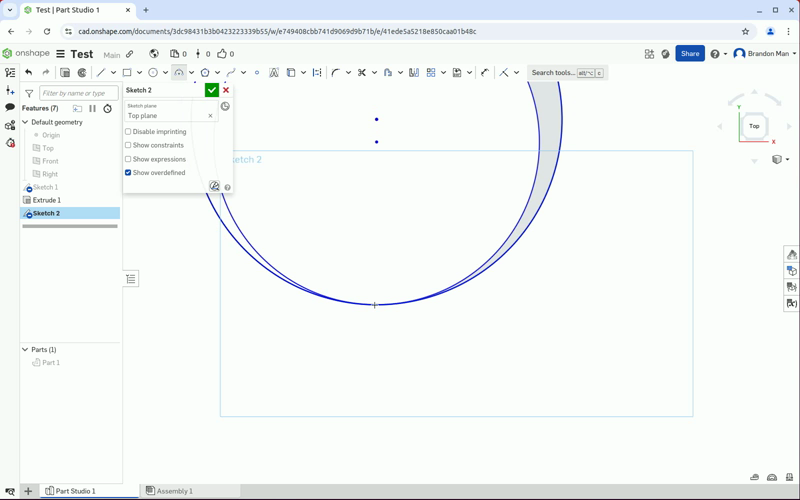
scroll(-6)
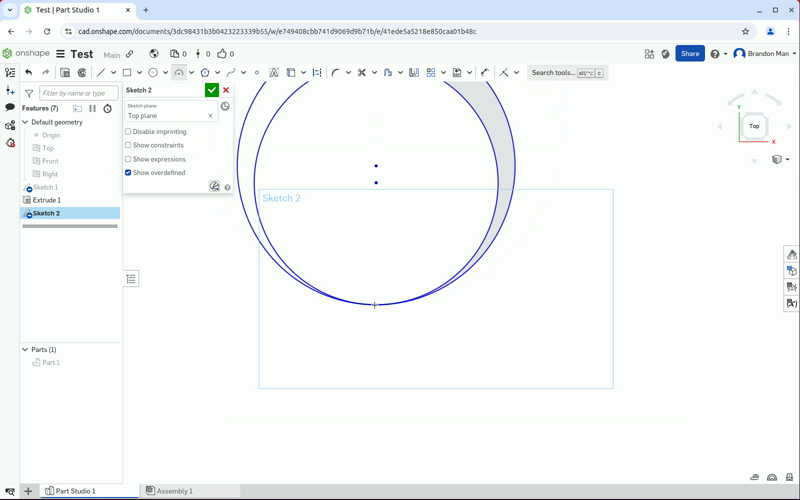
scroll(-6)
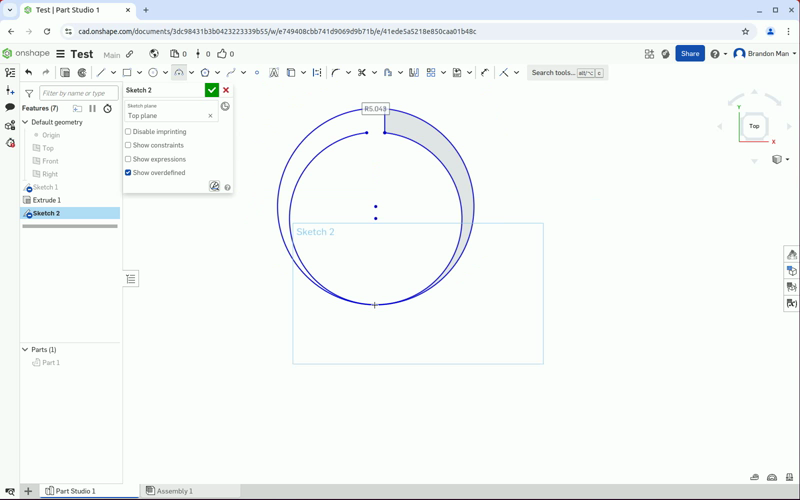
scroll(-6)
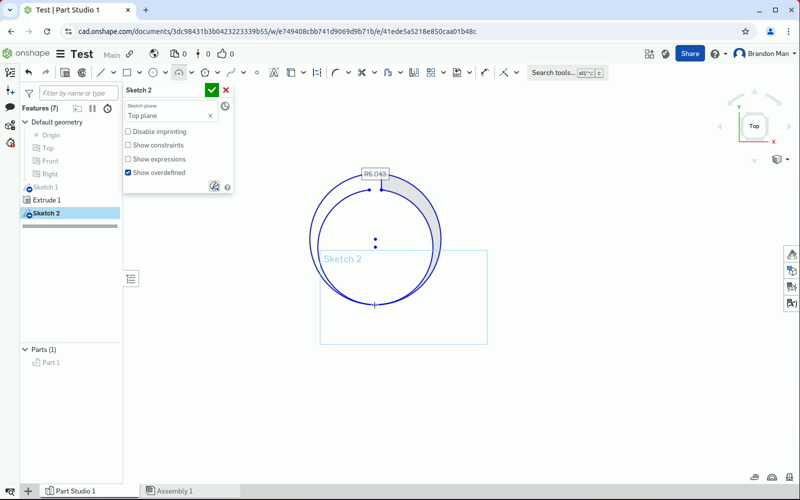
scroll(-6)
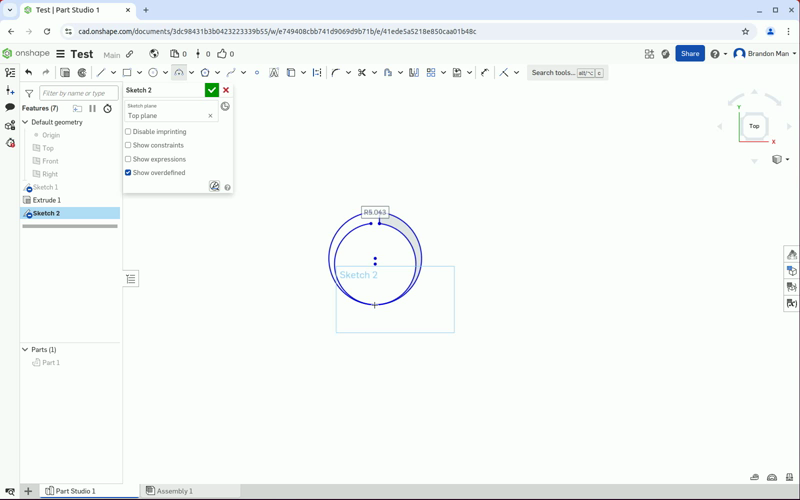
scroll(-6)
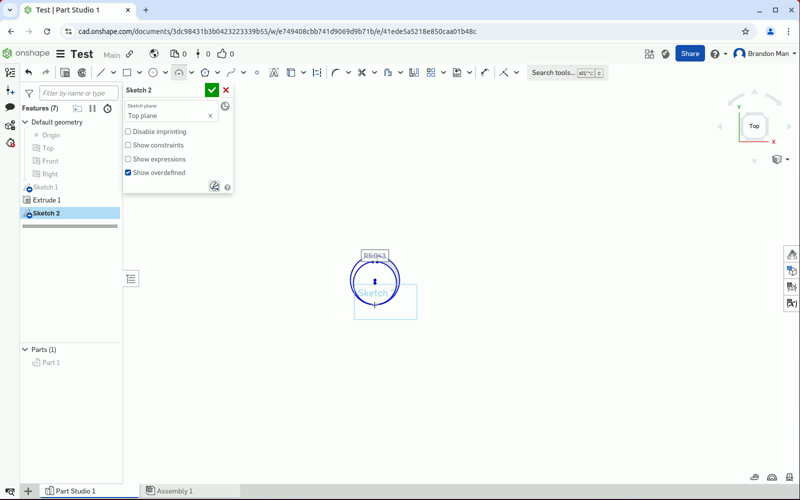
key_up(shift)
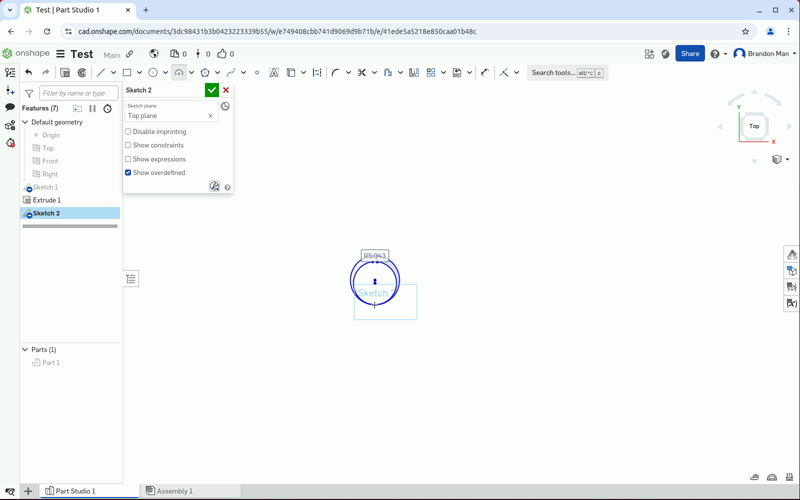
key(esc)
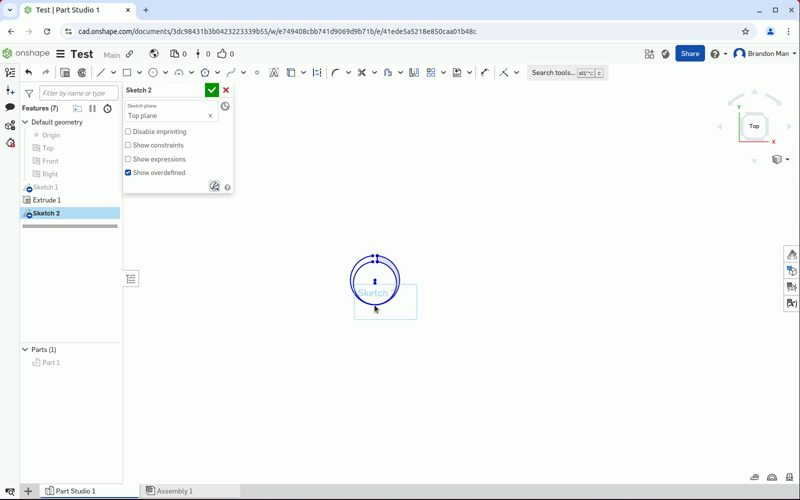
key(l)
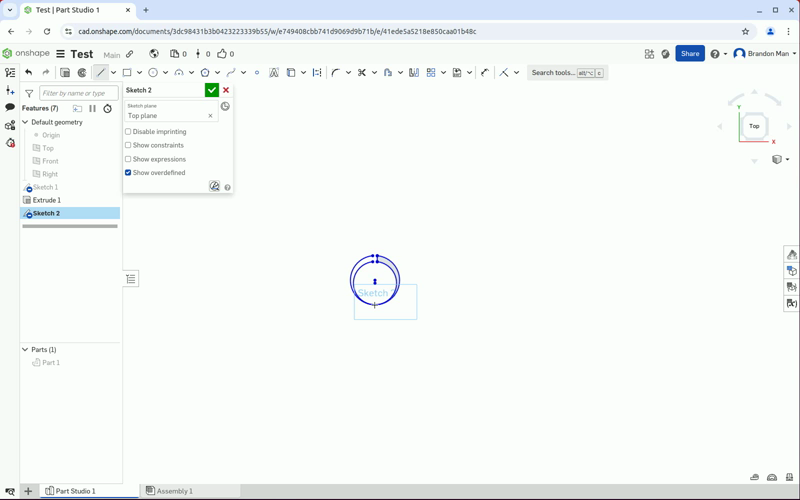
mouse_move(372, 255)
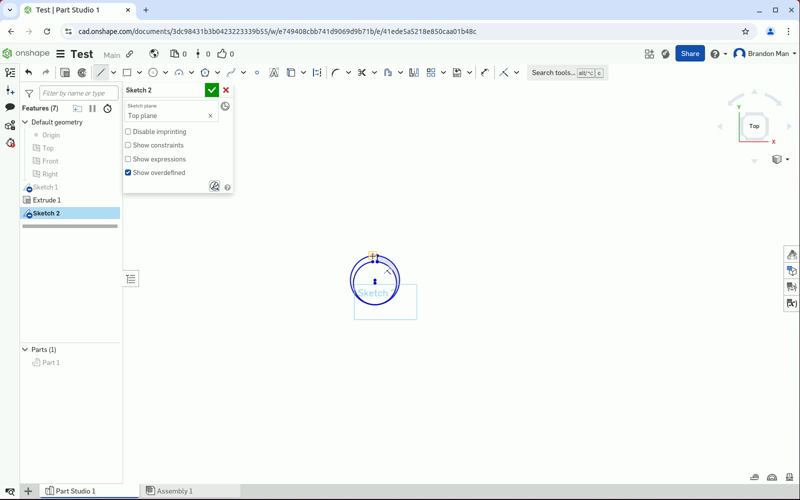
scroll(6)
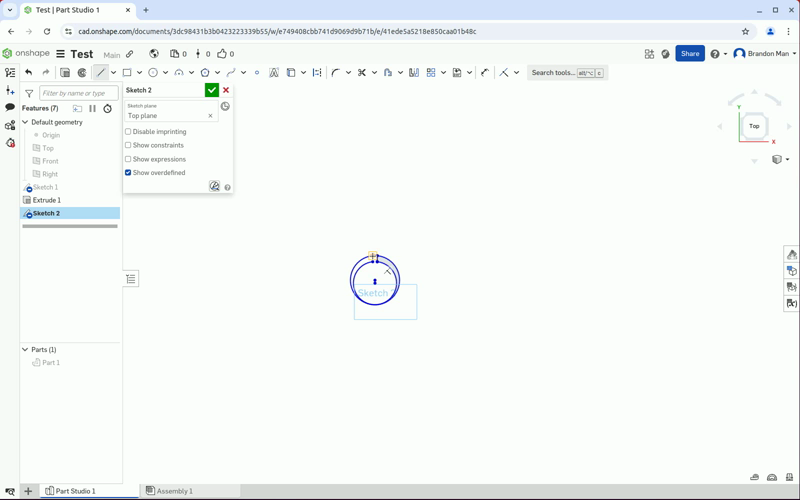
scroll(6)
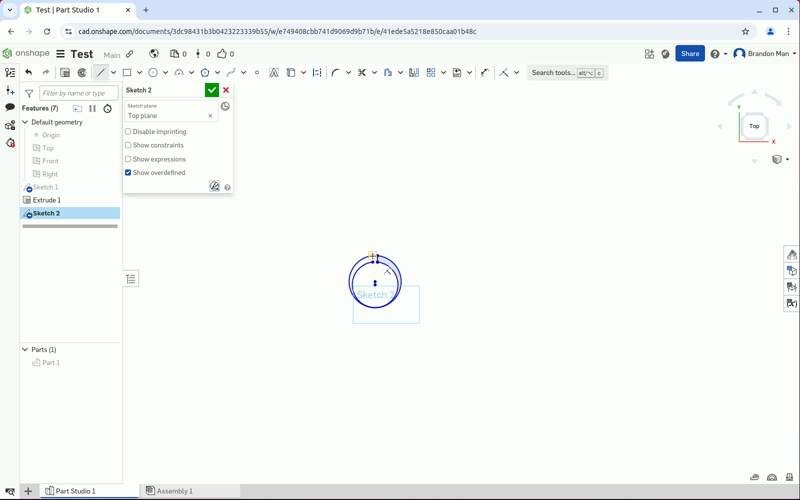
scroll(6)
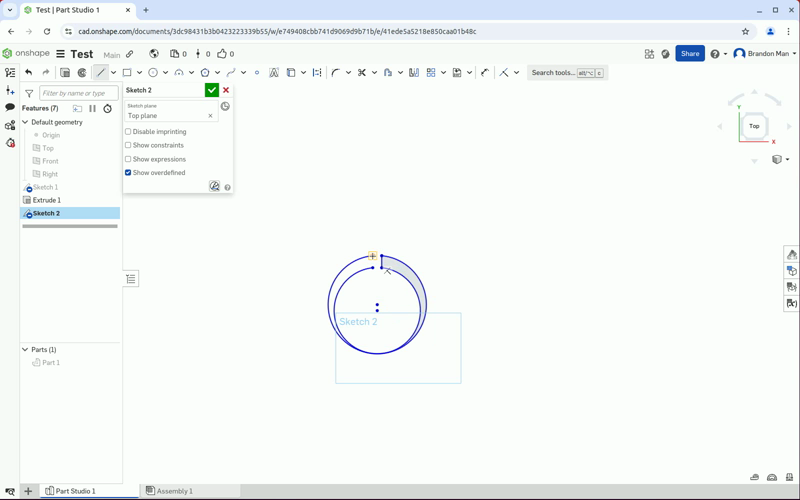
scroll(6)
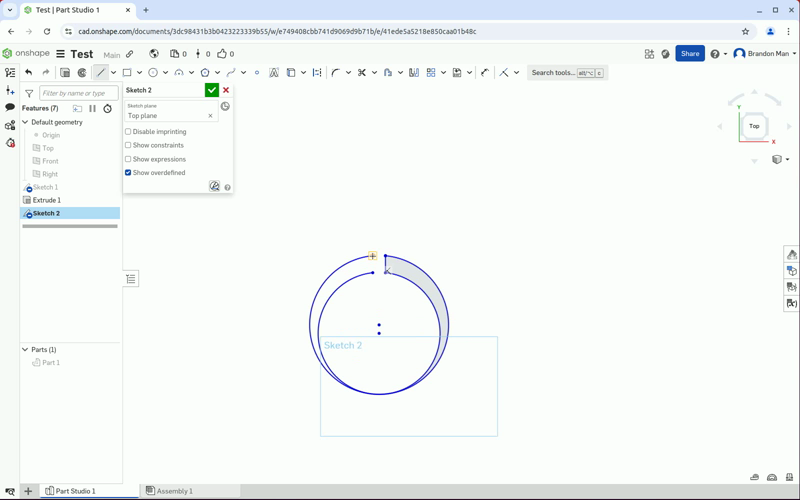
scroll(6)
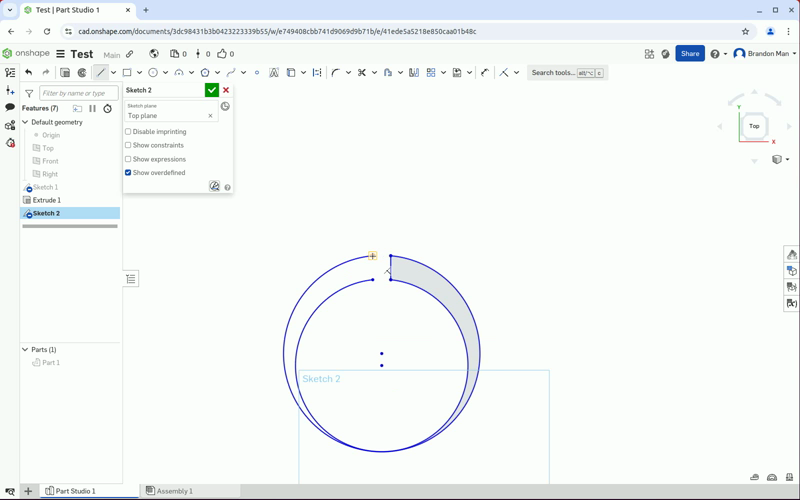
scroll(6)
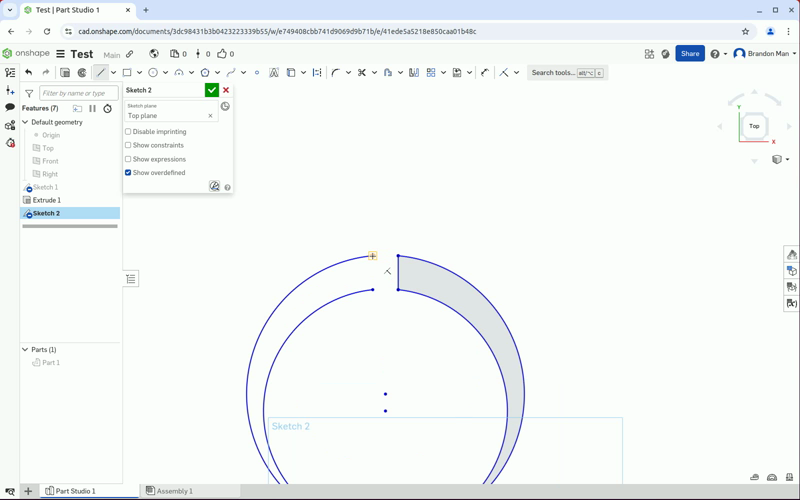
scroll(6)
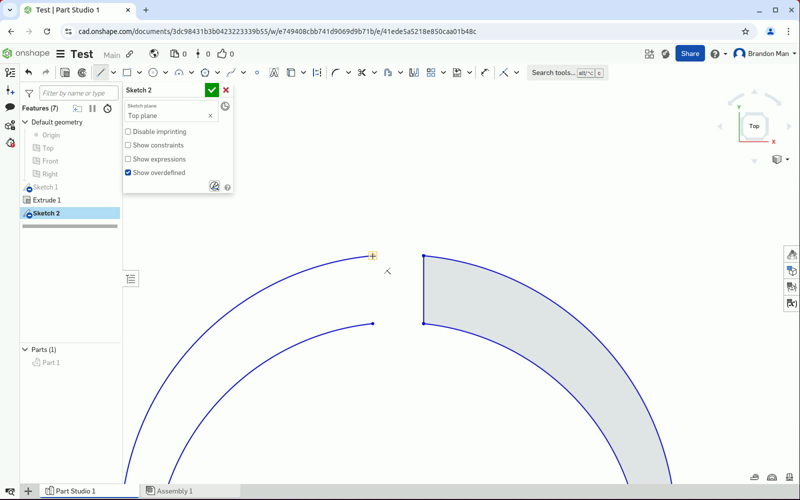
click(372, 255)
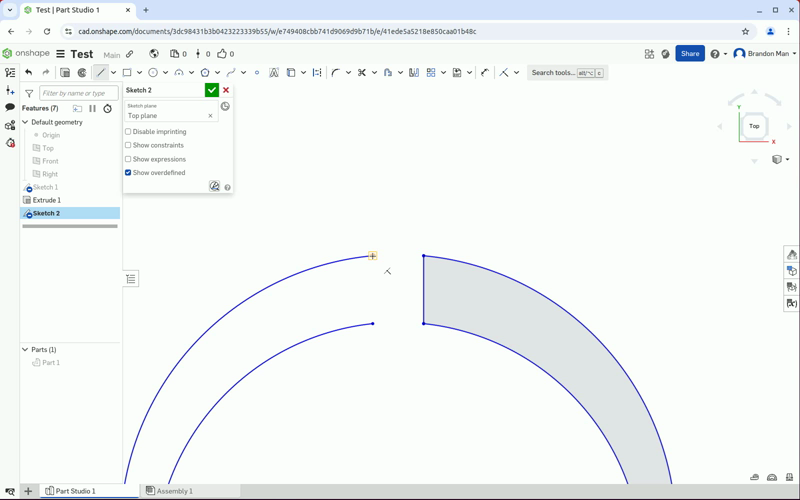
scroll(-6)
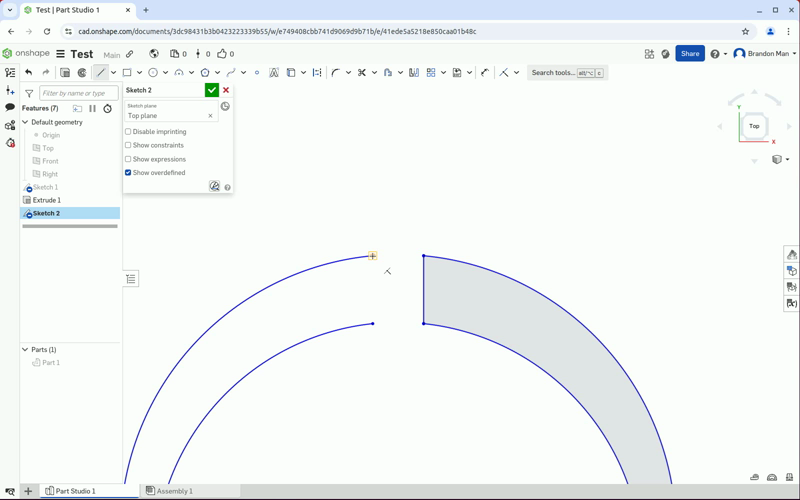
scroll(-6)
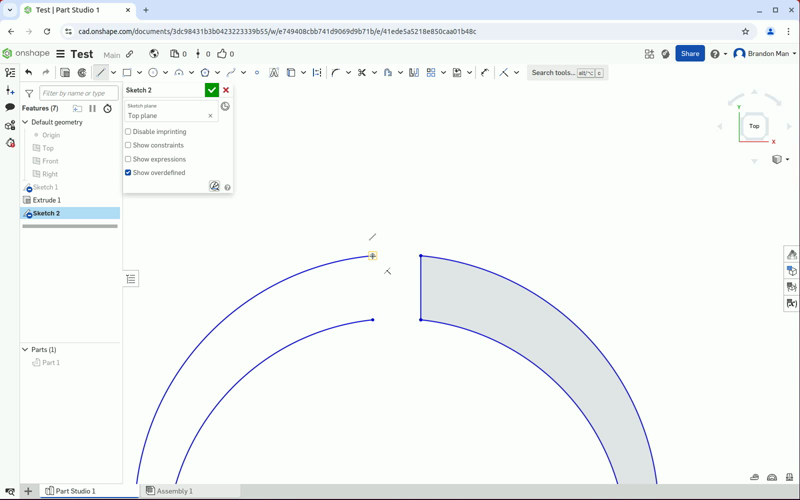
scroll(-6)
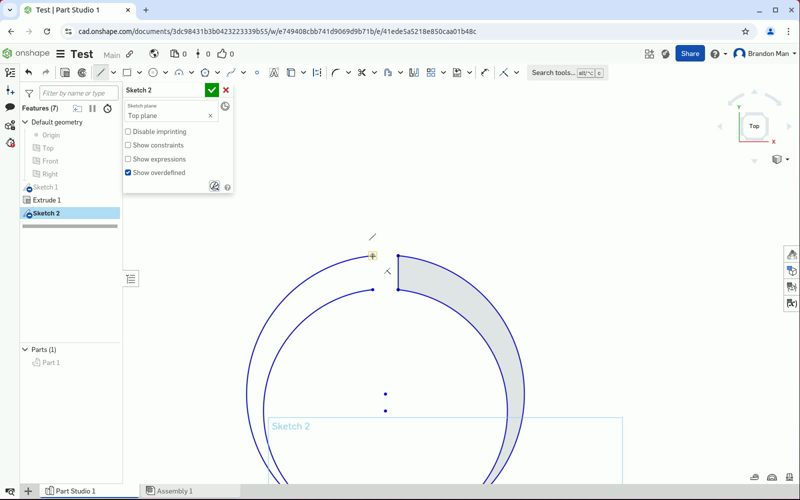
scroll(-6)
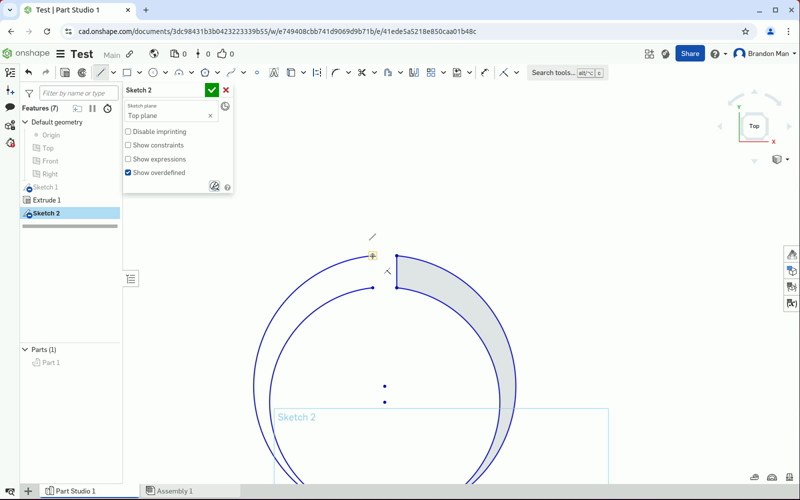
scroll(-6)
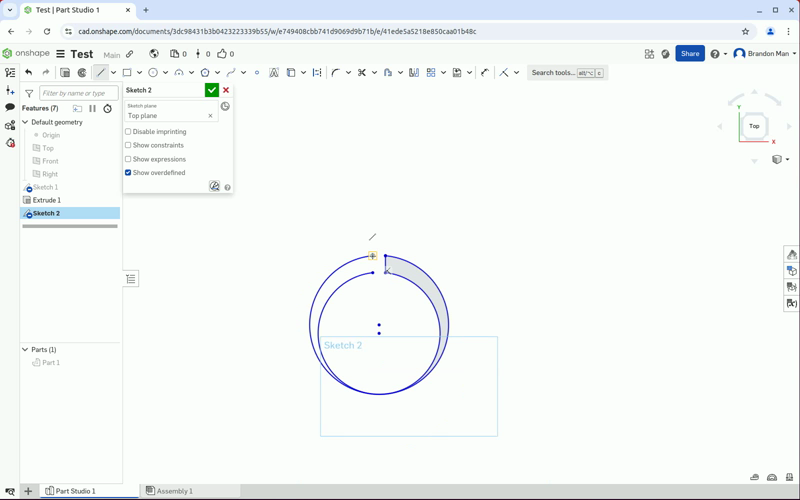
scroll(-6)
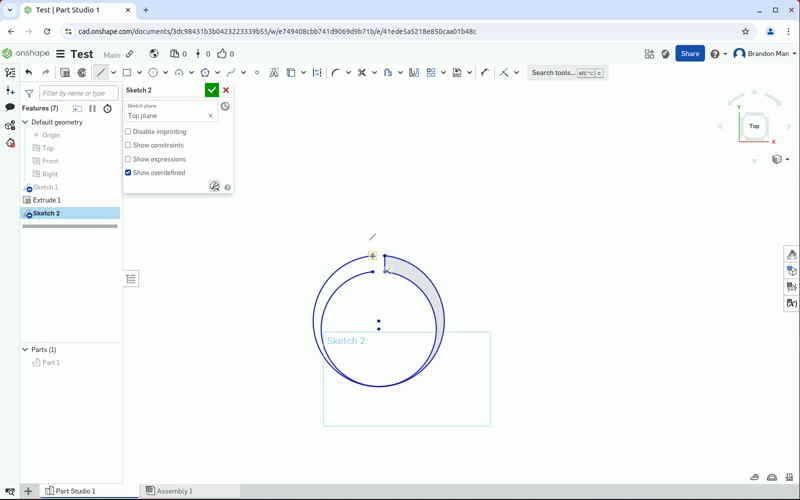
scroll(-6)
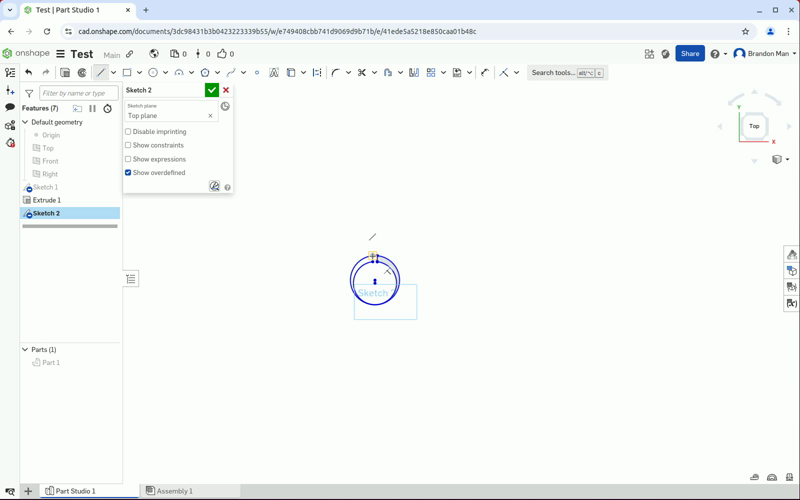
mouse_move(402, 255)
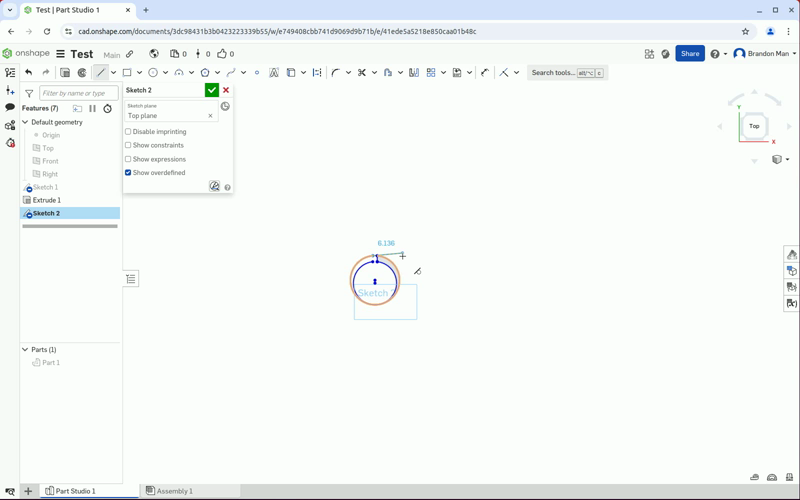
key_down(shift)
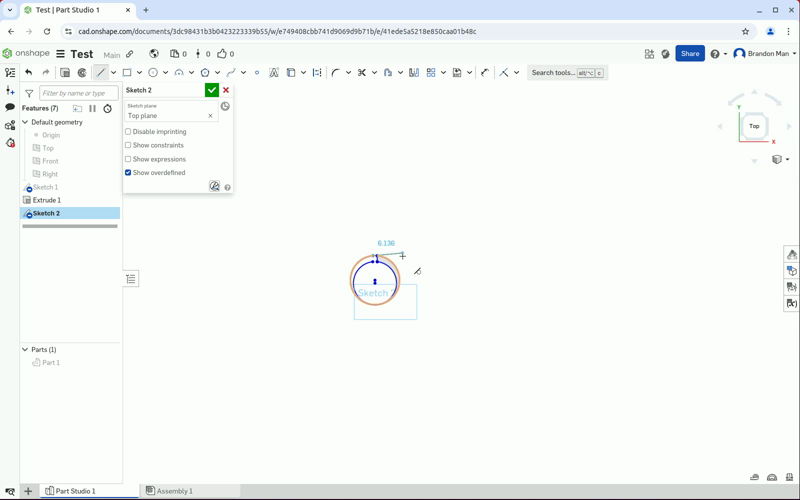
mouse_move(372, 261)
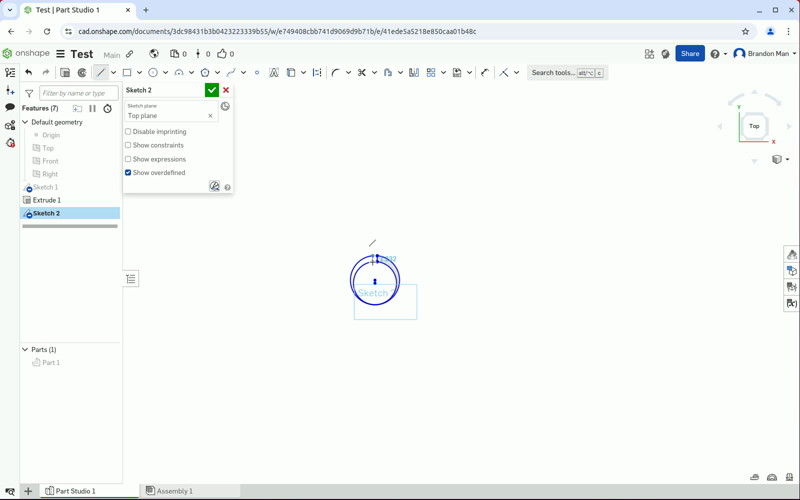
scroll(6)
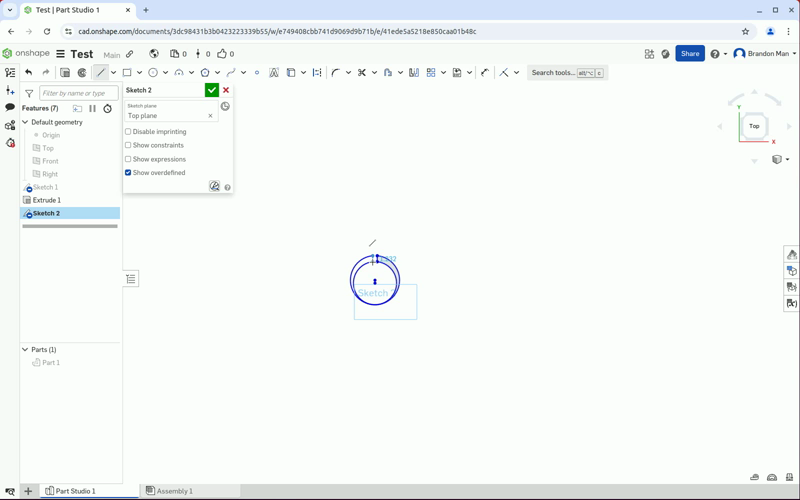
scroll(6)
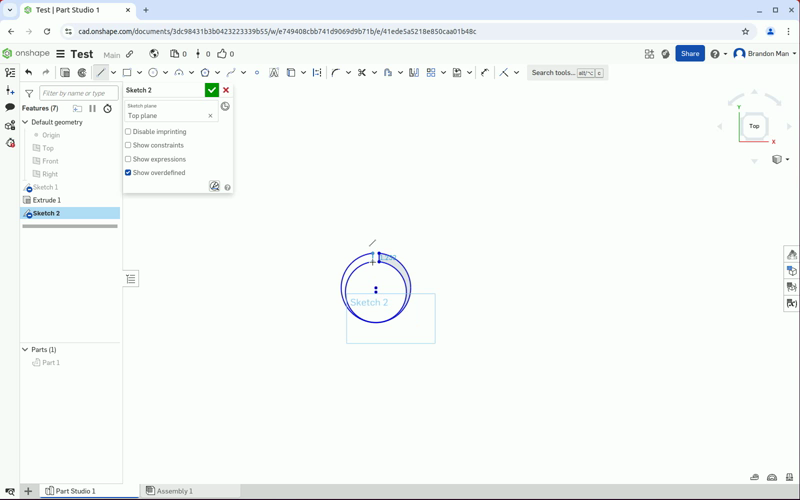
scroll(6)
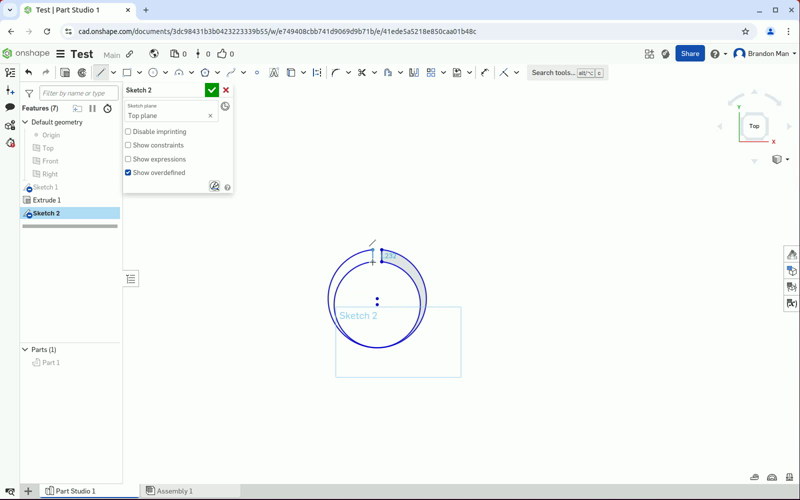
scroll(6)
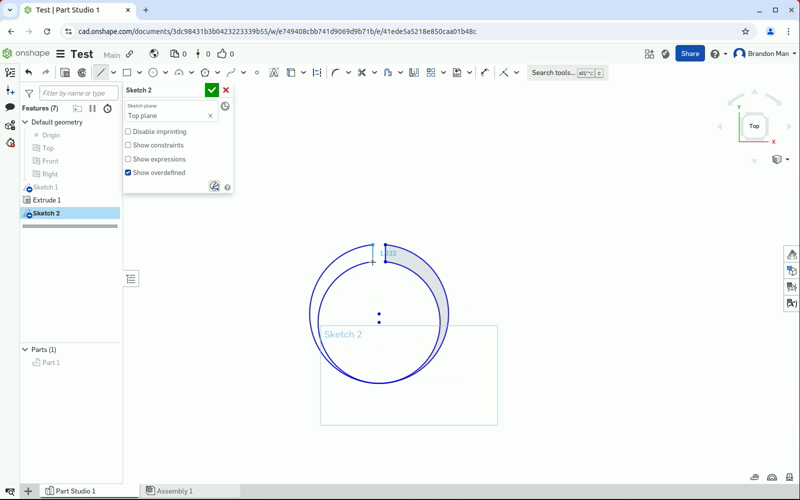
scroll(6)
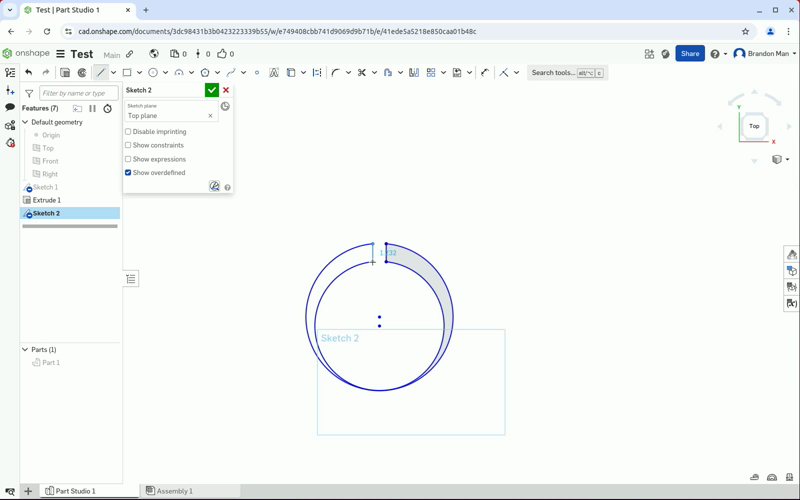
scroll(6)
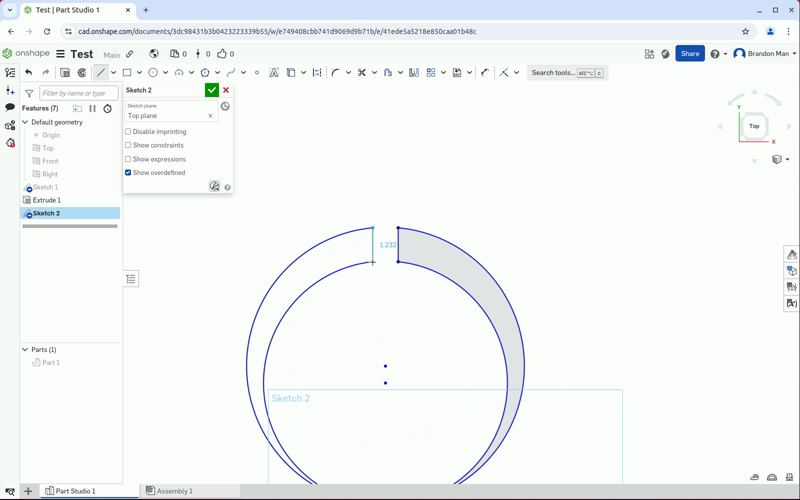
scroll(6)
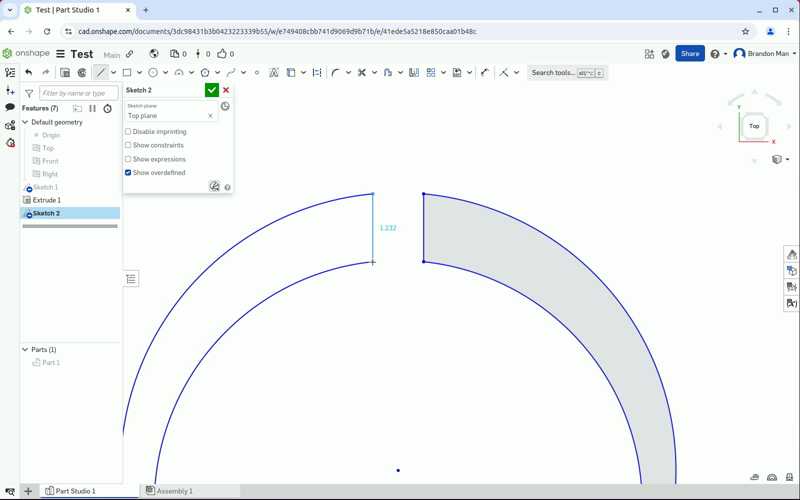
key_up(shift)
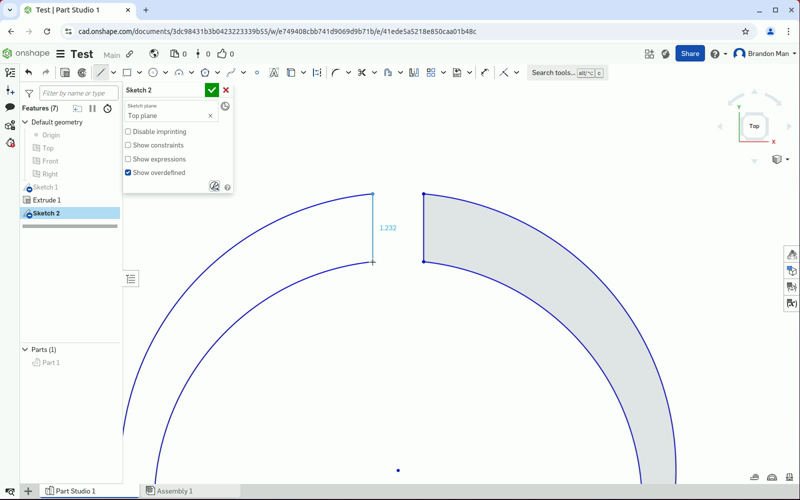
click(372, 261)
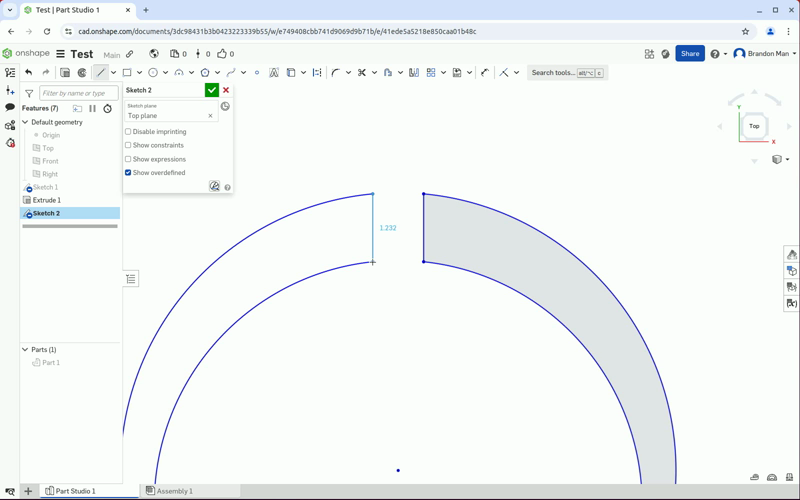
scroll(-6)
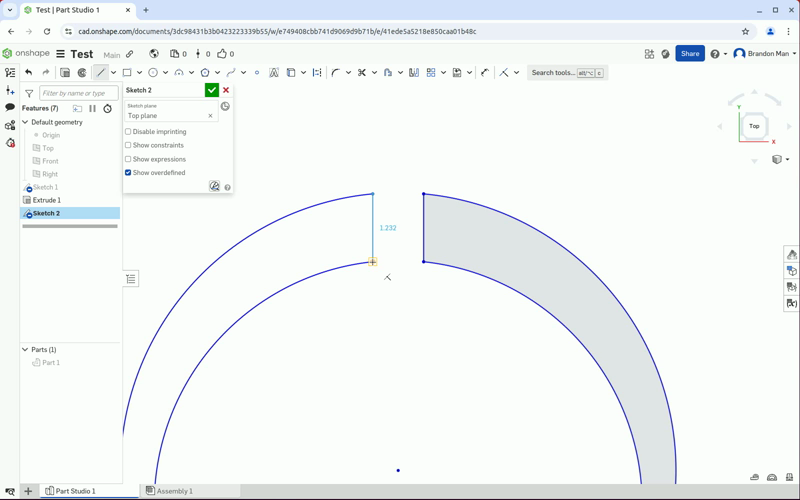
scroll(-6)
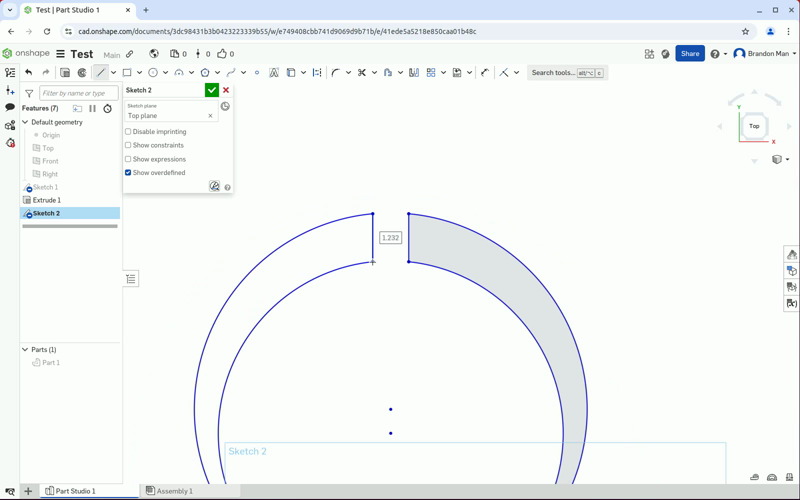
scroll(-6)
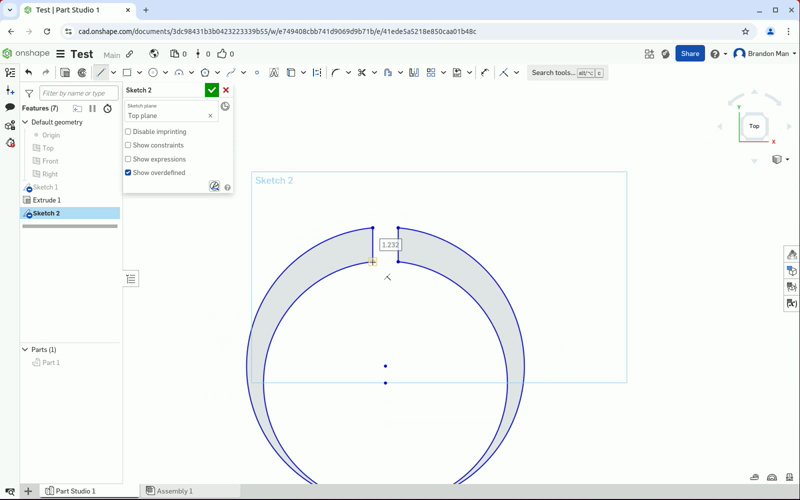
scroll(-6)
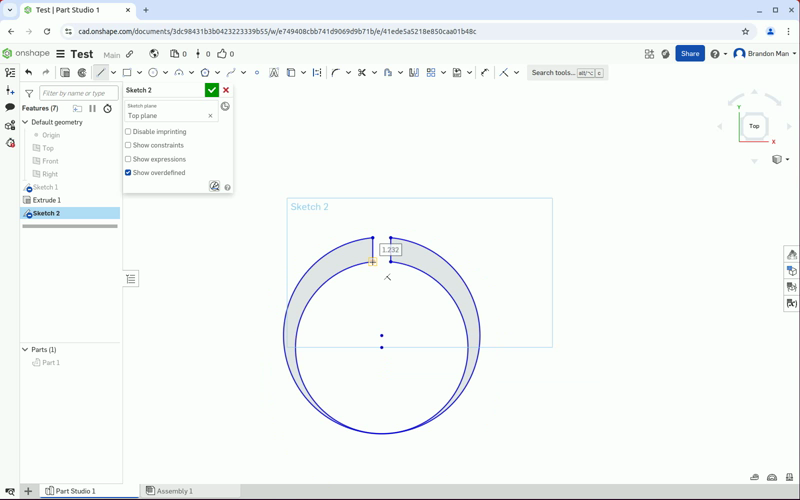
scroll(-6)
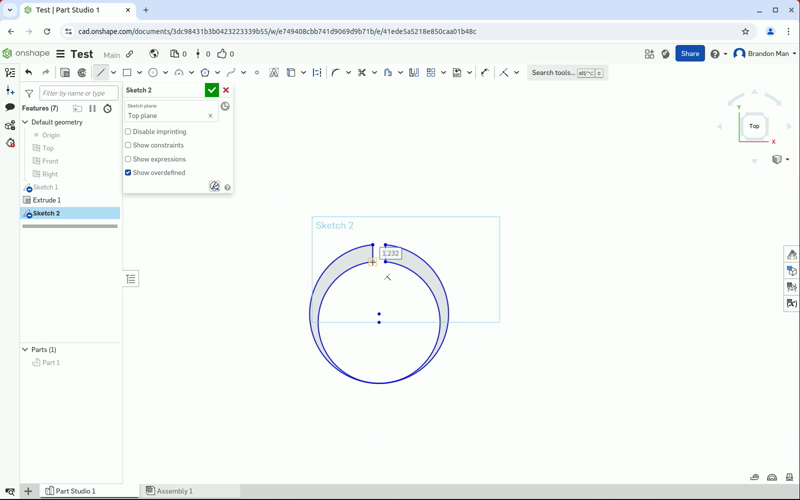
scroll(-6)
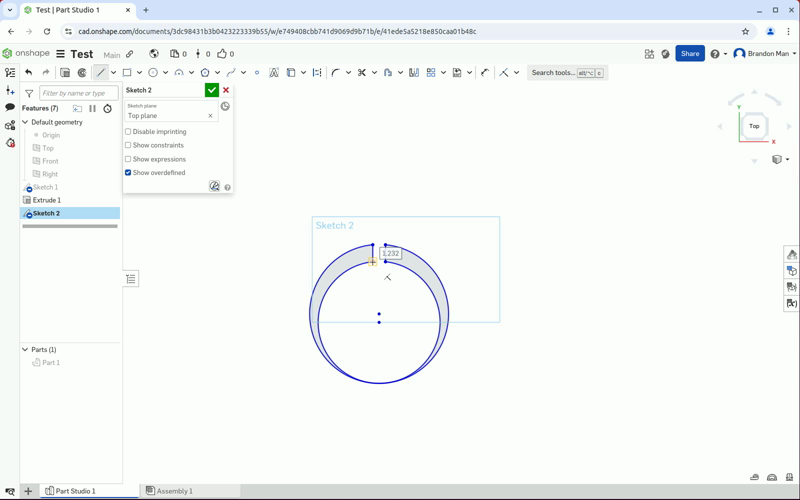
scroll(-6)
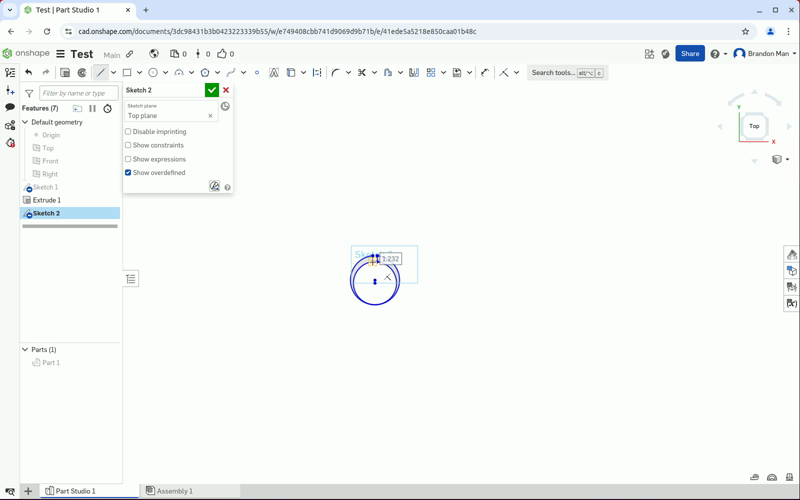
key(esc)
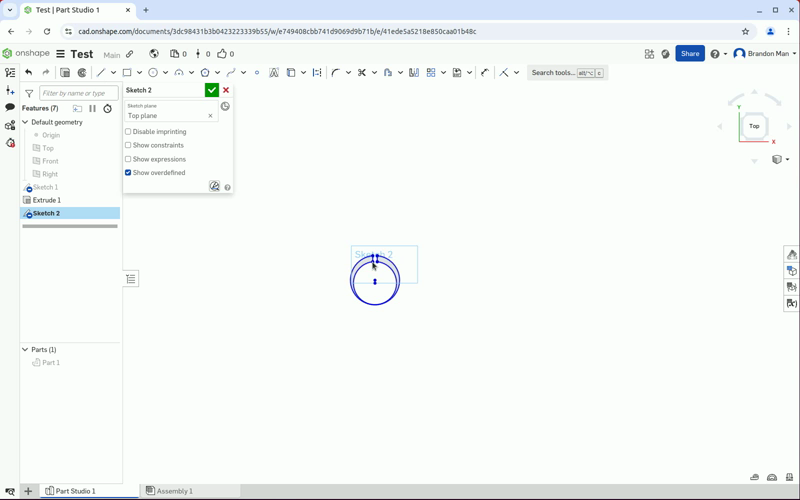
mouse_move(395, 270)
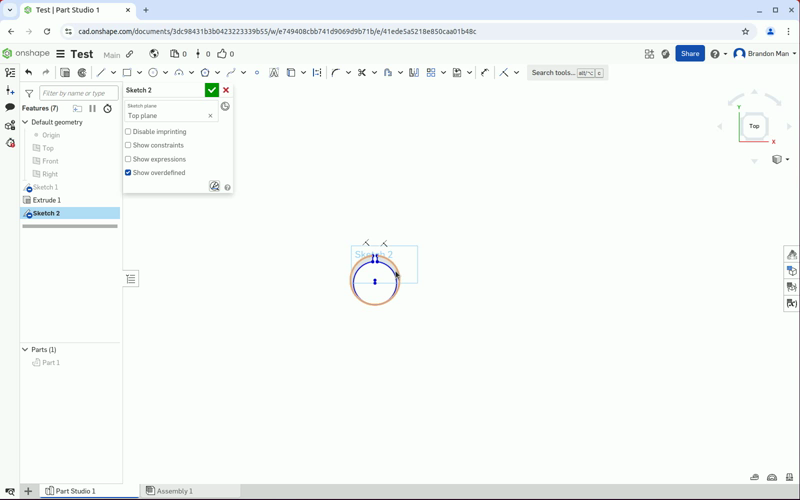
scroll(6)
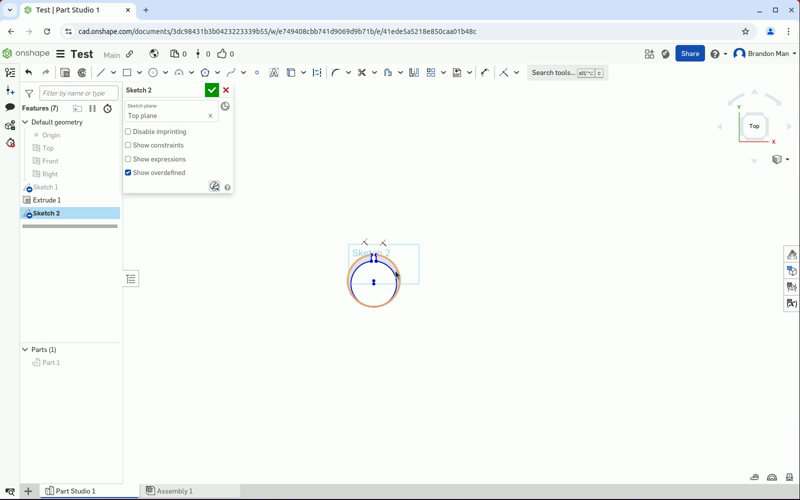
scroll(6)
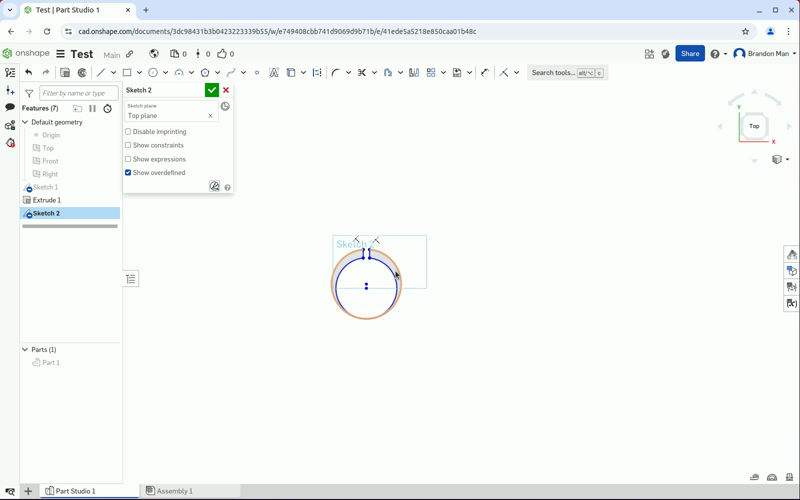
scroll(6)
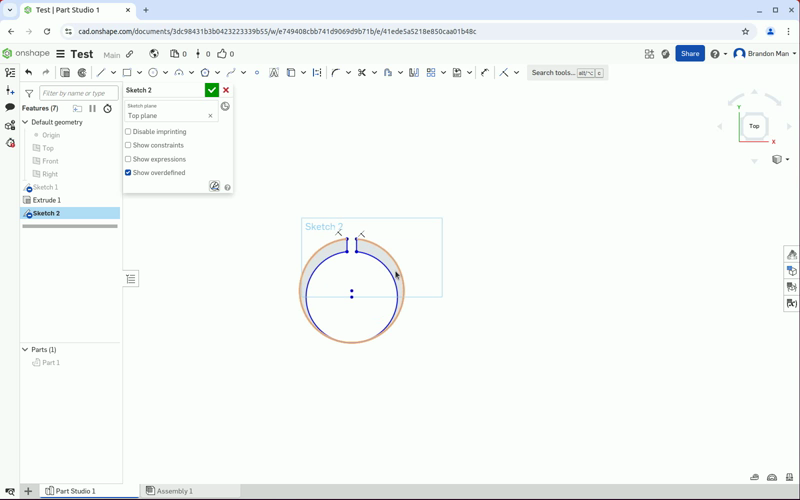
scroll(6)
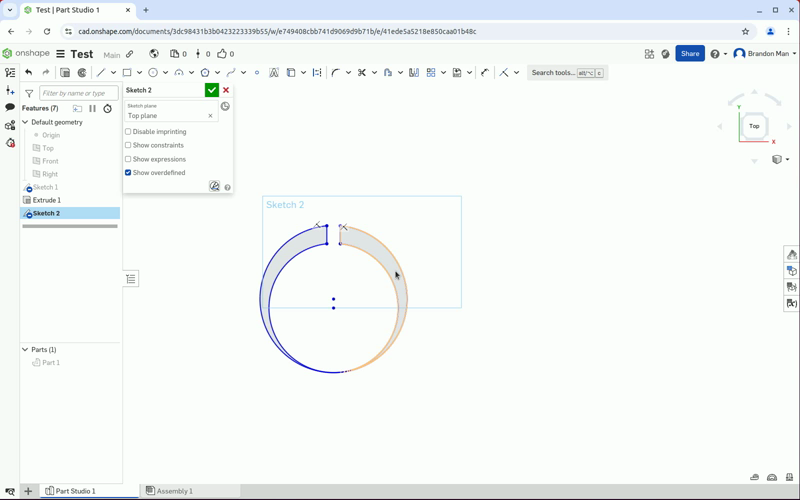
scroll(6)
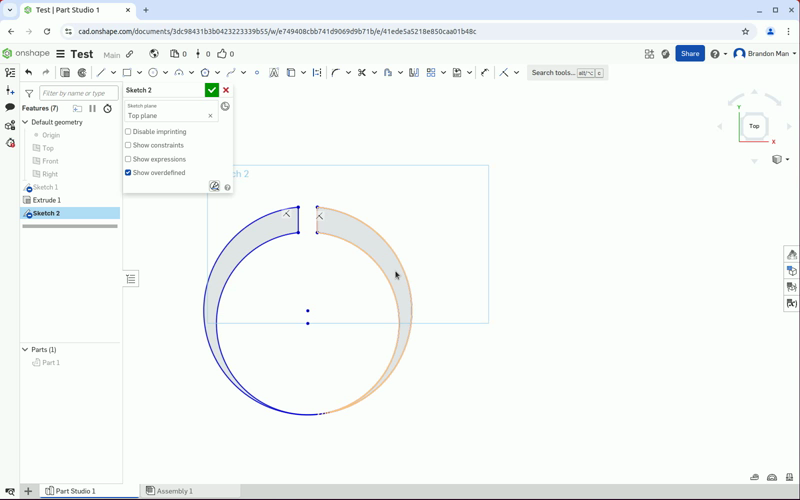
scroll(6)
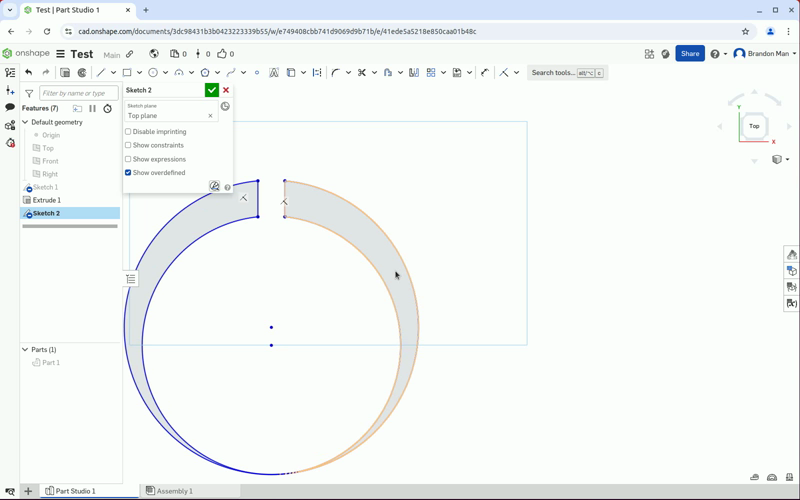
scroll(6)
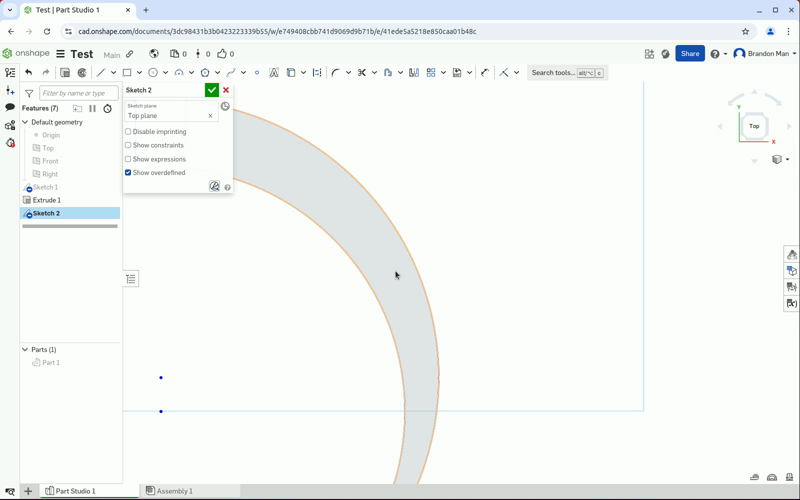
click(395, 270)
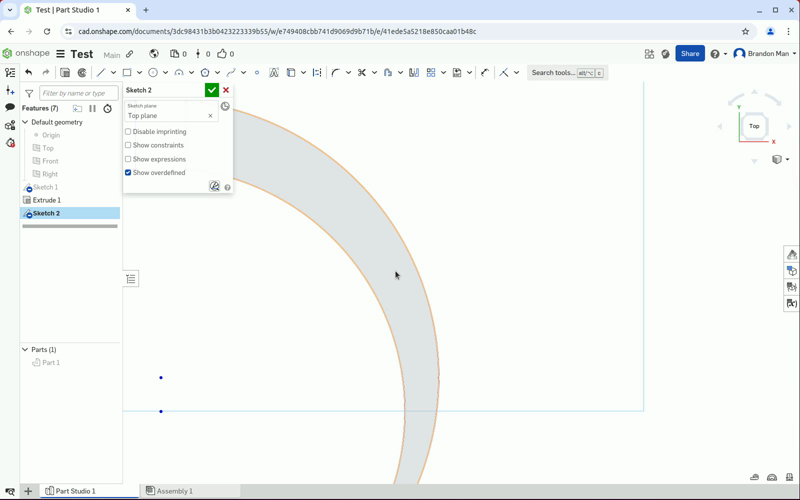
scroll(-6)
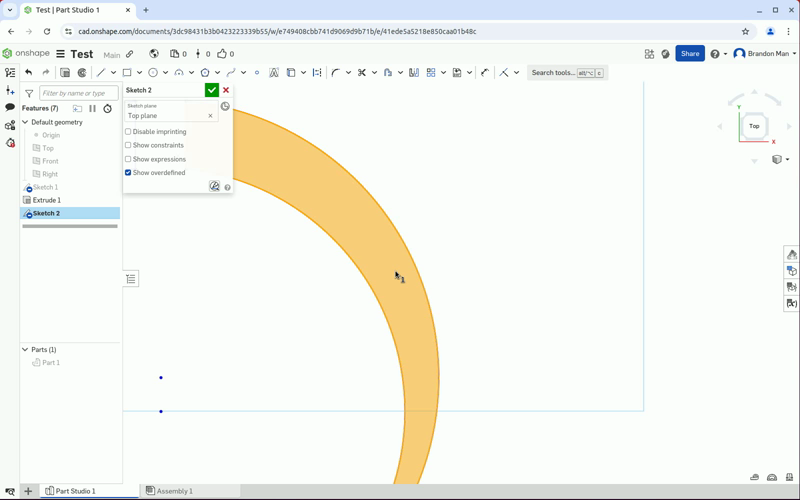
scroll(-6)
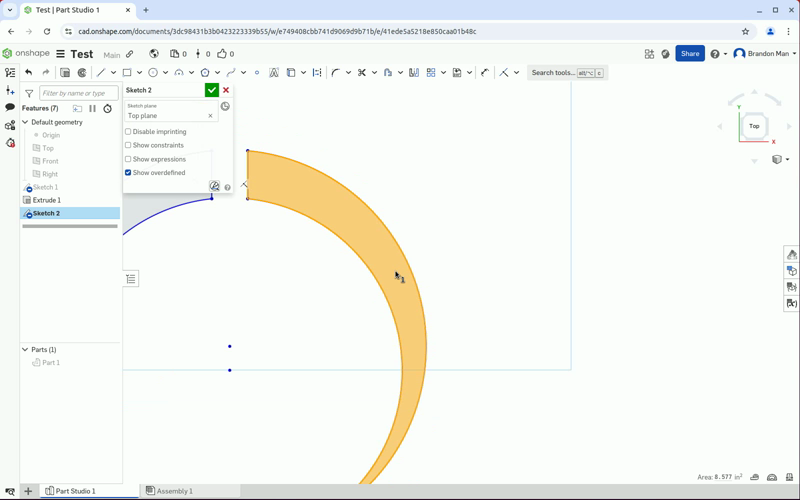
scroll(-6)
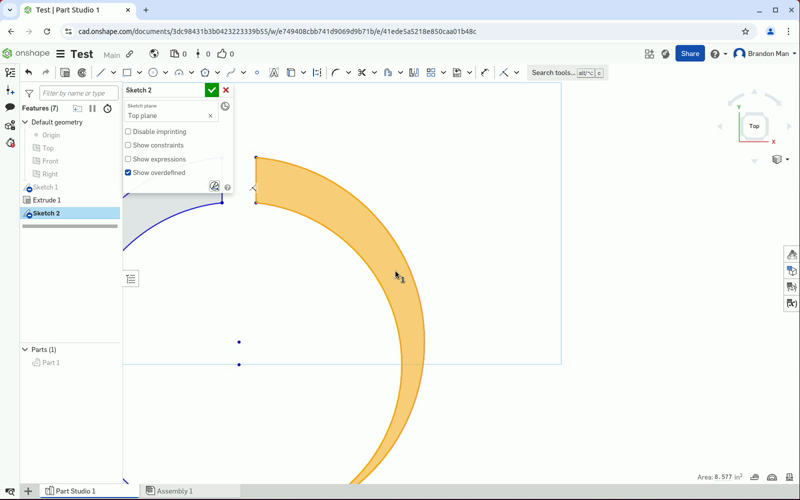
scroll(-6)
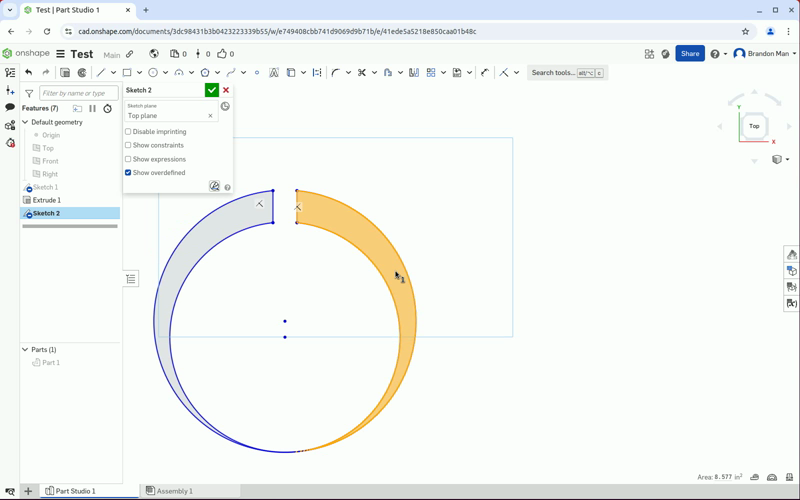
scroll(-6)
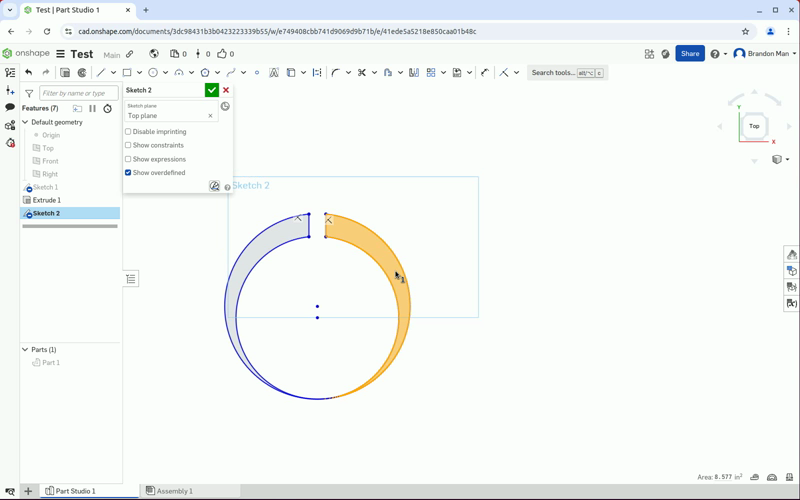
scroll(-6)
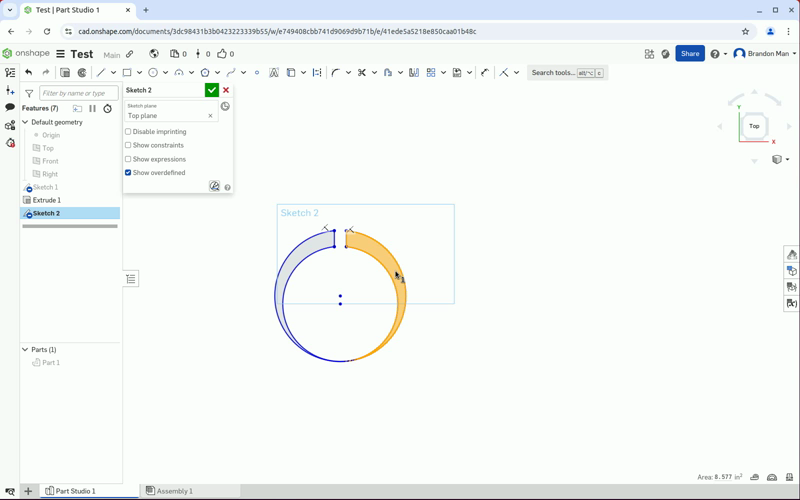
scroll(-6)
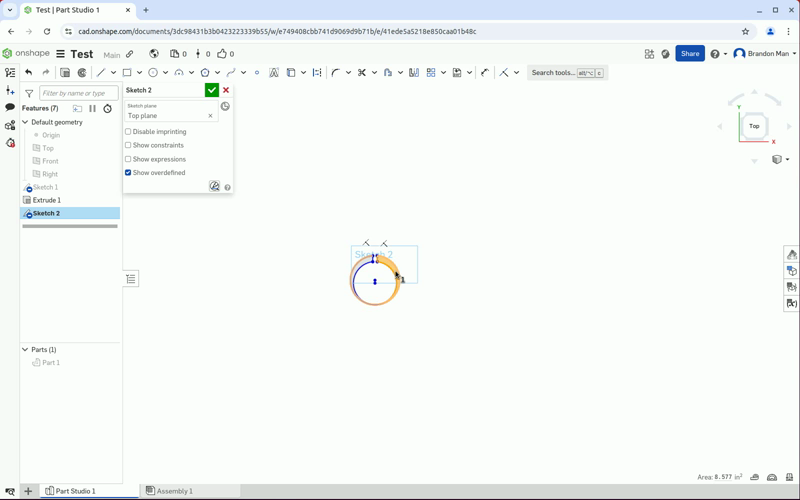
mouse_move(73, 352)
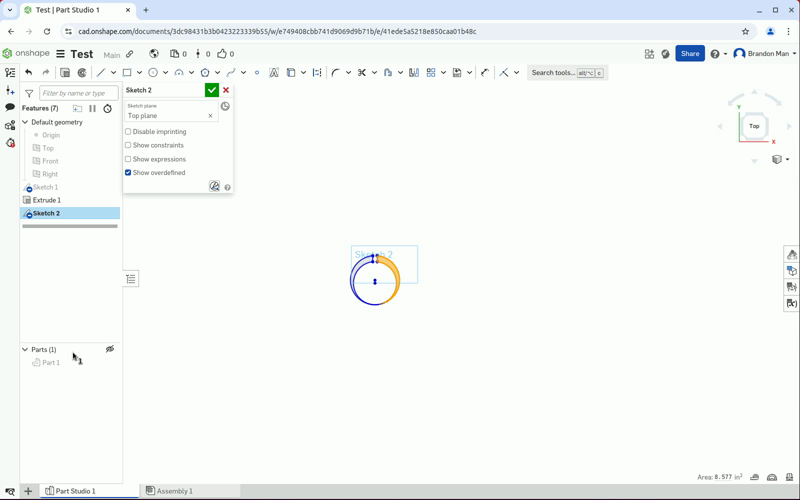
key(shift+y)
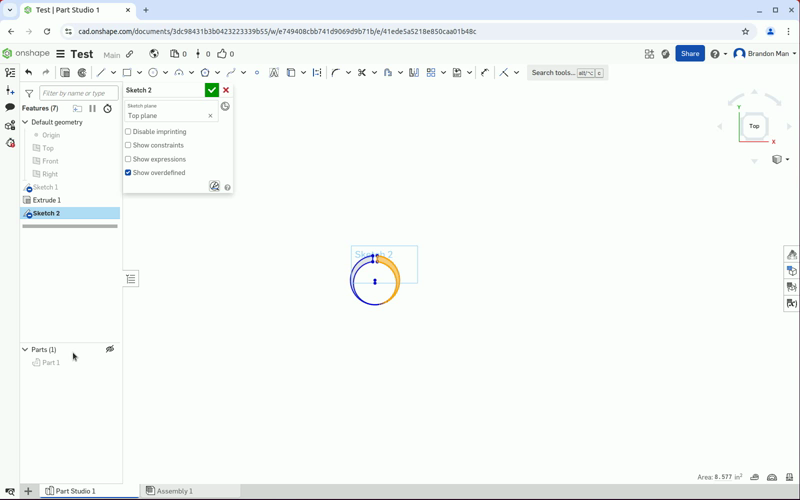
key(shift+e)
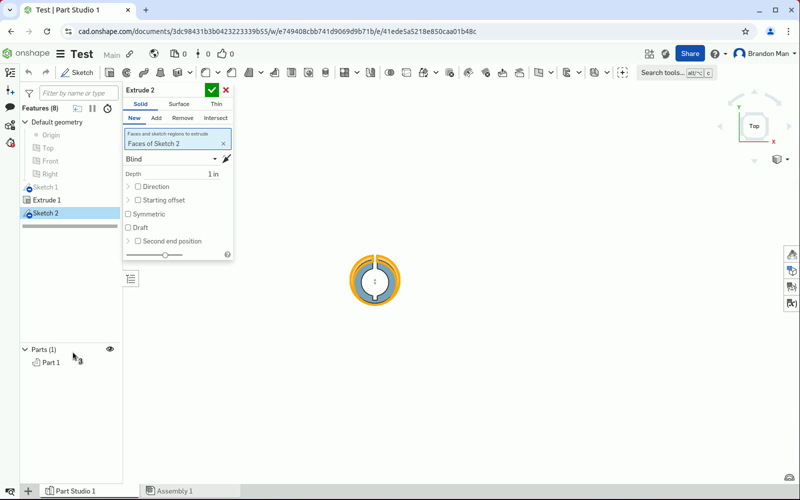
mouse_move(143, 106)
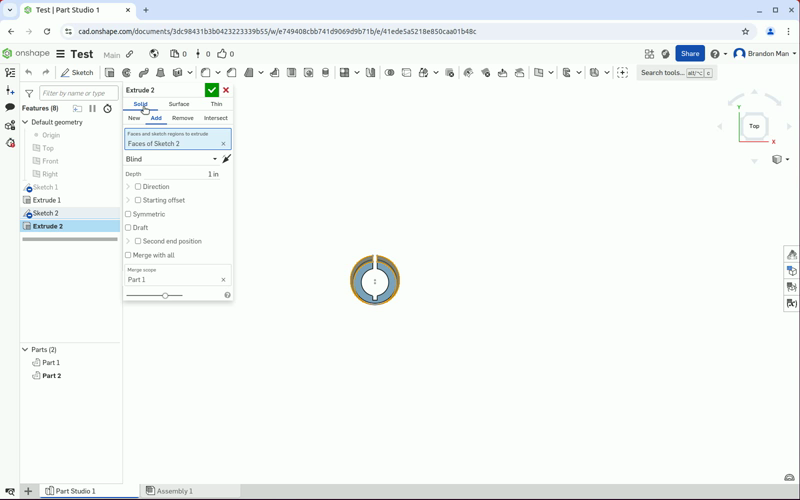
click(143, 106)
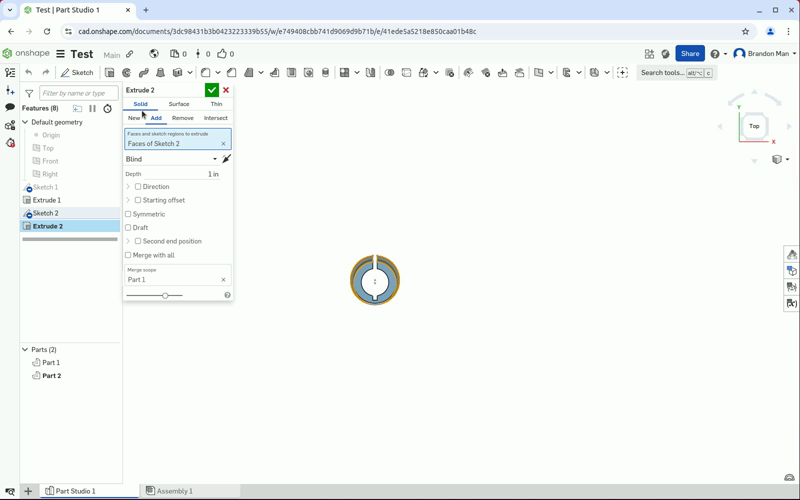
mouse_move(137, 120)
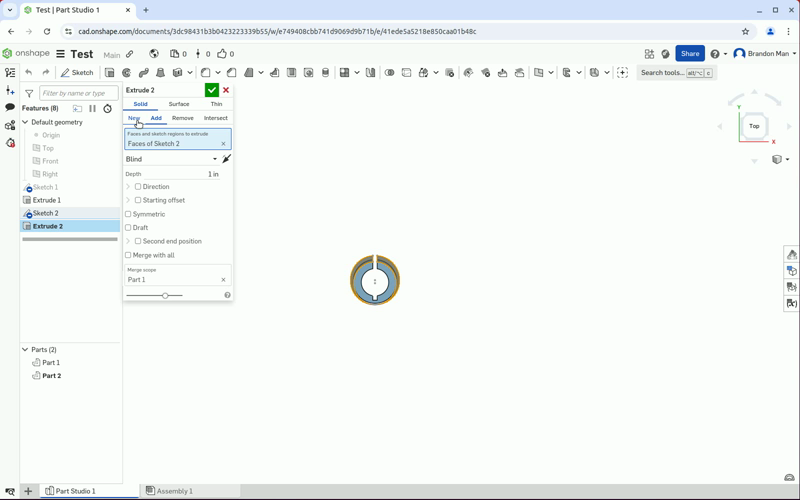
click(137, 120)
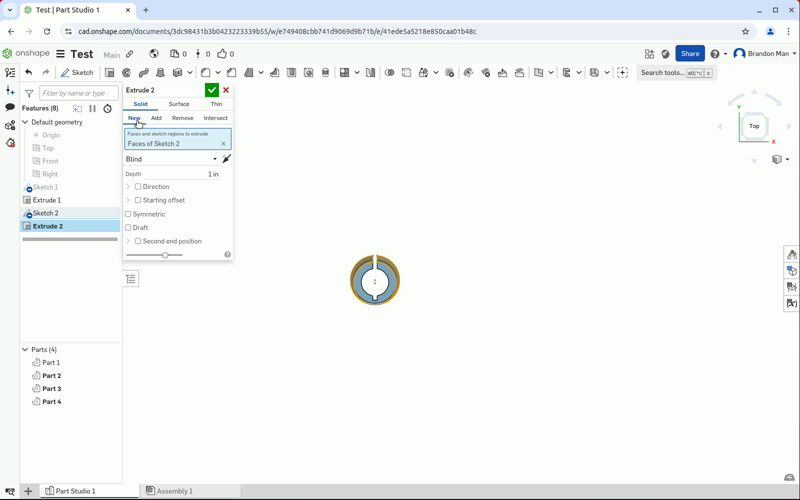
key(tab, 4)
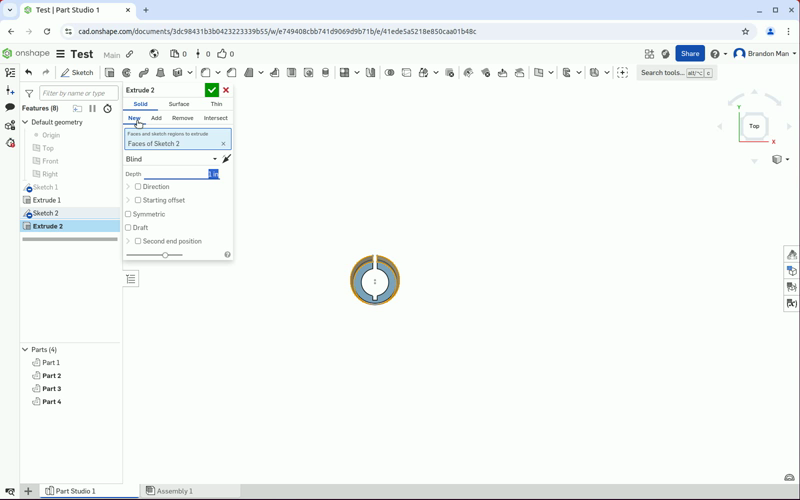
text(0.963)
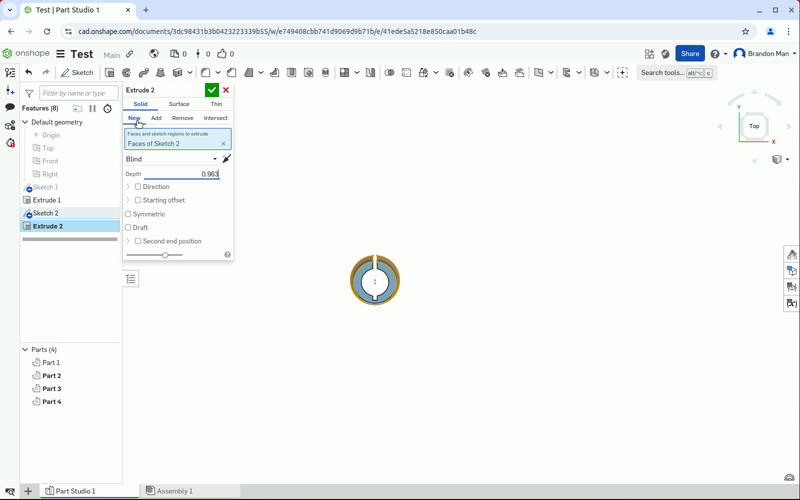
key(enter)
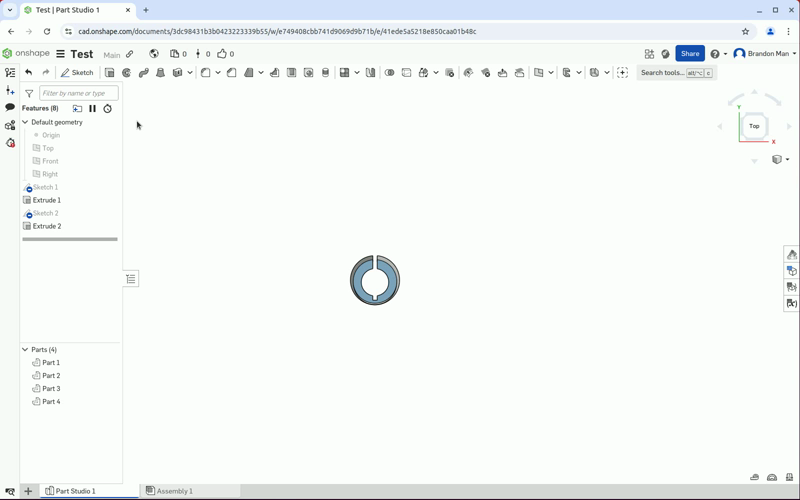
key(shift+h)
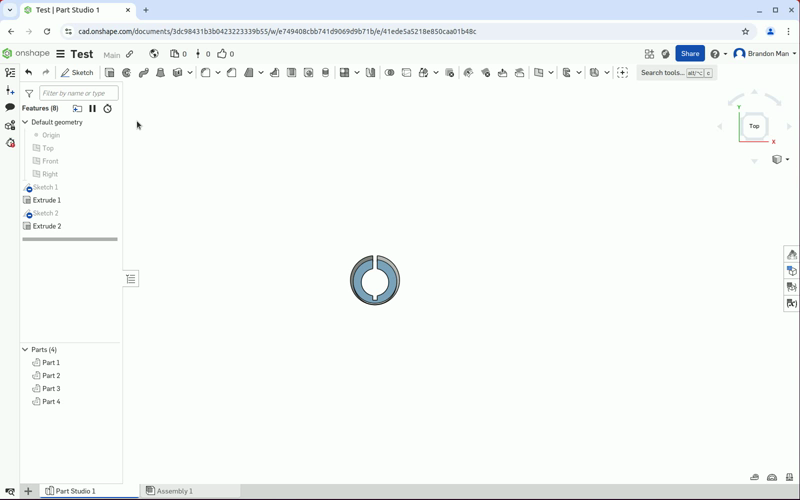
key(shift+h)
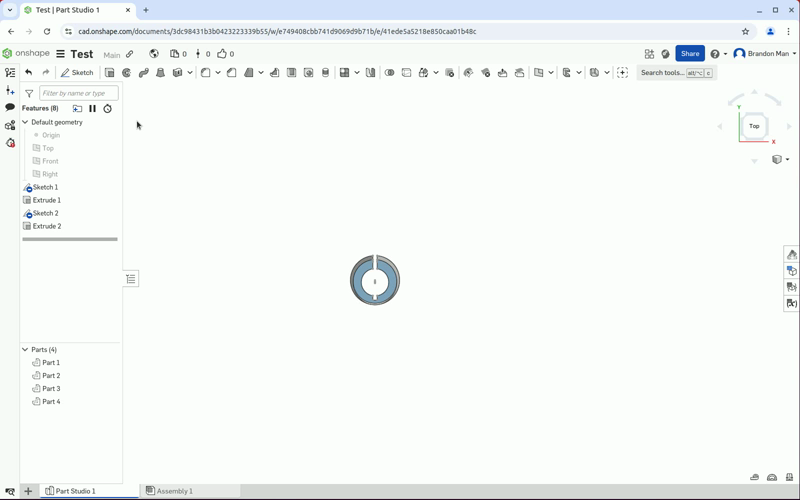
key(shift+7)
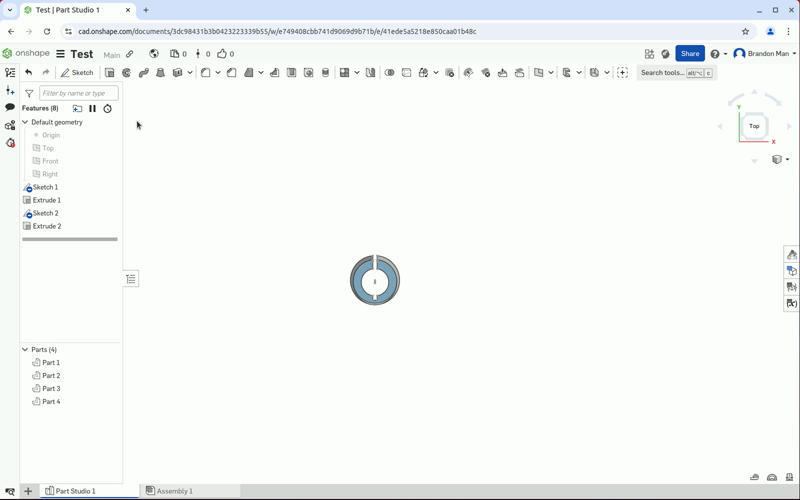
key(up, 3)
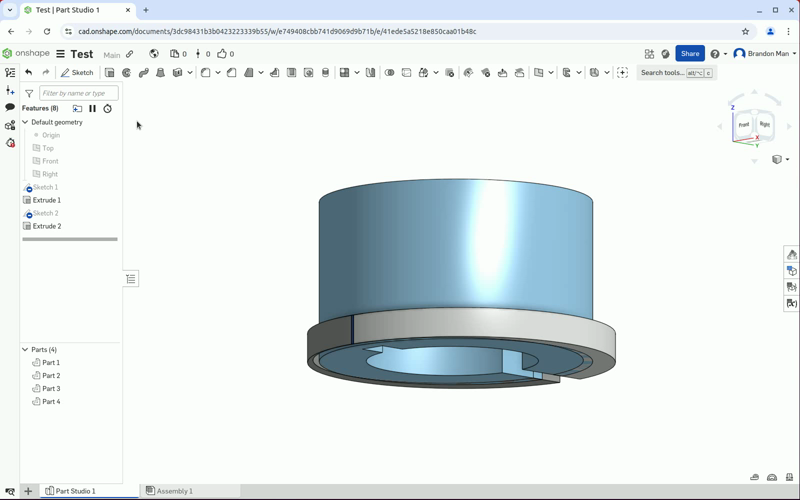
key(left, 3)
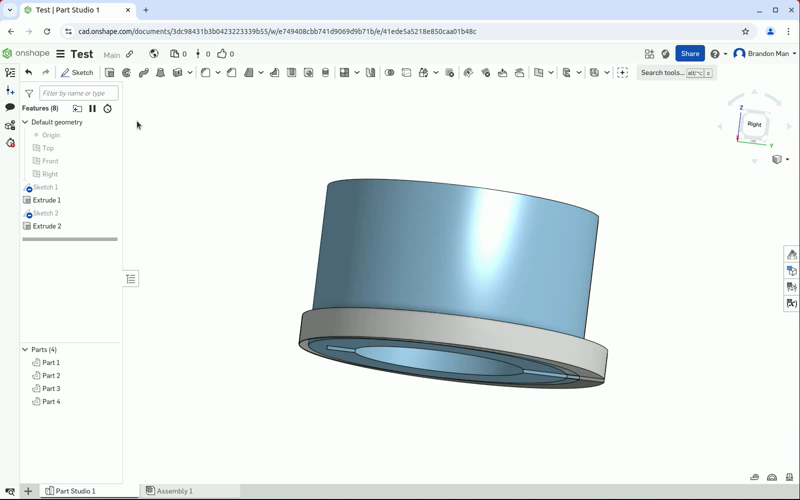
key(right, 3)
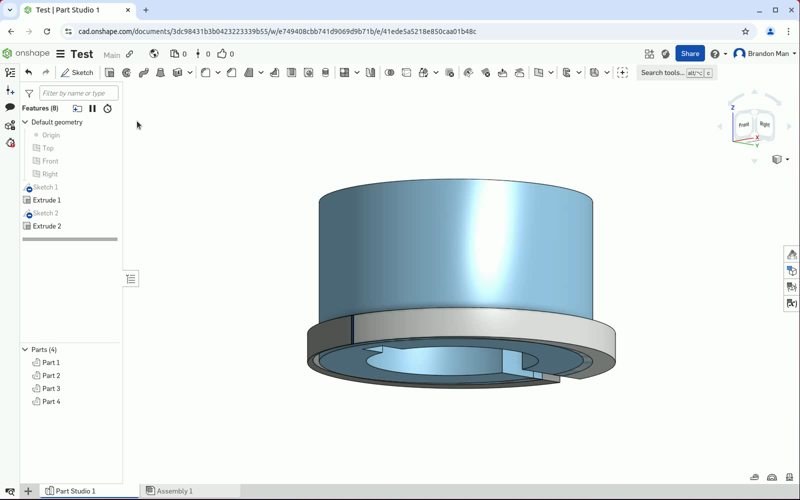
key(down, 3)
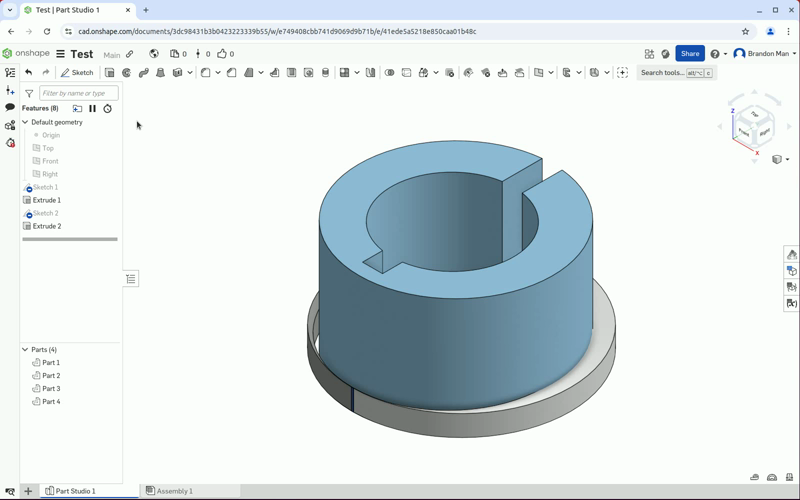
mouse_move(73, 189)
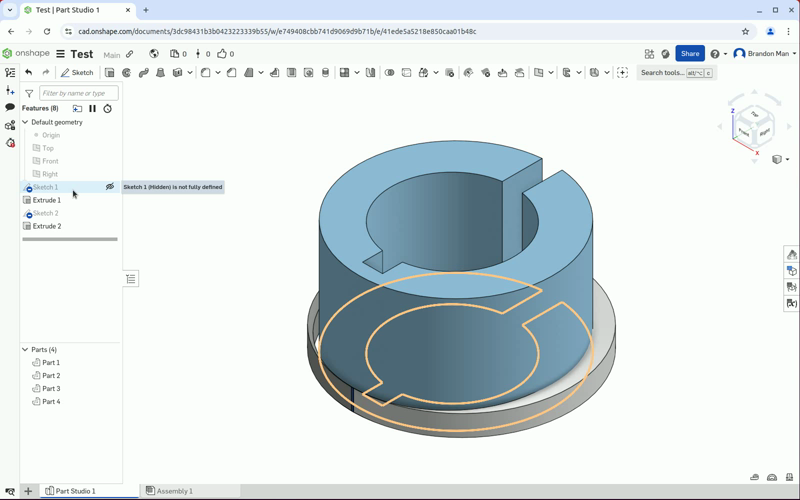
click(73, 189)